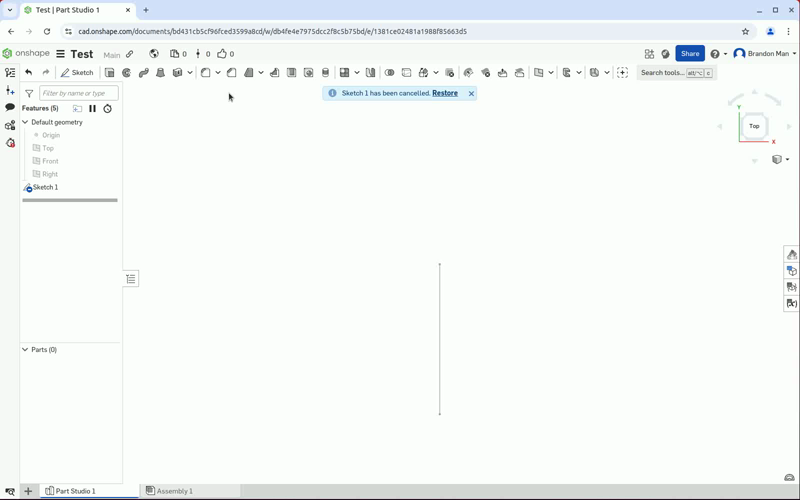
key(shift+h)
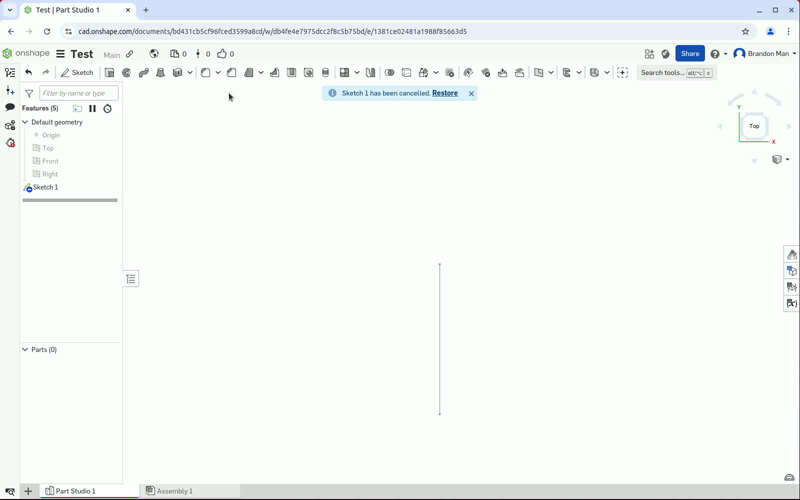
key(shift+s)
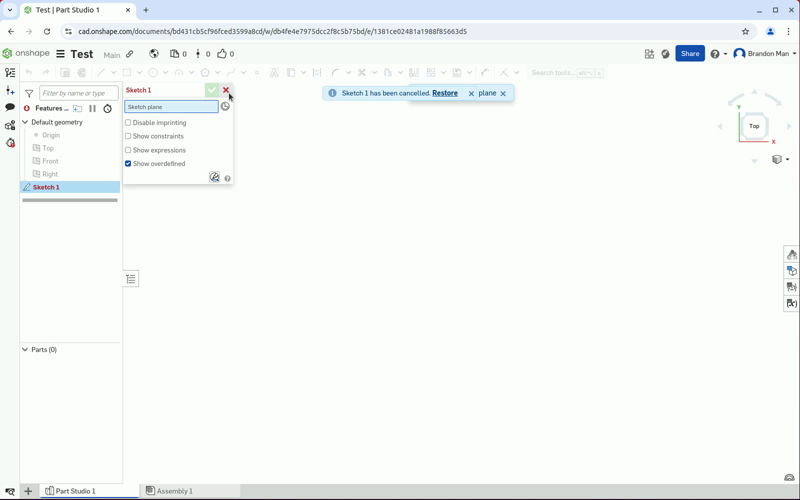
mouse_move(73, 150)
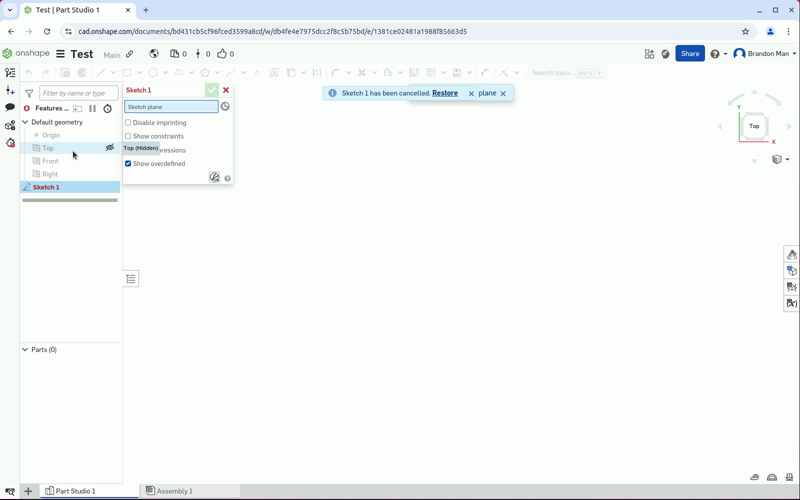
click(73, 150)
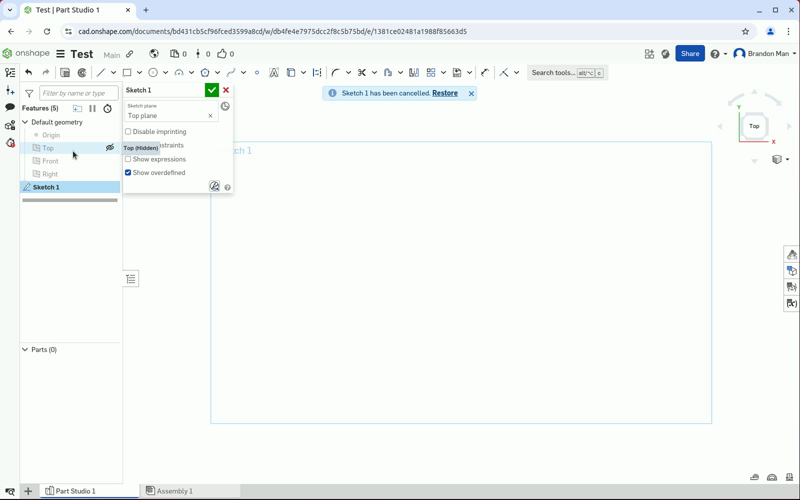
mouse_move(73, 352)
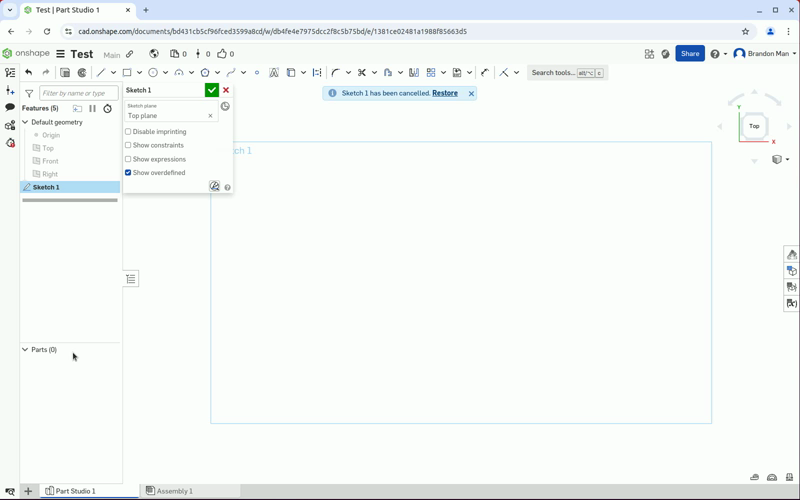
key(y)
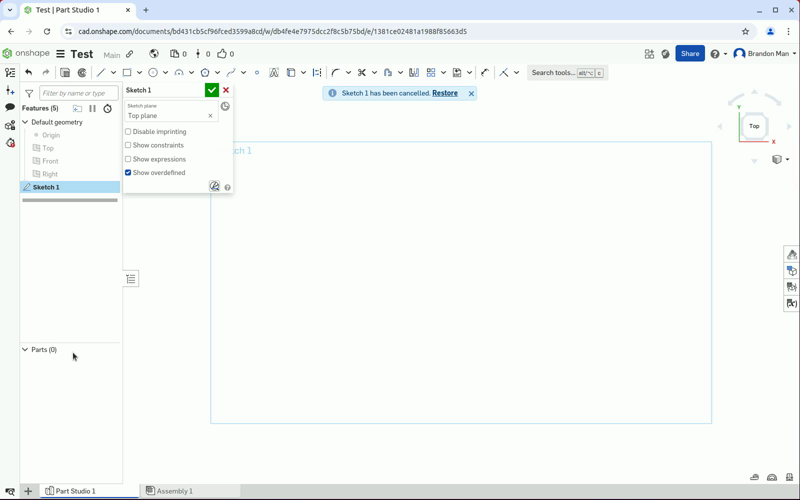
key(l)
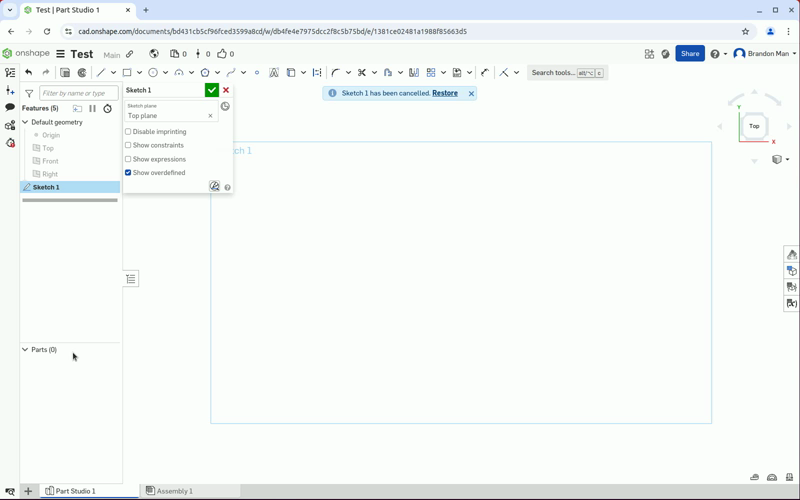
key_down(shift)
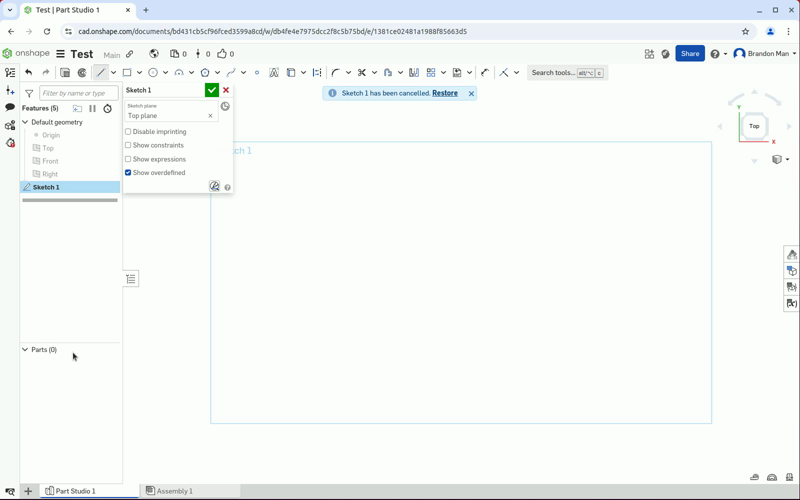
mouse_move(451, 318)
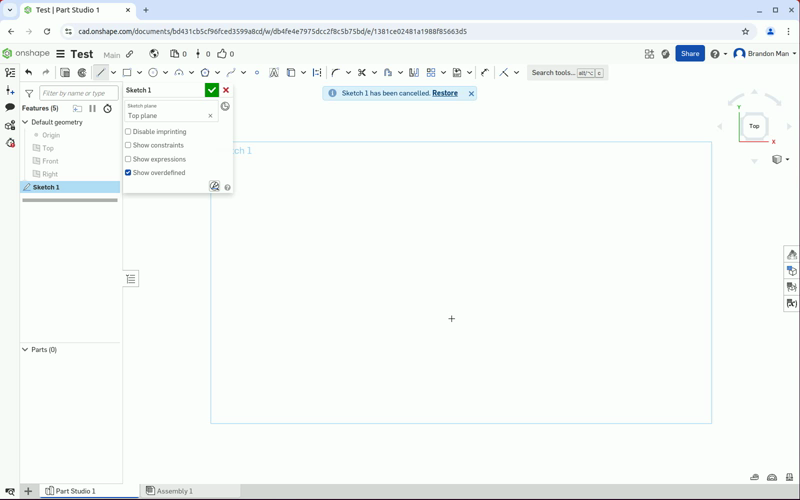
click(451, 318)
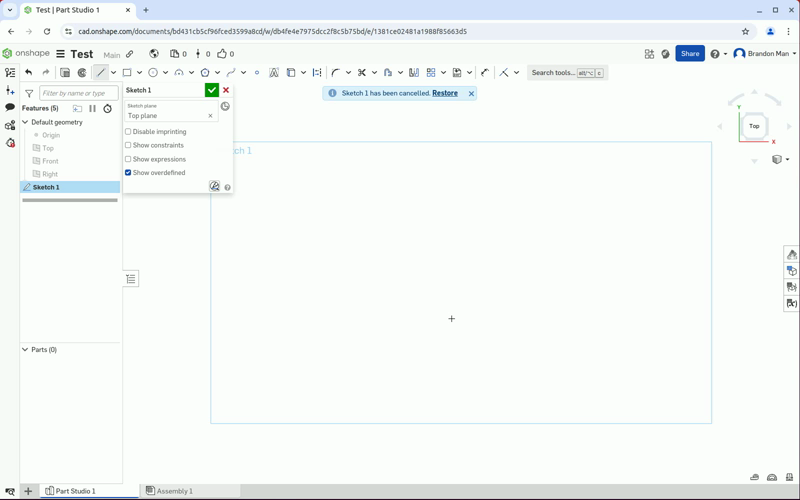
key_up(shift)
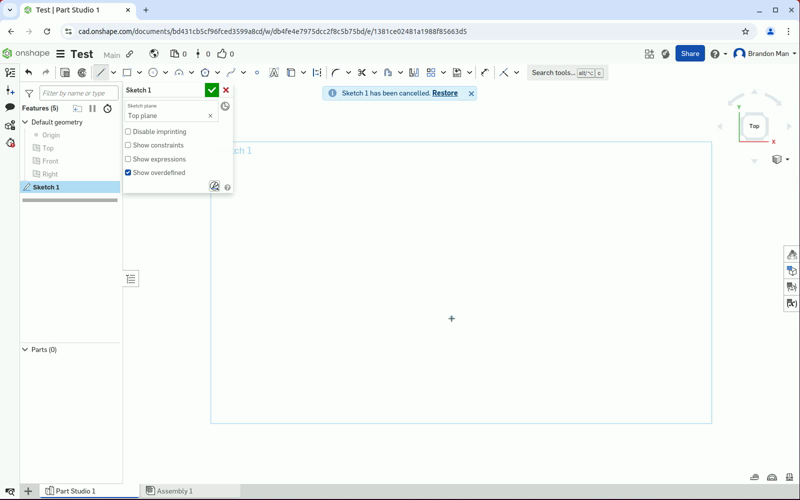
key_down(shift)
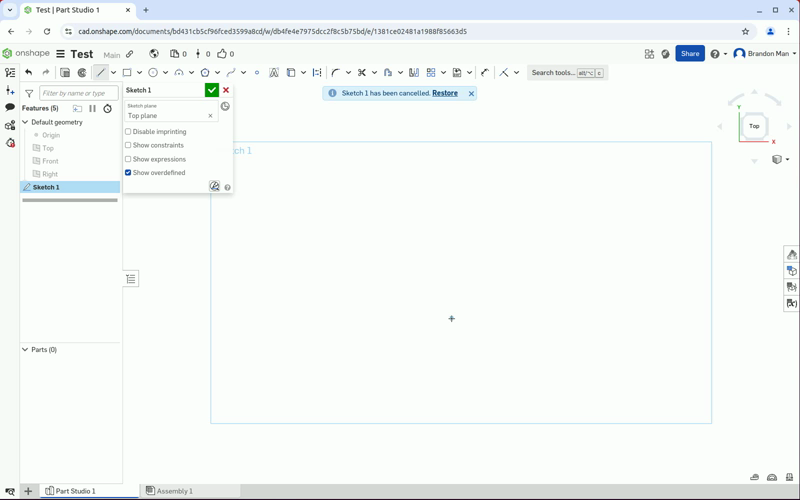
mouse_move(481, 318)
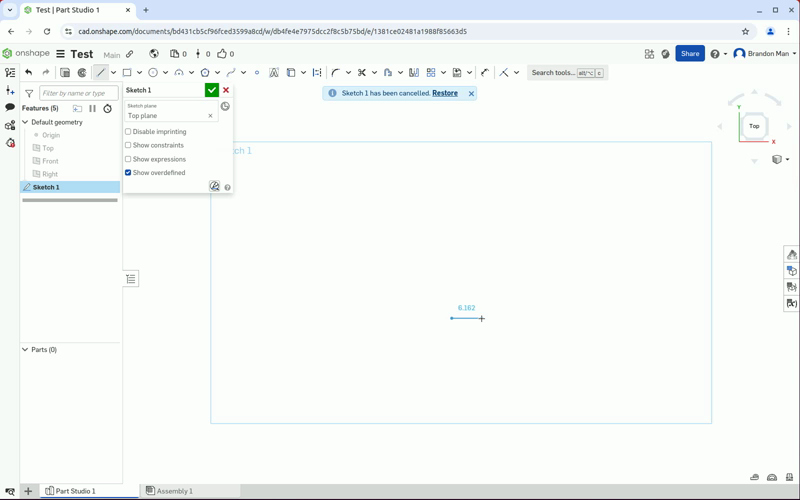
mouse_move(455, 318)
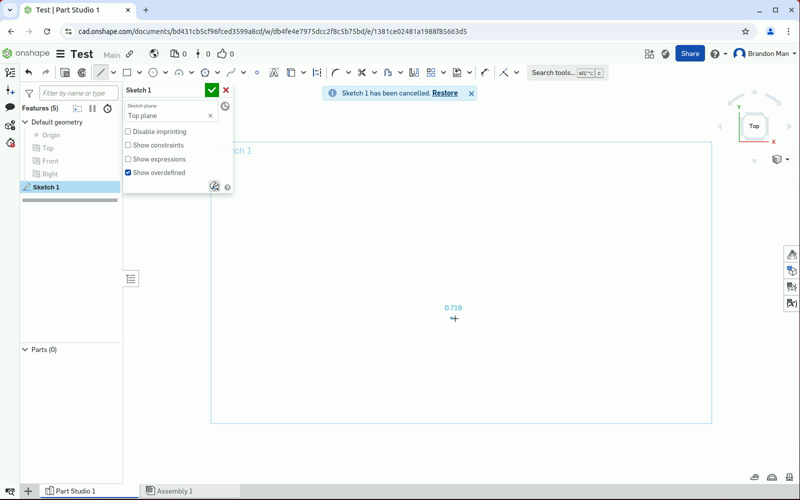
scroll(6)
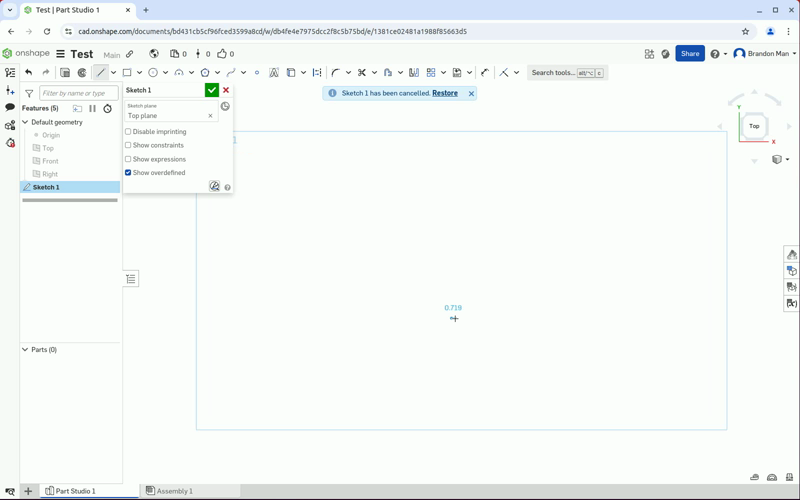
scroll(6)
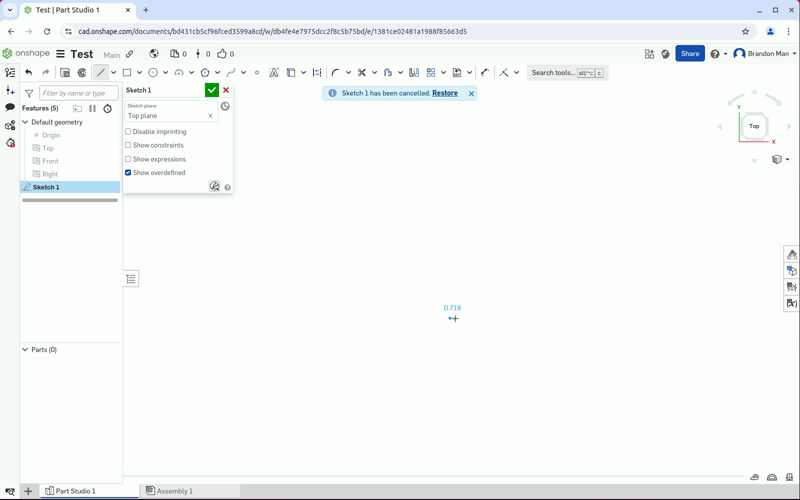
scroll(6)
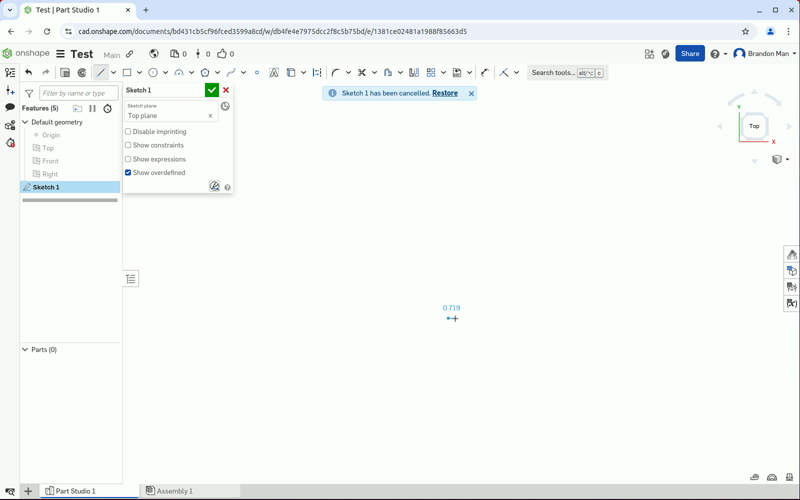
scroll(6)
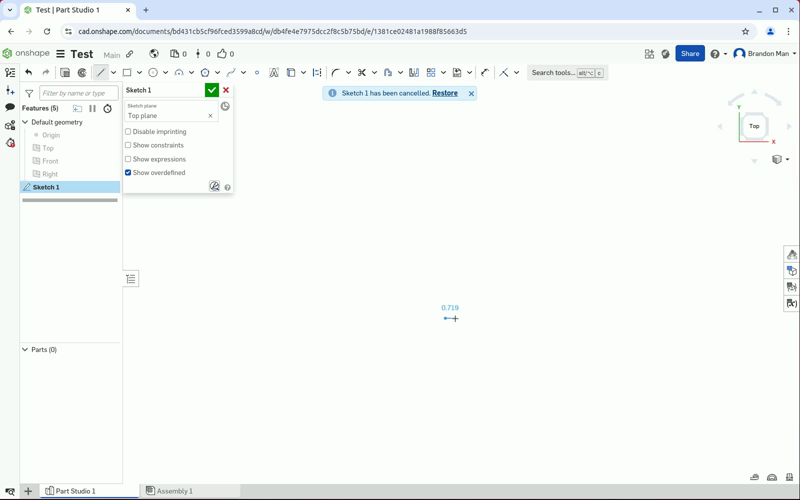
scroll(6)
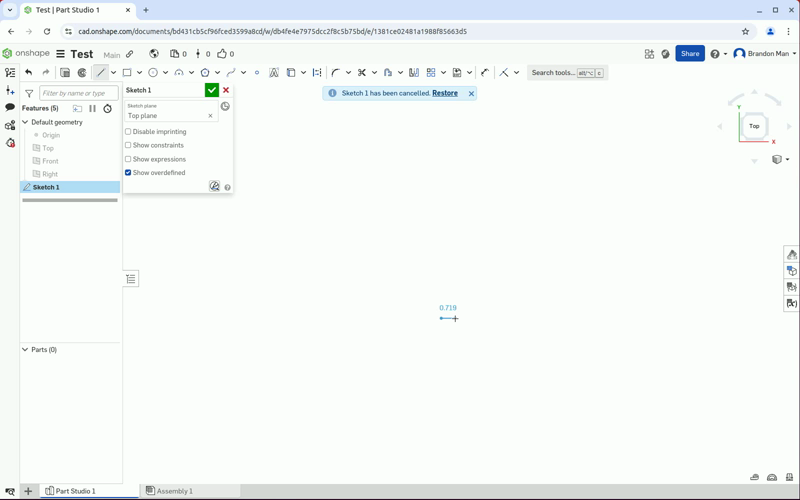
scroll(6)
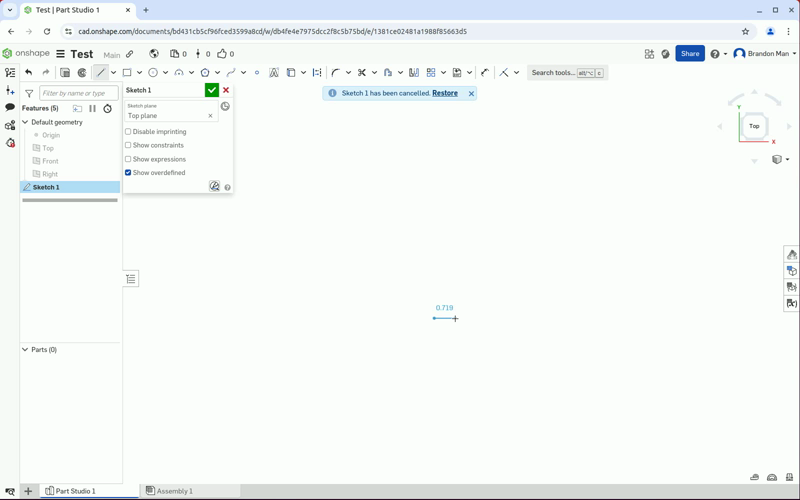
scroll(6)
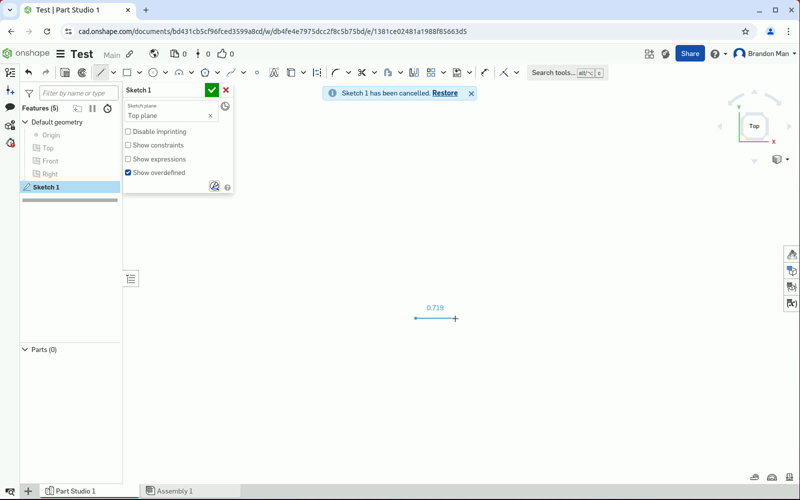
click(455, 318)
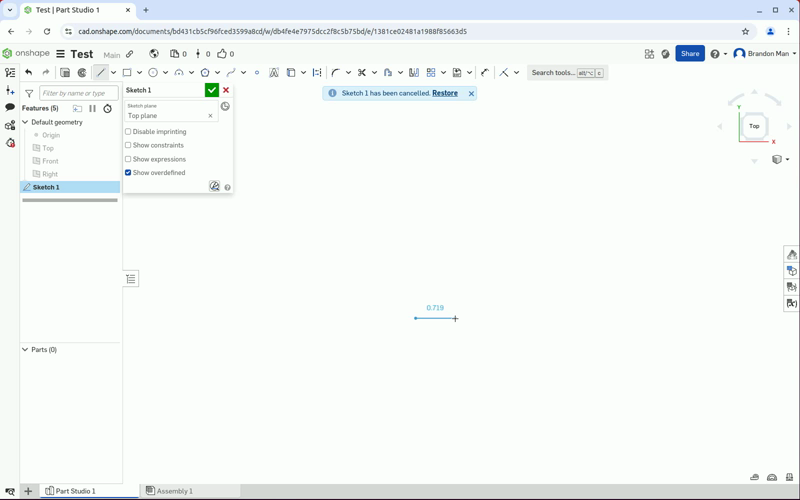
scroll(-6)
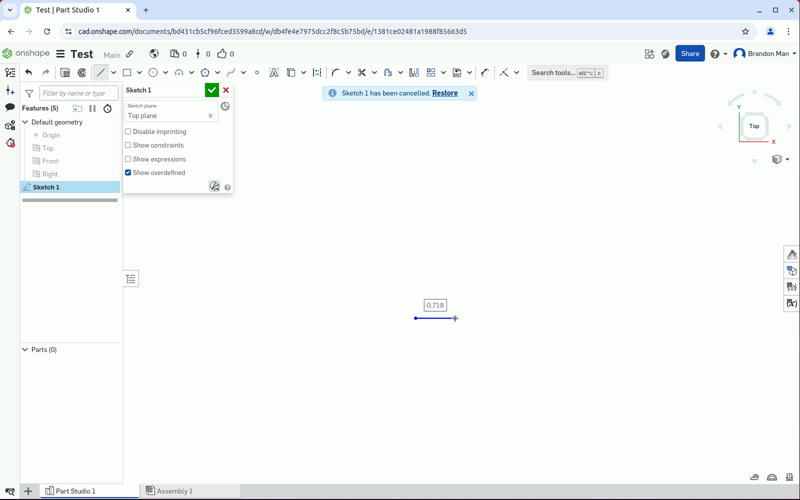
scroll(-6)
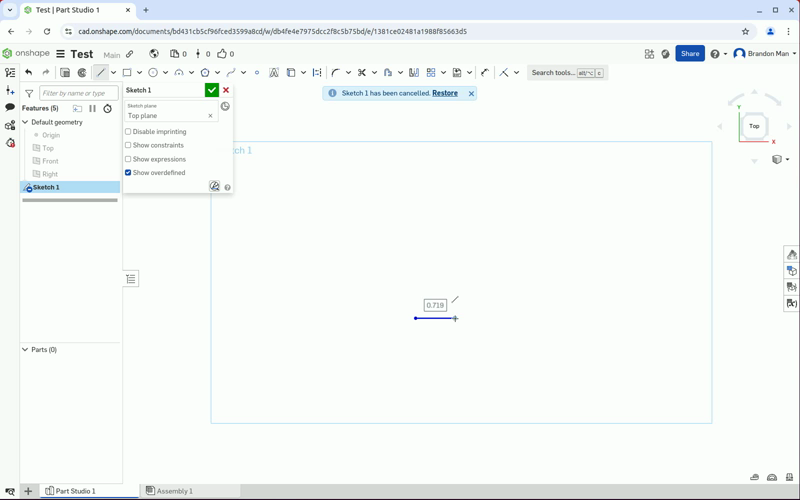
scroll(-6)
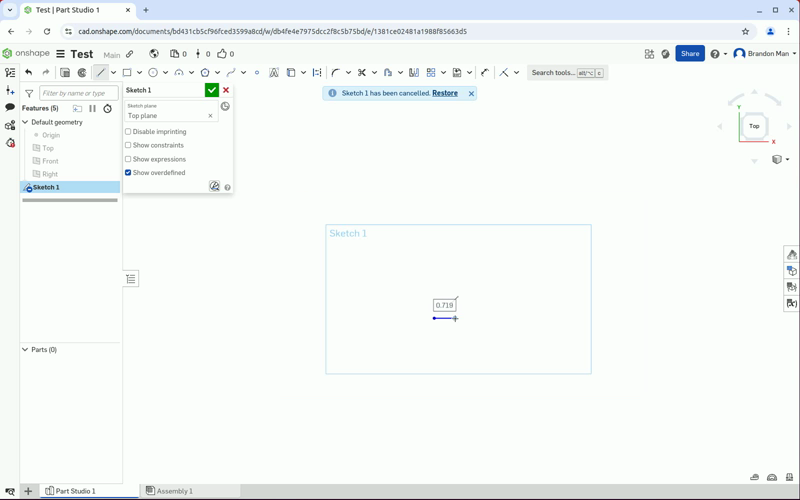
scroll(-6)
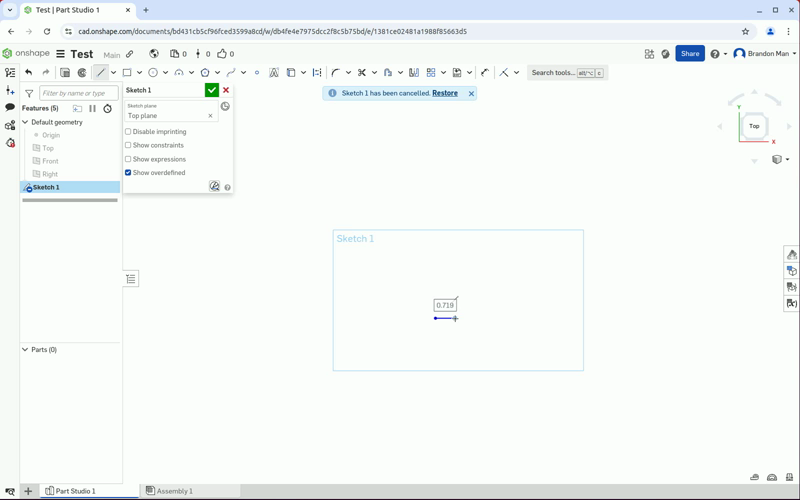
scroll(-6)
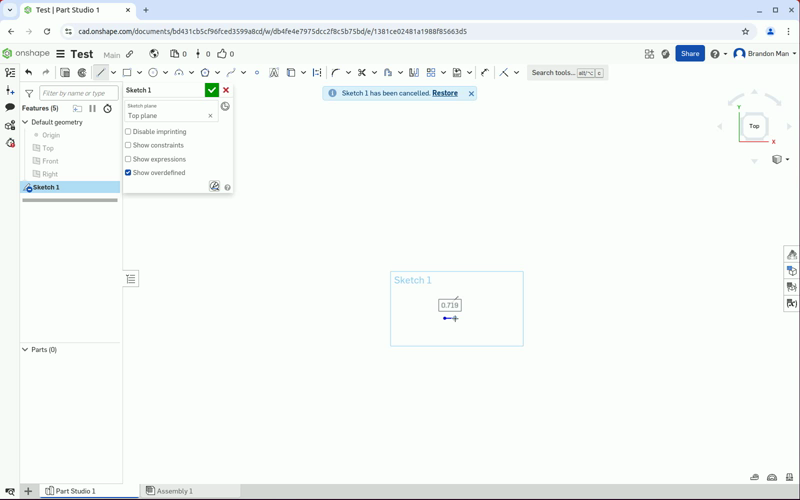
scroll(-6)
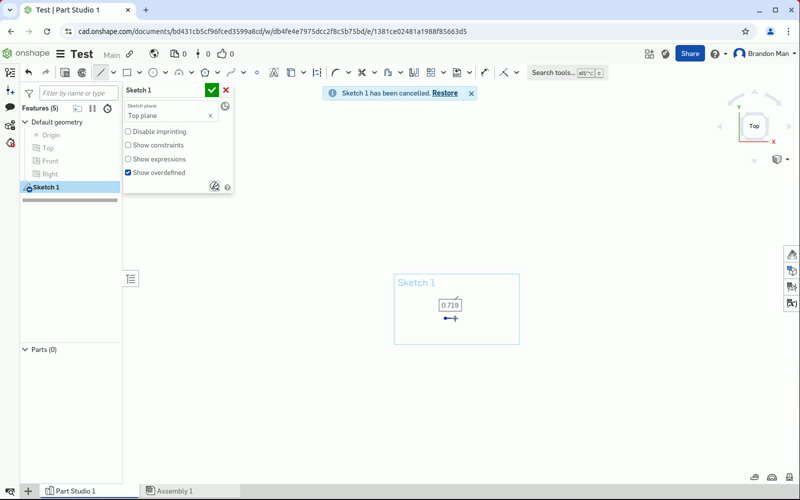
scroll(-6)
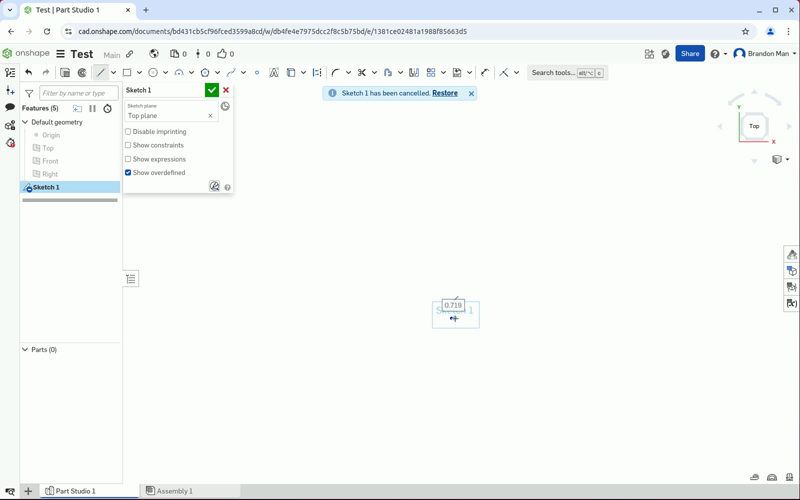
key_up(shift)
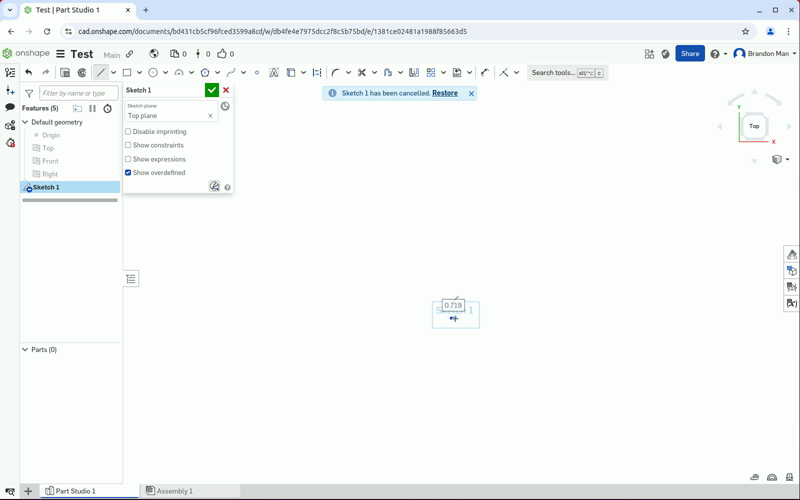
key_down(shift)
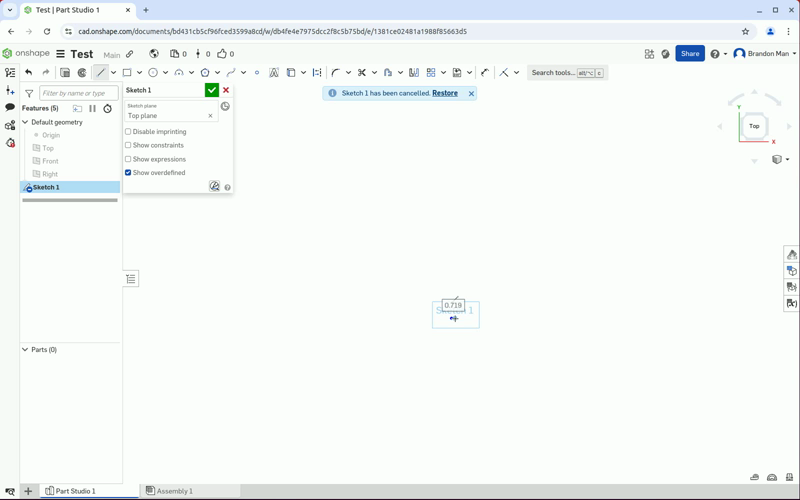
mouse_move(485, 318)
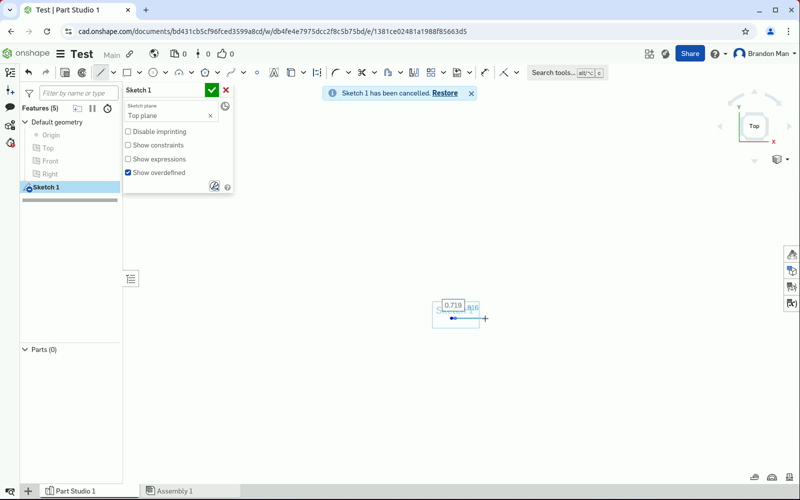
mouse_move(455, 315)
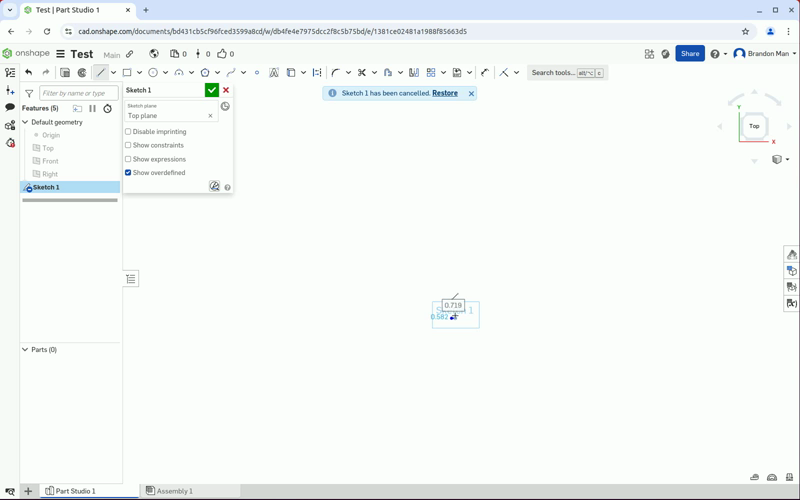
scroll(6)
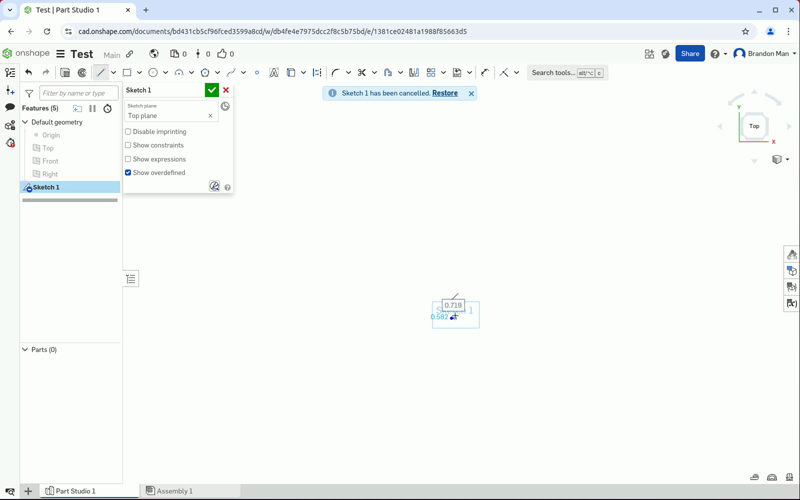
scroll(6)
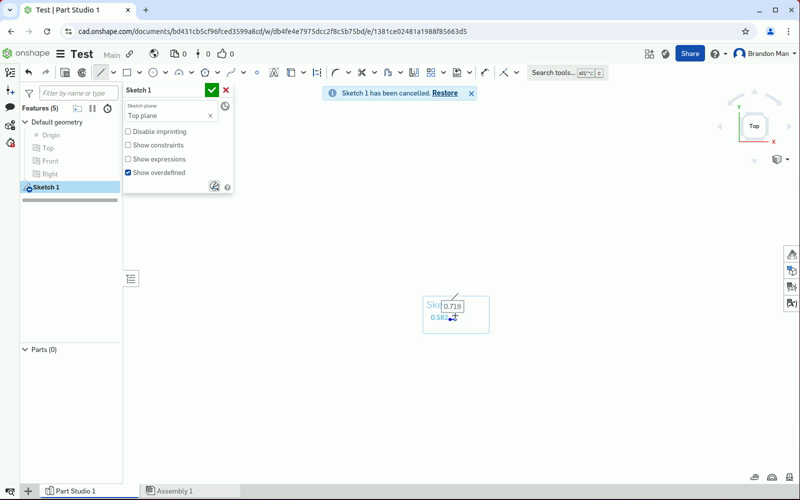
scroll(6)
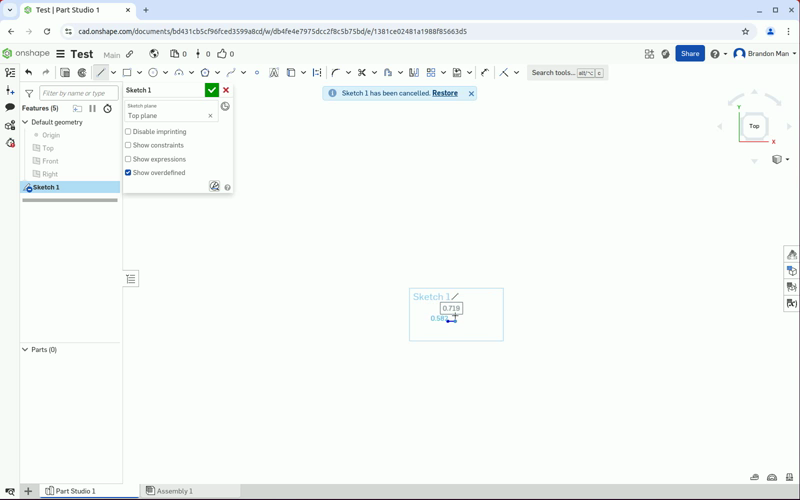
scroll(6)
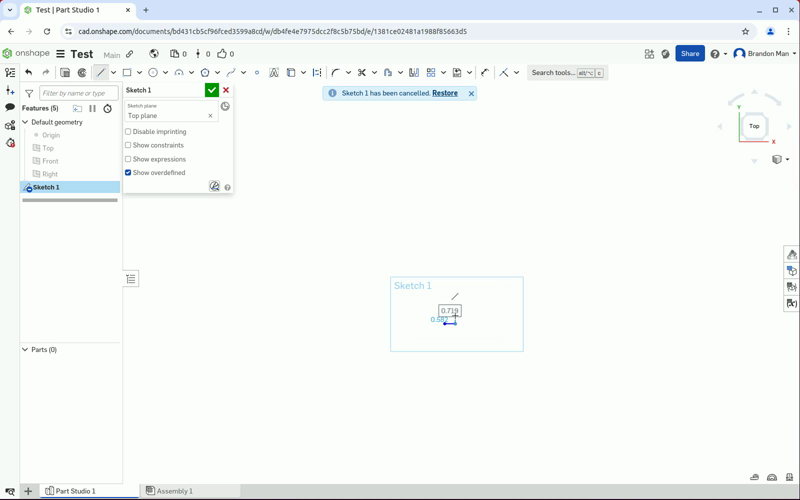
scroll(6)
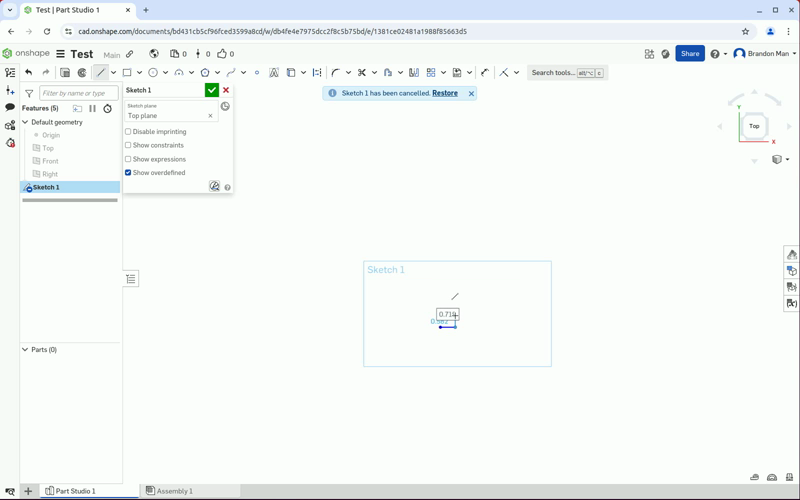
scroll(6)
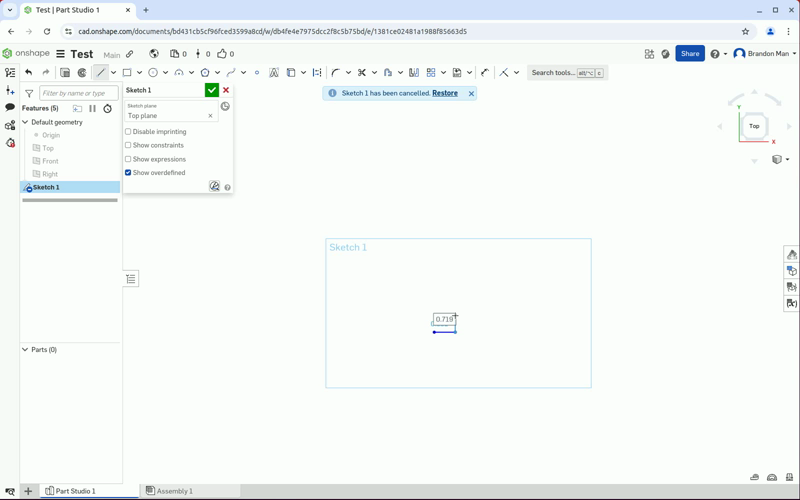
scroll(6)
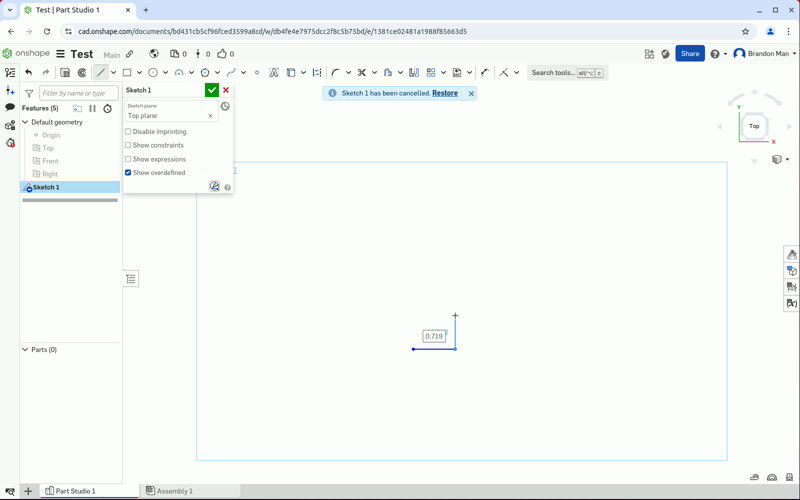
click(455, 315)
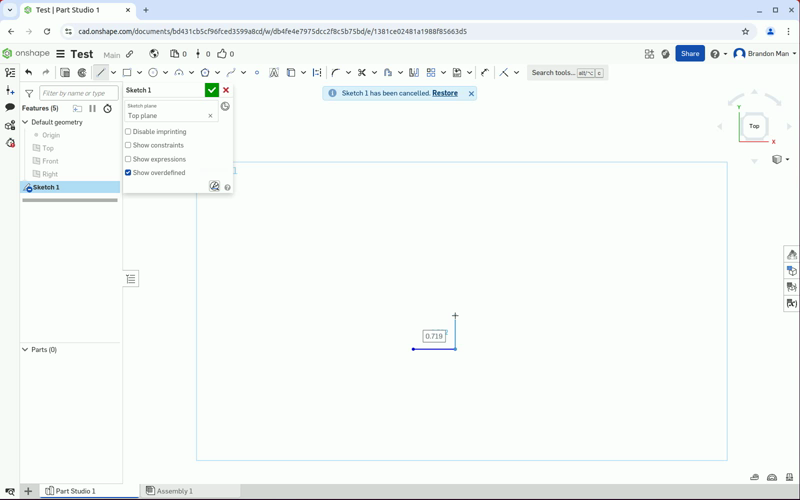
scroll(-6)
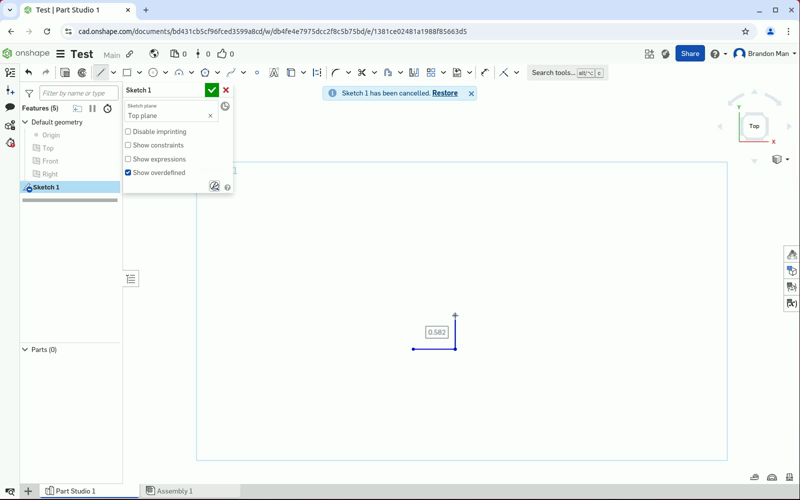
scroll(-6)
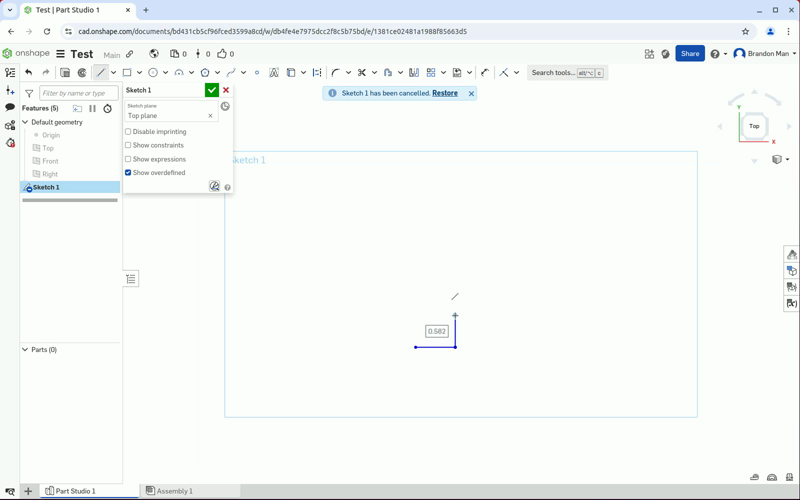
scroll(-6)
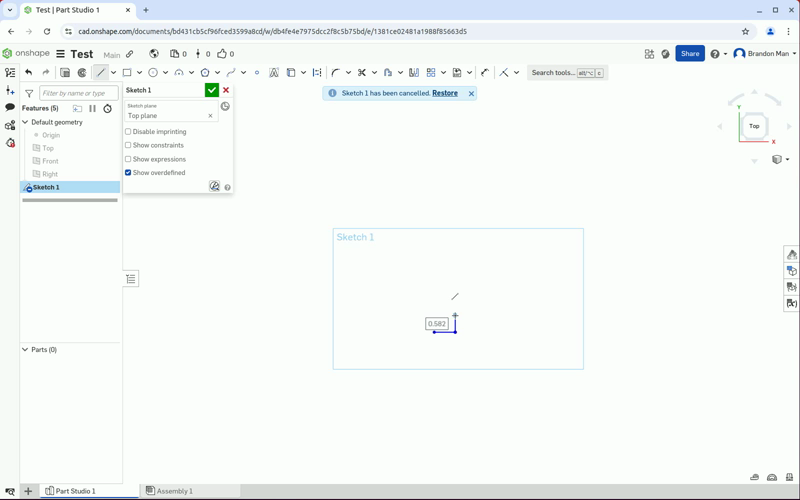
scroll(-6)
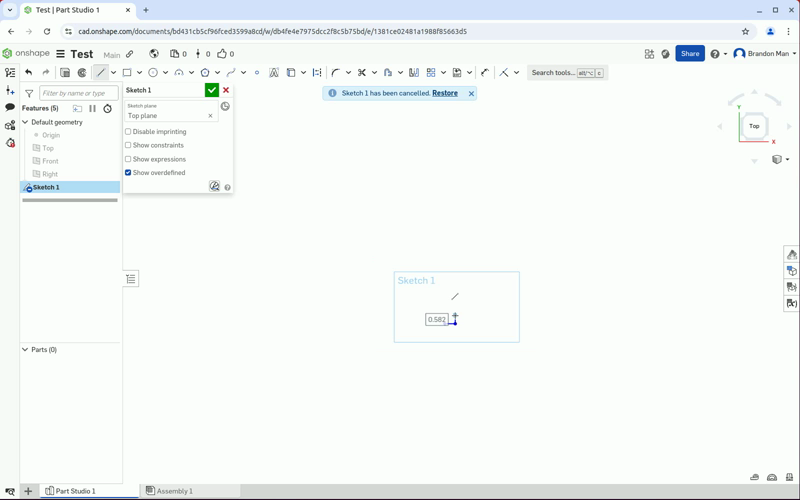
scroll(-6)
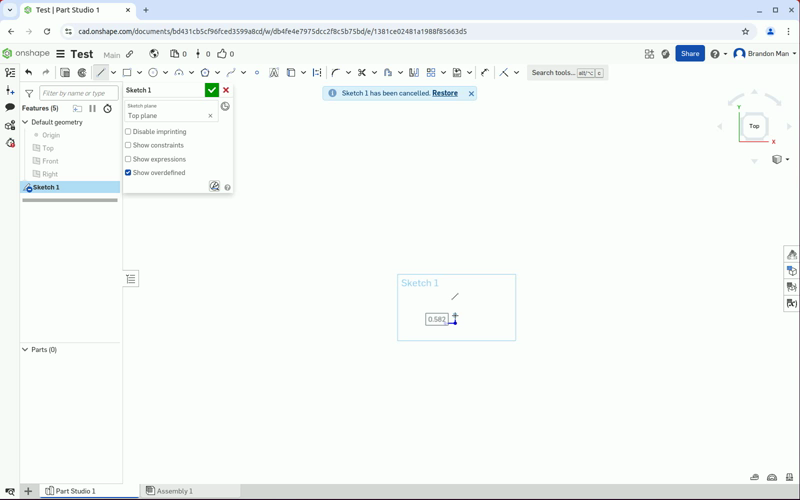
scroll(-6)
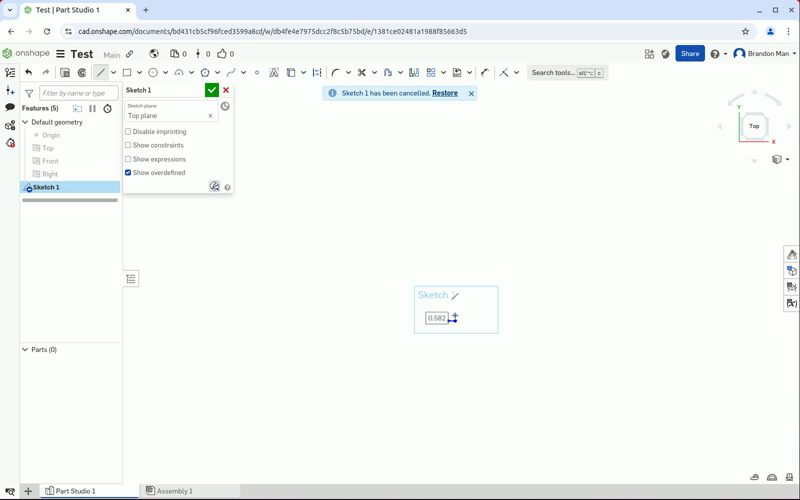
scroll(-6)
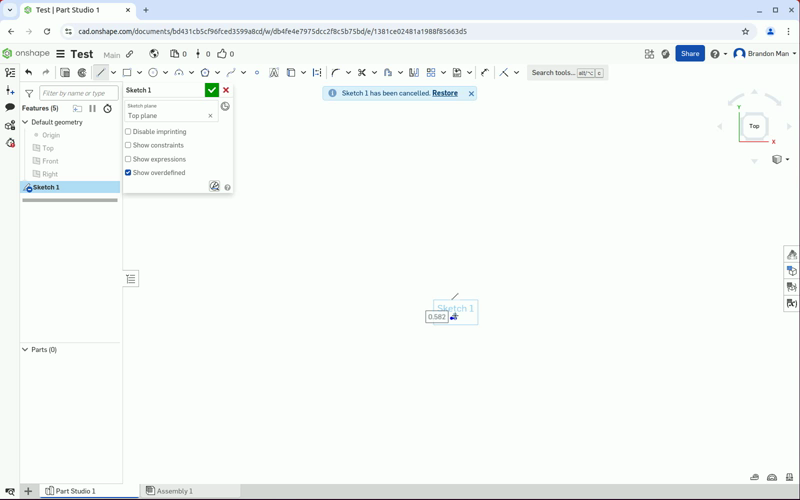
key_up(shift)
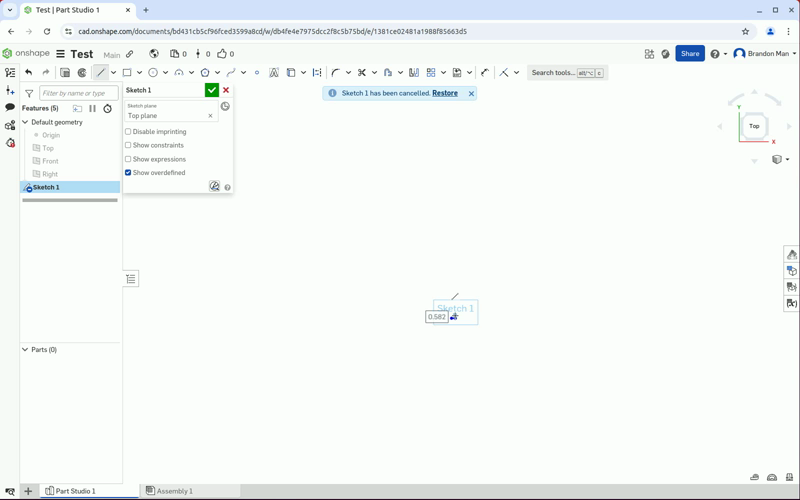
key_down(shift)
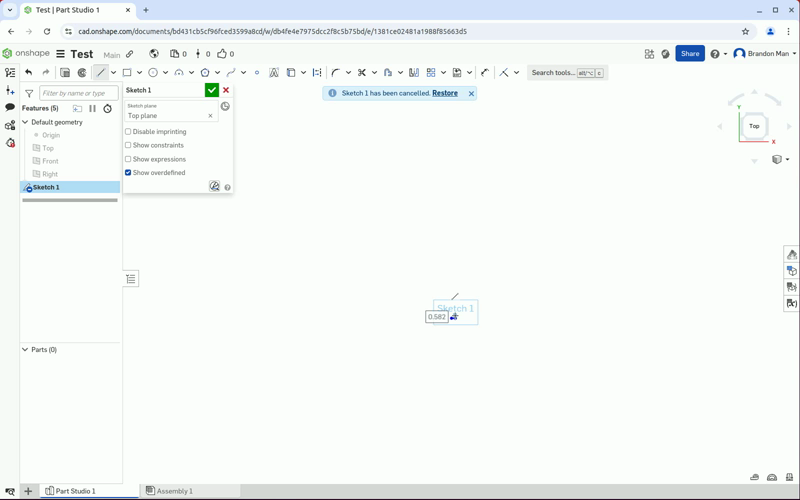
mouse_move(455, 251)
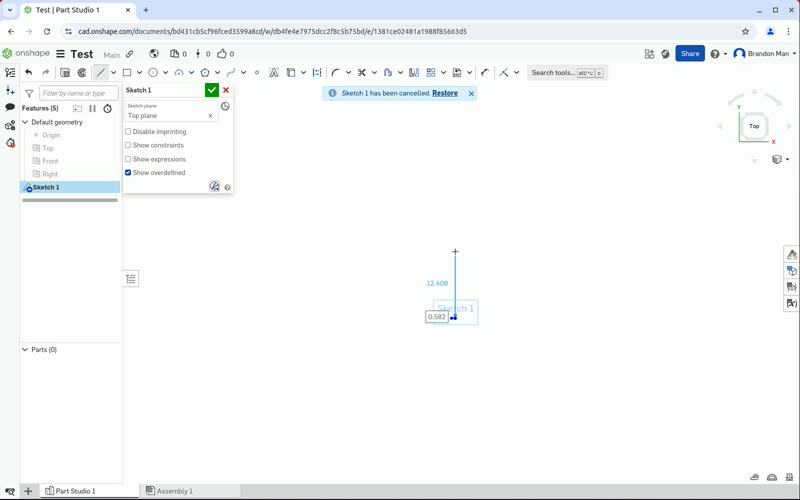
click(455, 251)
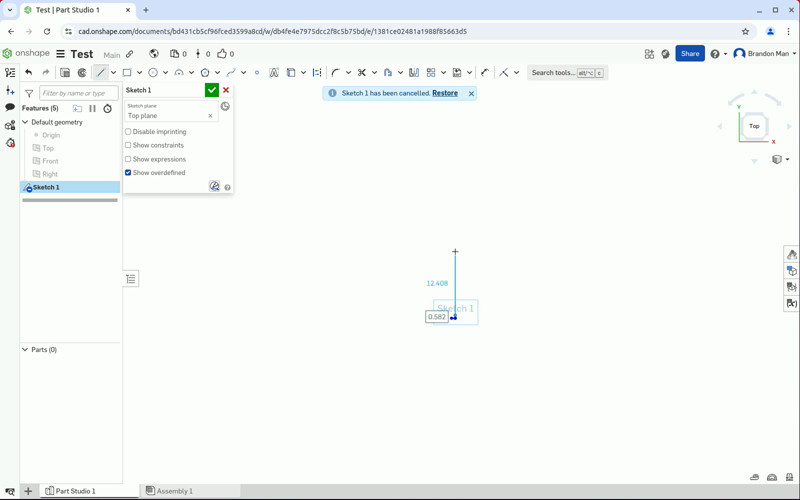
key_up(shift)
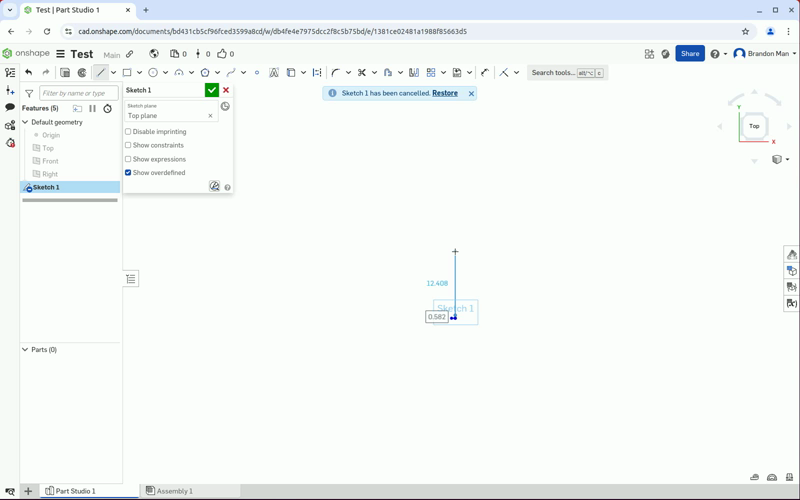
key_down(shift)
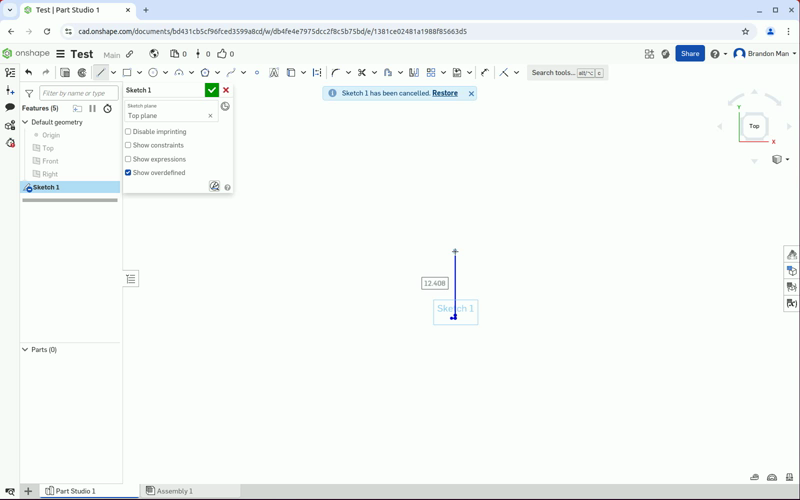
mouse_move(485, 251)
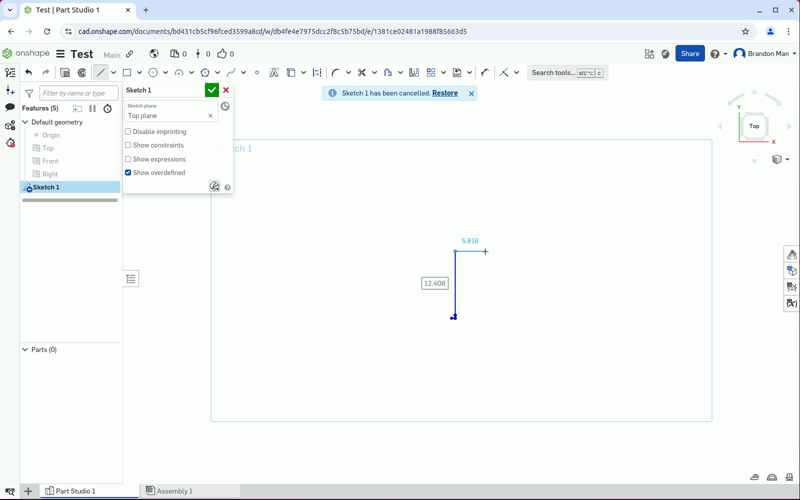
mouse_move(455, 247)
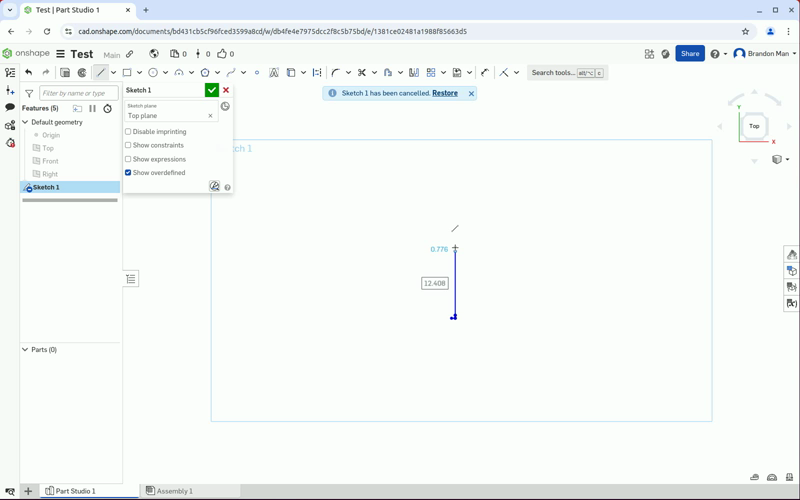
scroll(6)
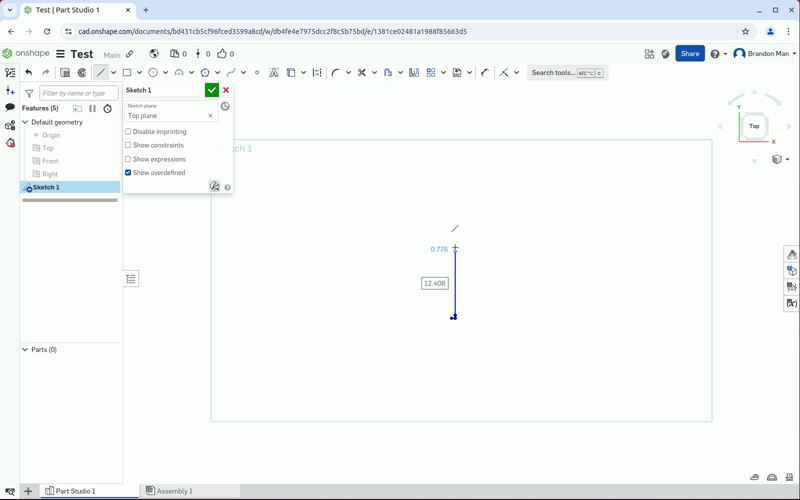
scroll(6)
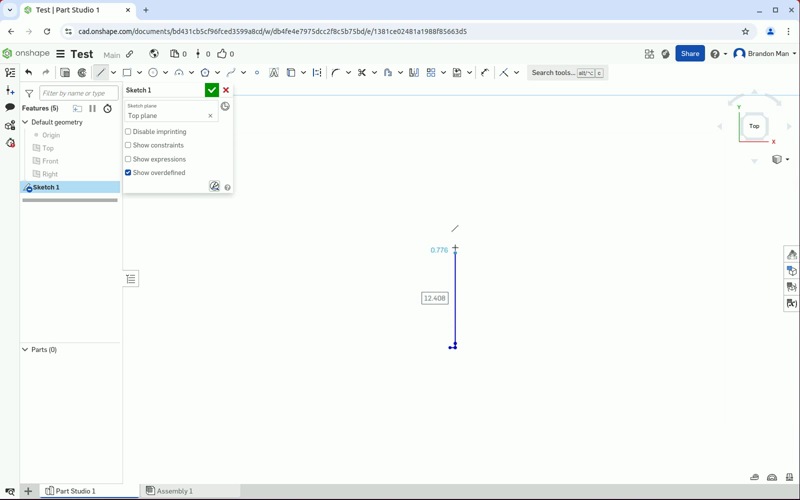
scroll(6)
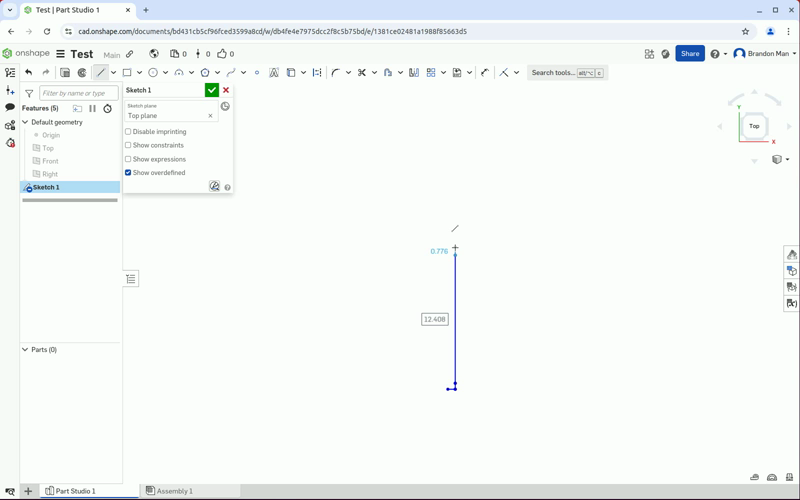
scroll(6)
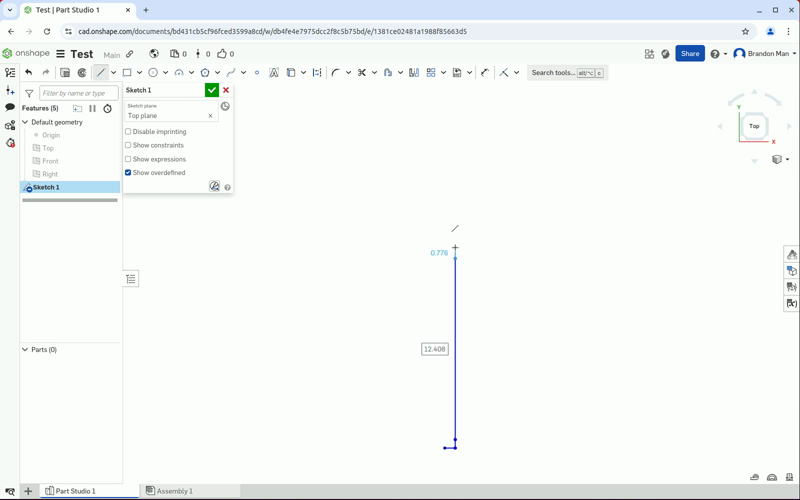
scroll(6)
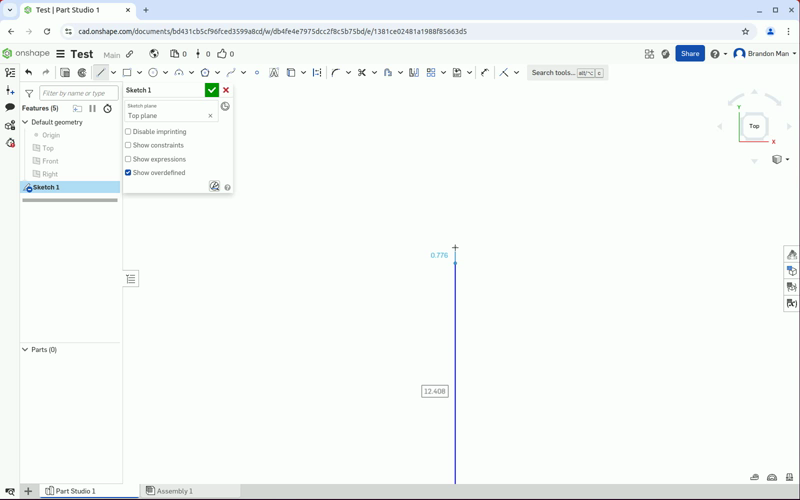
scroll(6)
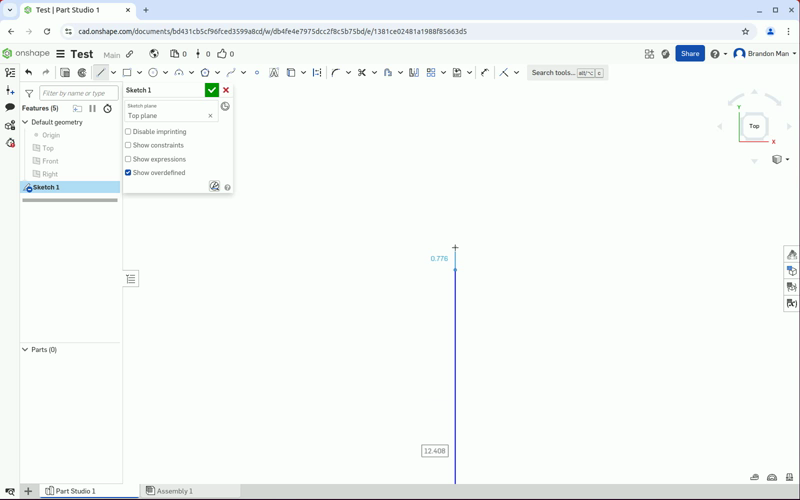
scroll(6)
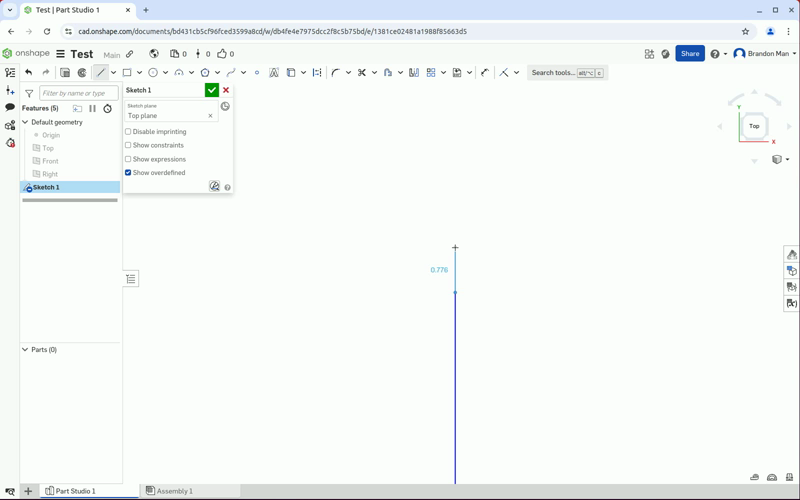
click(455, 247)
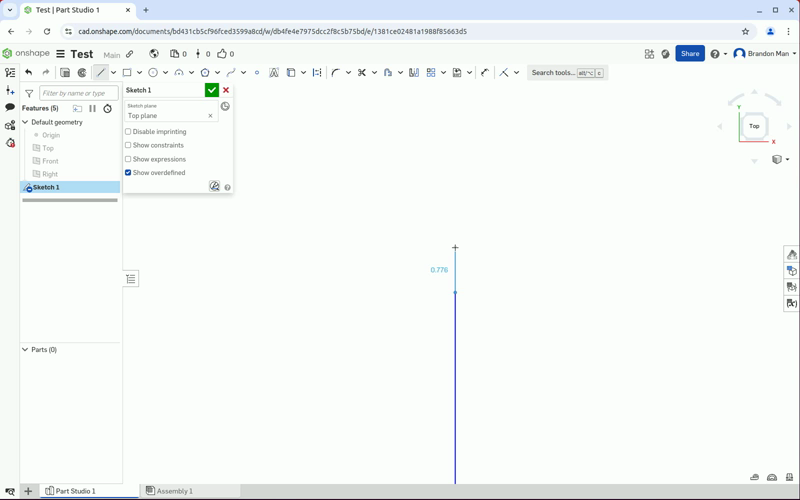
scroll(-6)
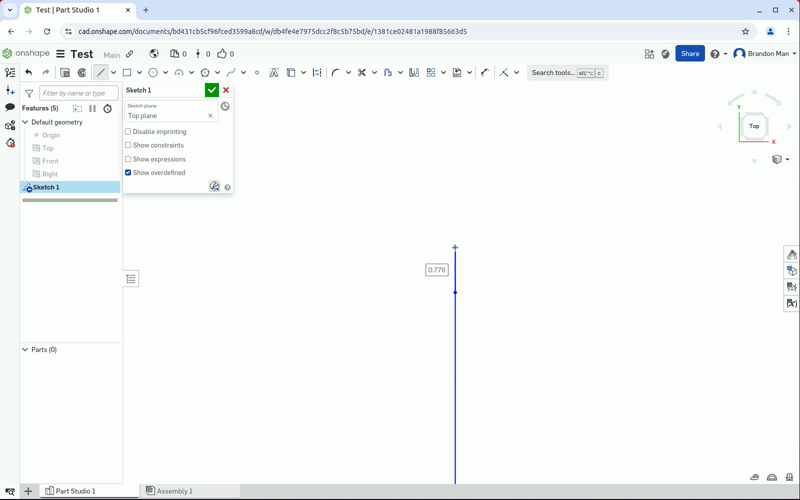
scroll(-6)
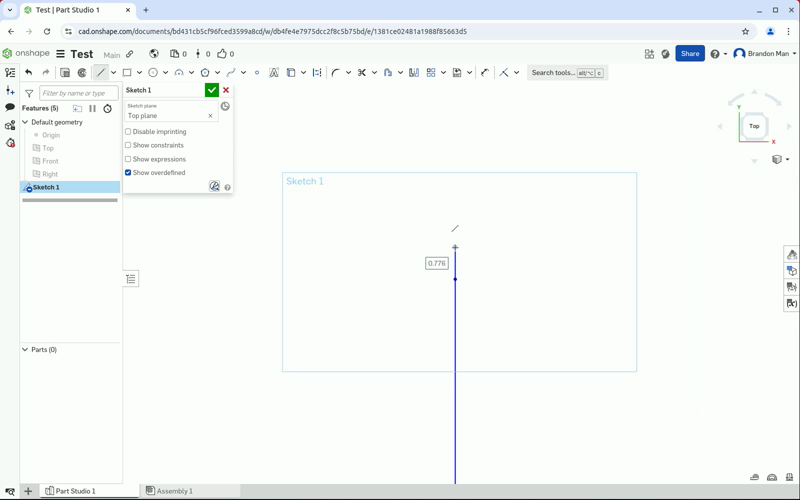
scroll(-6)
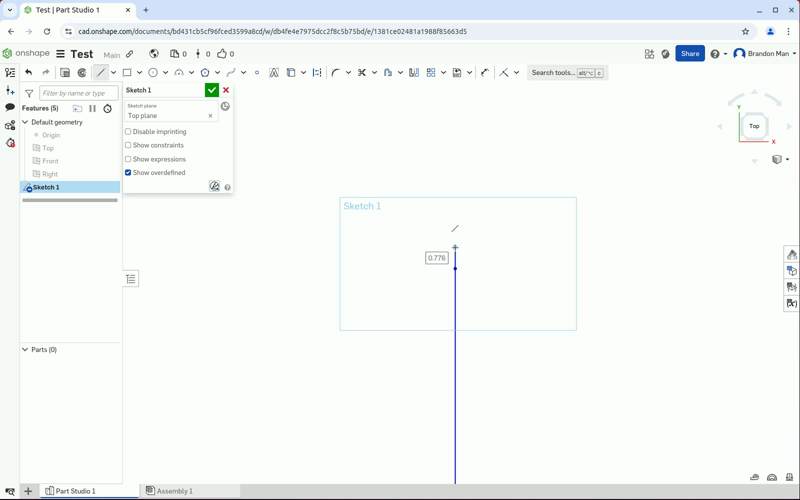
scroll(-6)
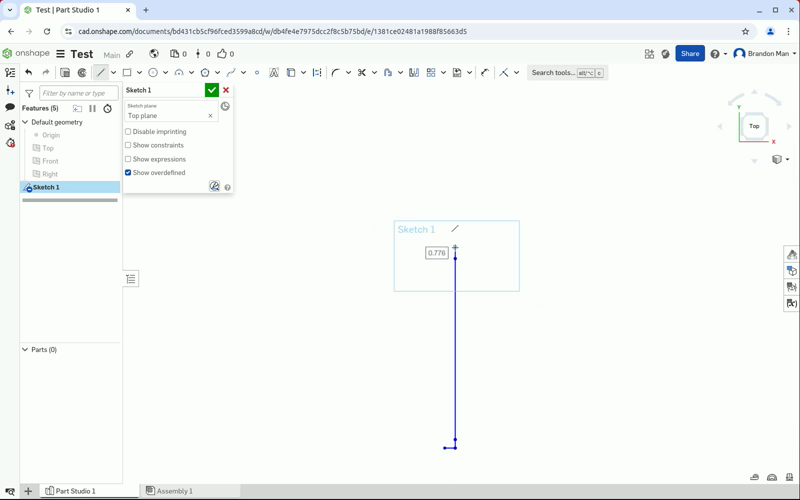
scroll(-6)
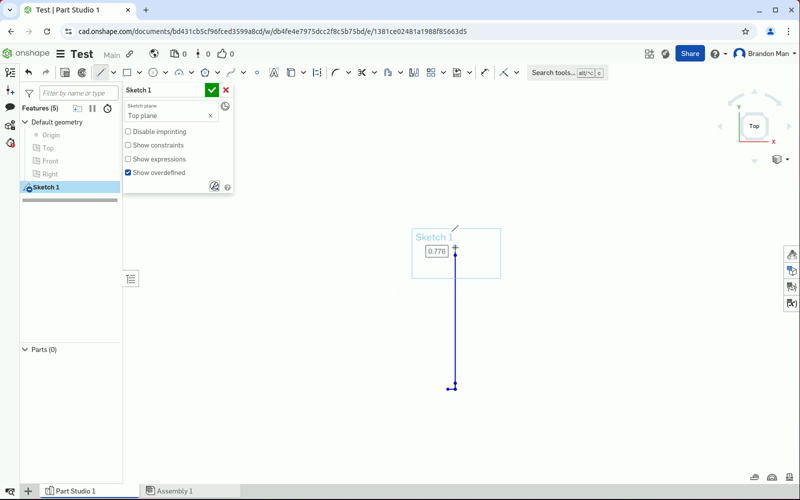
scroll(-6)
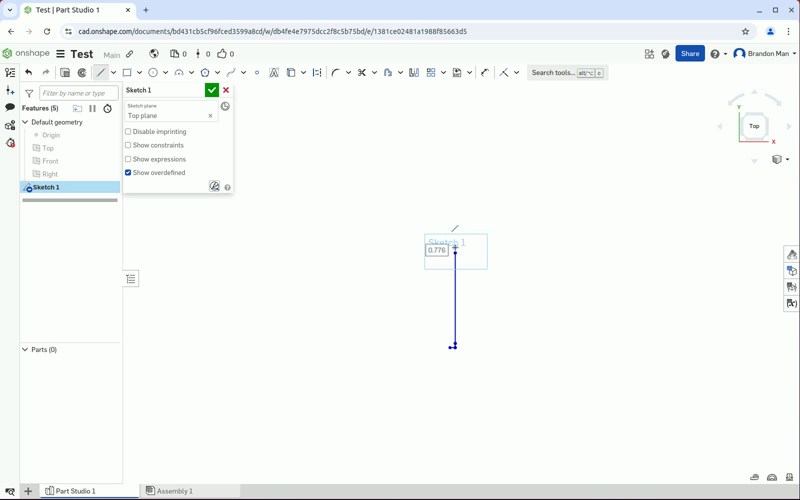
scroll(-6)
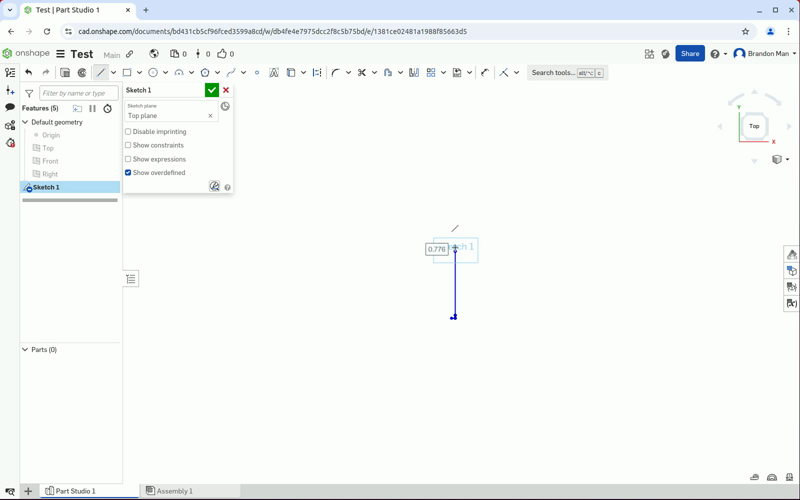
key_up(shift)
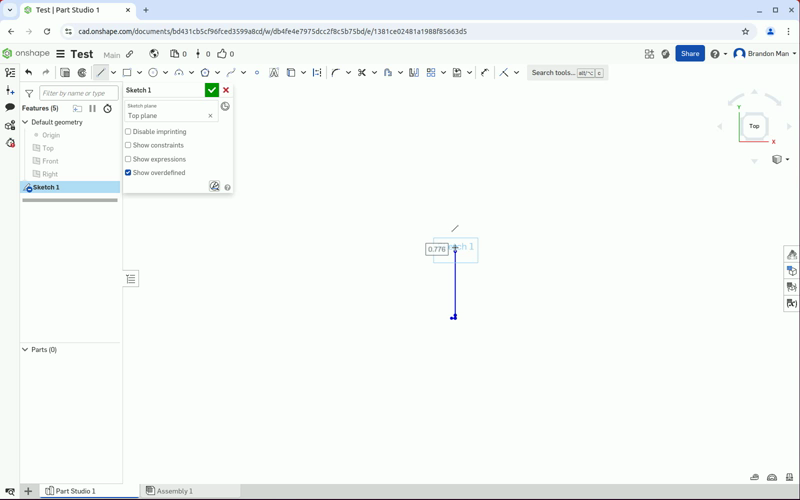
key_down(shift)
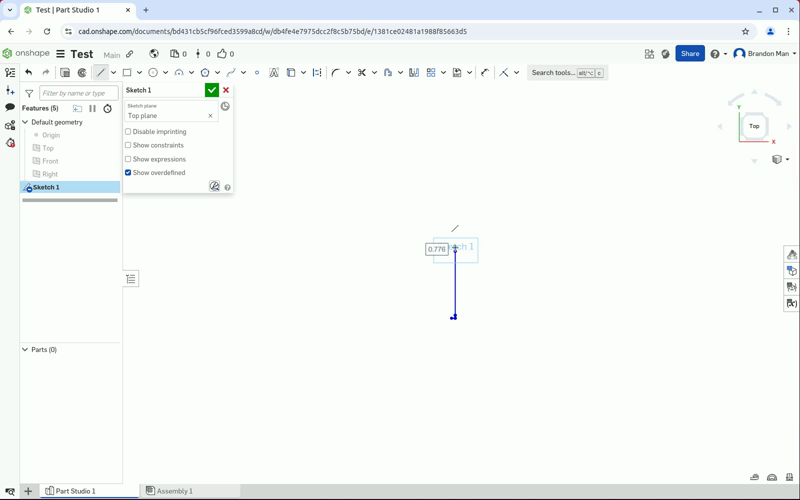
mouse_move(485, 247)
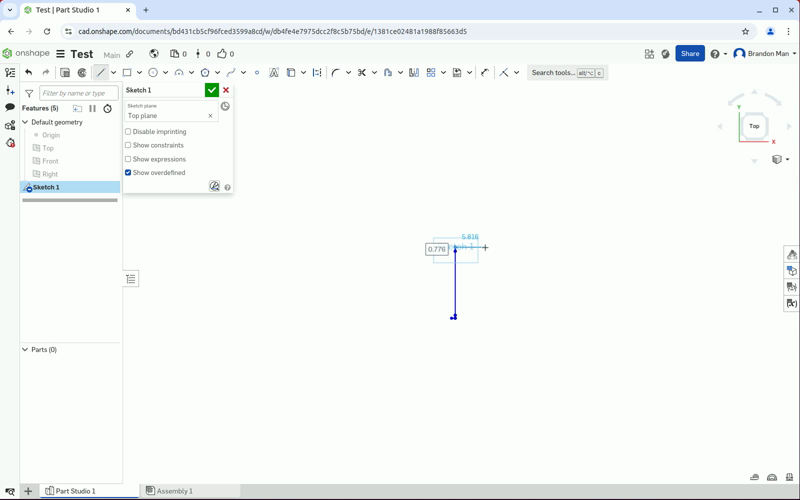
mouse_move(451, 247)
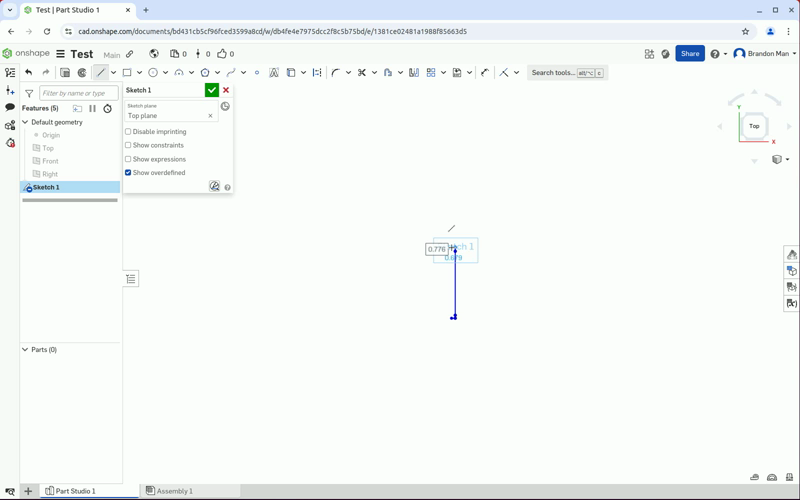
scroll(6)
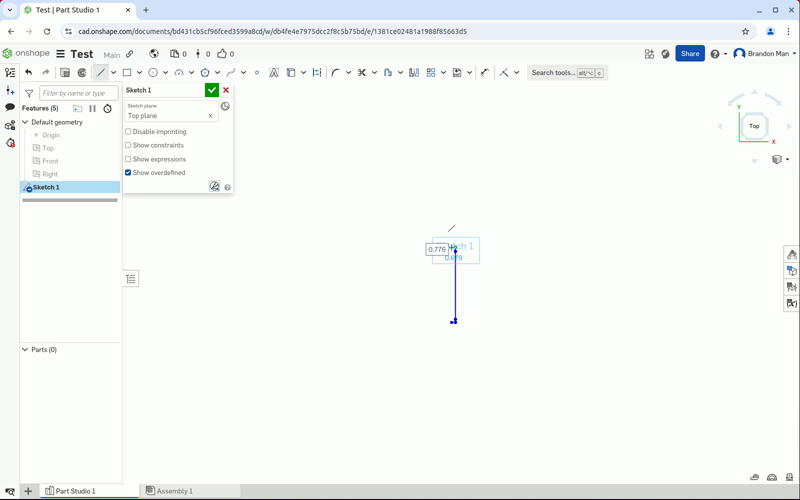
scroll(6)
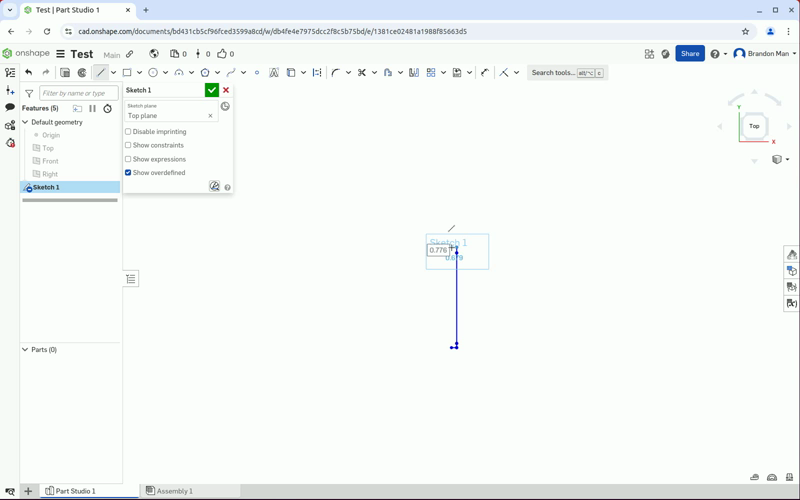
scroll(6)
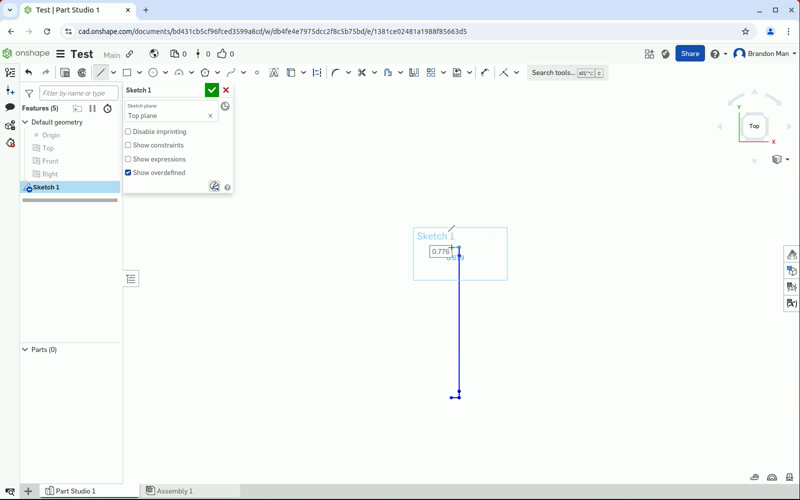
scroll(6)
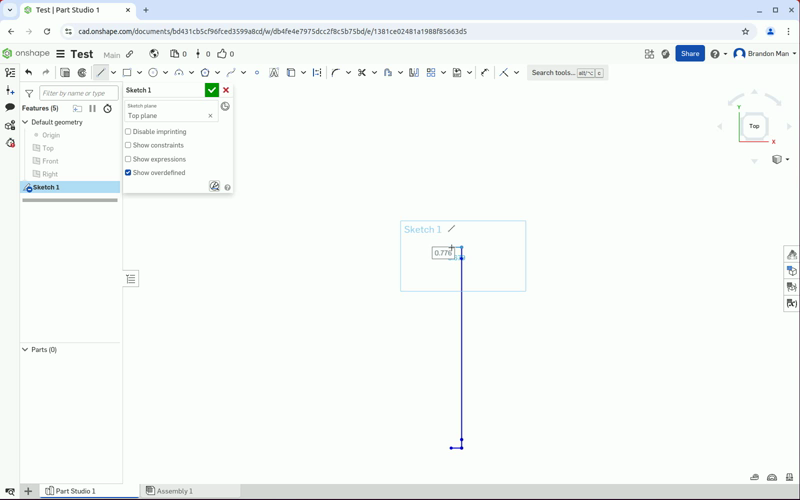
scroll(6)
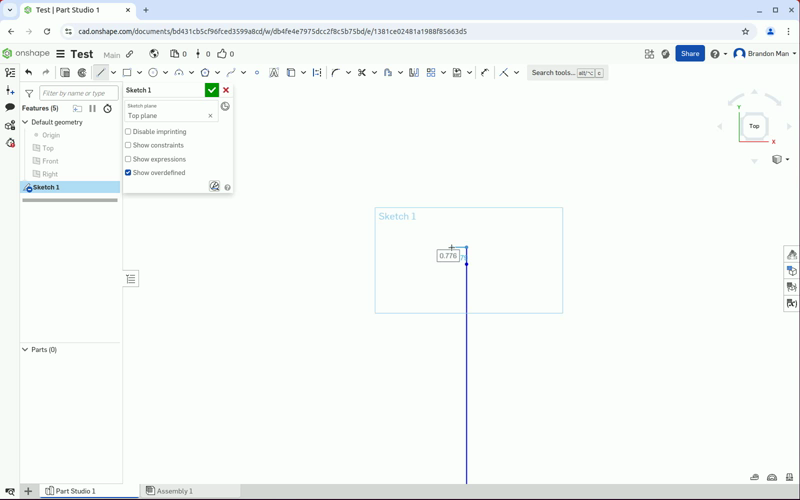
scroll(6)
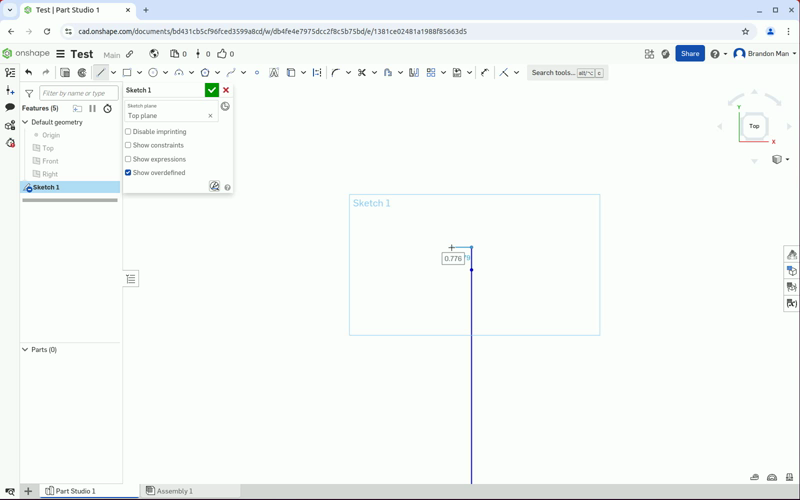
scroll(6)
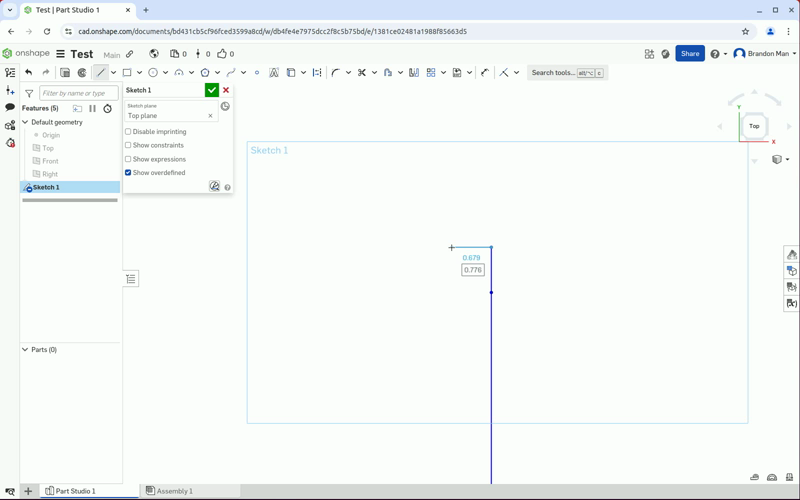
click(451, 247)
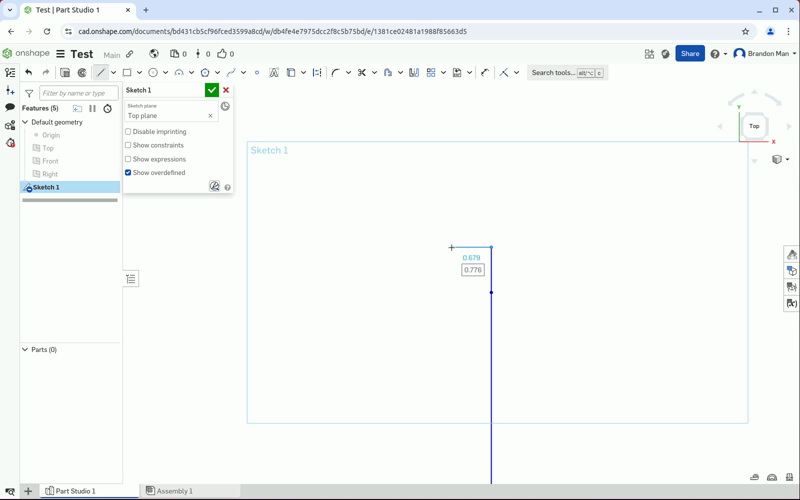
scroll(-6)
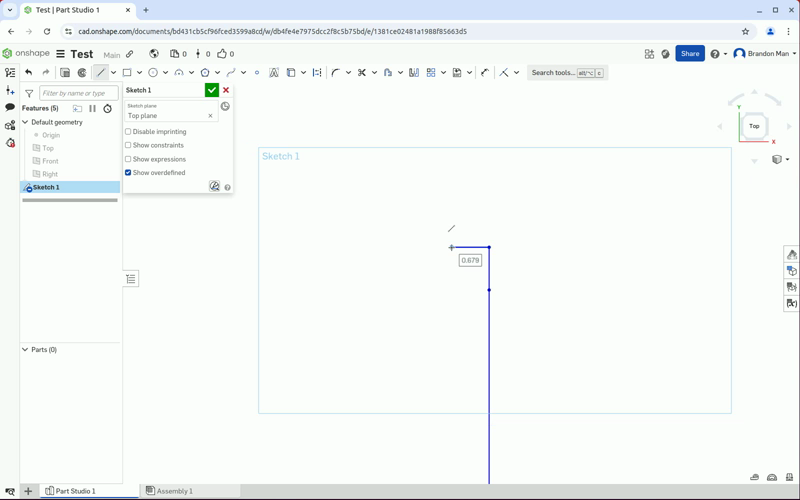
scroll(-6)
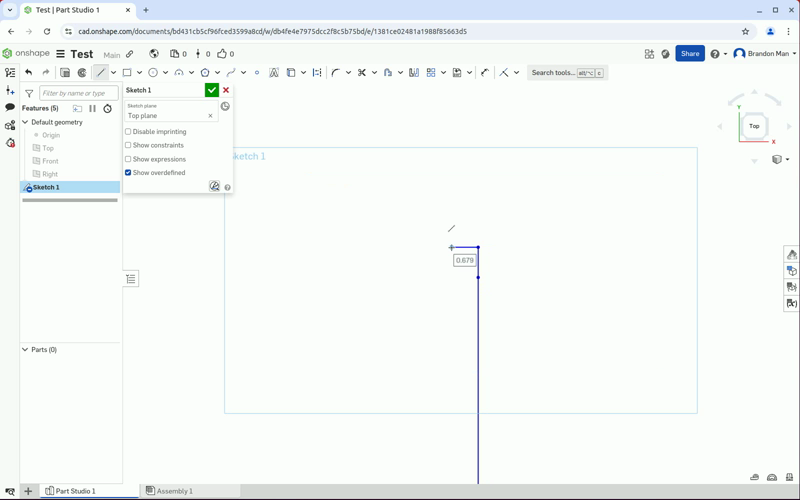
scroll(-6)
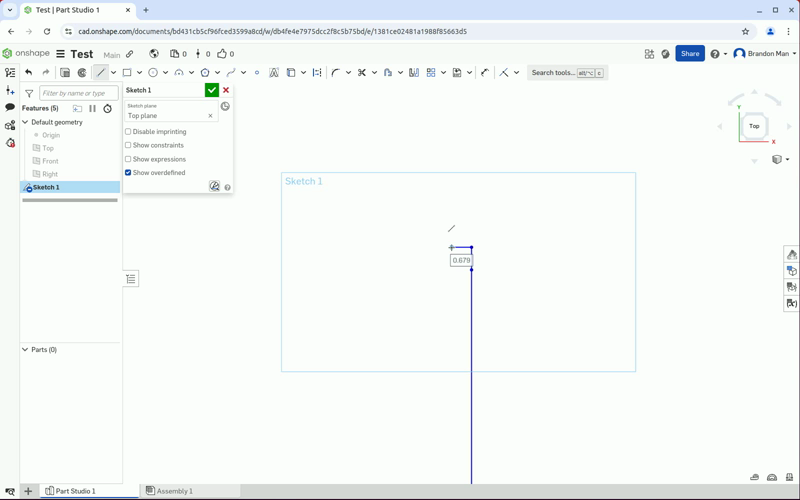
scroll(-6)
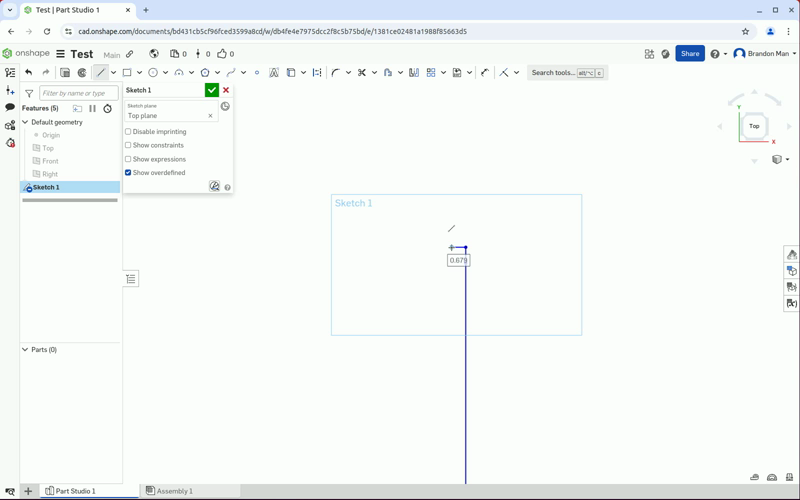
scroll(-6)
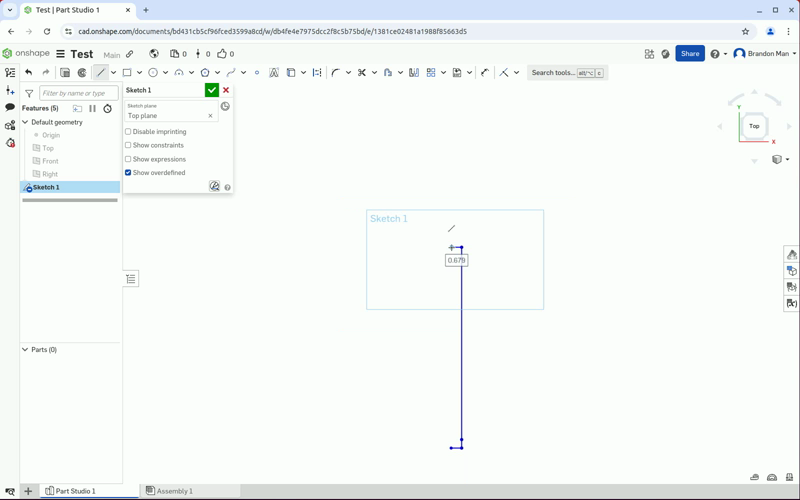
scroll(-6)
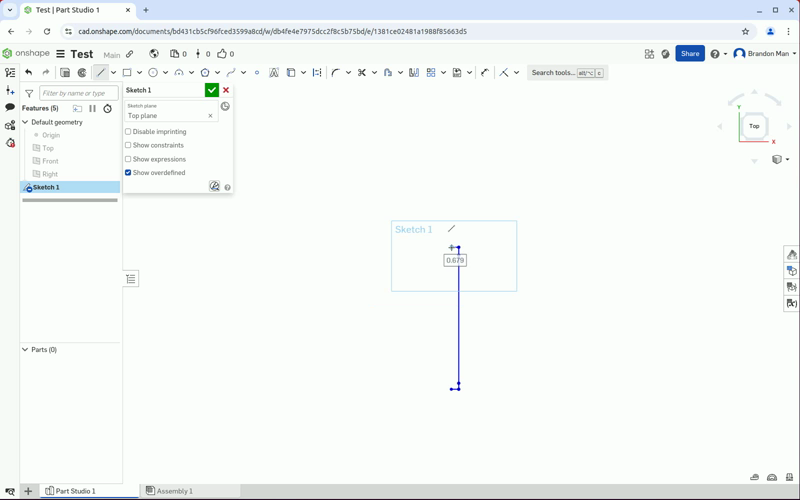
scroll(-6)
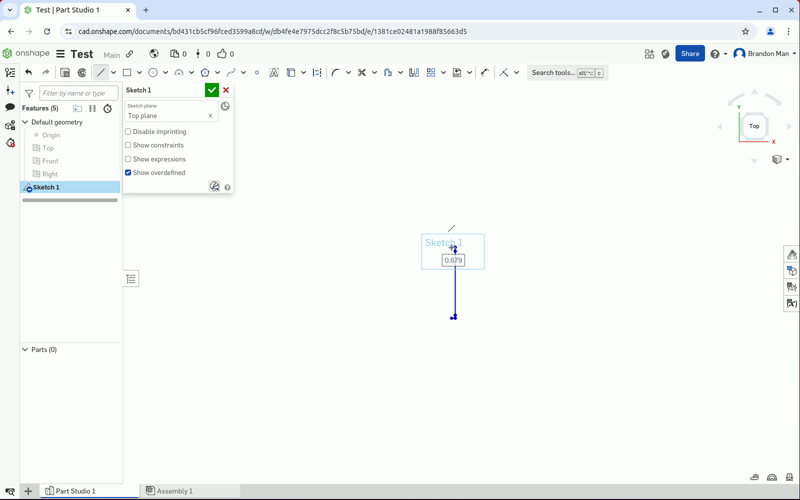
key_up(shift)
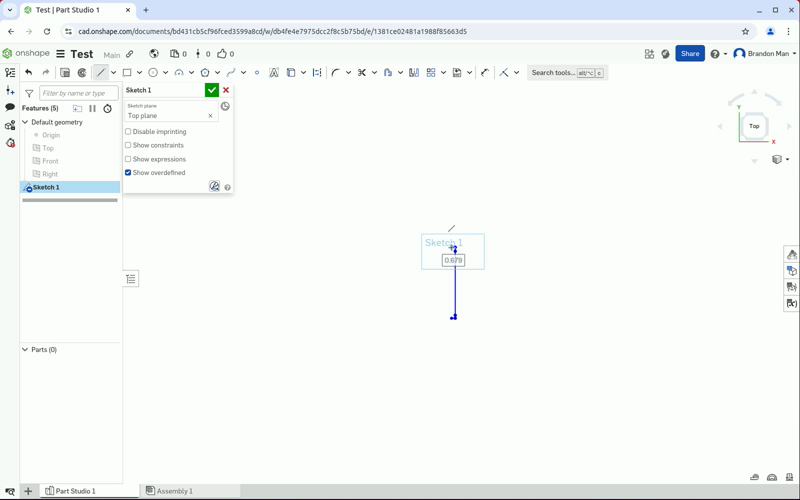
key_down(shift)
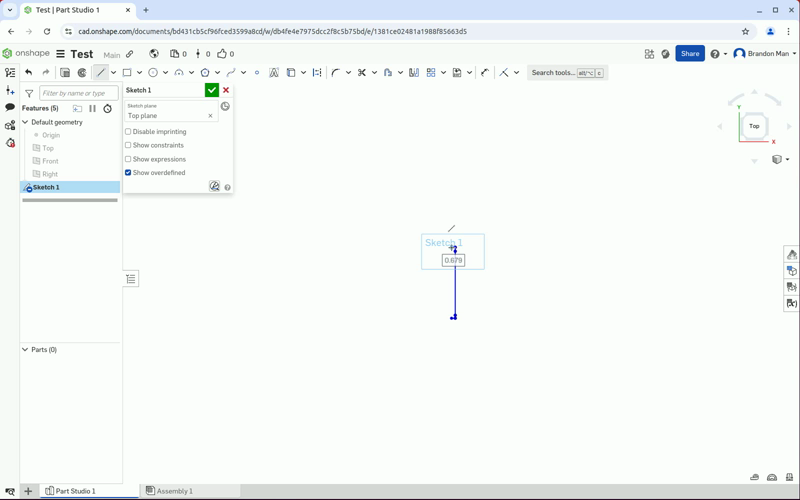
mouse_move(451, 318)
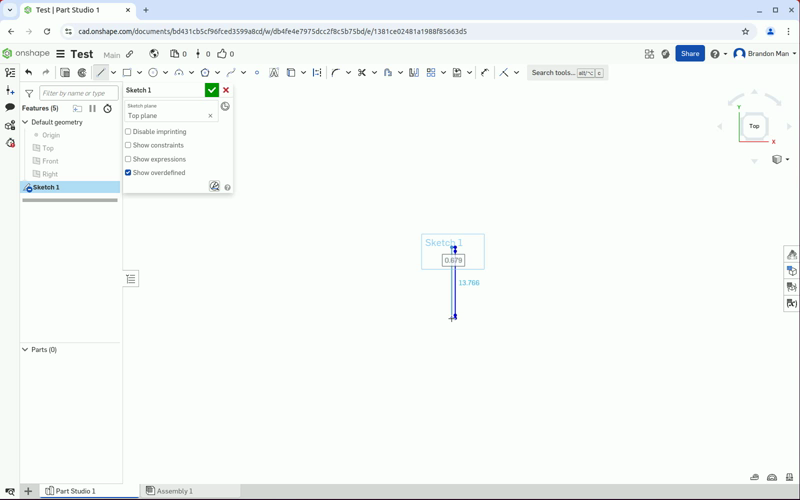
scroll(6)
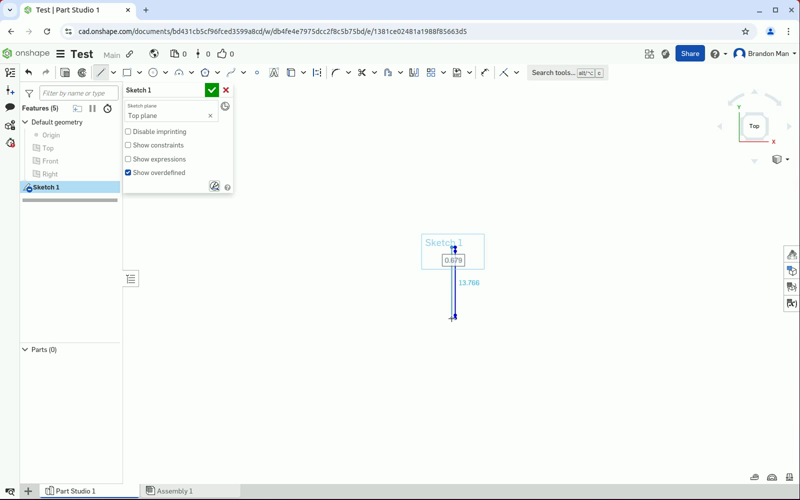
scroll(6)
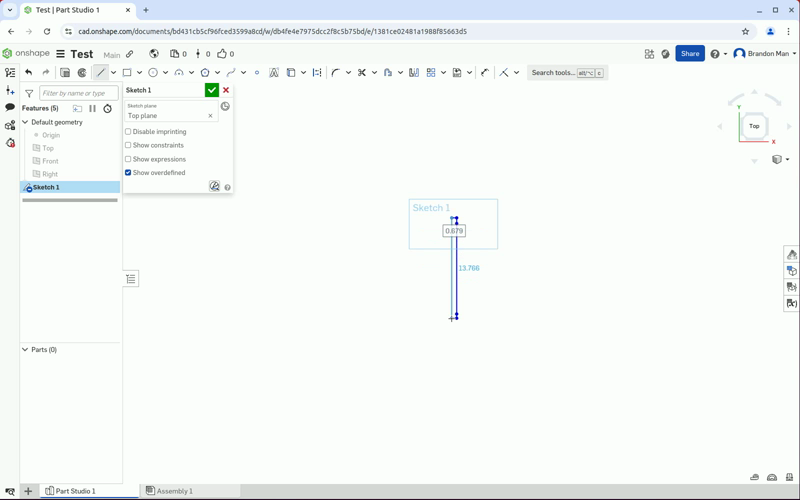
scroll(6)
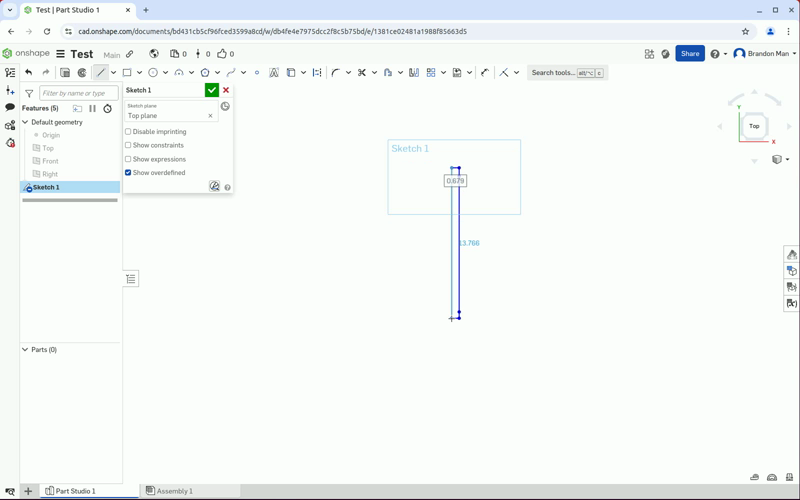
scroll(6)
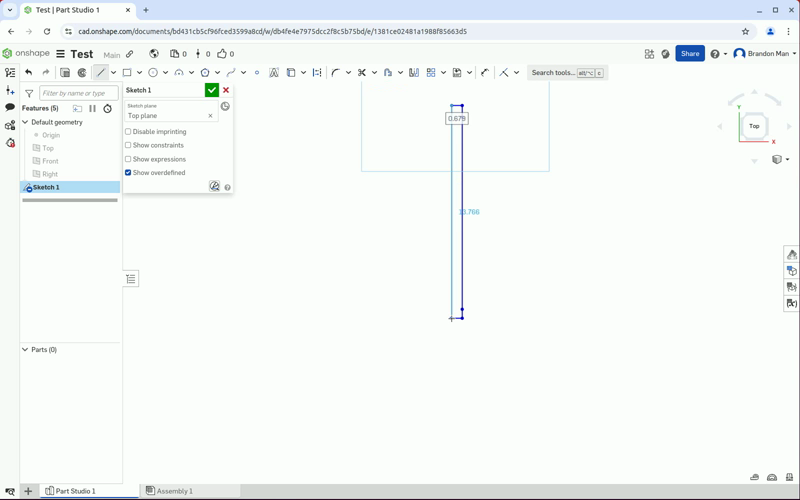
scroll(6)
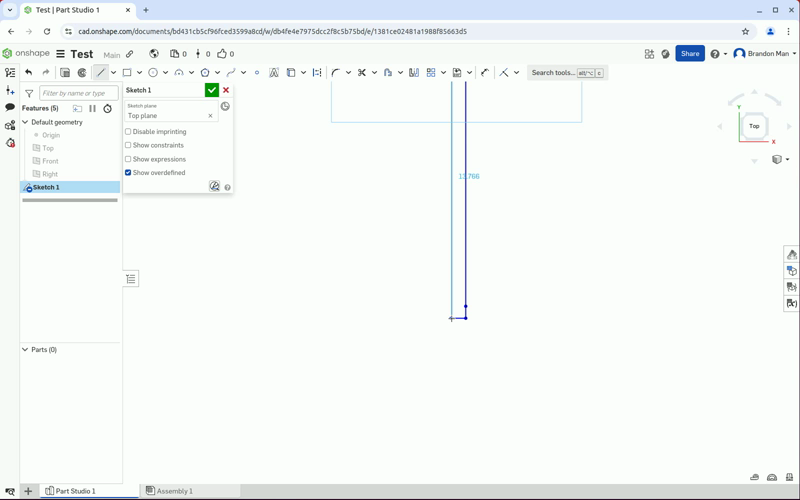
scroll(6)
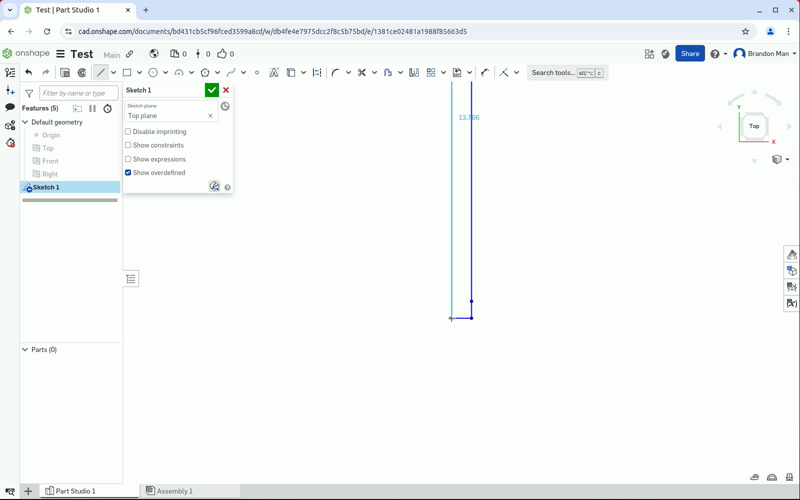
scroll(6)
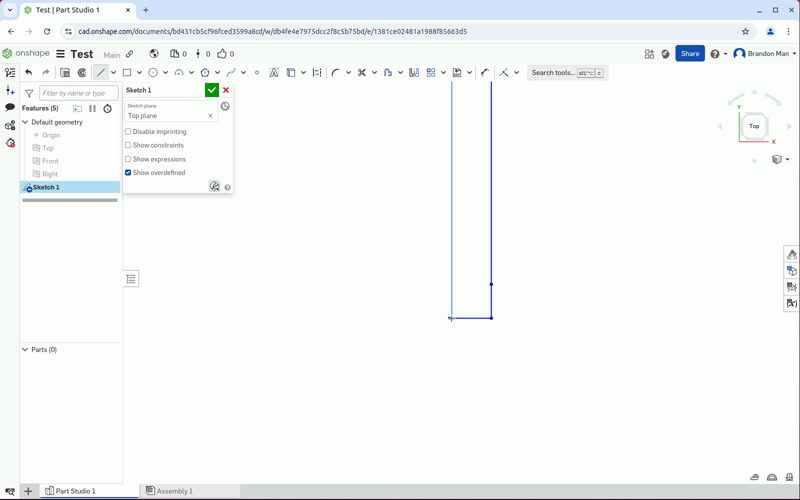
key_up(shift)
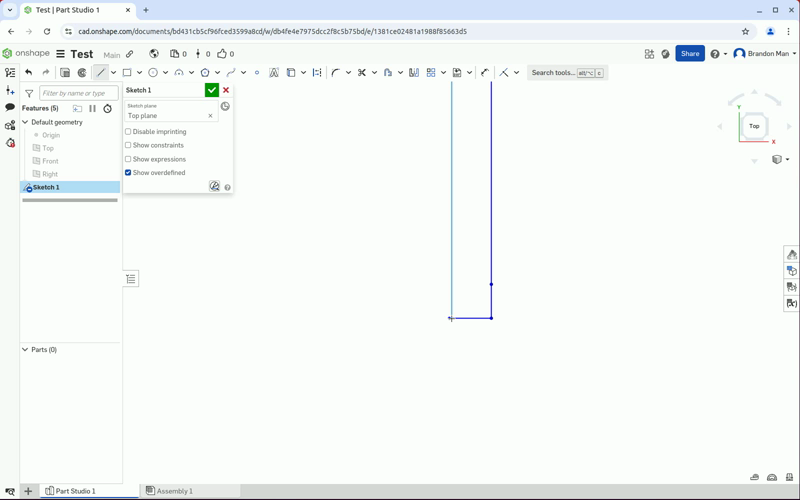
click(451, 318)
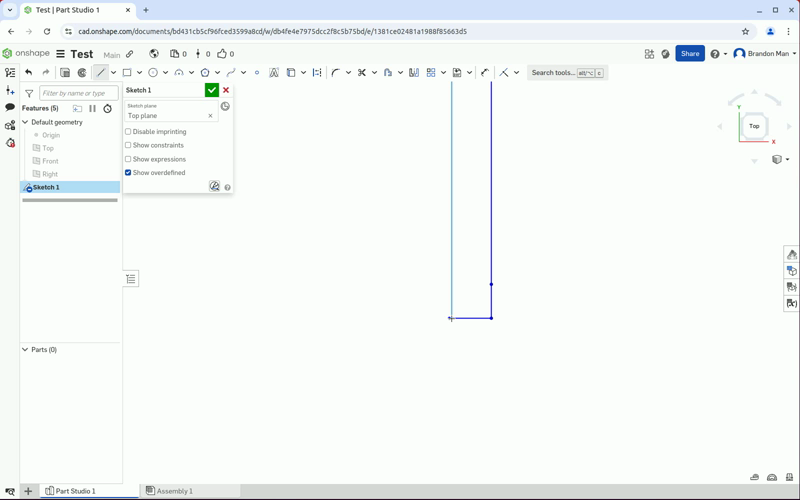
scroll(-6)
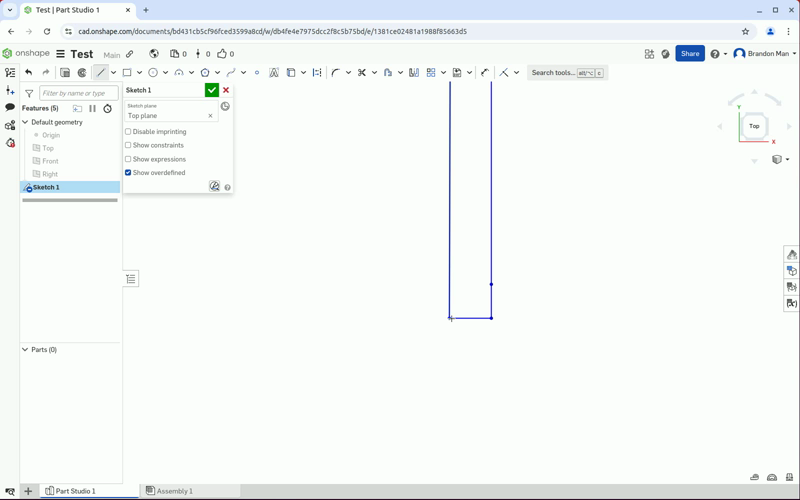
scroll(-6)
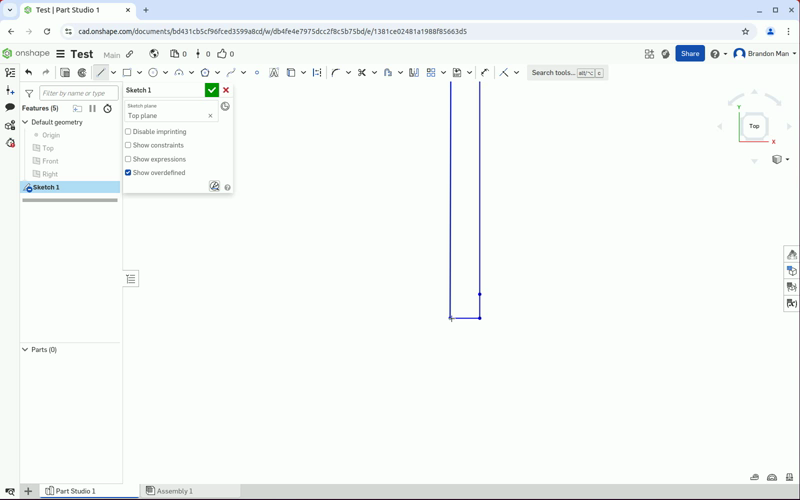
scroll(-6)
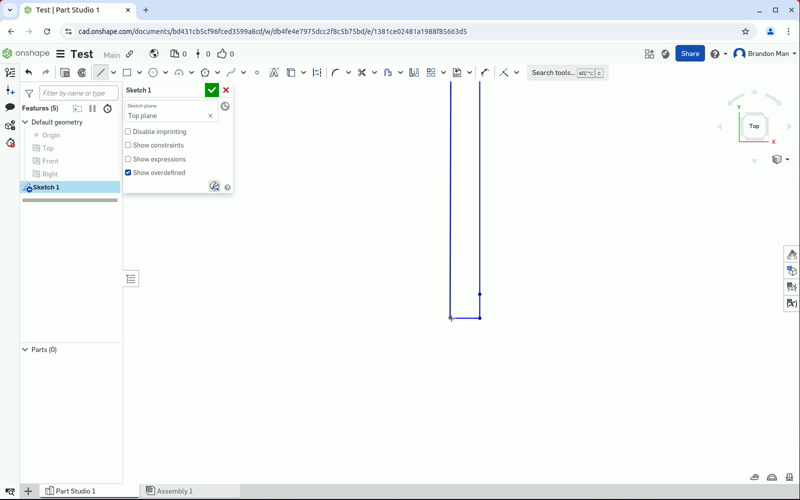
scroll(-6)
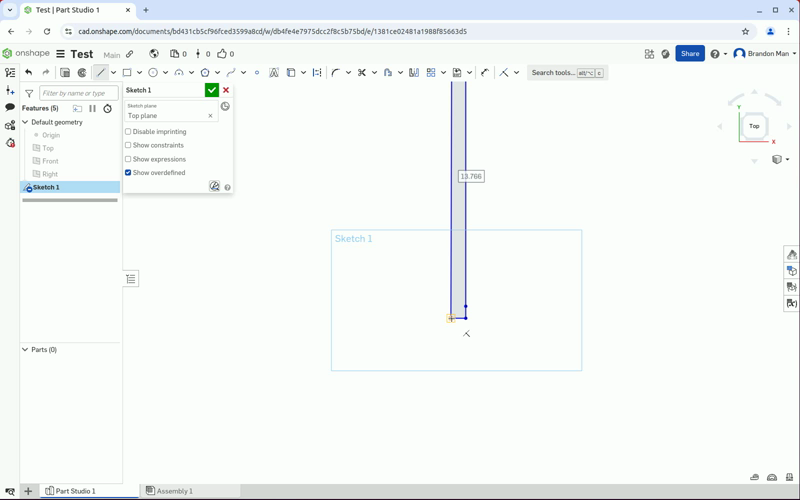
scroll(-6)
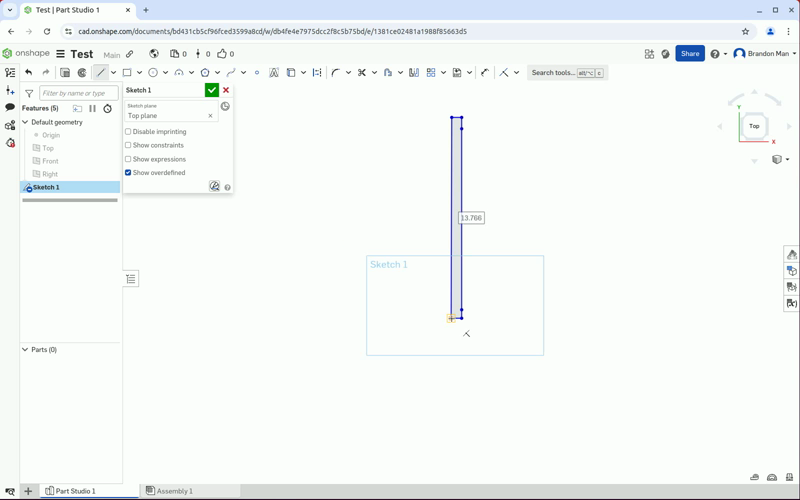
scroll(-6)
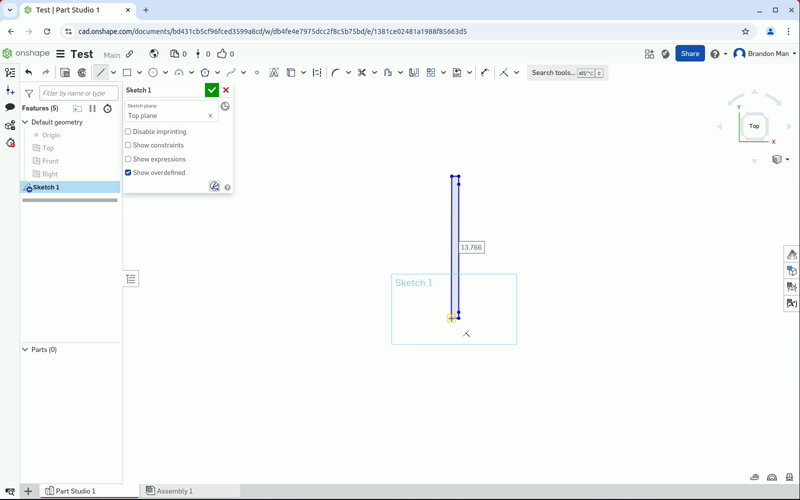
scroll(-6)
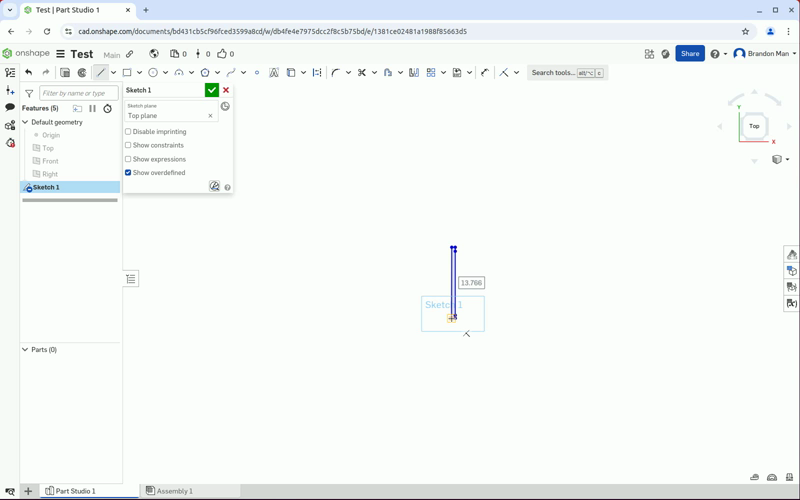
key(esc)
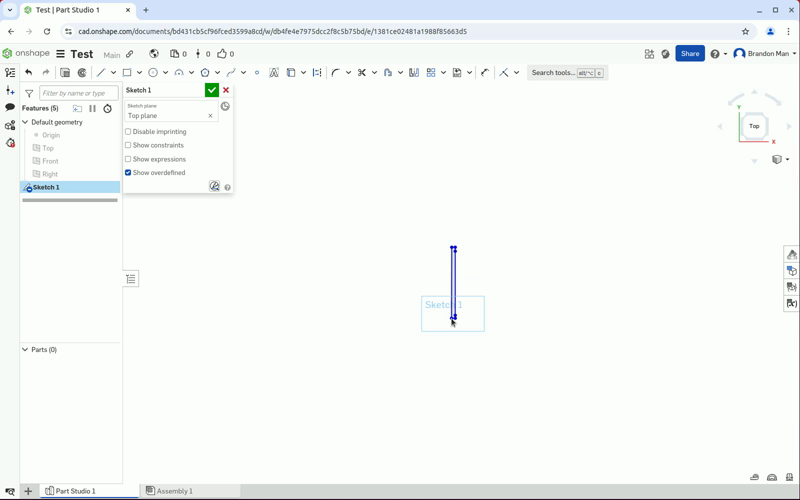
mouse_move(452, 264)
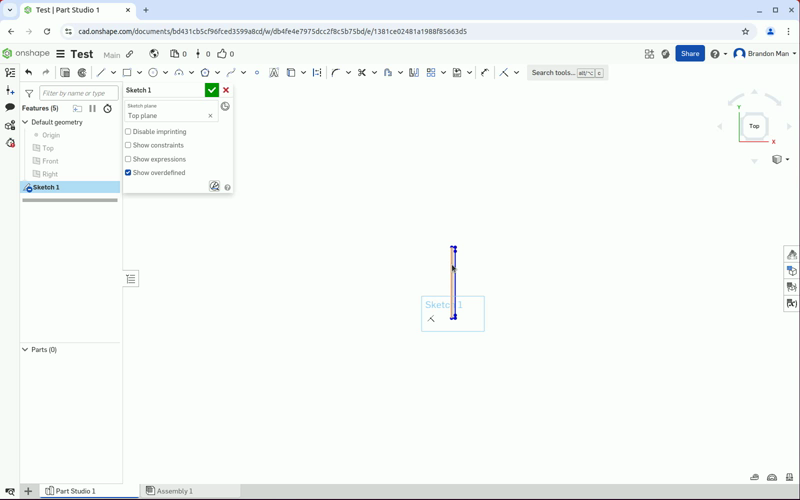
scroll(6)
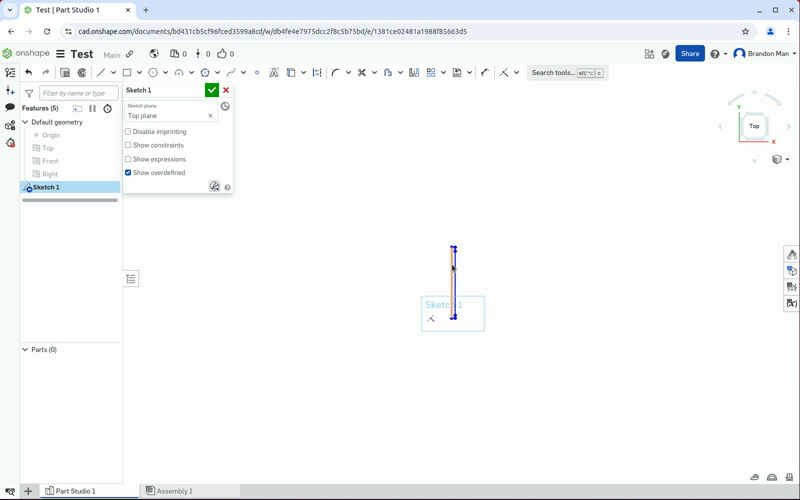
scroll(6)
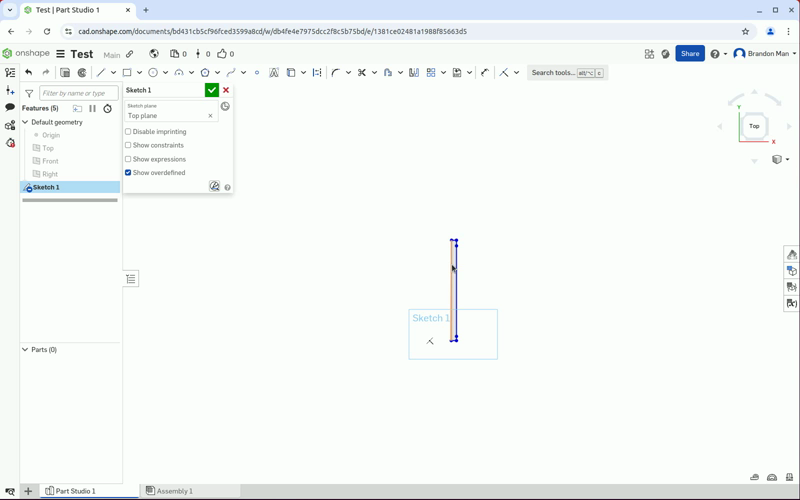
scroll(6)
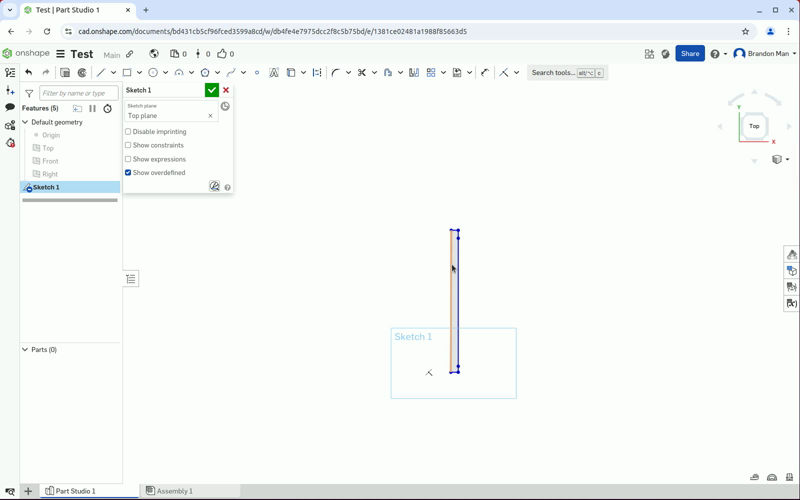
scroll(6)
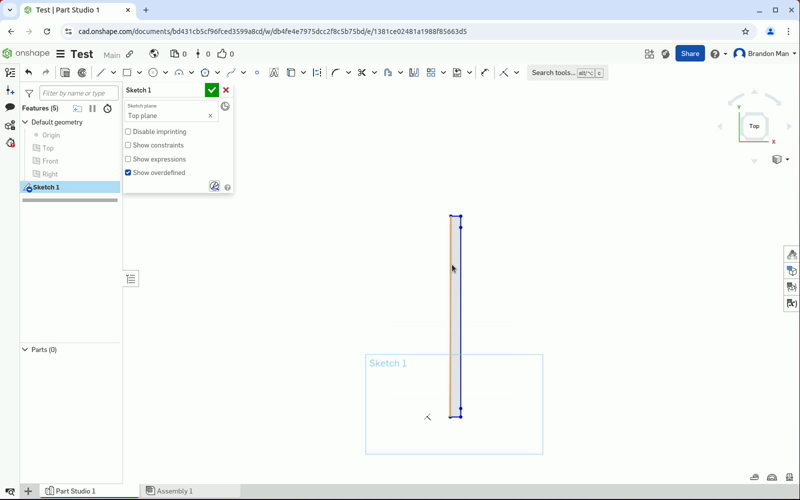
scroll(6)
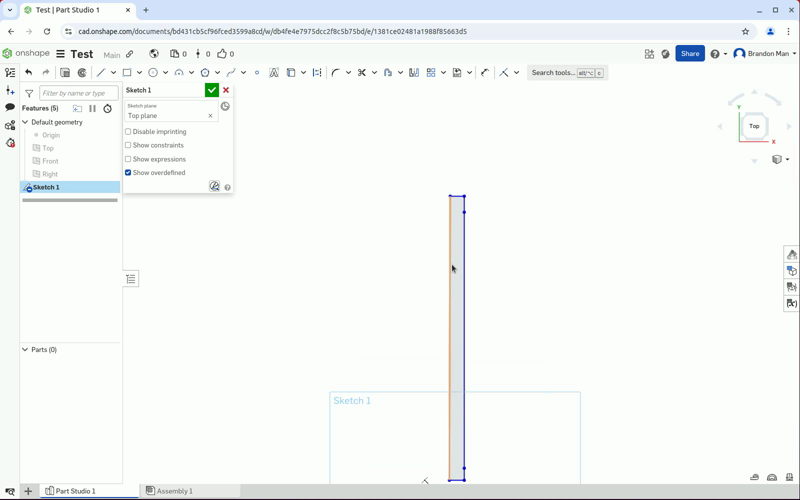
scroll(6)
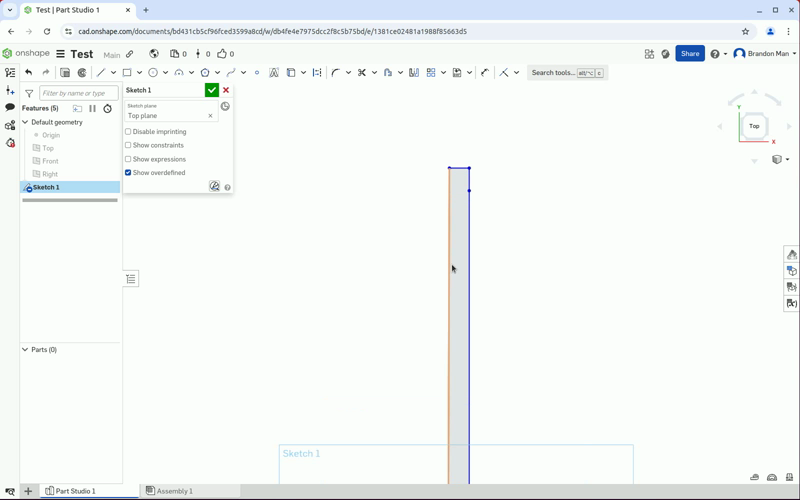
scroll(6)
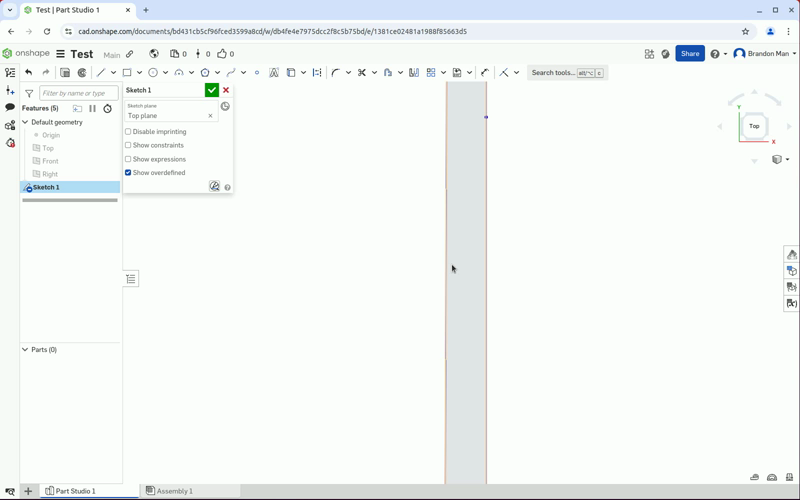
click(452, 264)
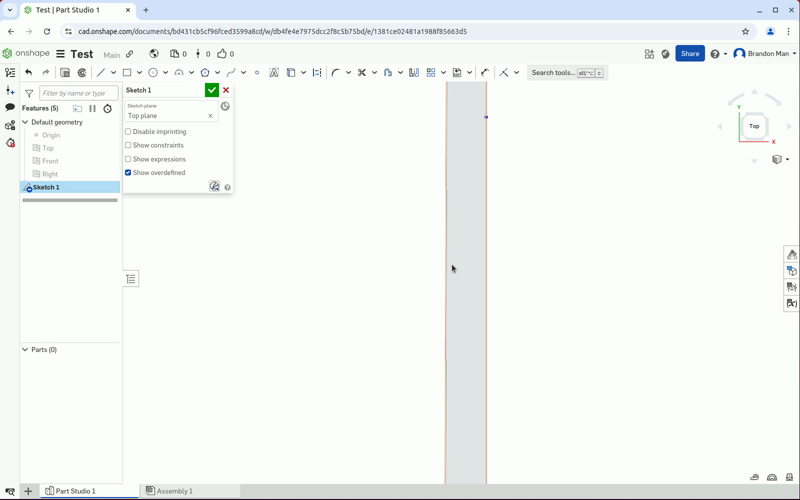
scroll(-6)
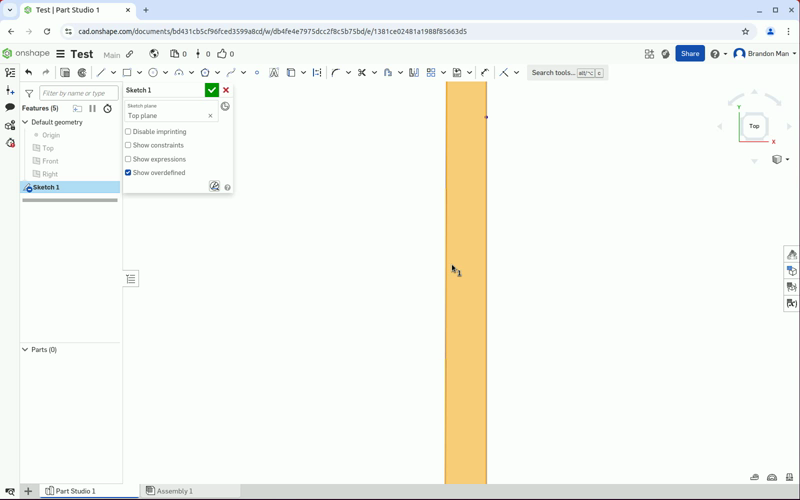
scroll(-6)
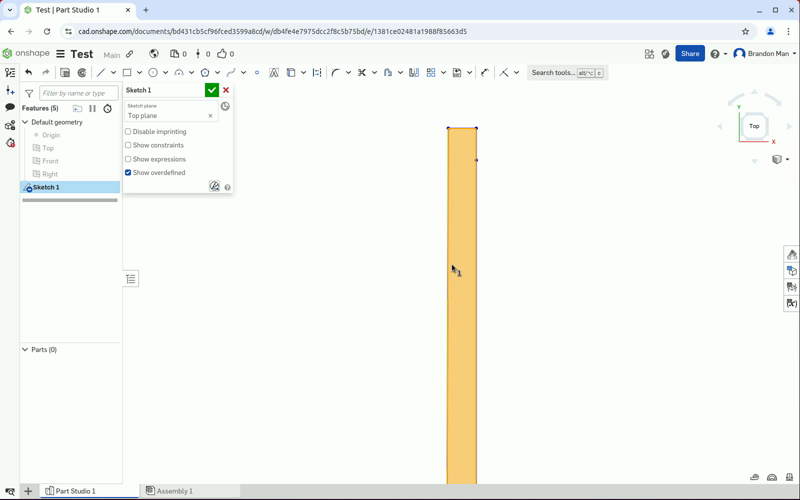
scroll(-6)
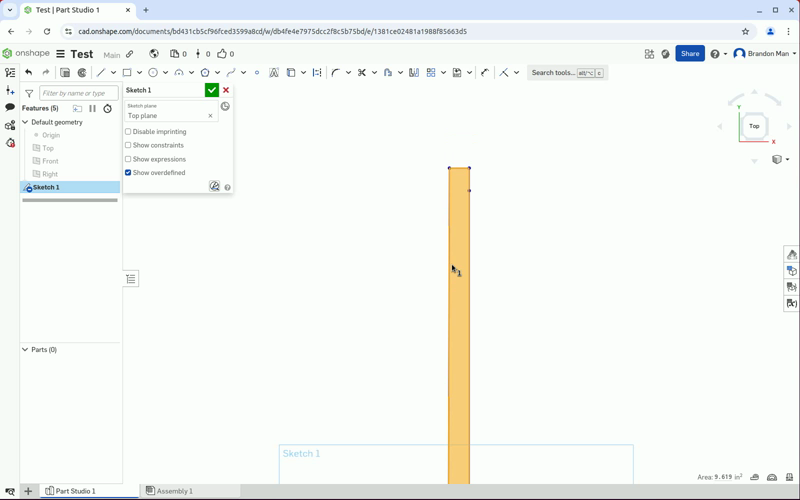
scroll(-6)
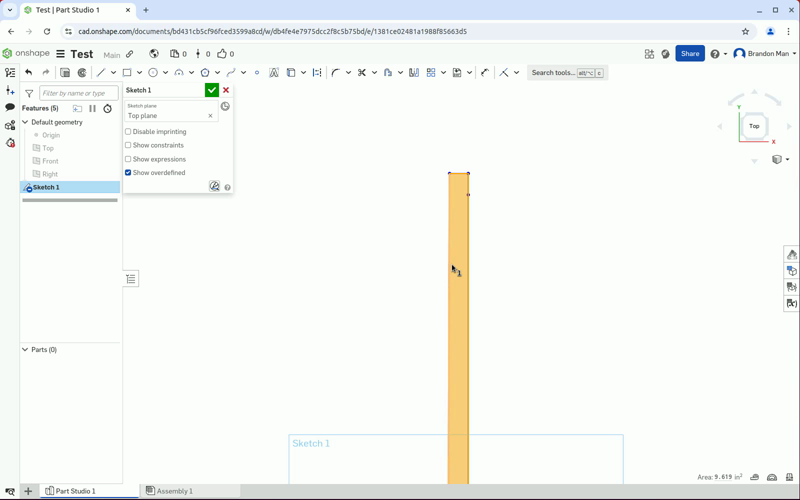
scroll(-6)
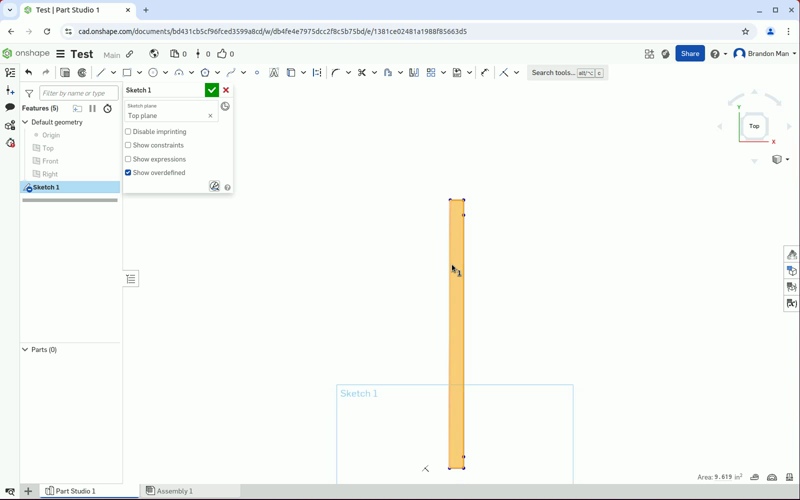
scroll(-6)
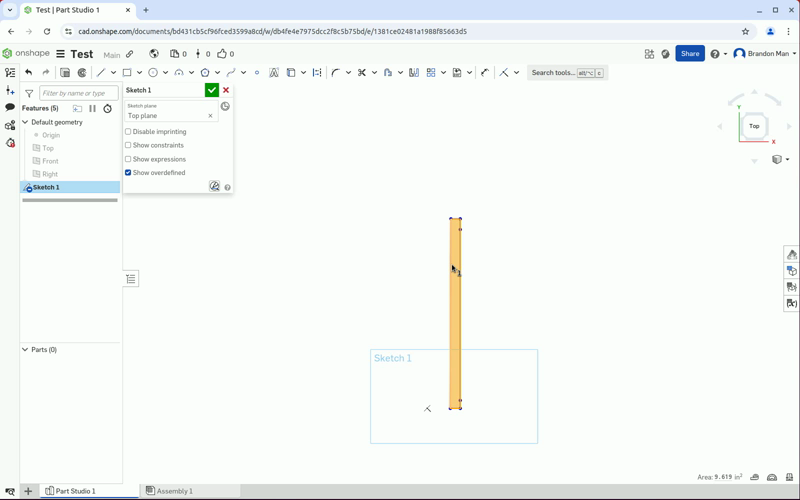
scroll(-6)
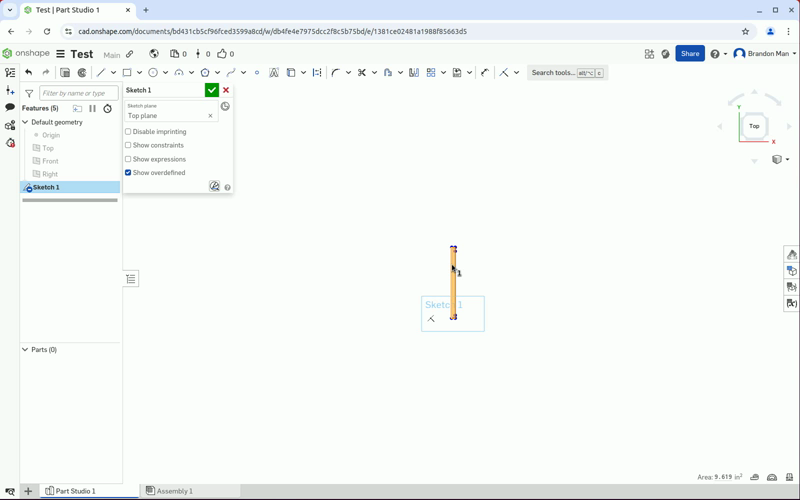
mouse_move(73, 352)
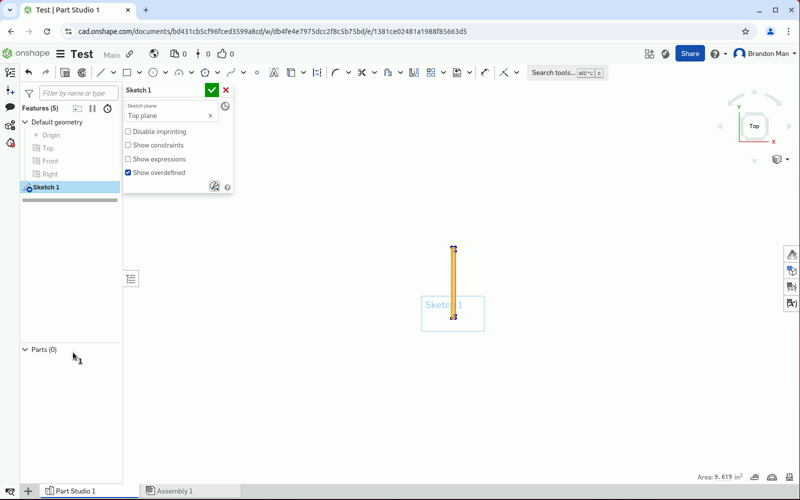
key(shift+y)
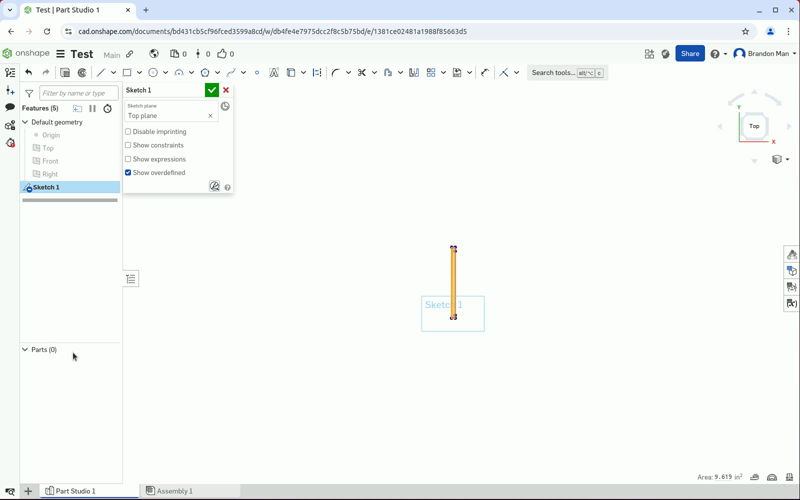
key(shift+e)
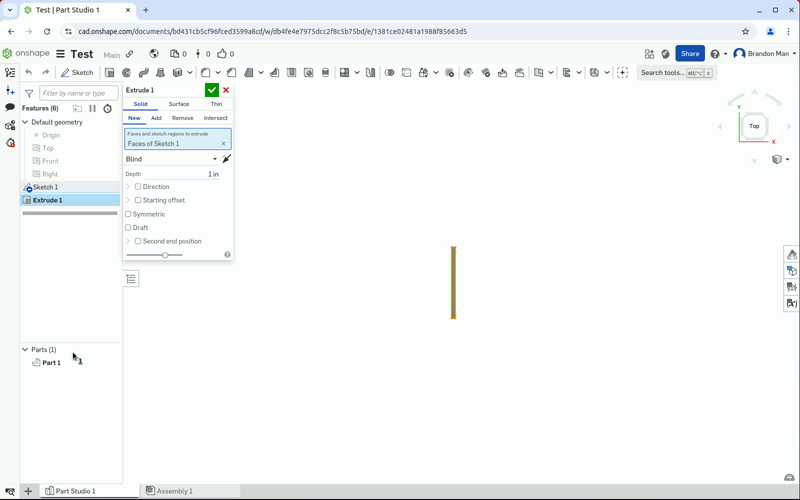
mouse_move(143, 106)
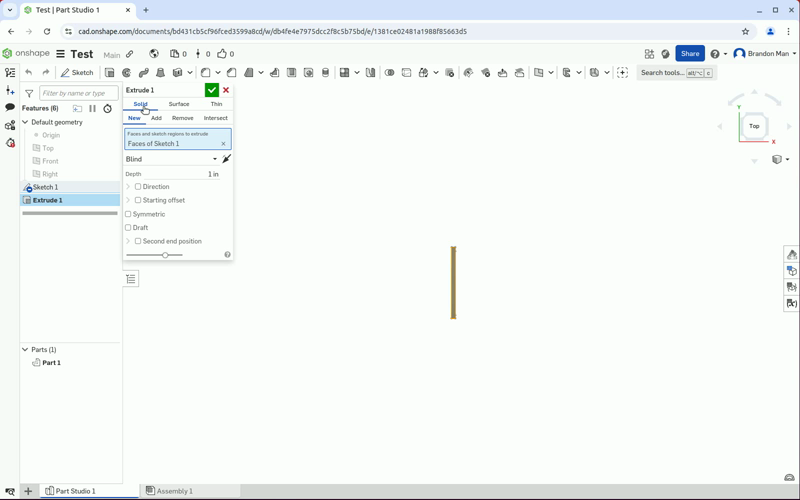
click(143, 106)
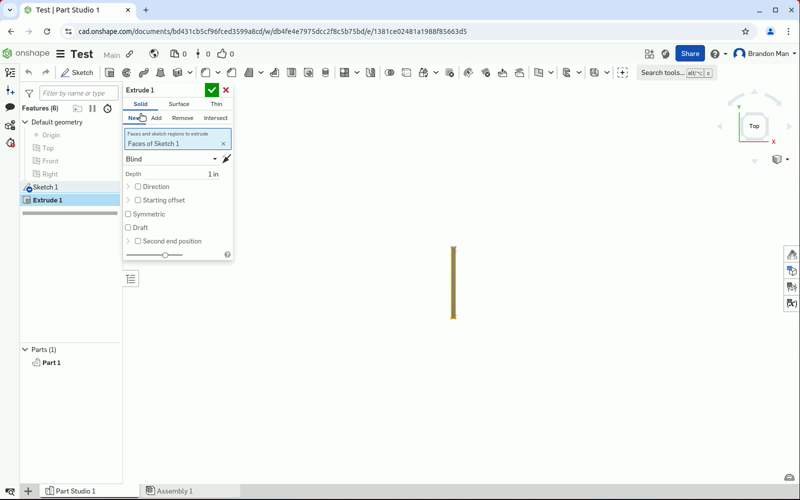
mouse_move(137, 120)
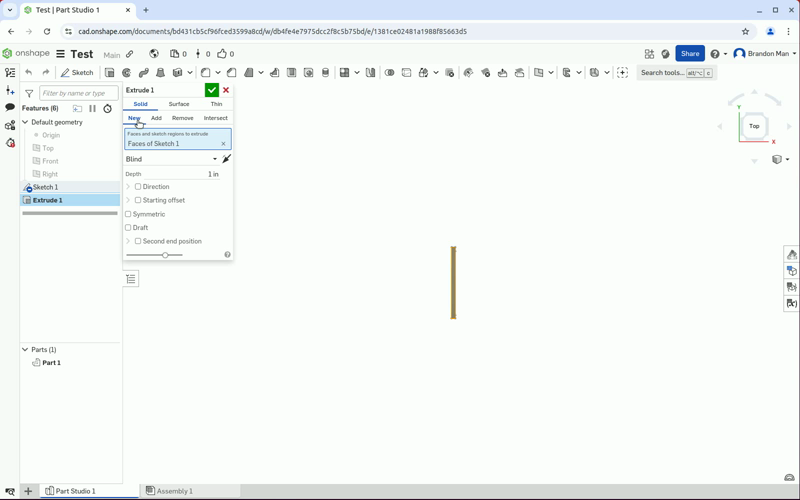
click(137, 120)
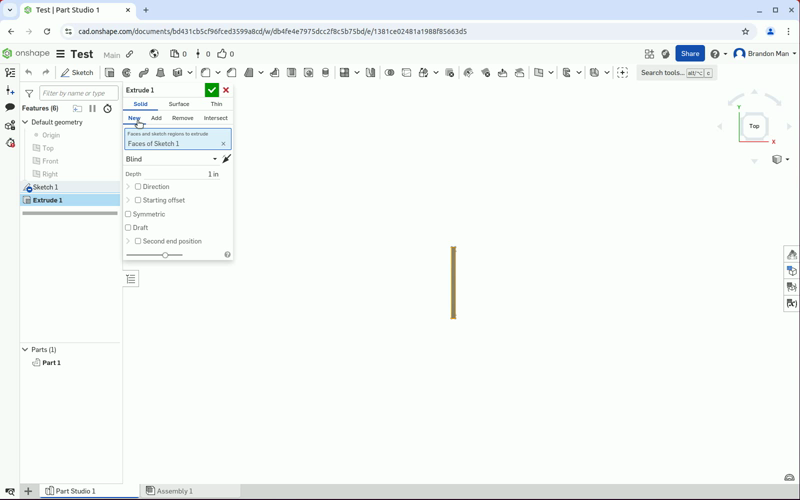
key(tab, 4)
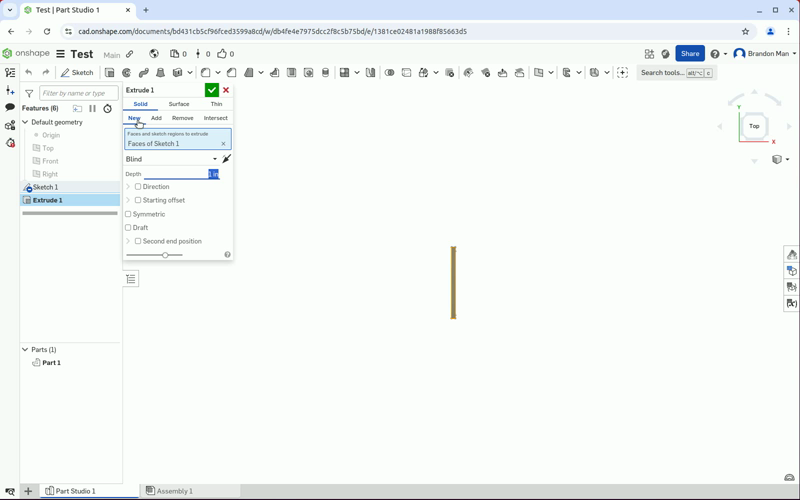
text(0.722)
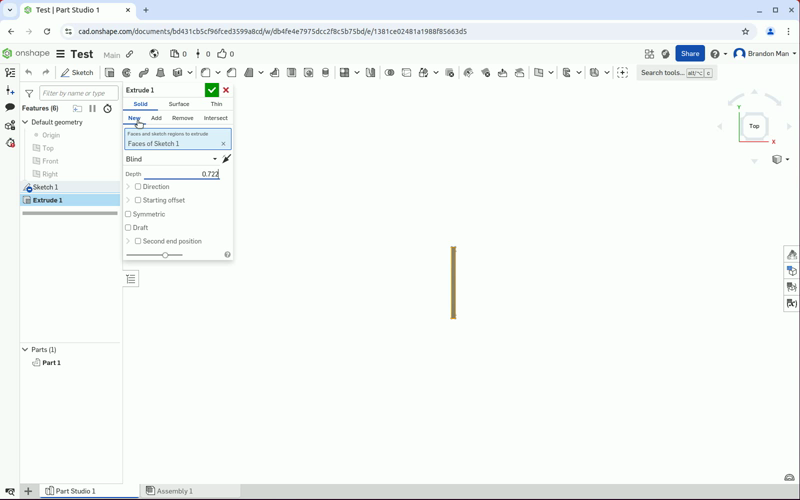
key(enter)
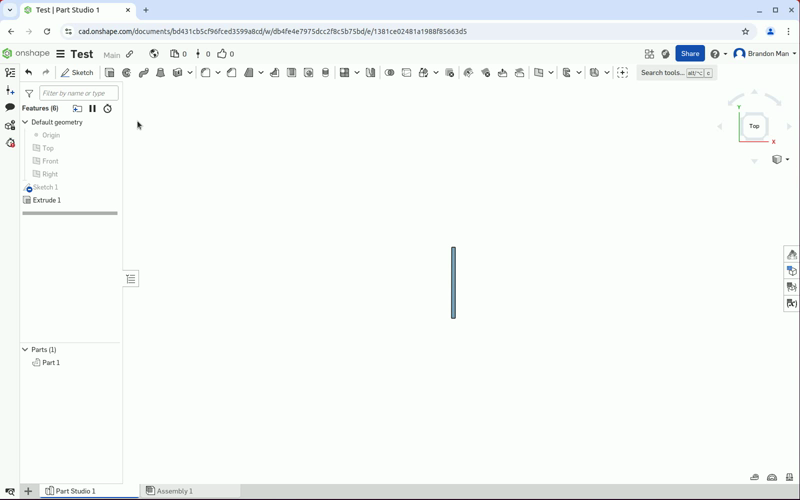
key(shift+h)
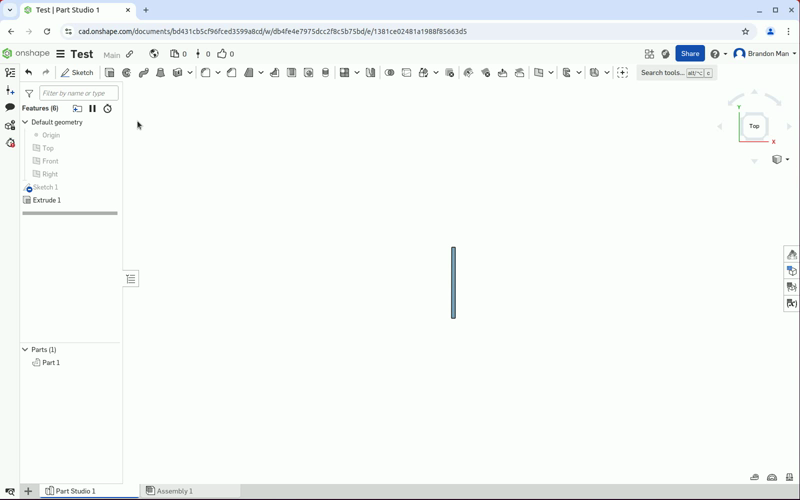
key(shift+h)
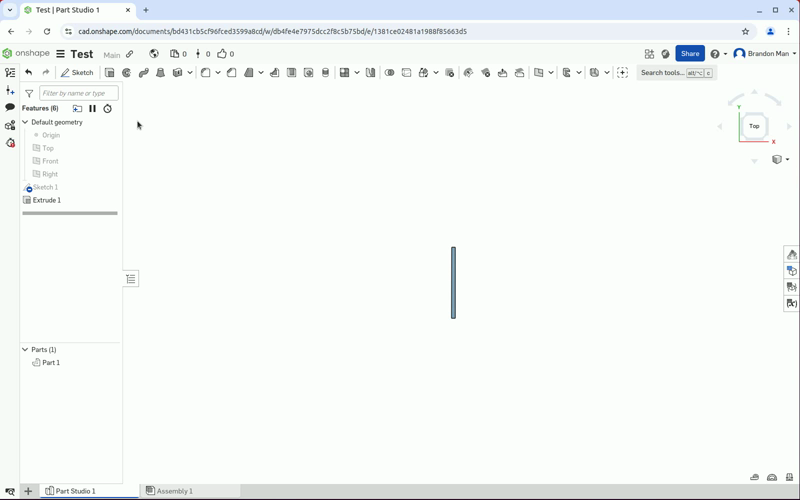
mouse_move(73, 189)
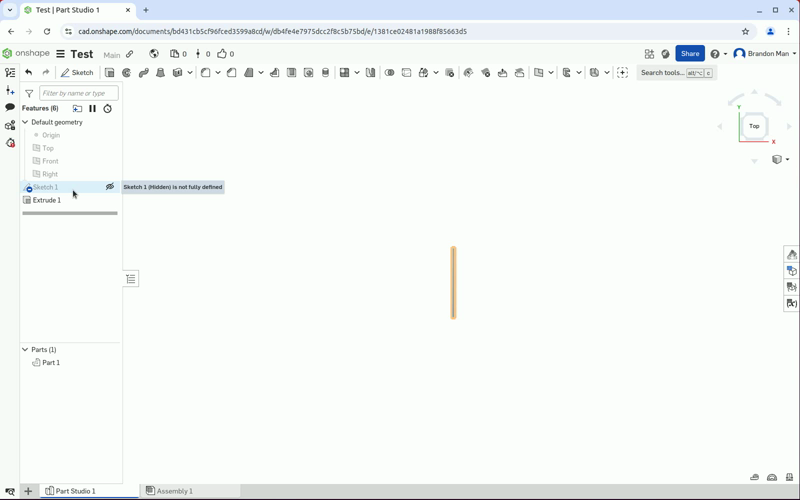
click(73, 189)
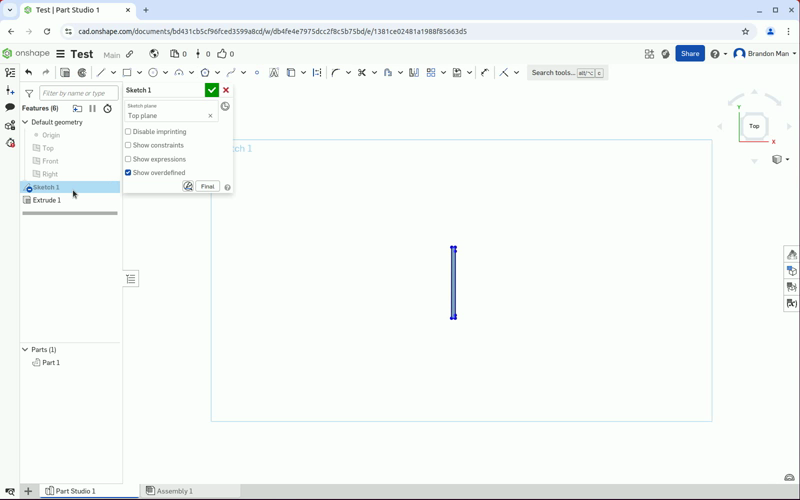
mouse_move(229, 92)
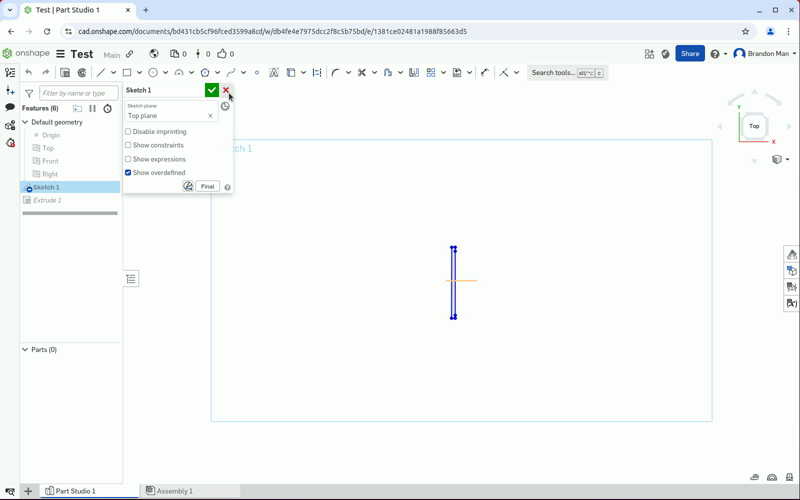
click(229, 92)
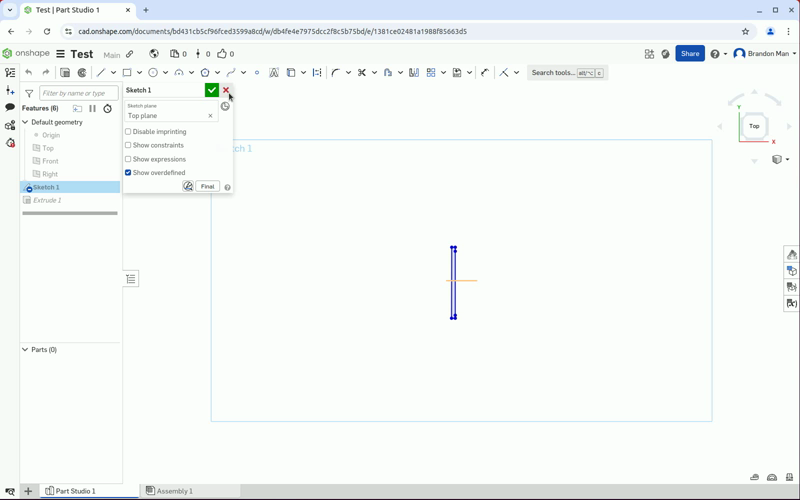
key(shift+s)
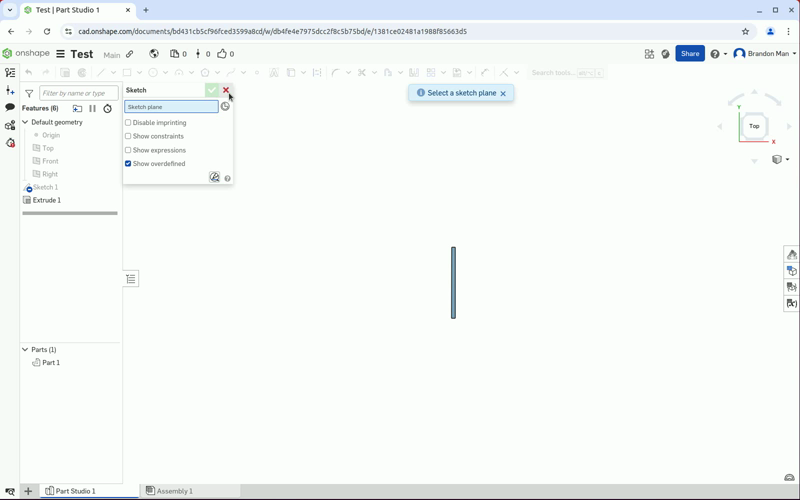
mouse_move(73, 150)
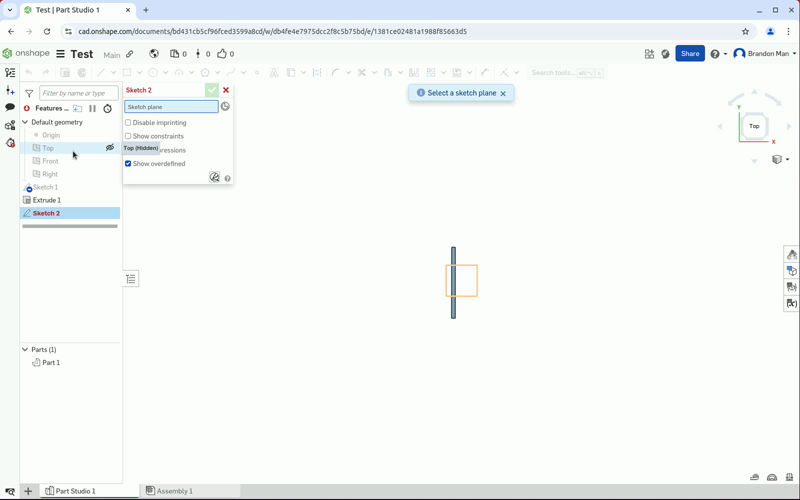
click(73, 150)
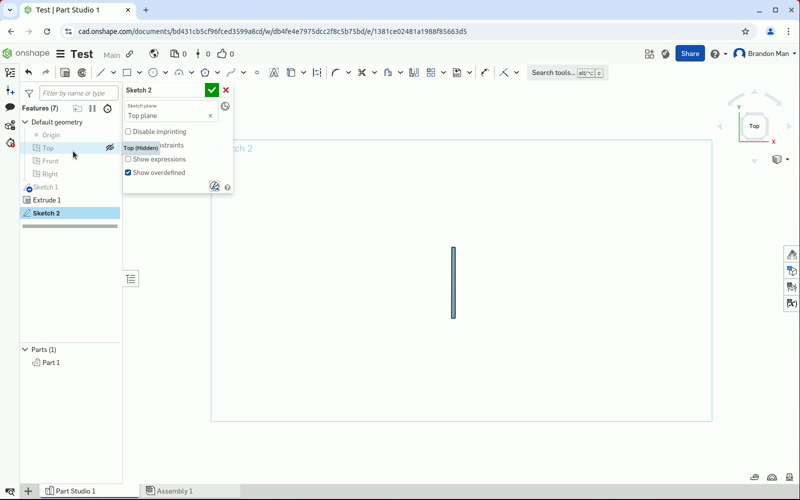
mouse_move(73, 352)
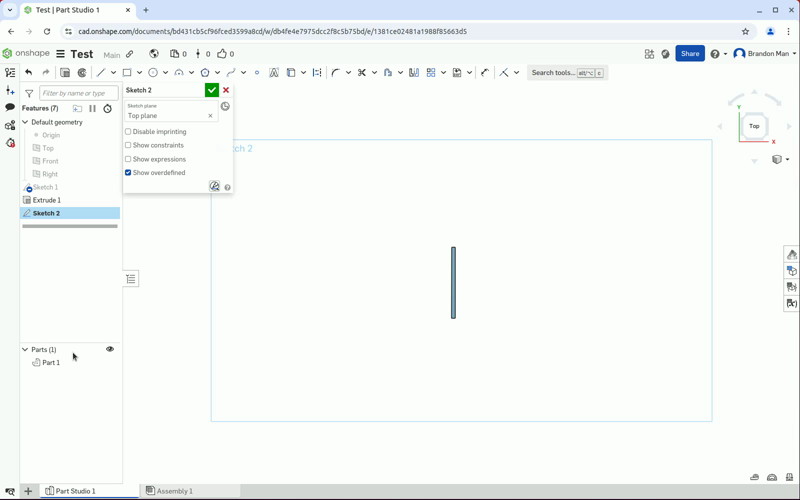
key(y)
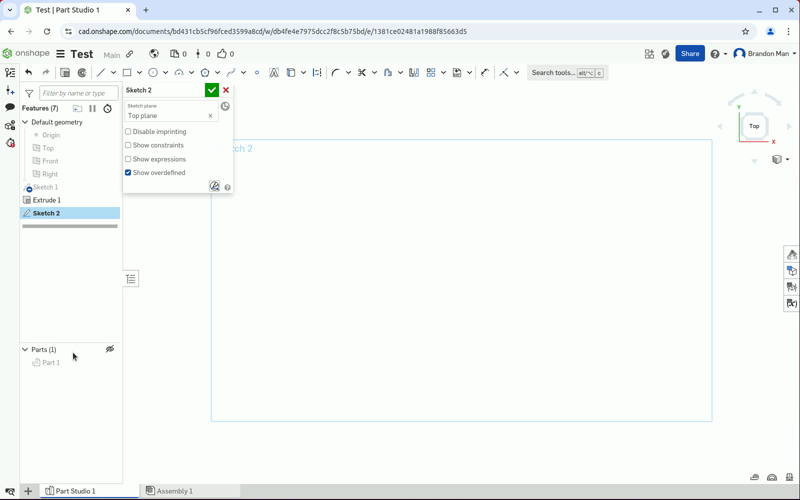
key(l)
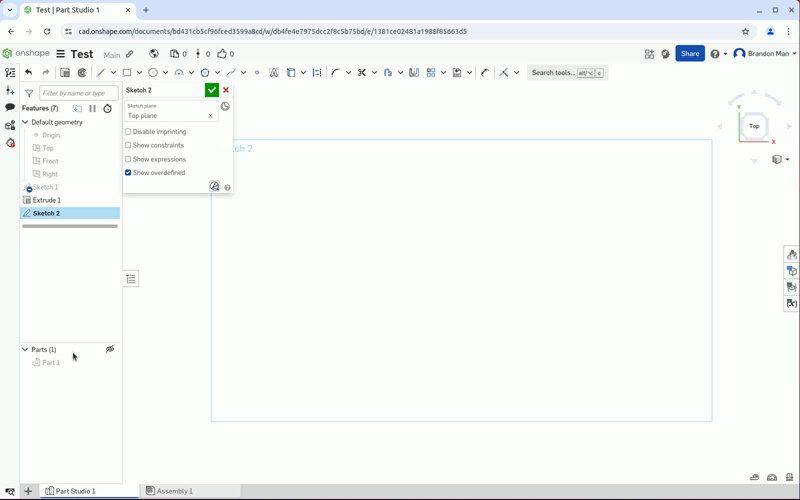
key_down(shift)
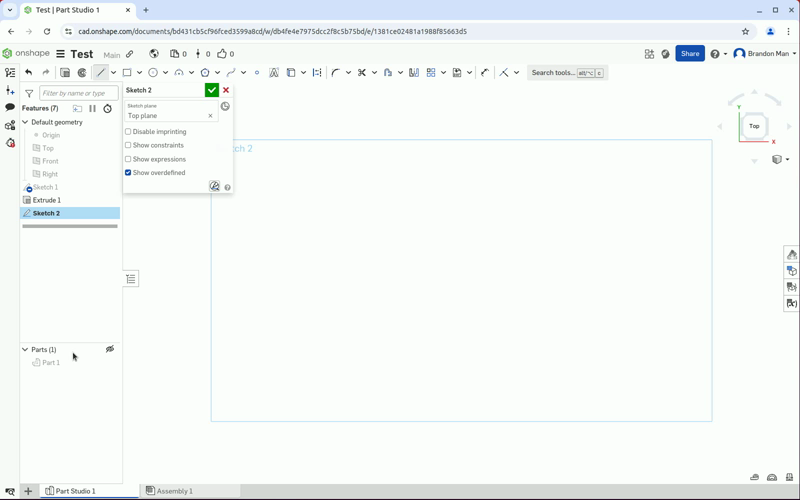
mouse_move(451, 318)
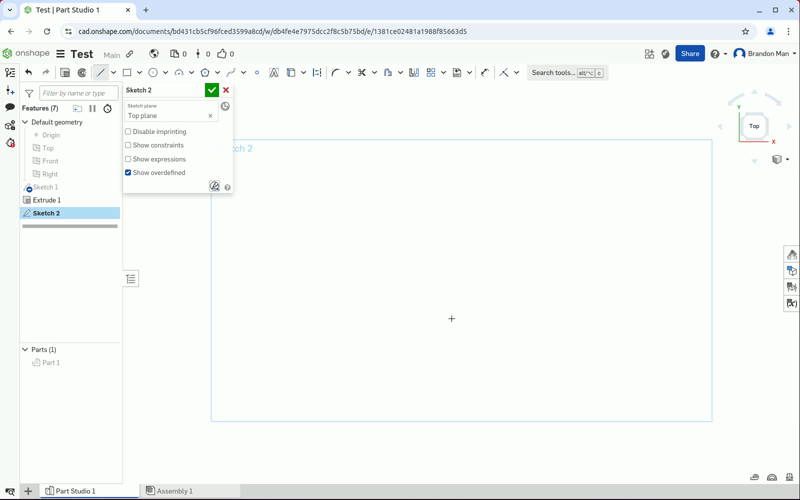
click(451, 318)
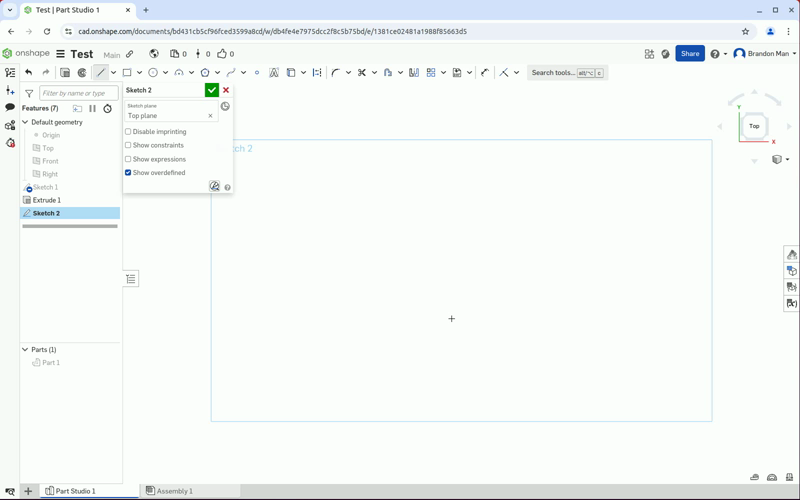
key_up(shift)
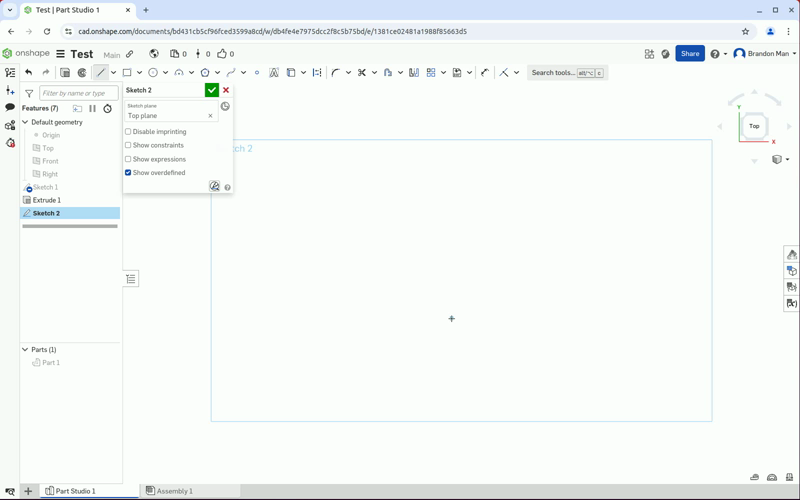
key_down(shift)
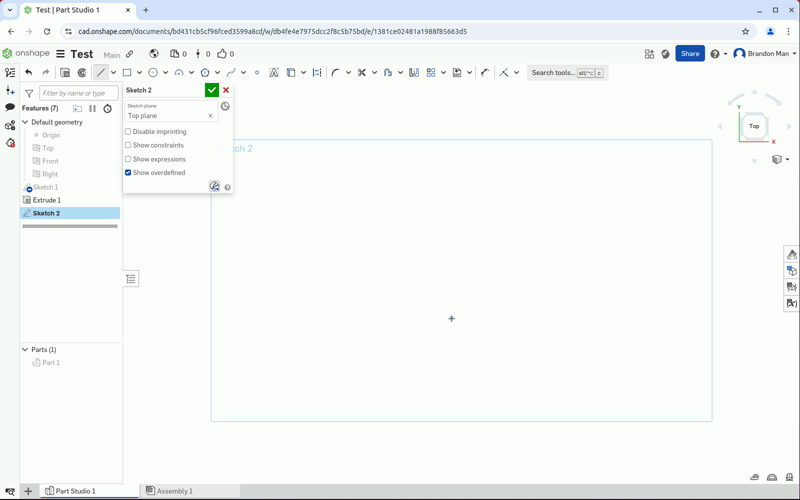
mouse_move(569, 330)
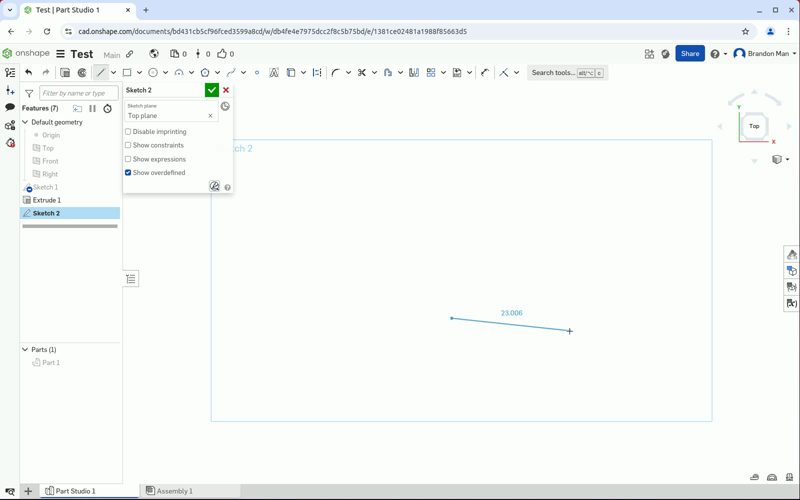
click(569, 330)
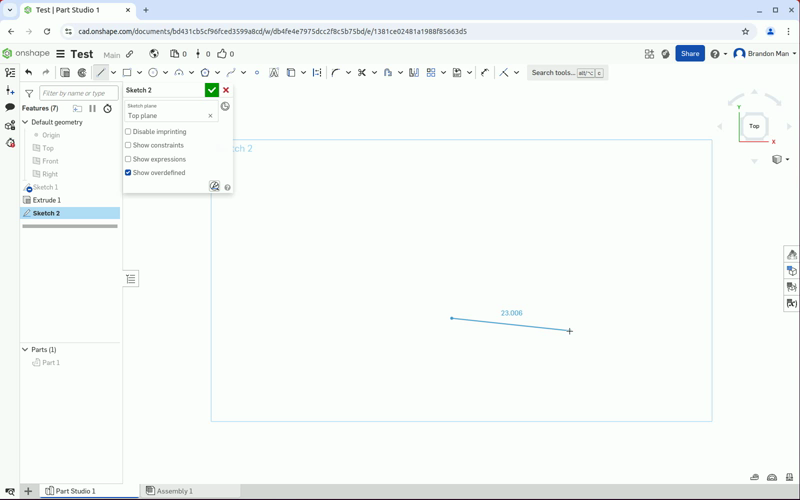
key_up(shift)
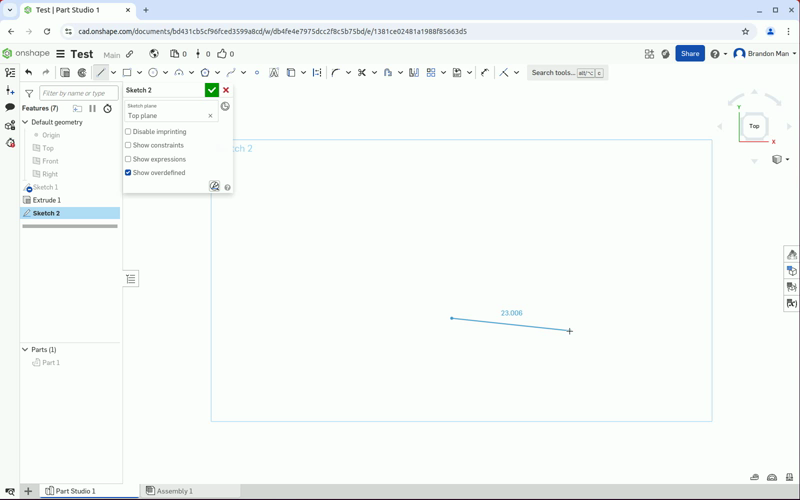
key_down(shift)
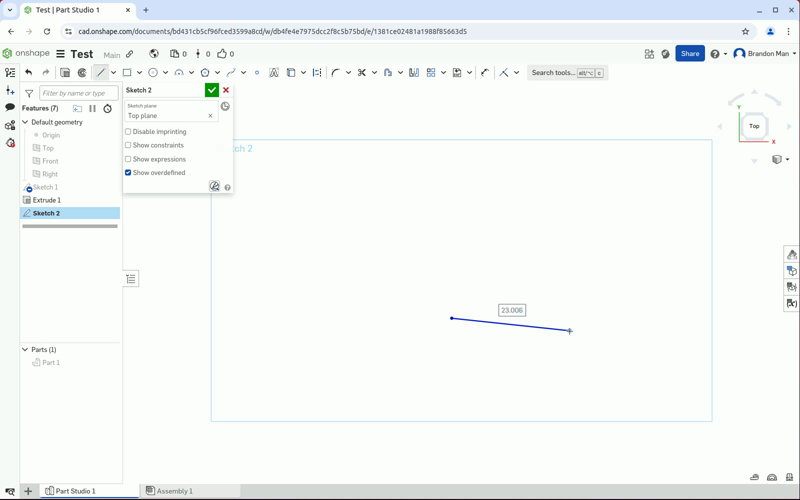
mouse_move(589, 330)
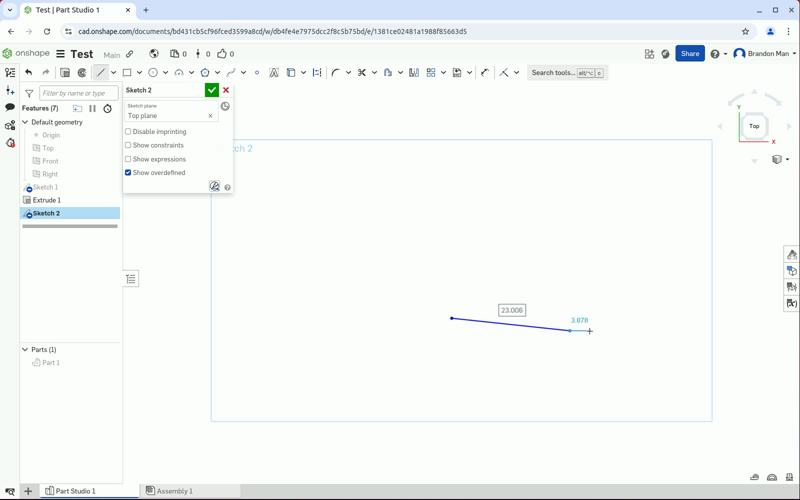
mouse_move(569, 327)
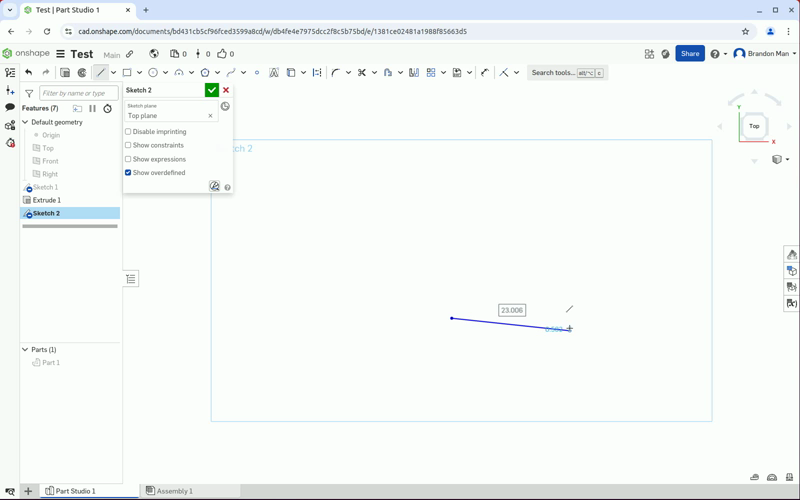
scroll(6)
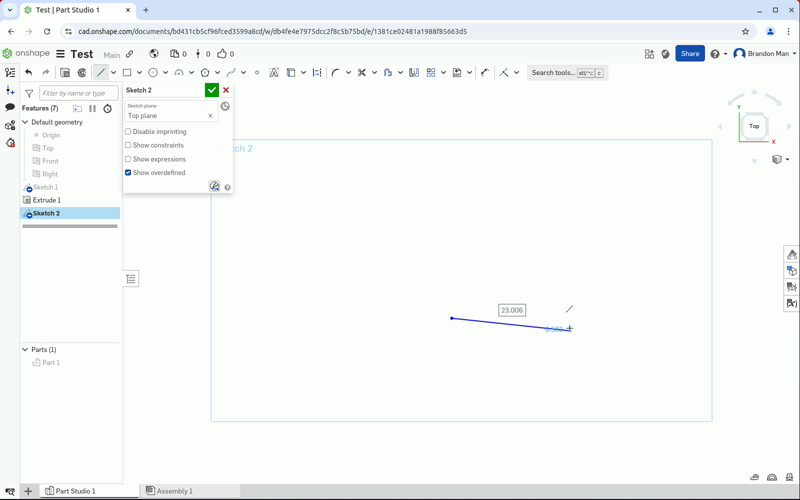
scroll(6)
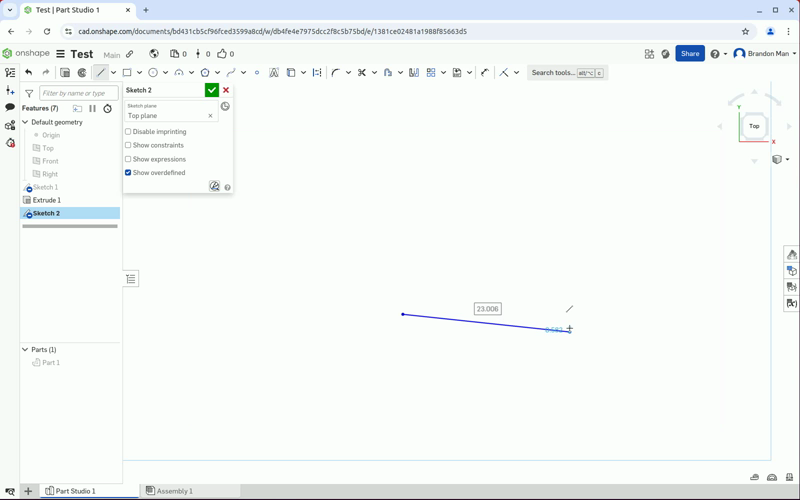
scroll(6)
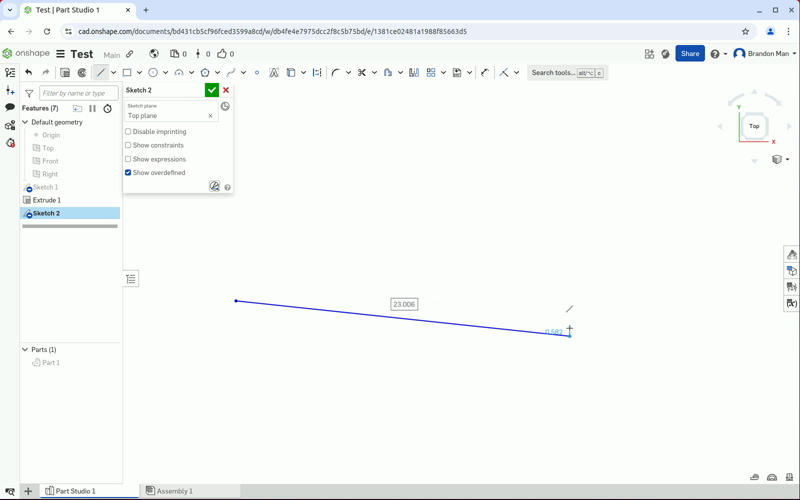
scroll(6)
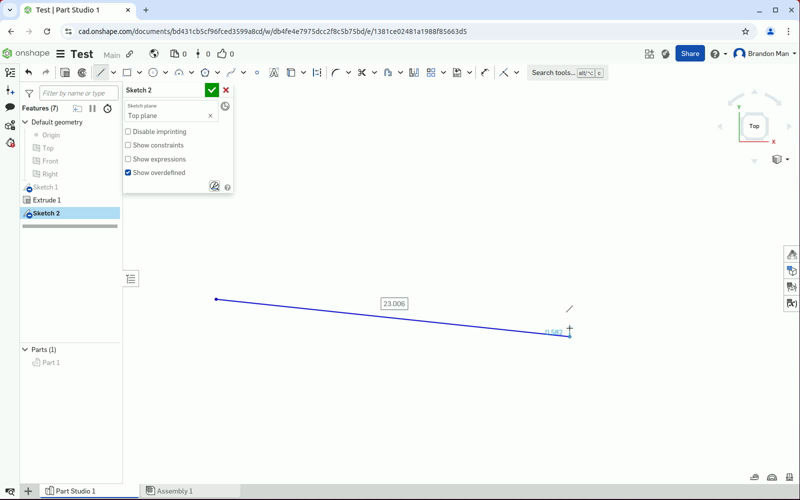
scroll(6)
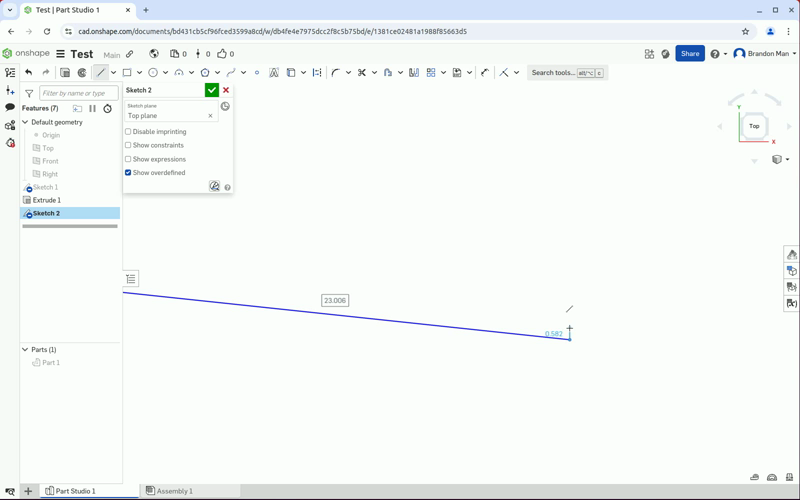
scroll(6)
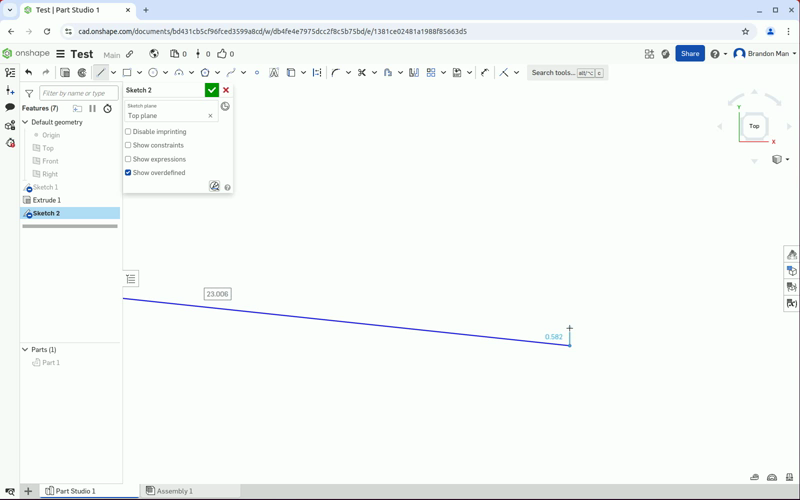
scroll(6)
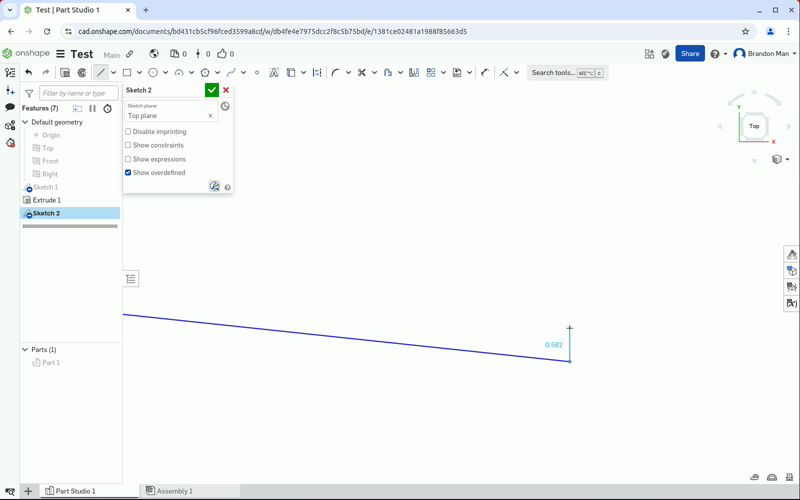
click(569, 327)
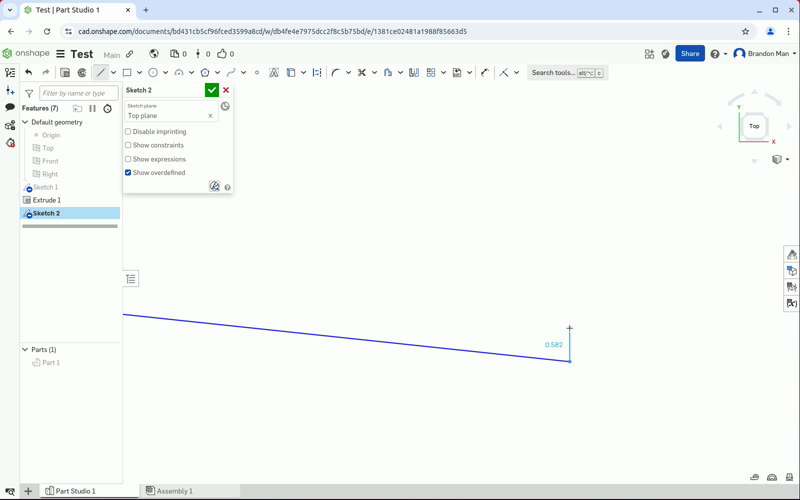
scroll(-6)
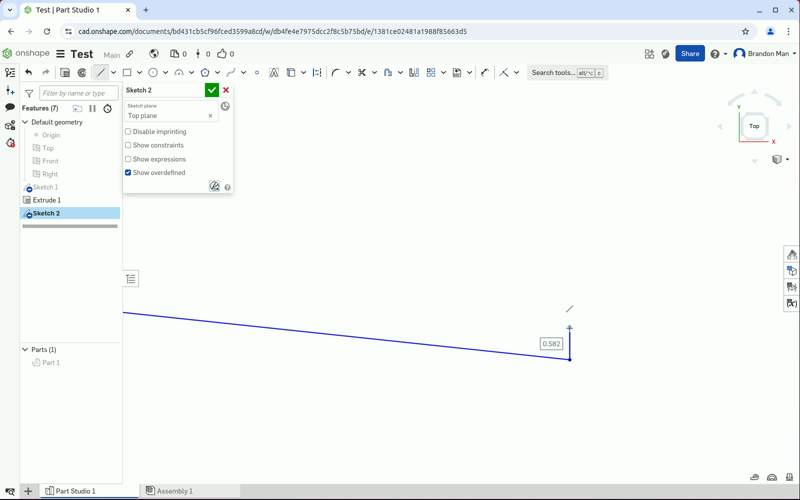
scroll(-6)
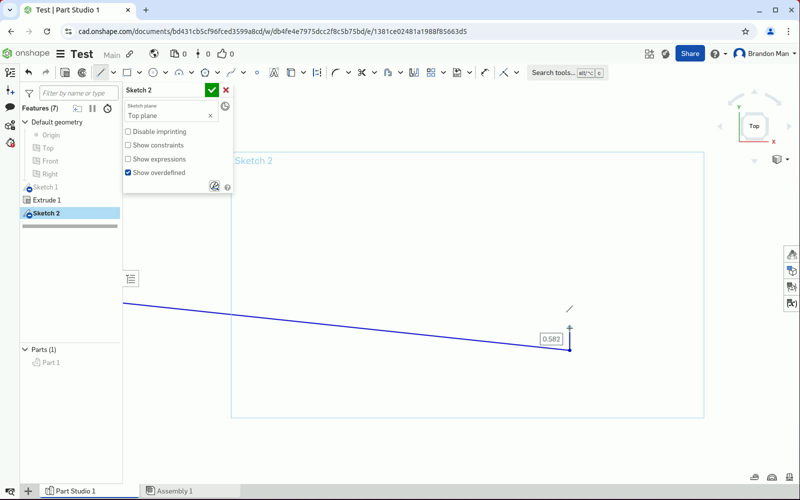
scroll(-6)
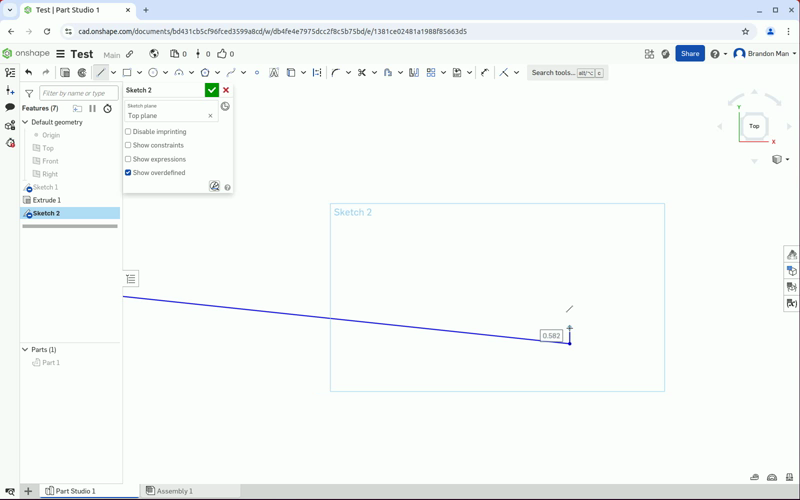
scroll(-6)
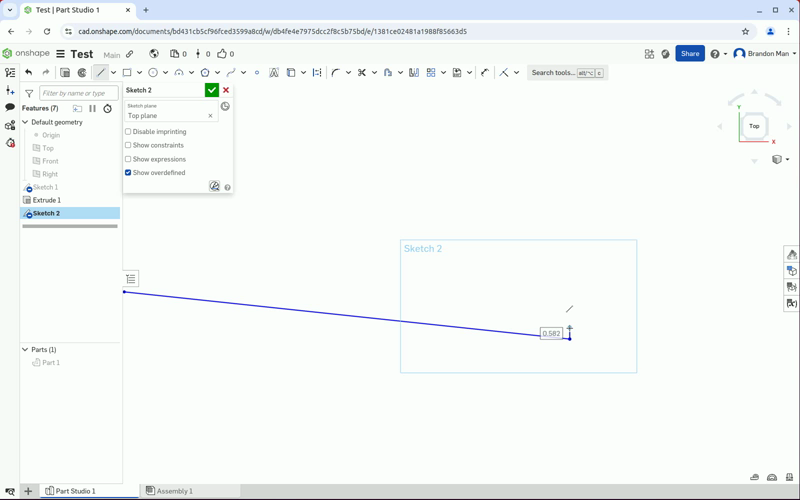
scroll(-6)
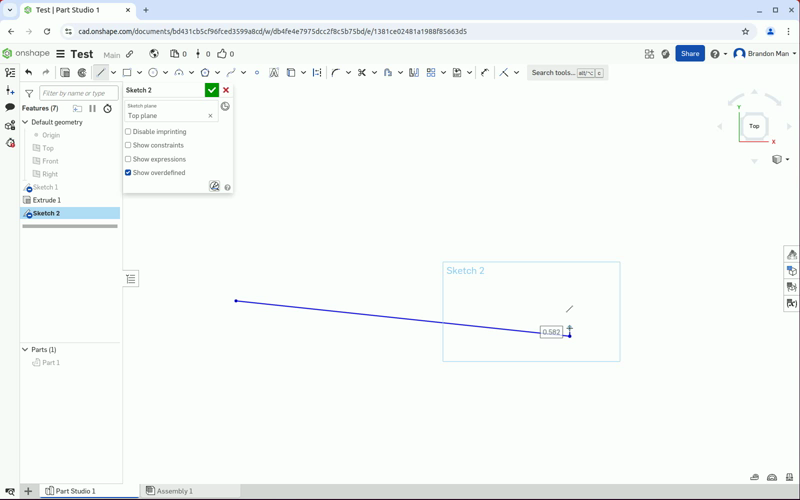
scroll(-6)
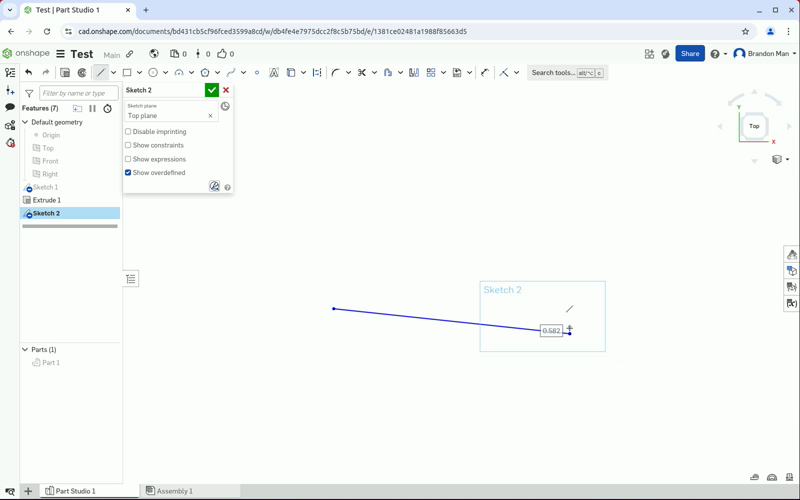
scroll(-6)
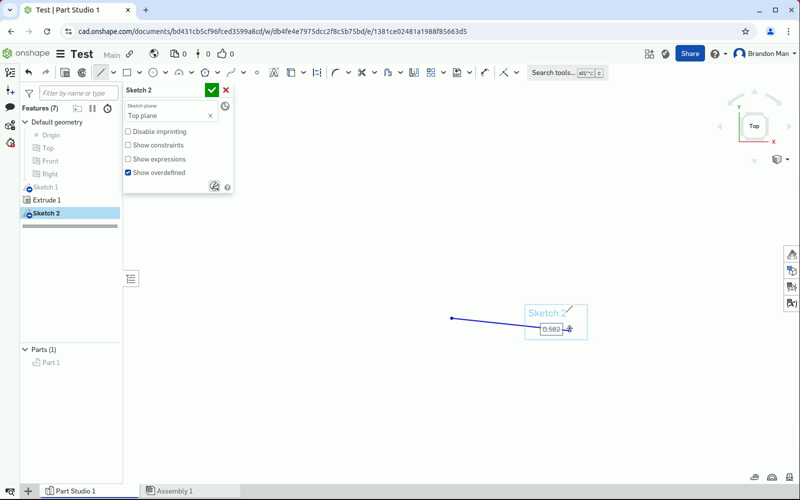
key_up(shift)
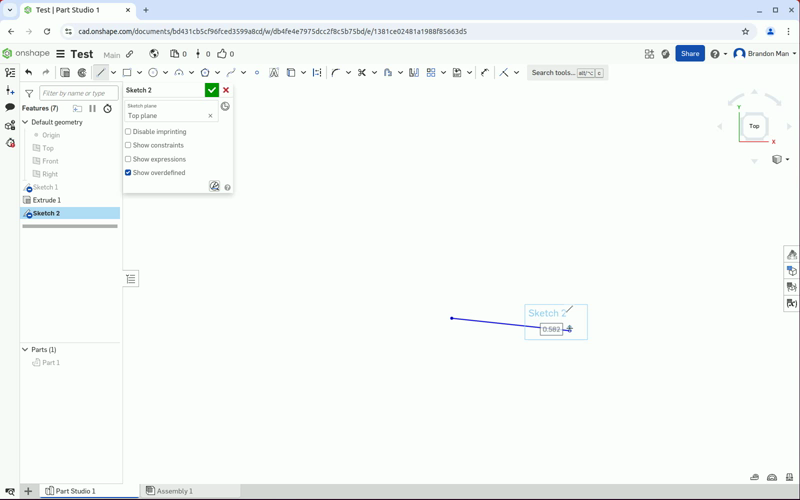
key_down(shift)
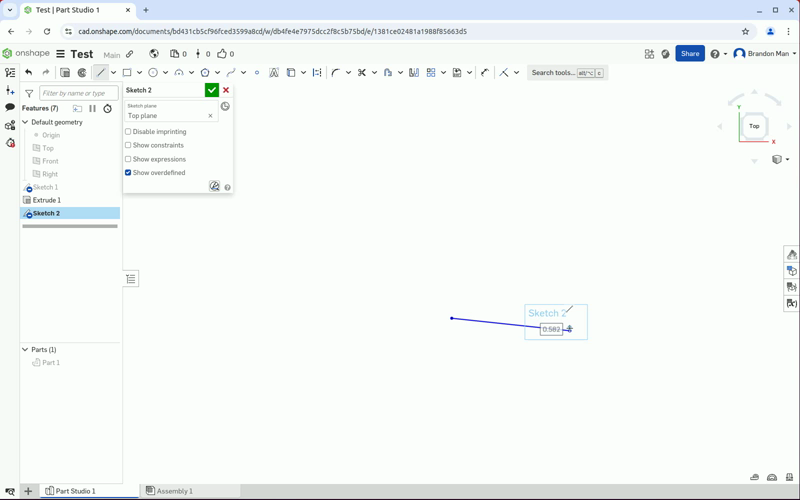
mouse_move(475, 316)
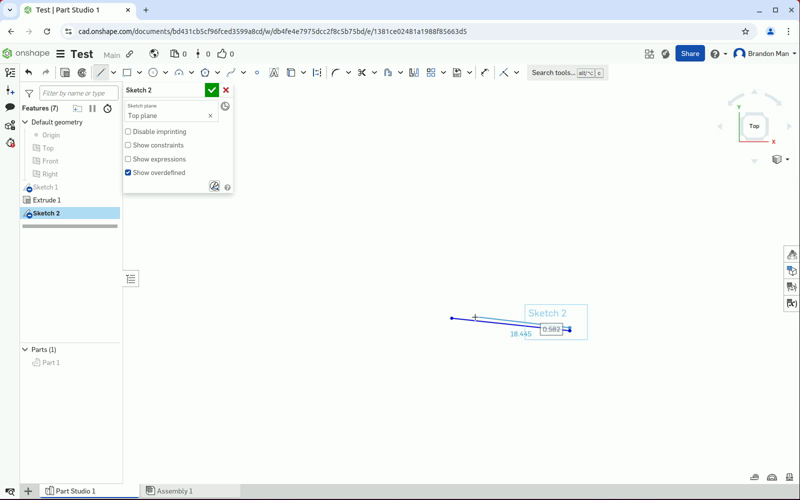
click(475, 316)
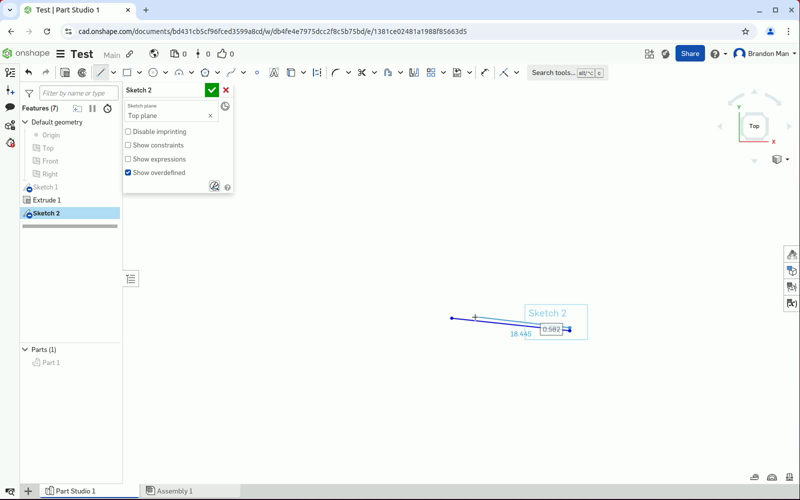
key_up(shift)
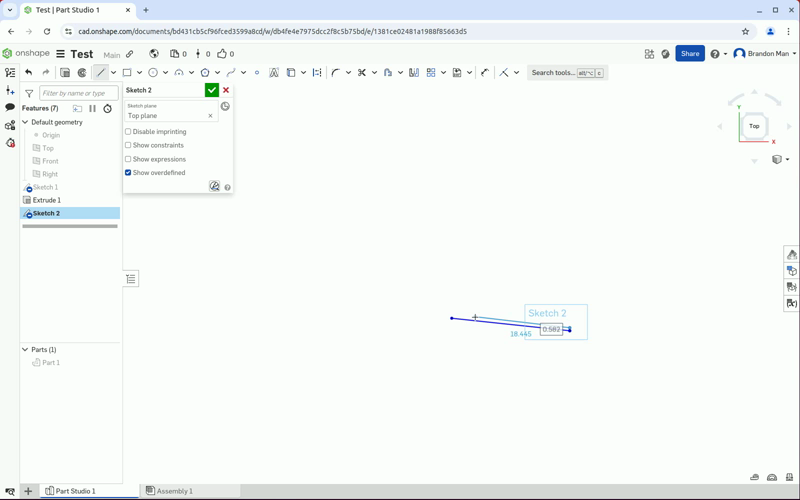
key_down(shift)
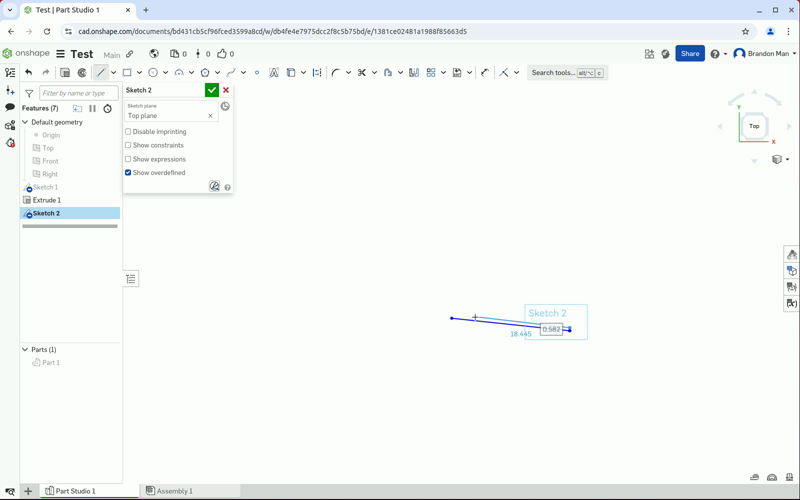
mouse_move(505, 316)
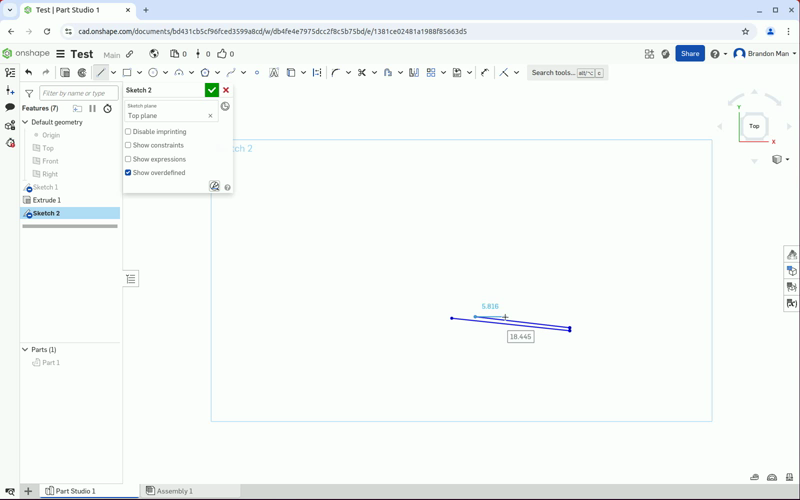
mouse_move(471, 316)
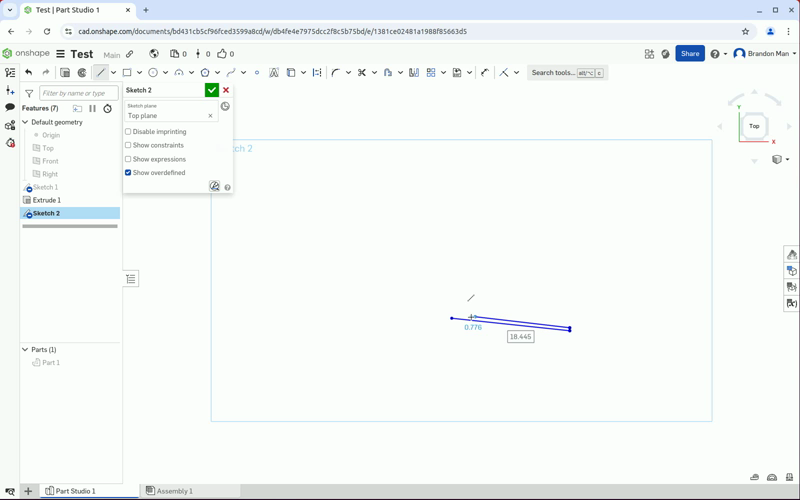
scroll(6)
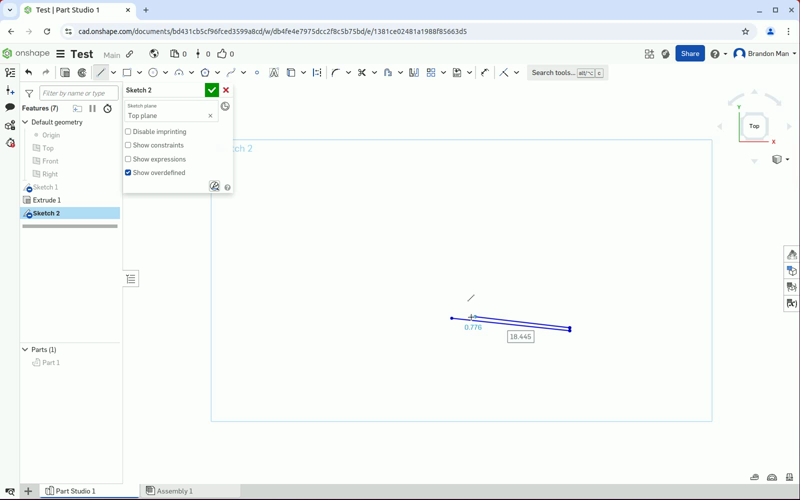
scroll(6)
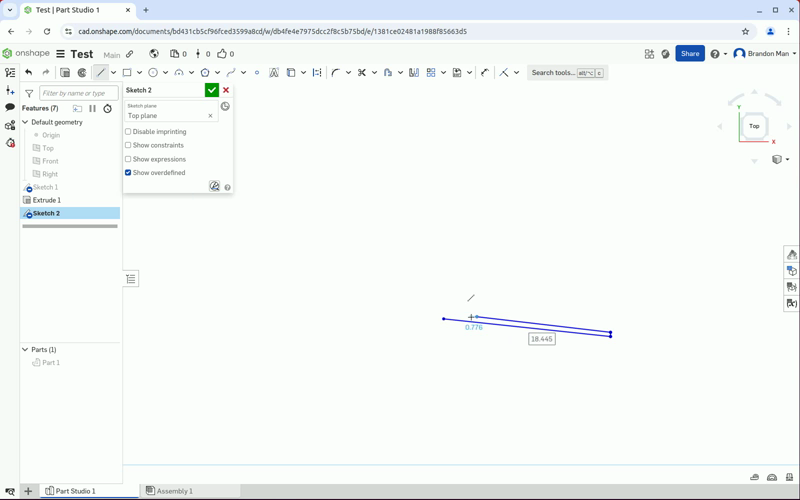
scroll(6)
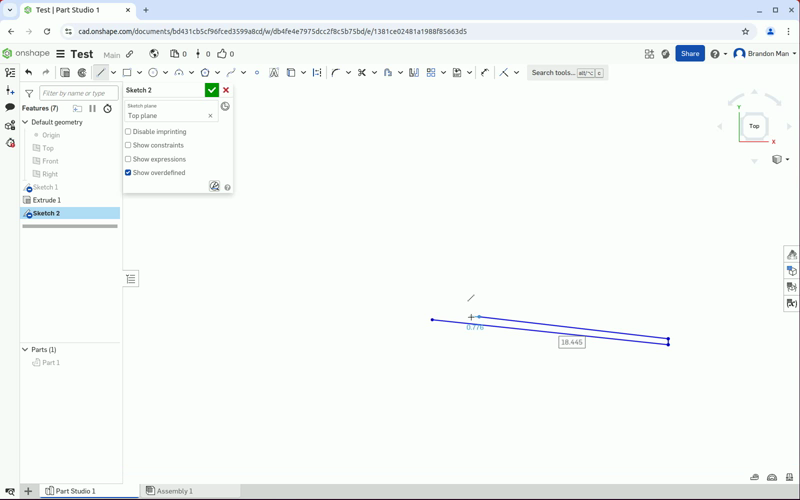
scroll(6)
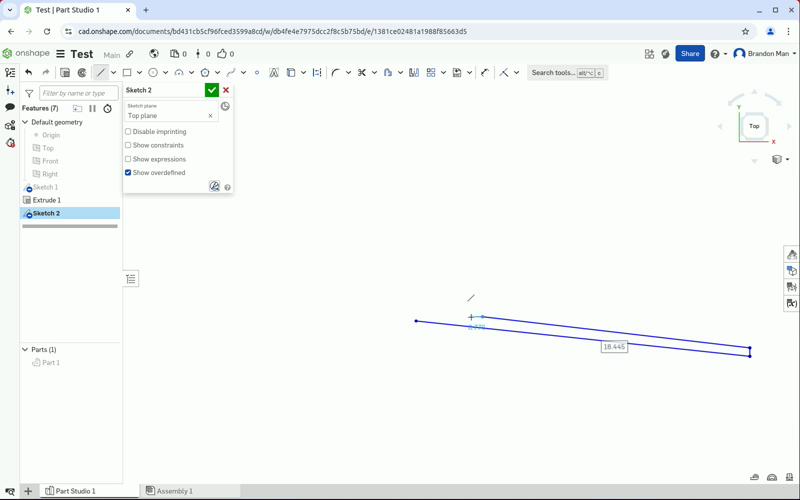
scroll(6)
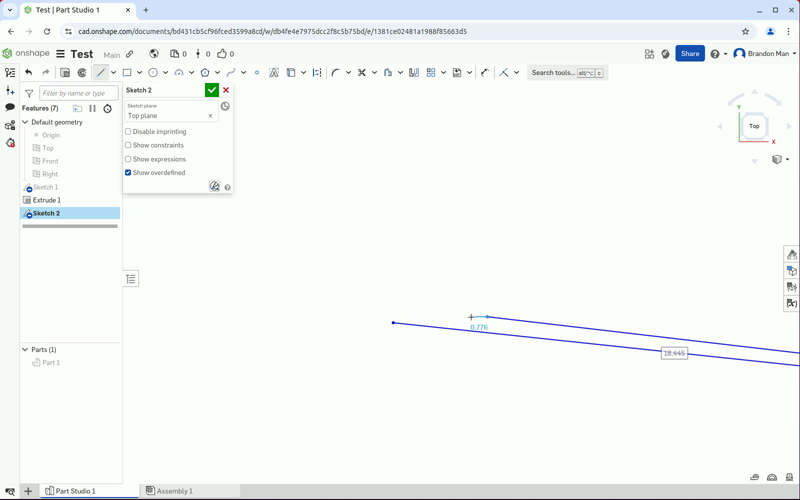
scroll(6)
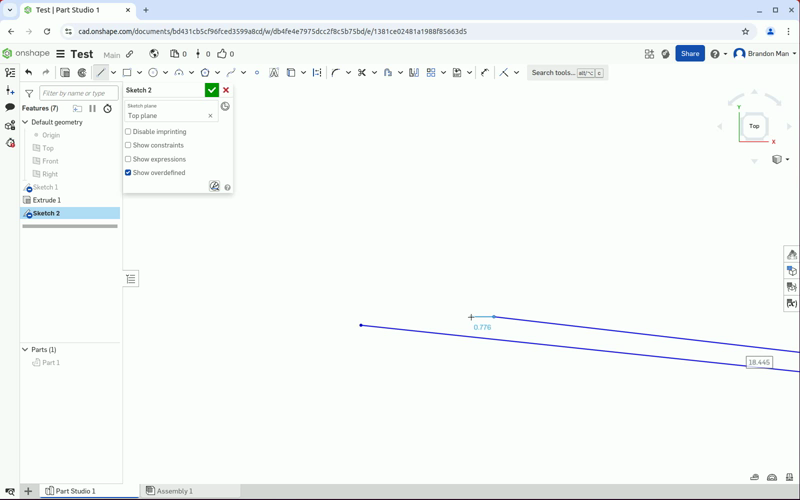
scroll(6)
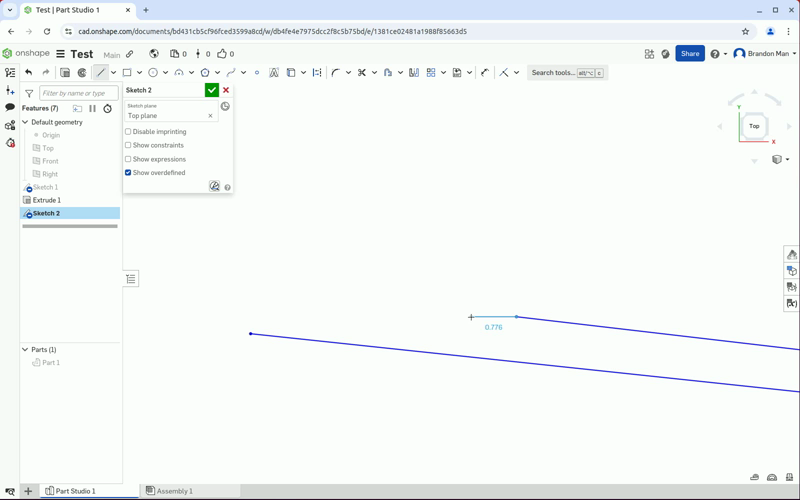
click(471, 316)
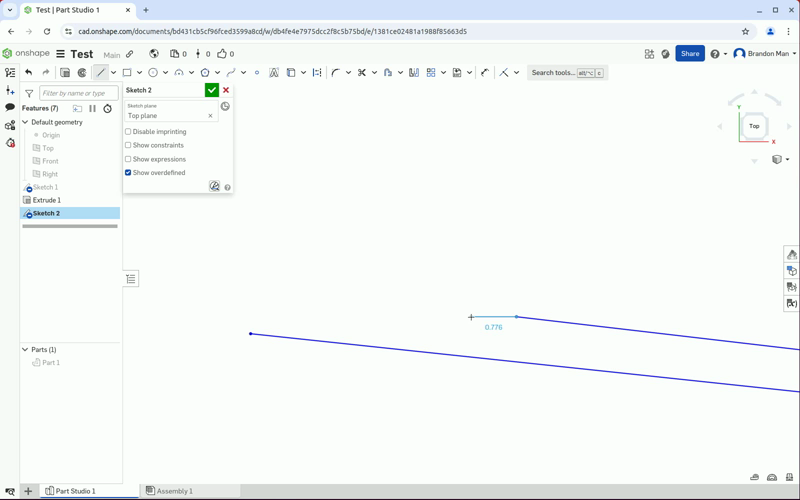
scroll(-6)
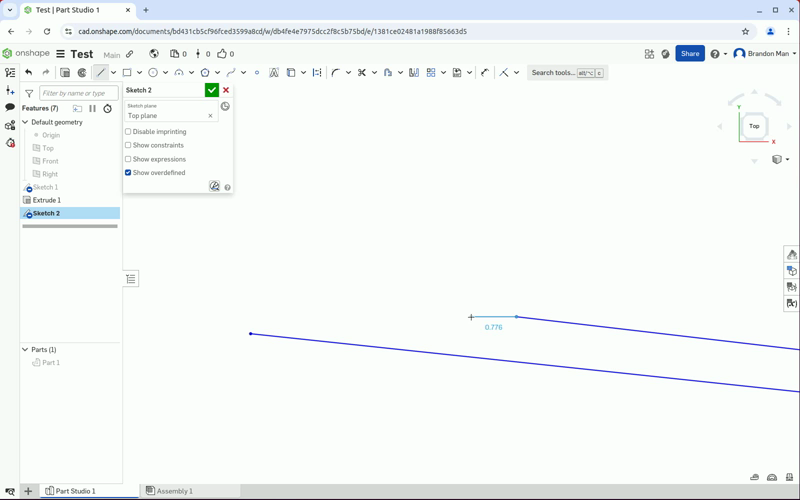
scroll(-6)
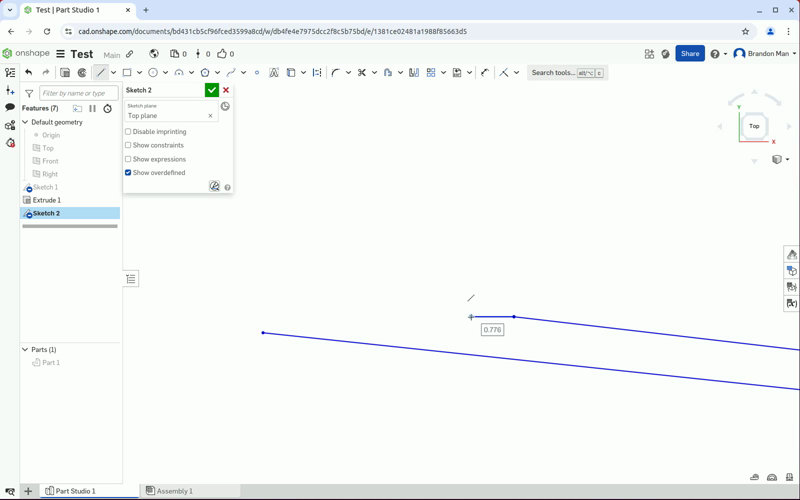
scroll(-6)
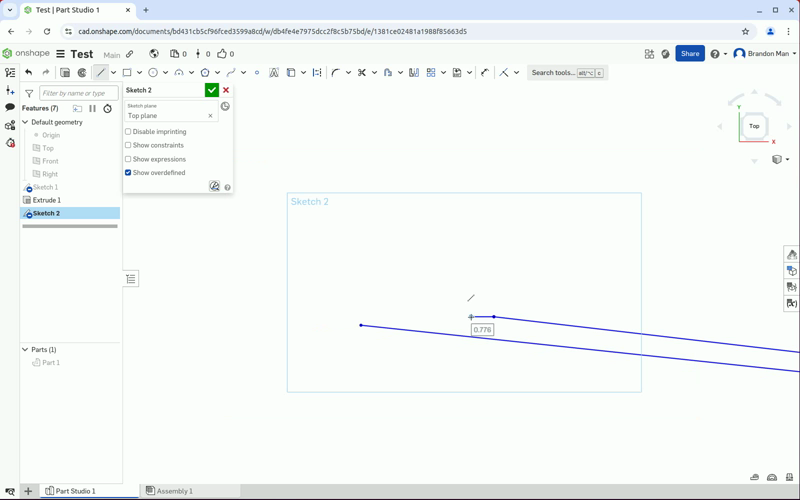
scroll(-6)
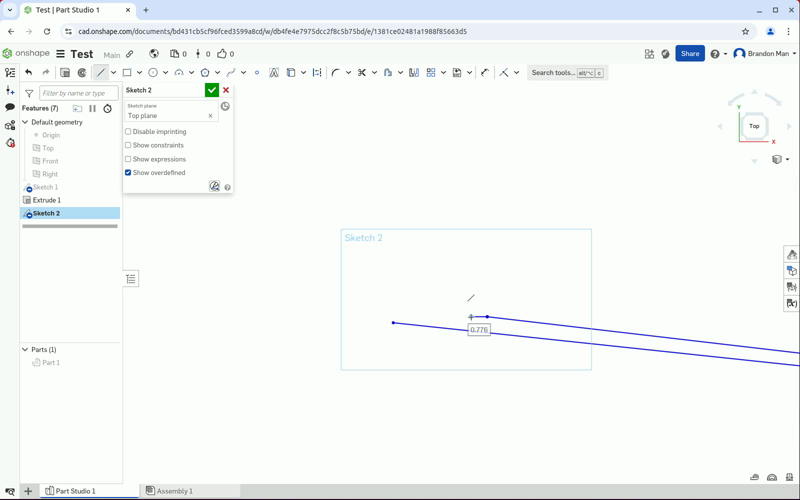
scroll(-6)
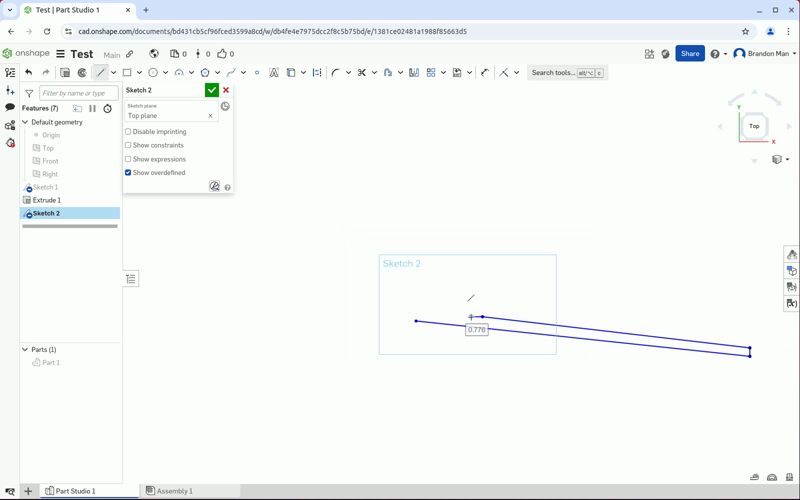
scroll(-6)
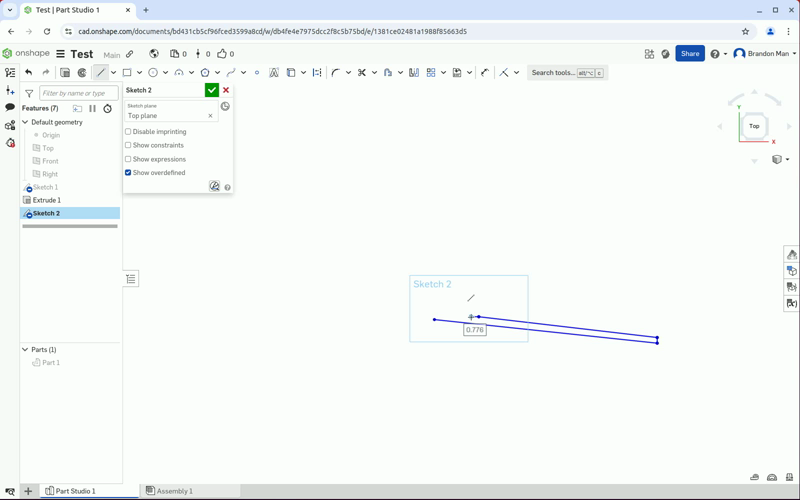
scroll(-6)
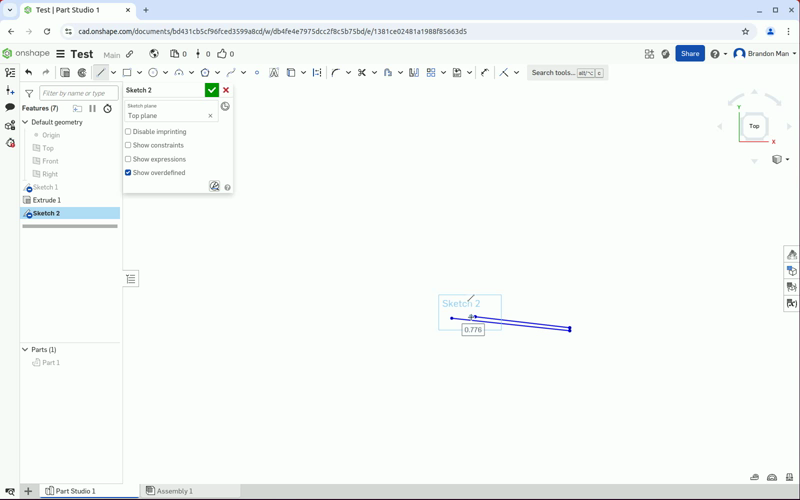
key_up(shift)
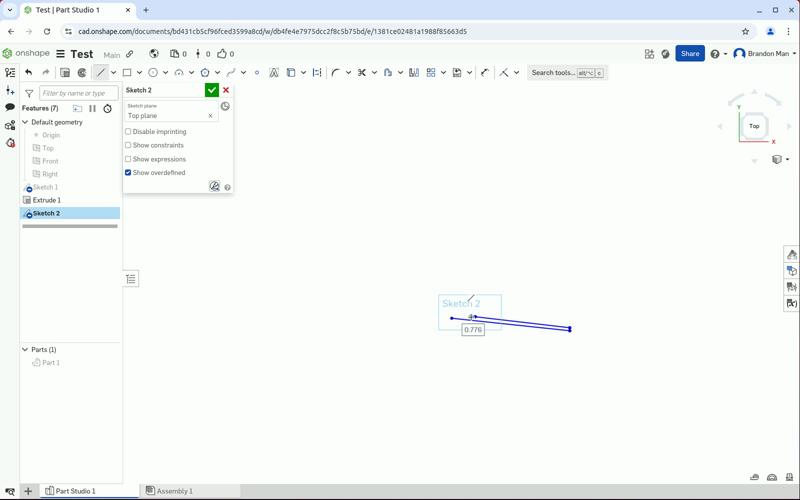
key_down(shift)
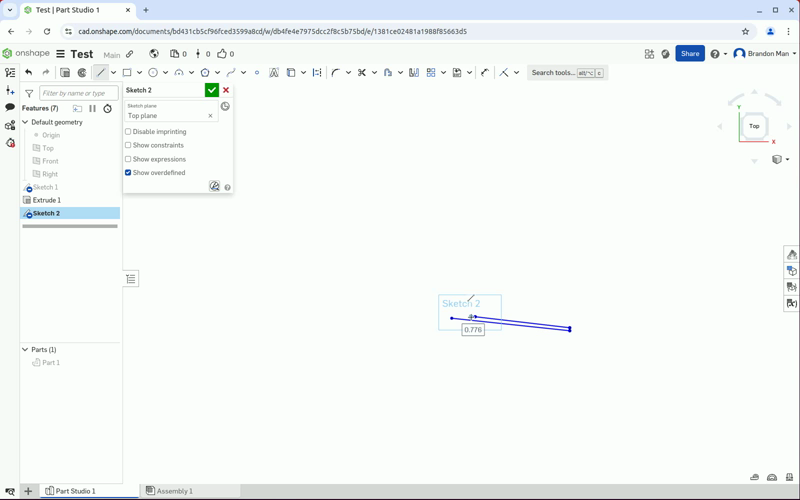
mouse_move(501, 316)
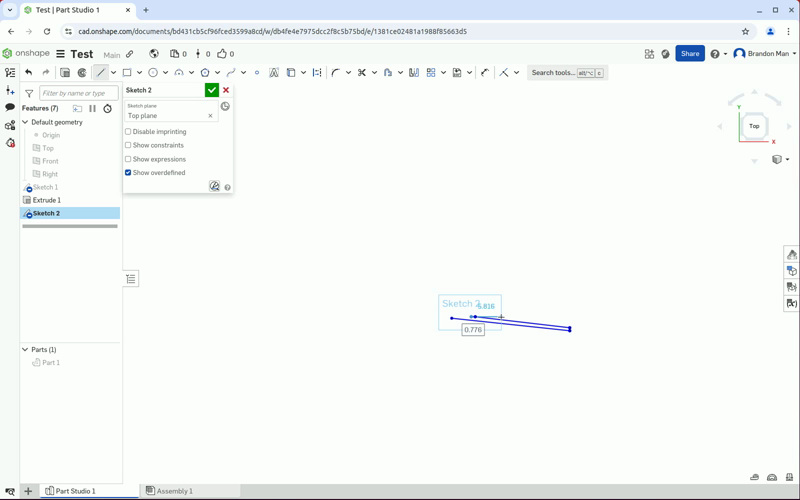
mouse_move(455, 314)
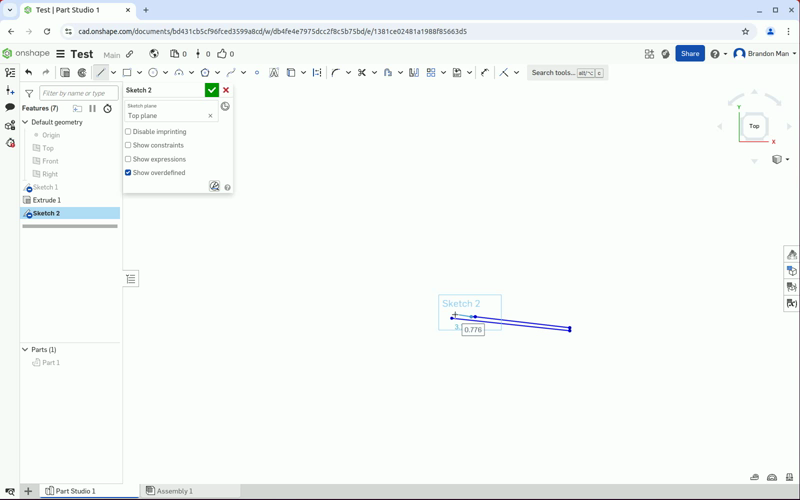
click(455, 314)
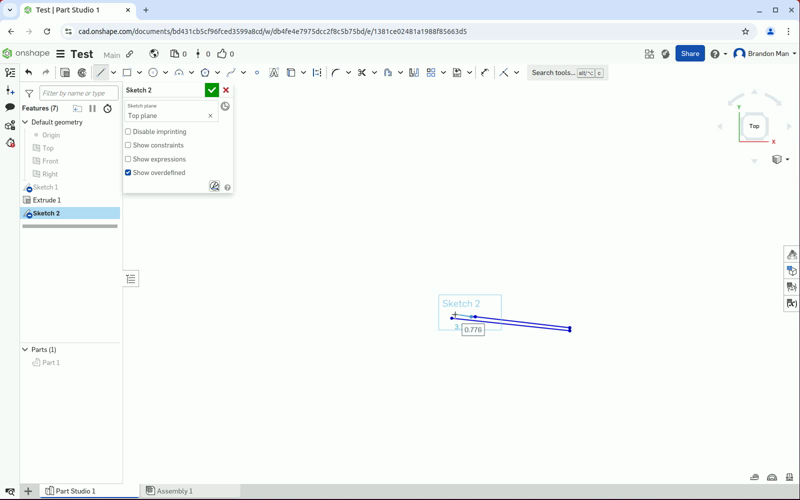
key_up(shift)
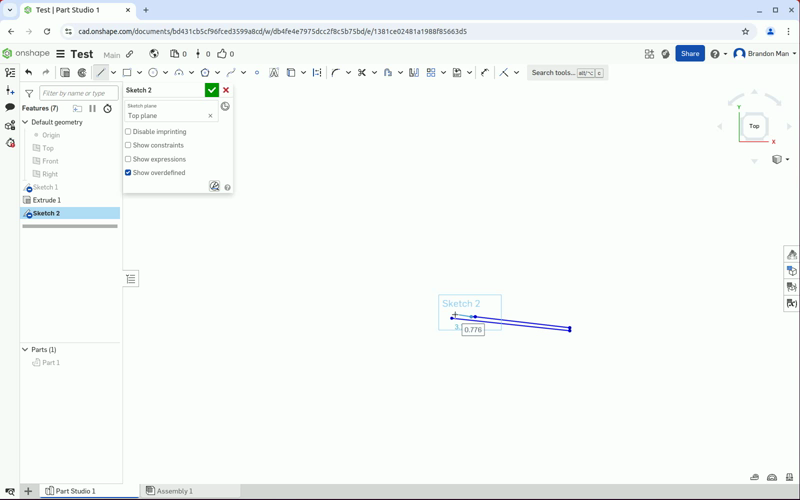
key_down(shift)
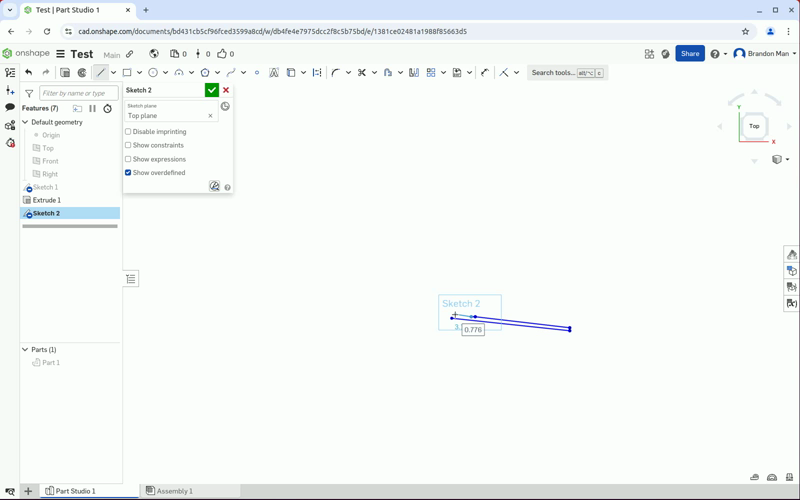
mouse_move(485, 314)
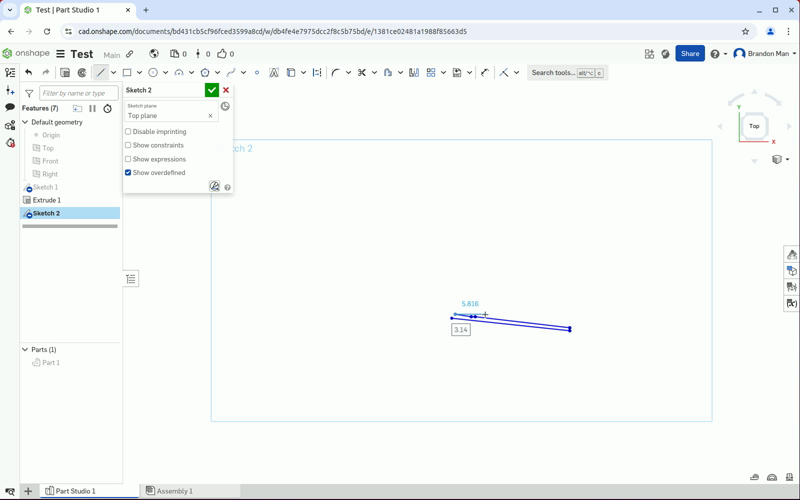
mouse_move(455, 318)
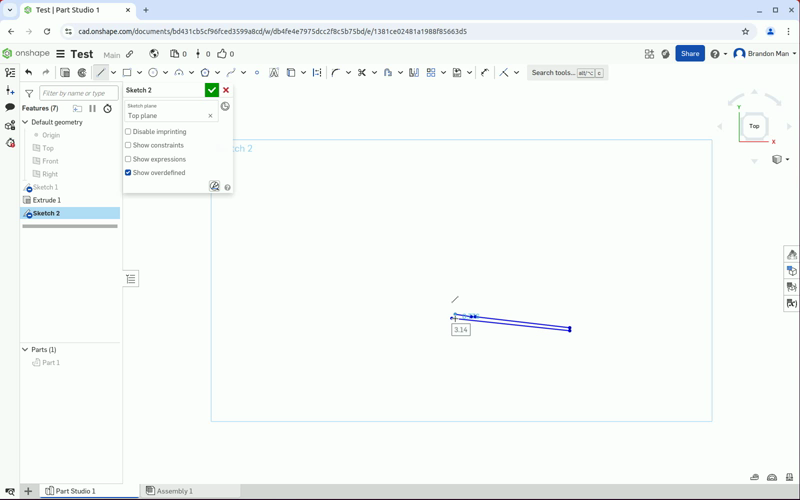
scroll(6)
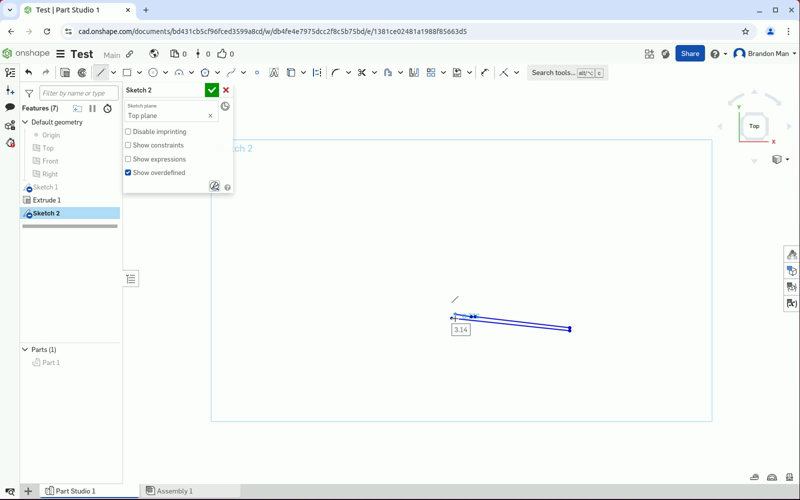
scroll(6)
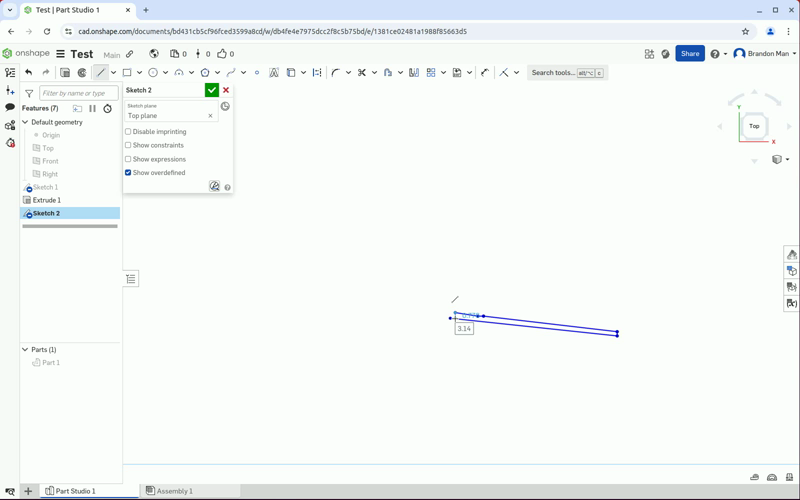
scroll(6)
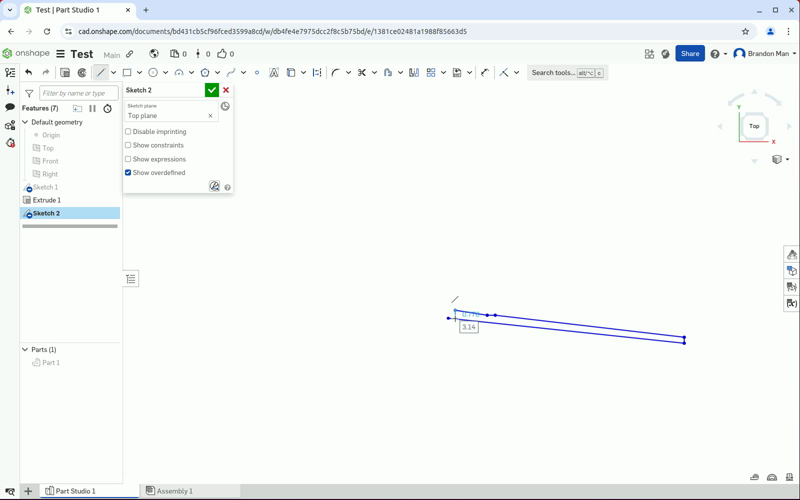
scroll(6)
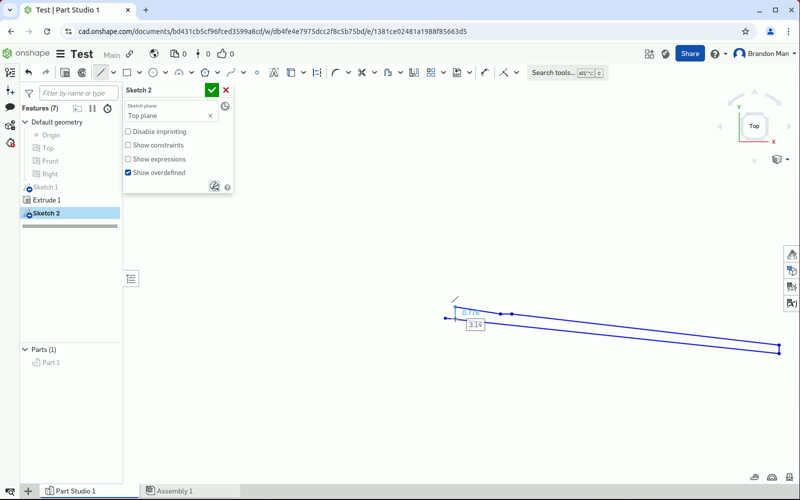
scroll(6)
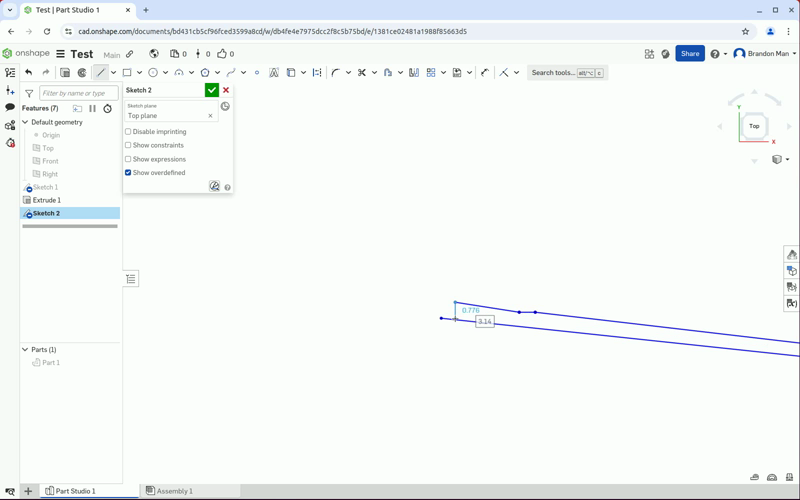
scroll(6)
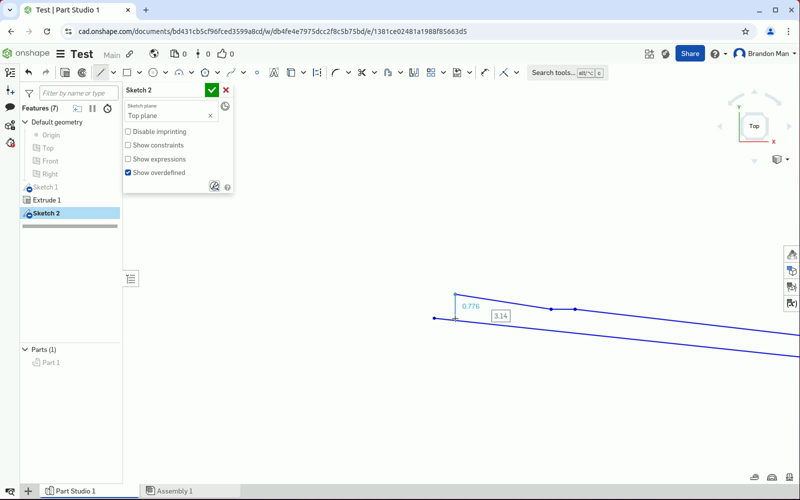
scroll(6)
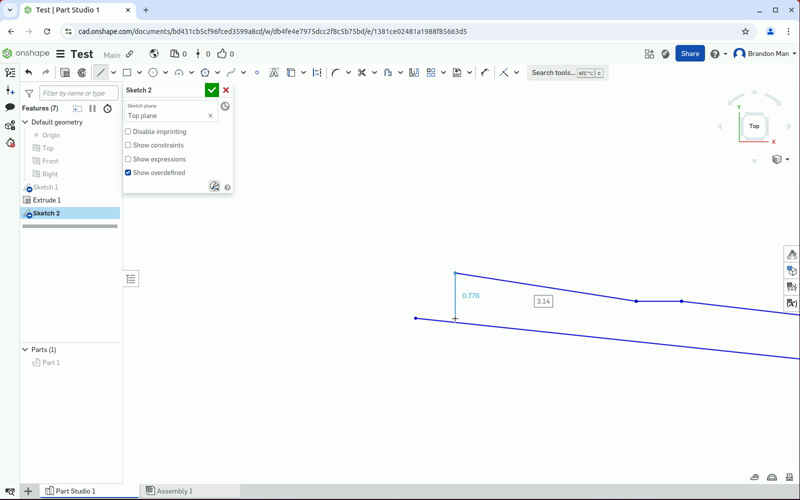
click(455, 318)
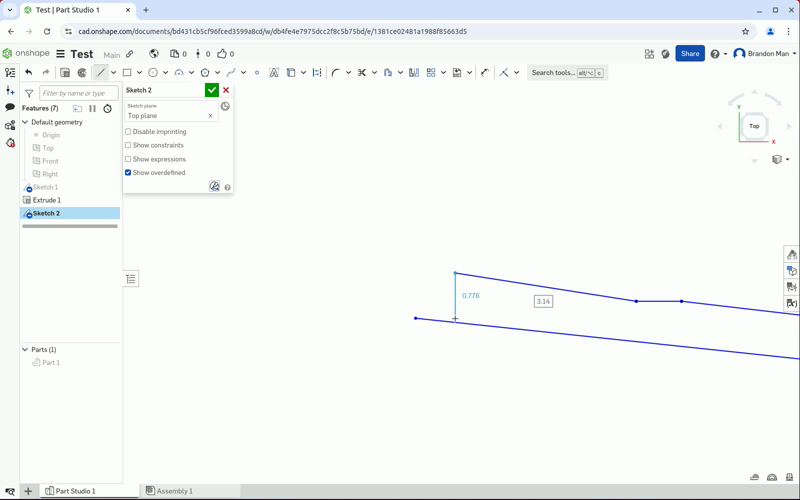
scroll(-6)
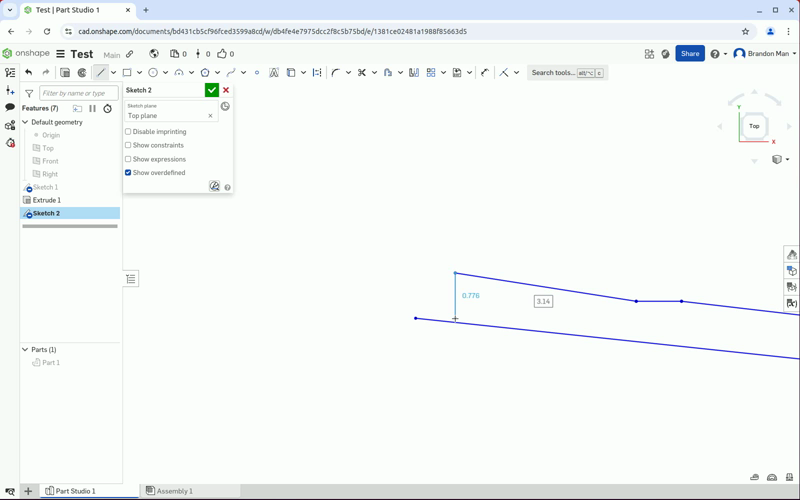
scroll(-6)
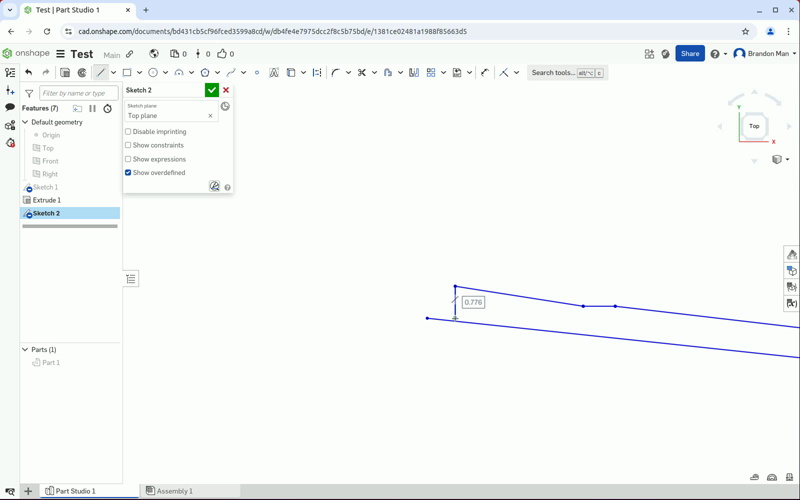
scroll(-6)
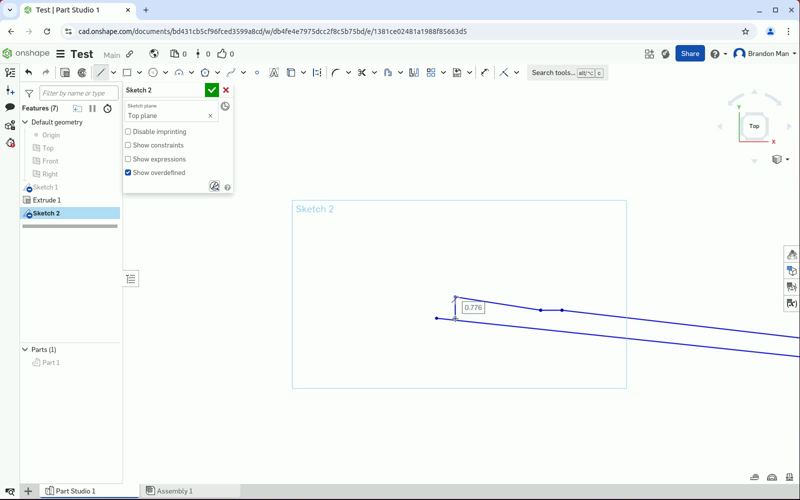
scroll(-6)
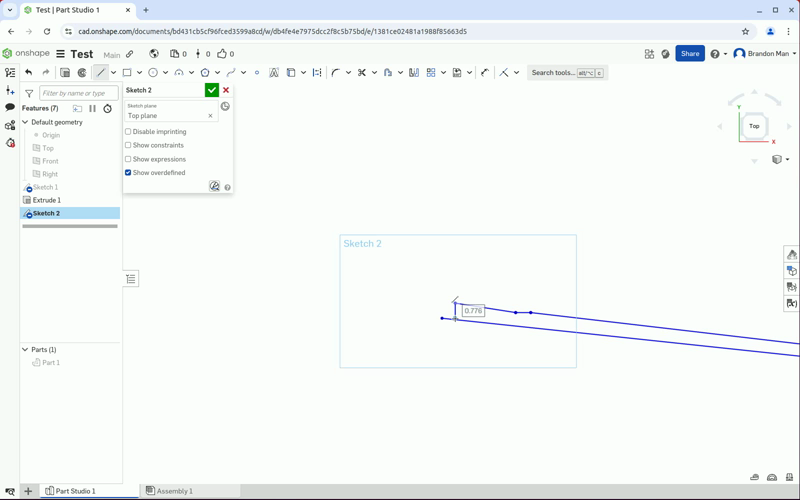
scroll(-6)
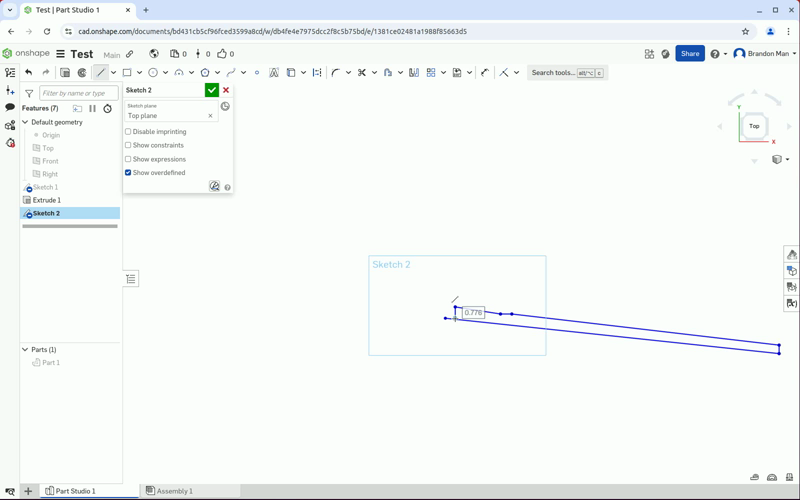
scroll(-6)
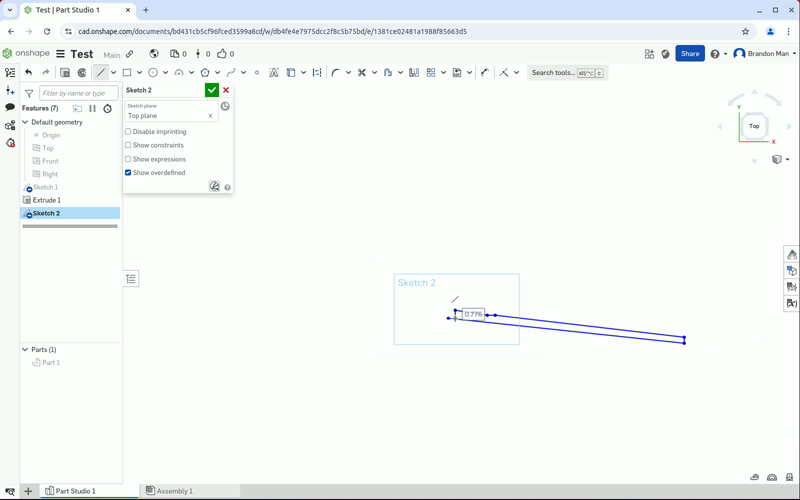
scroll(-6)
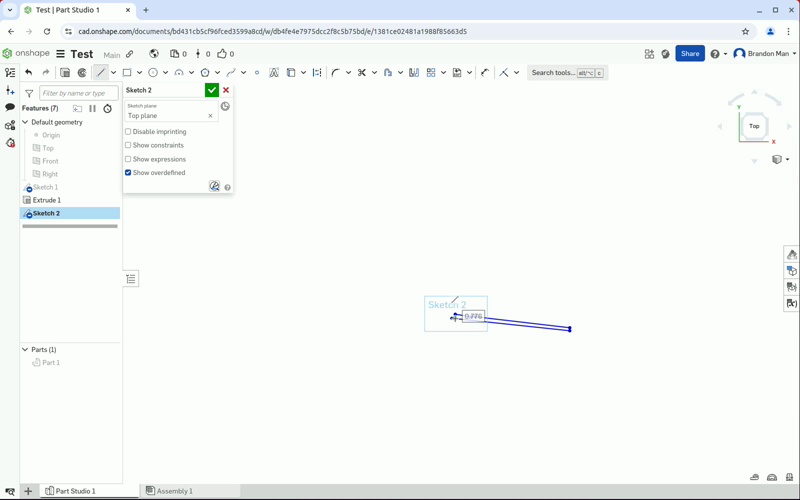
key_up(shift)
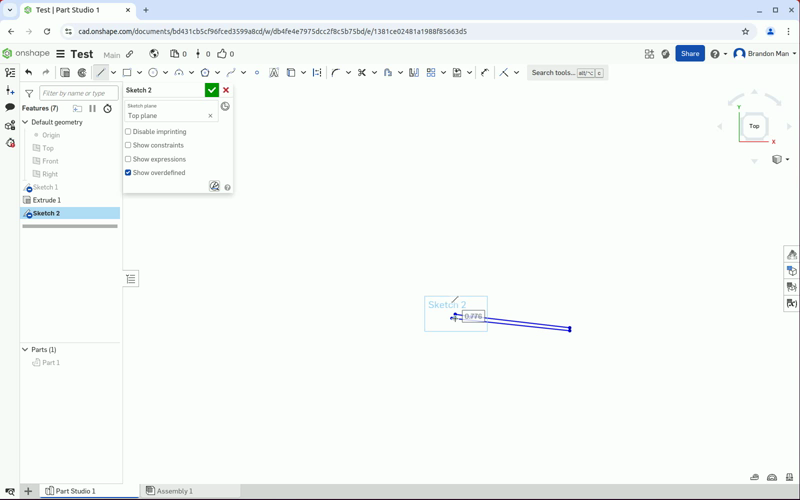
mouse_move(485, 318)
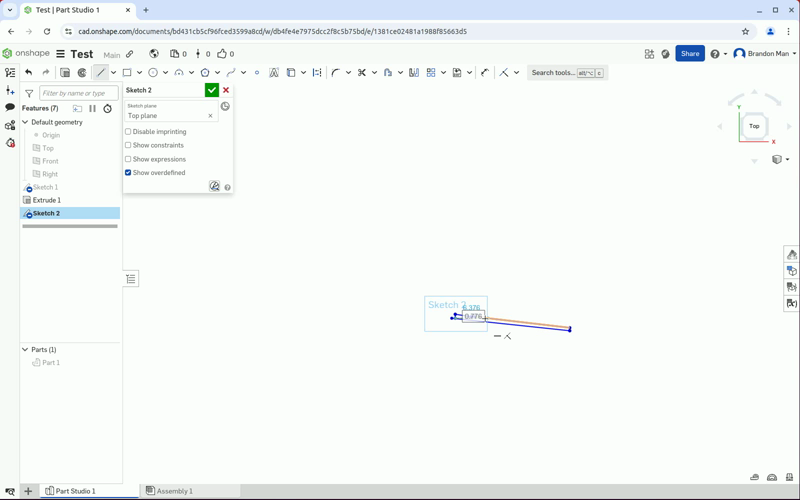
key_down(shift)
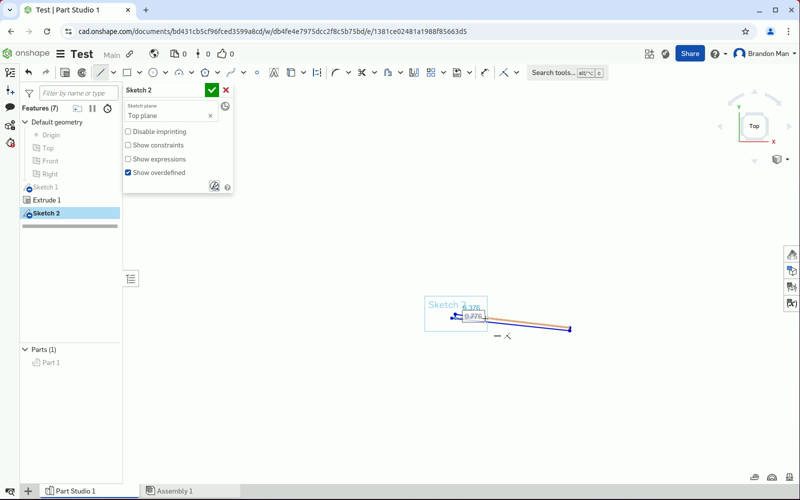
mouse_move(451, 318)
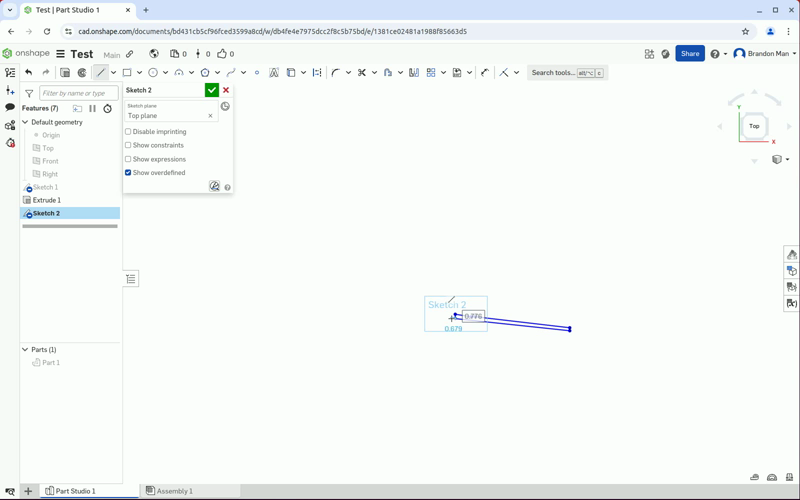
scroll(6)
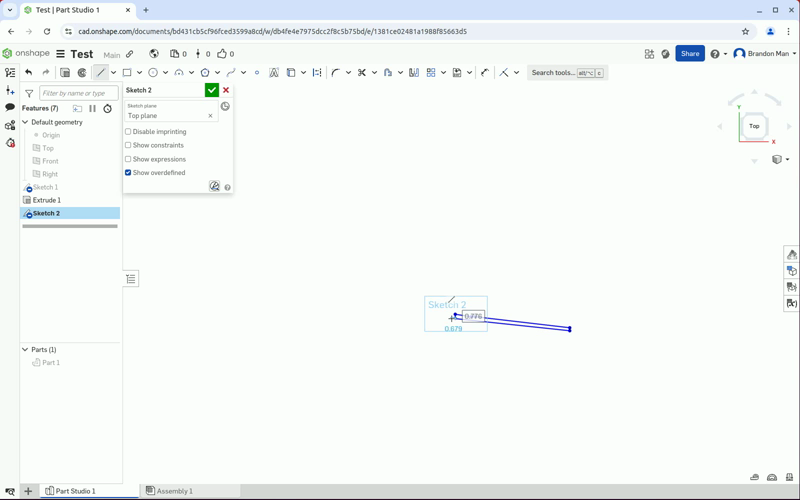
scroll(6)
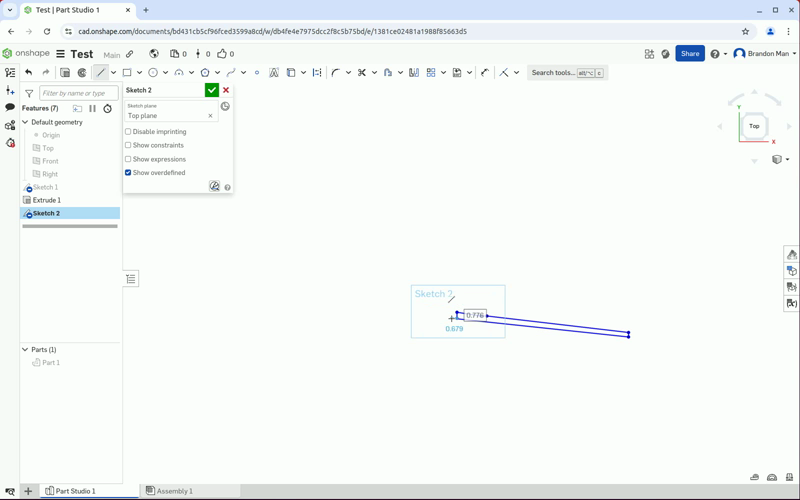
scroll(6)
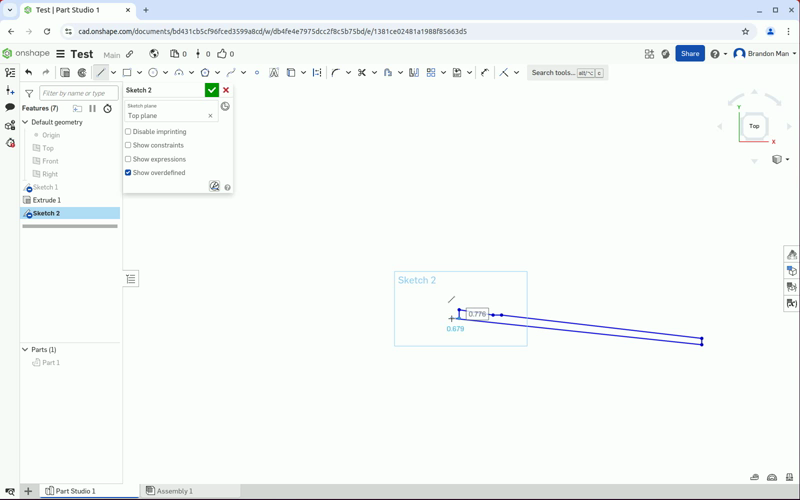
scroll(6)
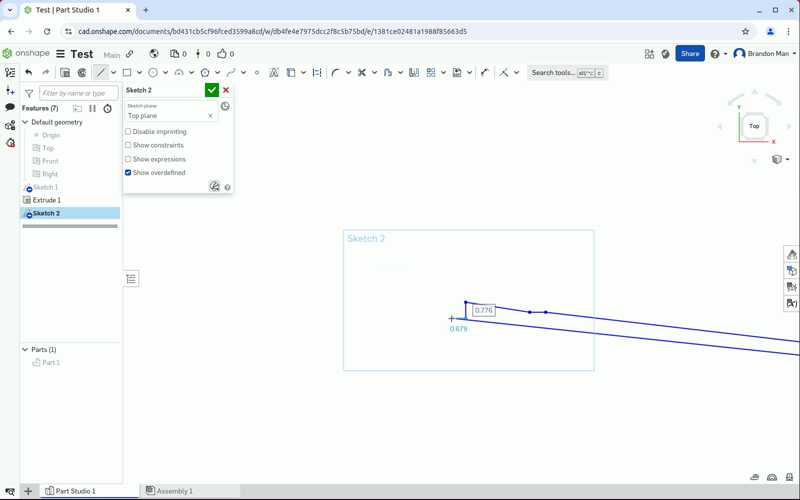
scroll(6)
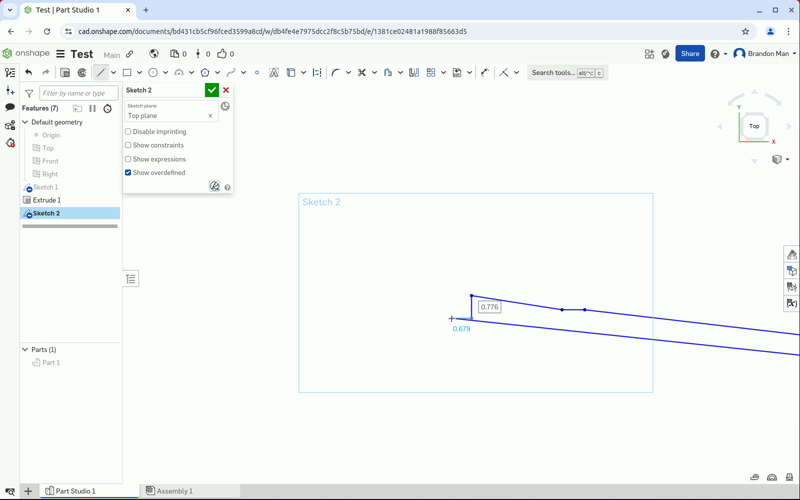
scroll(6)
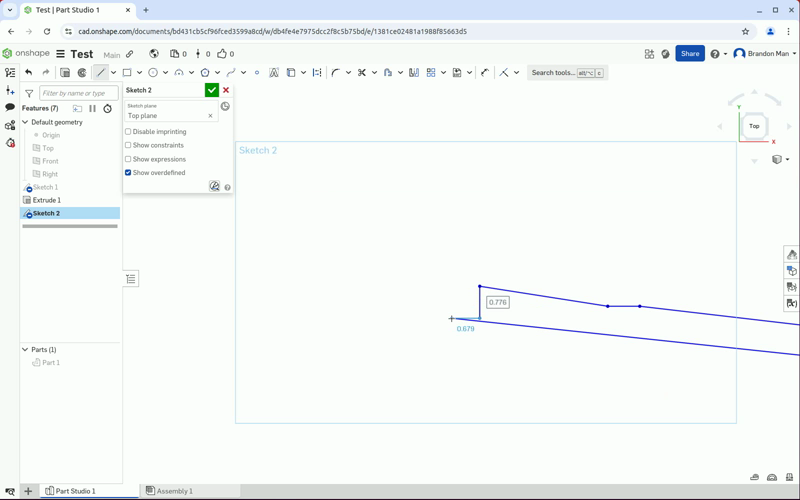
scroll(6)
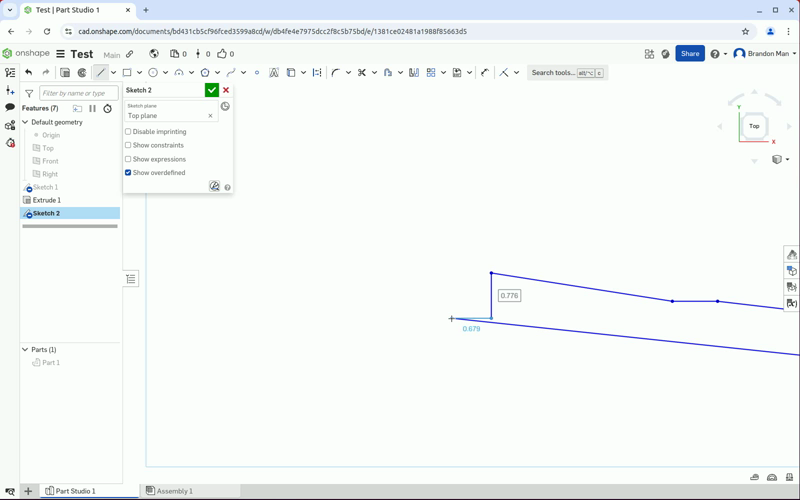
key_up(shift)
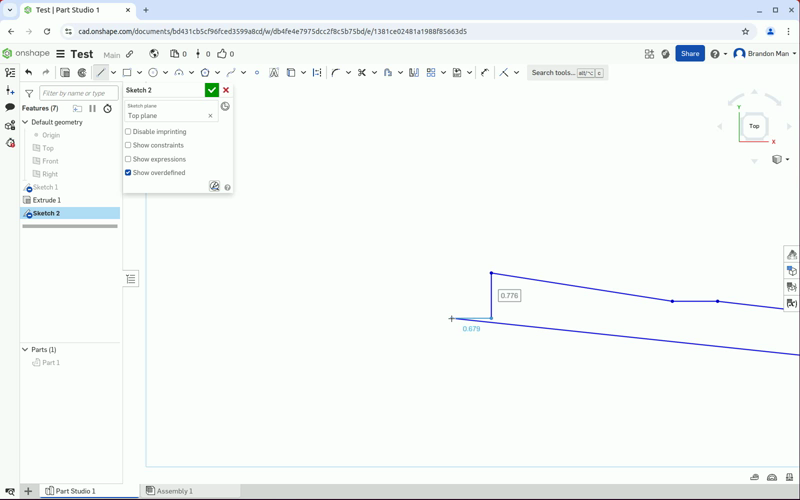
click(451, 318)
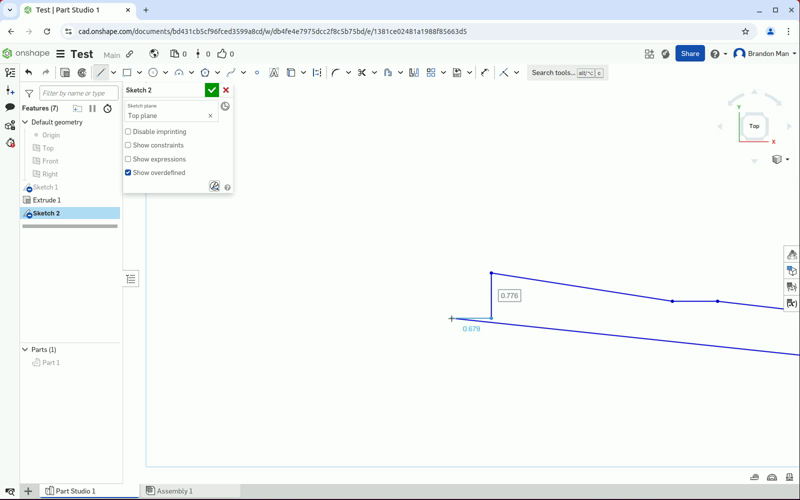
scroll(-6)
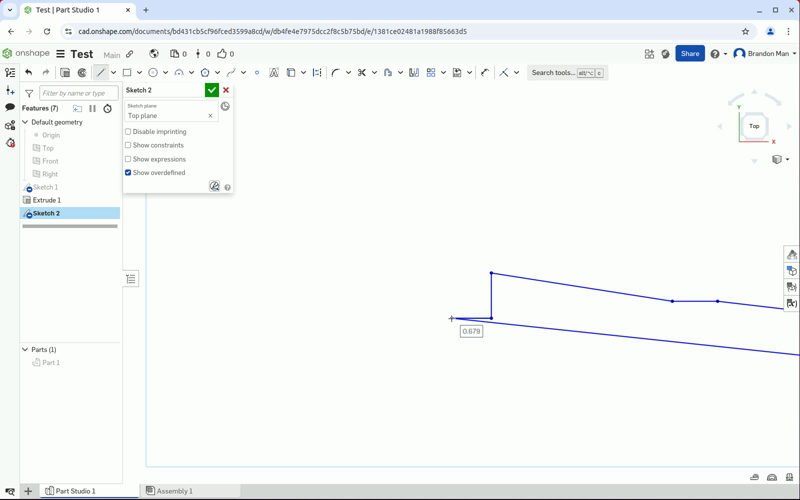
scroll(-6)
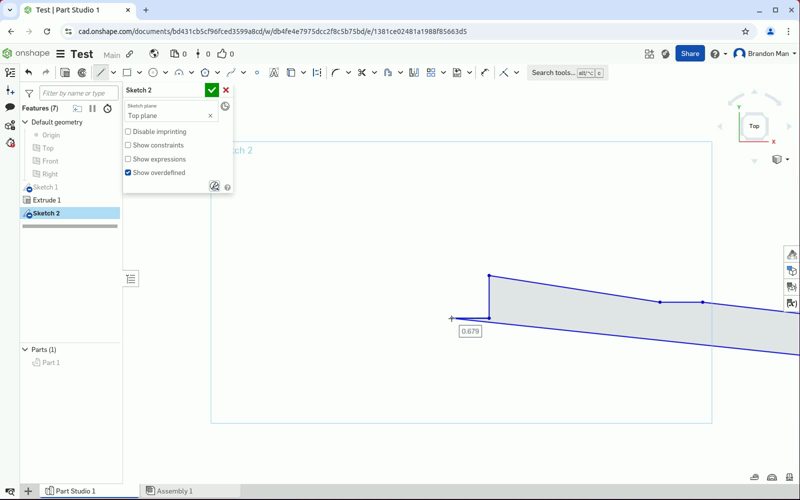
scroll(-6)
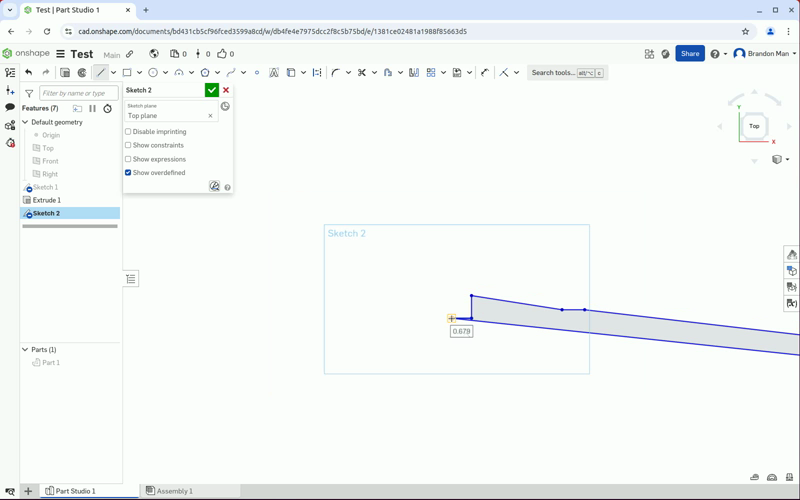
scroll(-6)
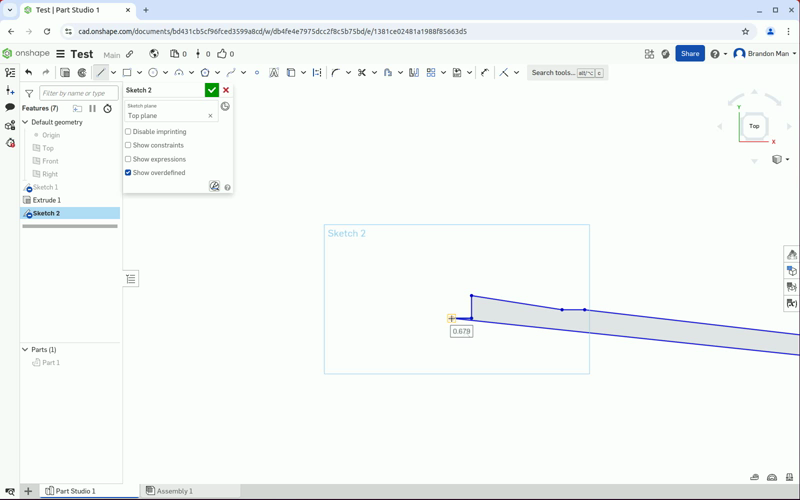
scroll(-6)
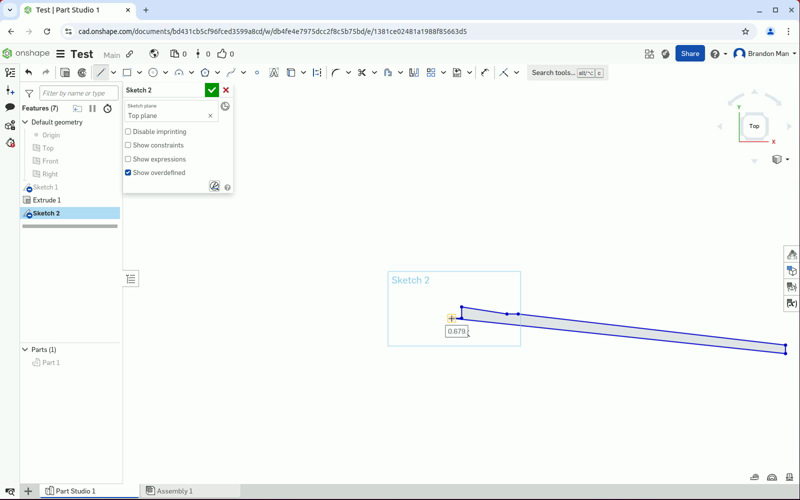
scroll(-6)
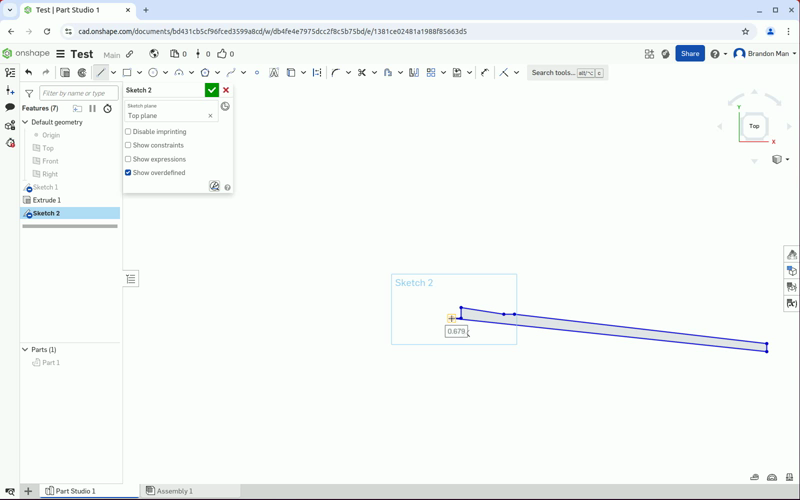
scroll(-6)
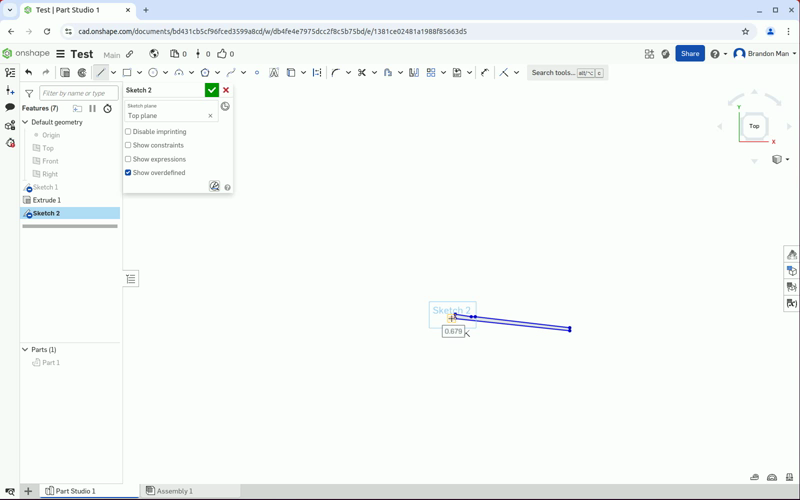
key(esc)
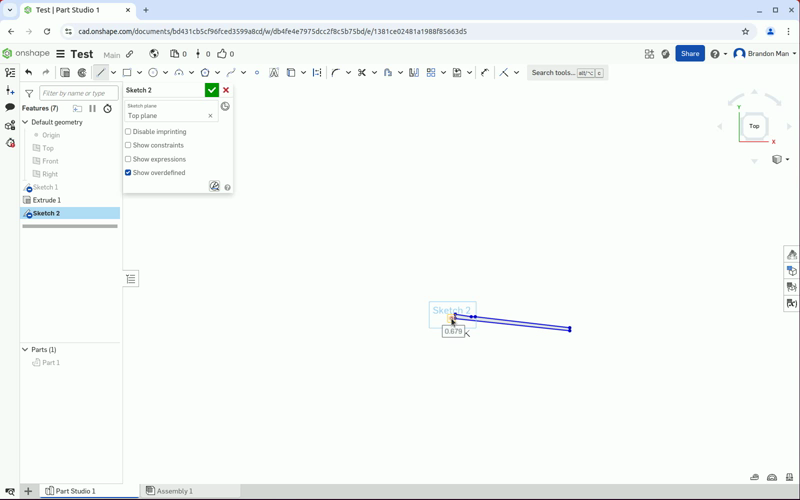
mouse_move(469, 319)
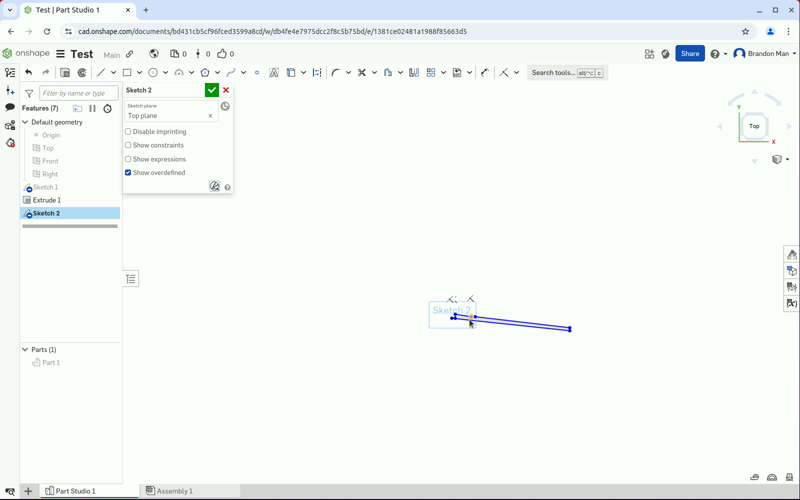
scroll(6)
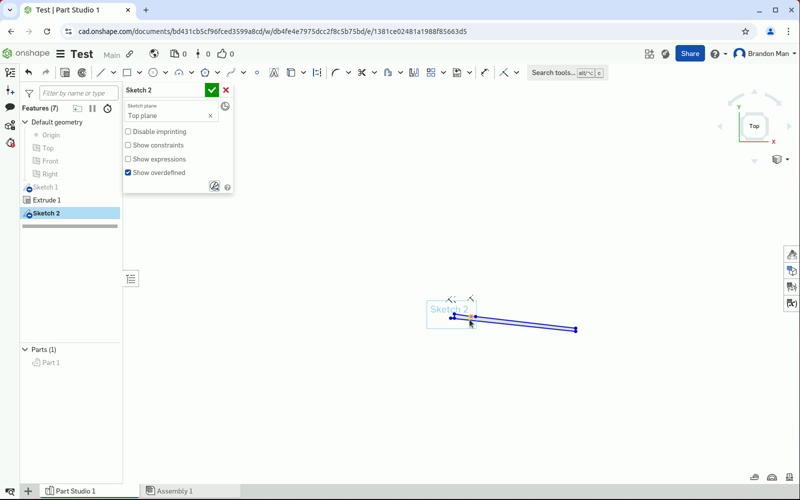
scroll(6)
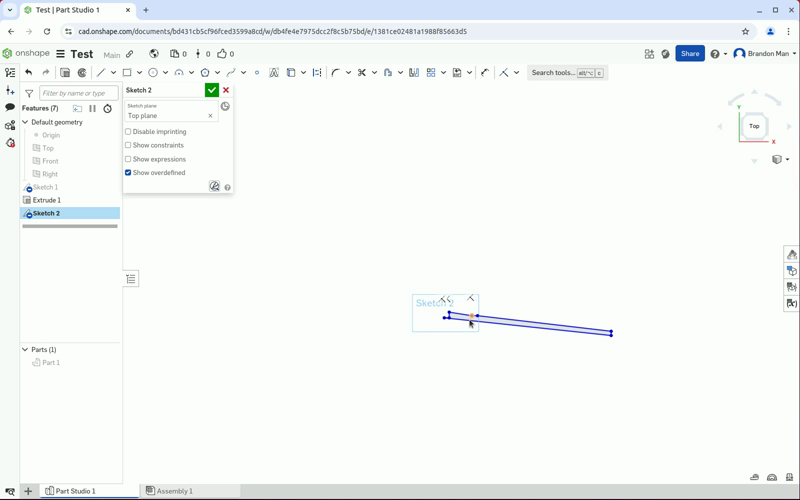
scroll(6)
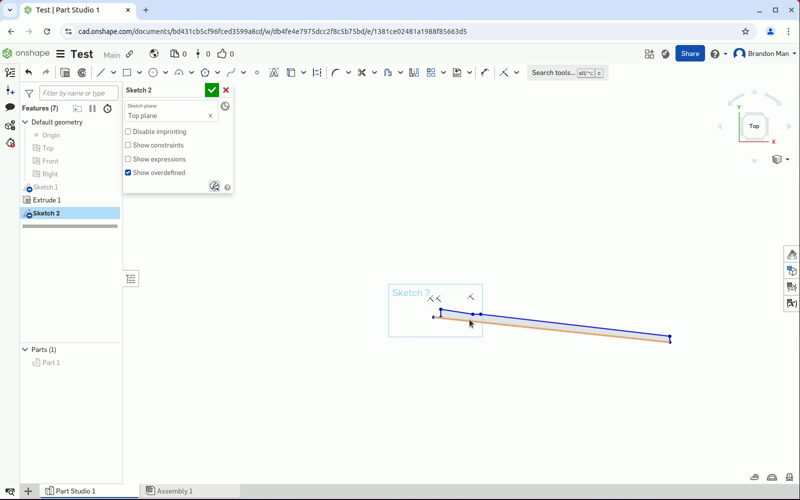
scroll(6)
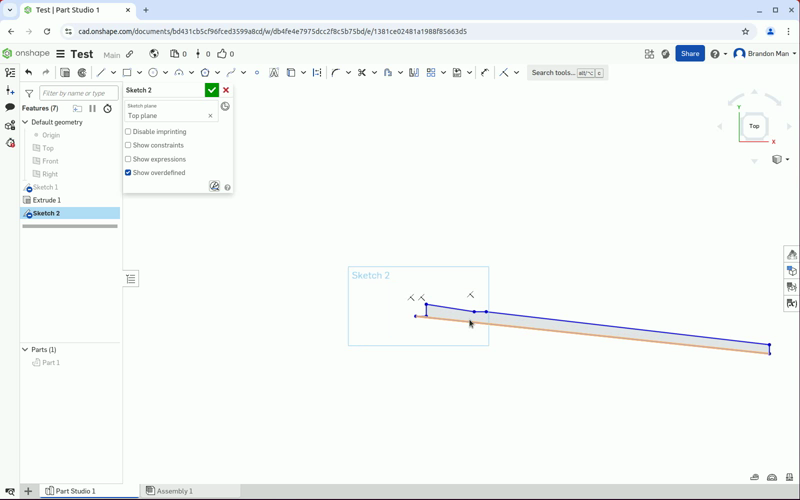
scroll(6)
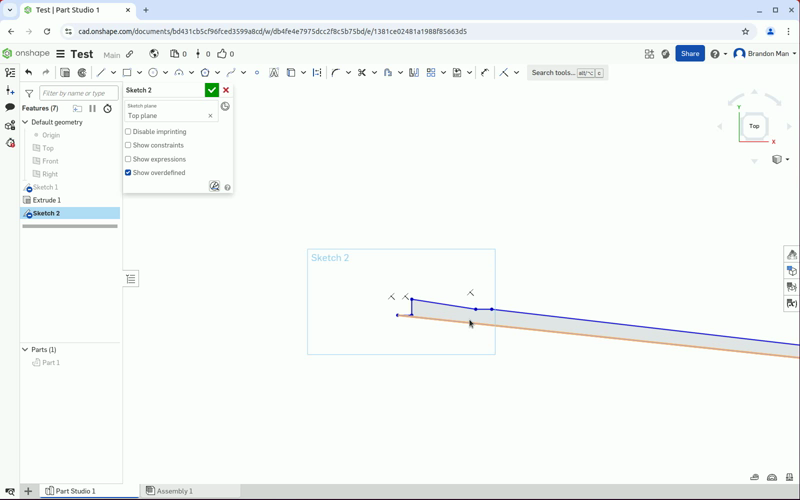
scroll(6)
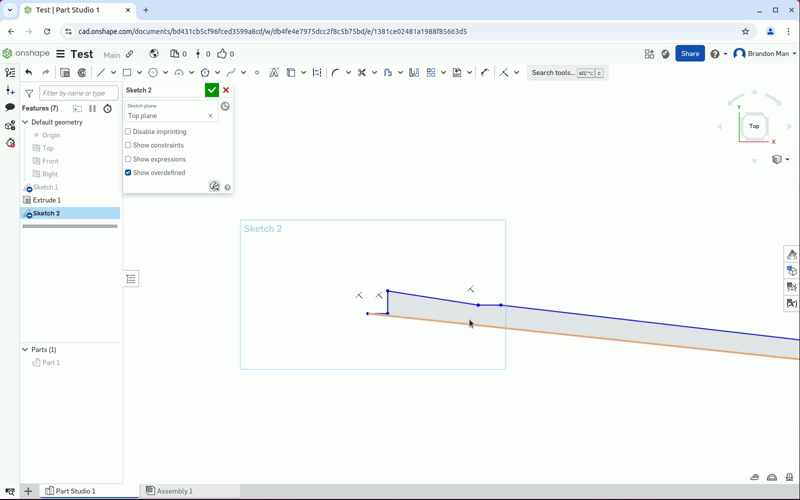
scroll(6)
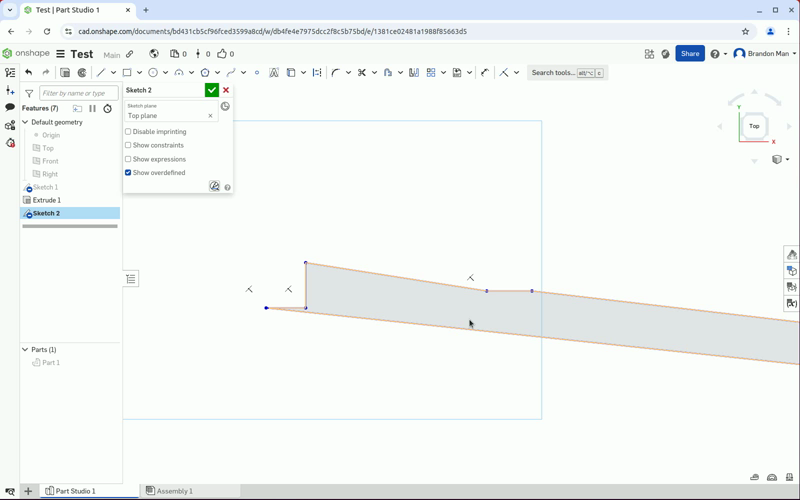
click(469, 319)
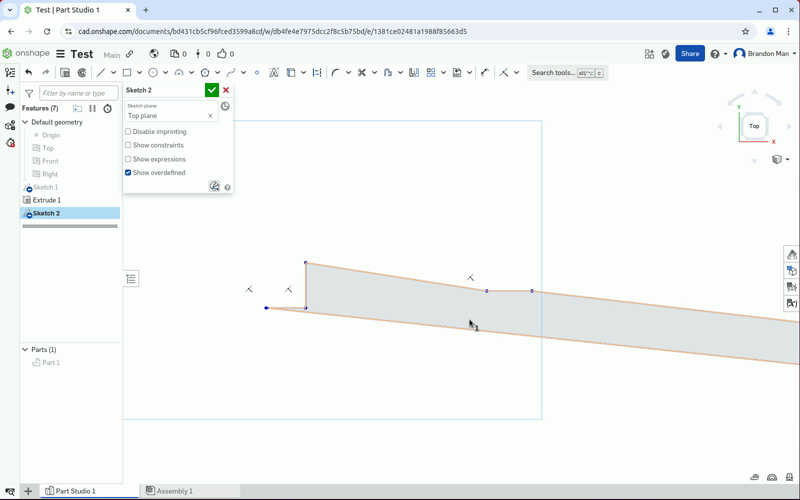
scroll(-6)
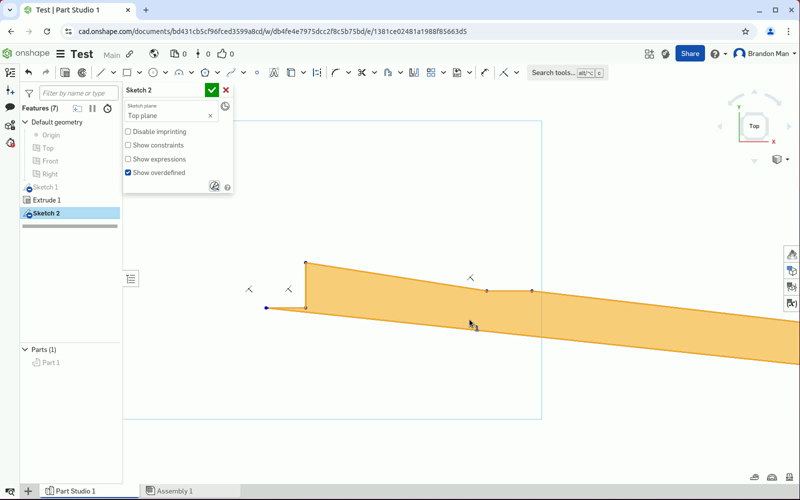
scroll(-6)
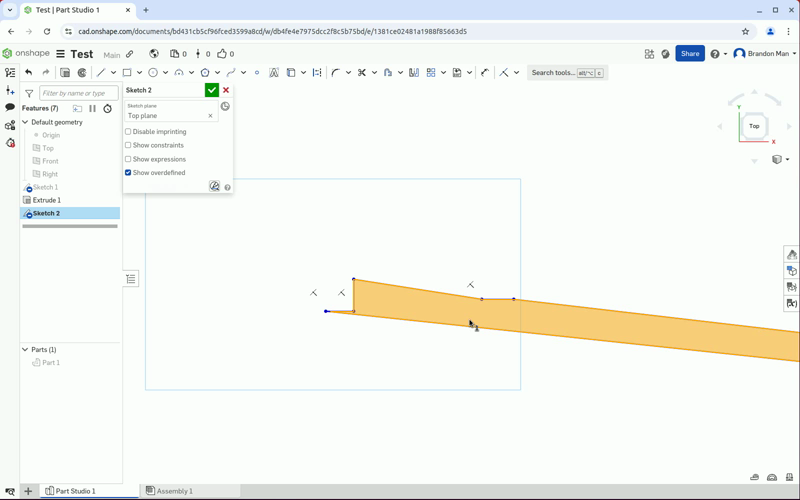
scroll(-6)
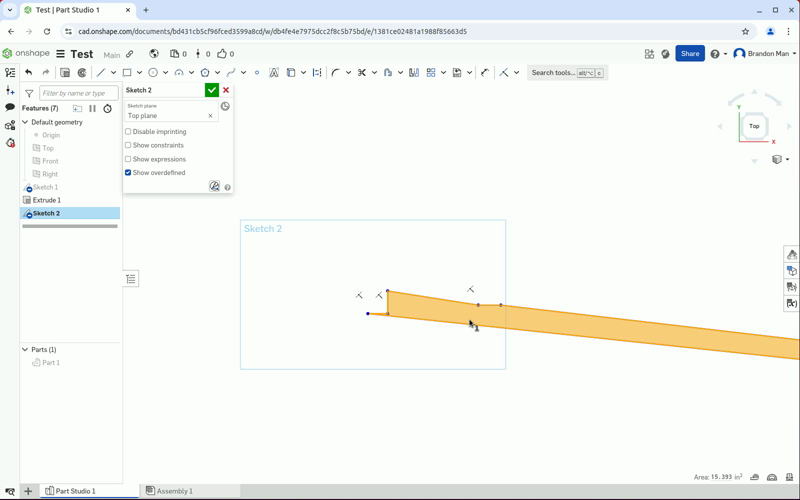
scroll(-6)
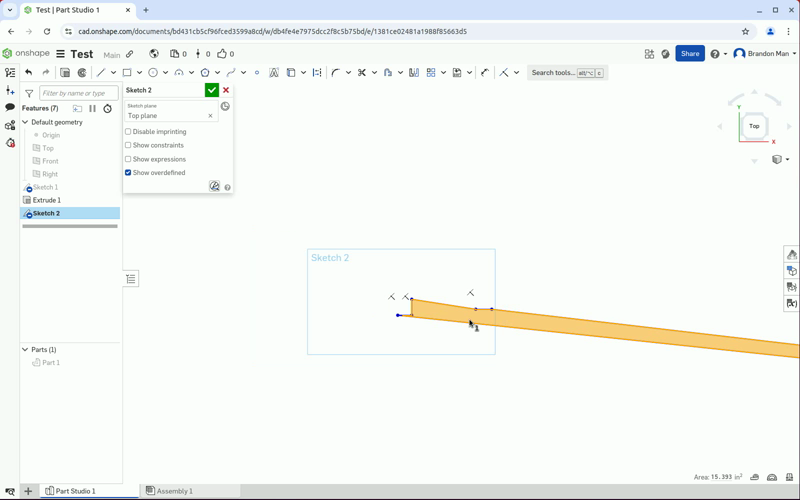
scroll(-6)
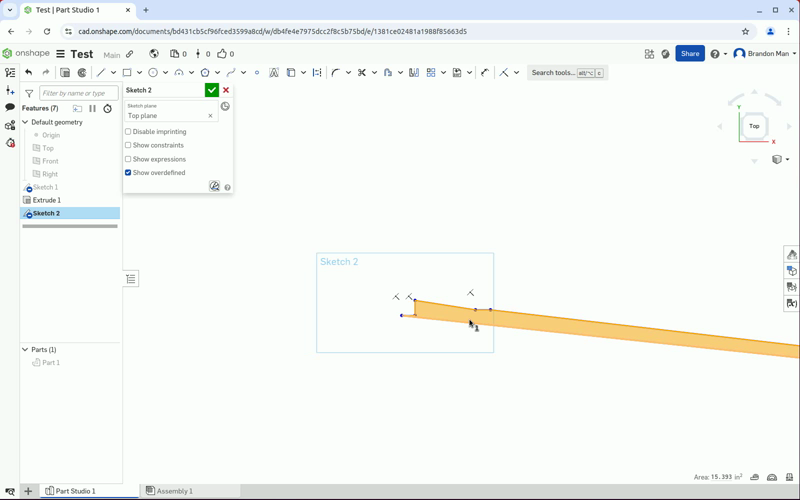
scroll(-6)
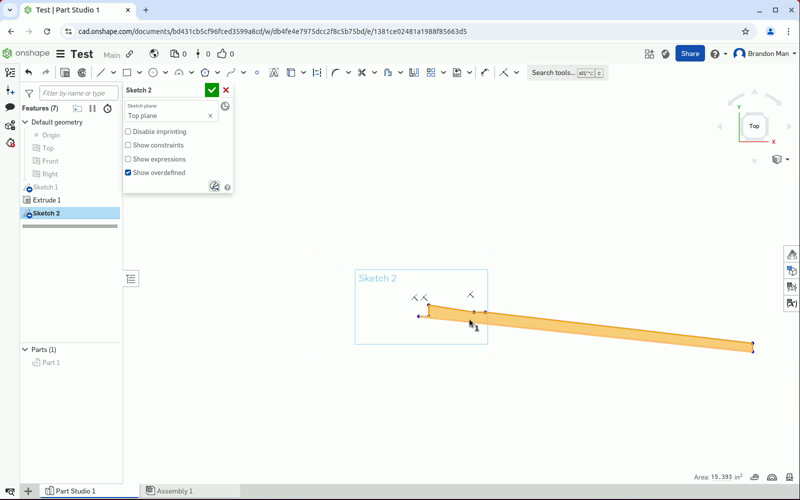
scroll(-6)
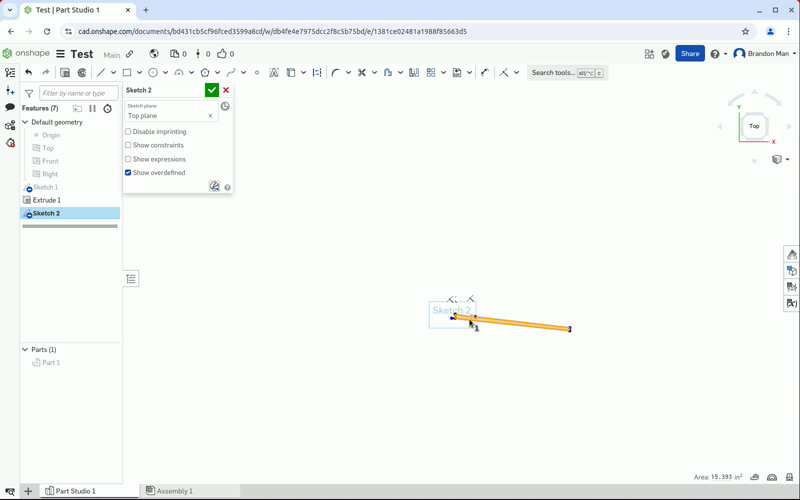
mouse_move(73, 352)
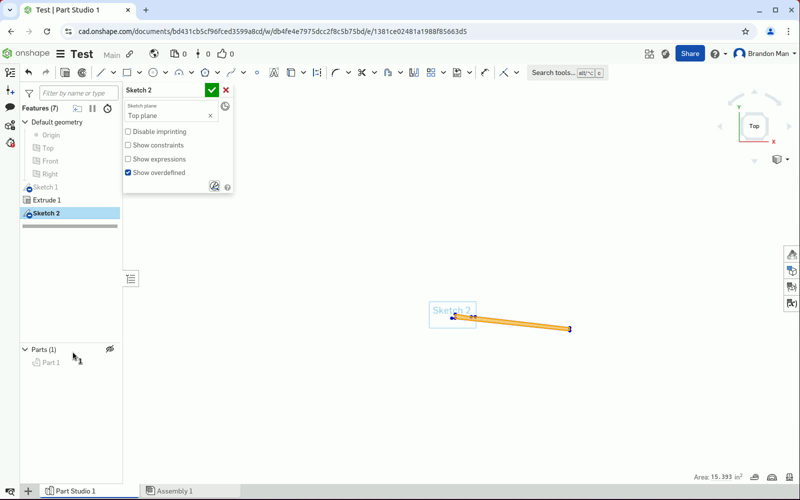
key(shift+y)
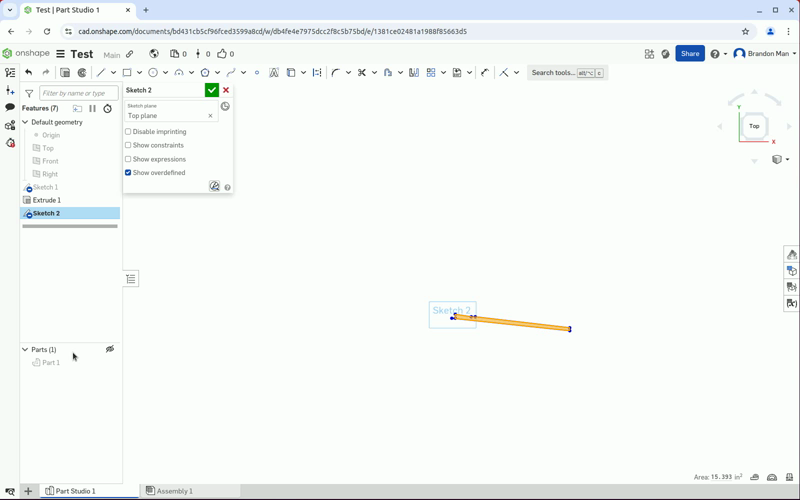
key(shift+e)
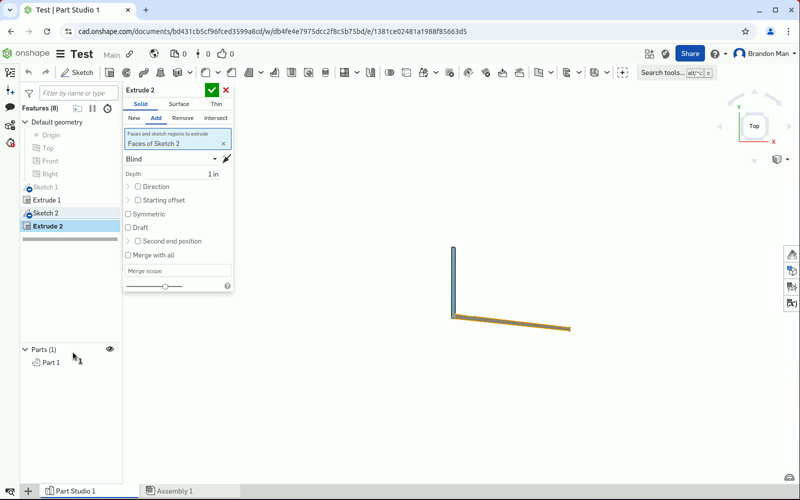
mouse_move(143, 106)
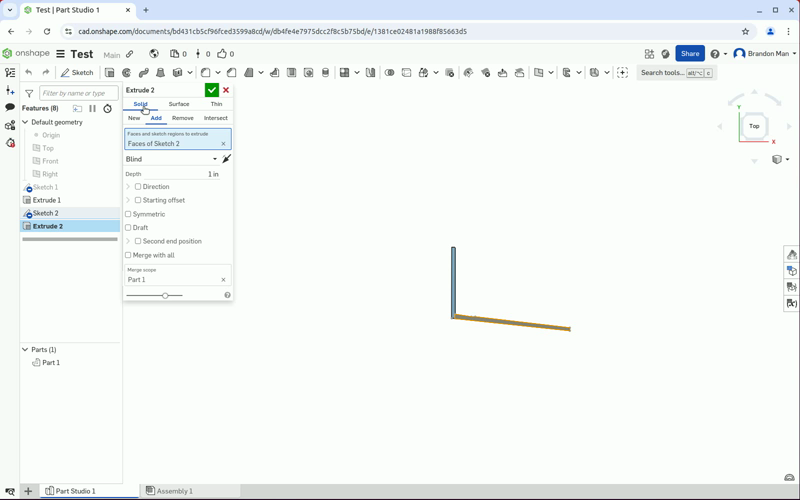
click(143, 106)
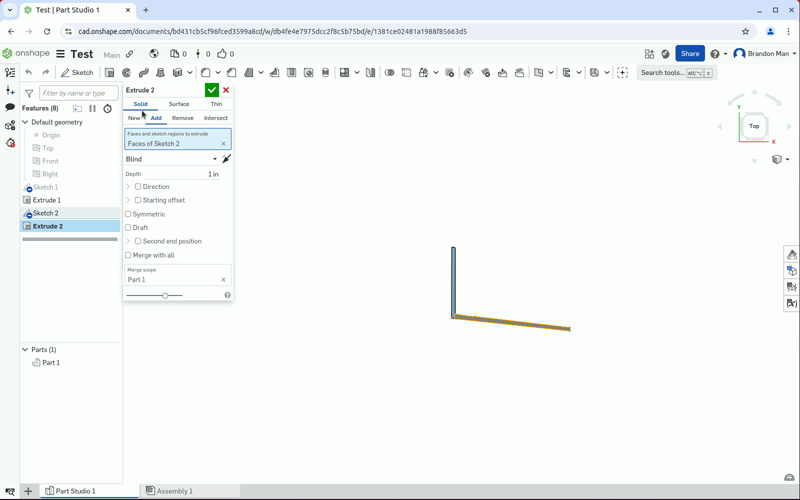
mouse_move(137, 120)
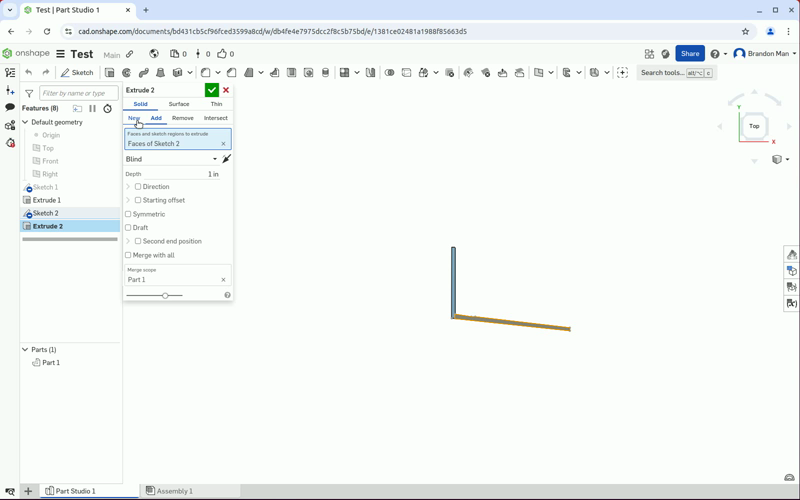
click(137, 120)
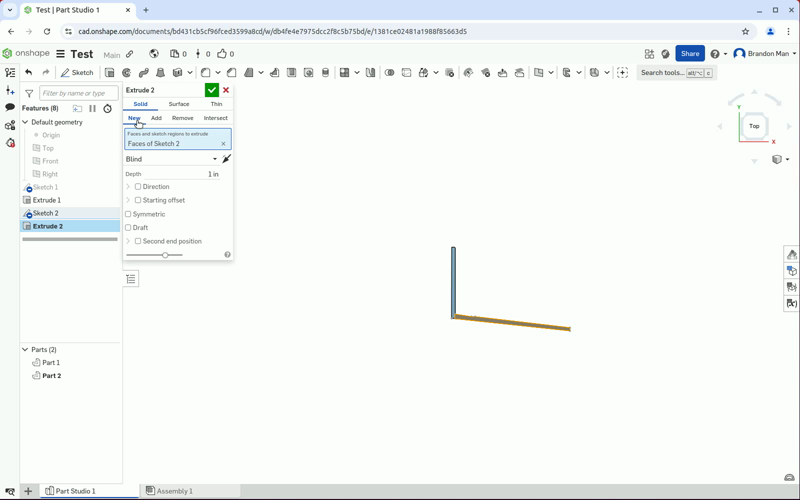
key(tab, 4)
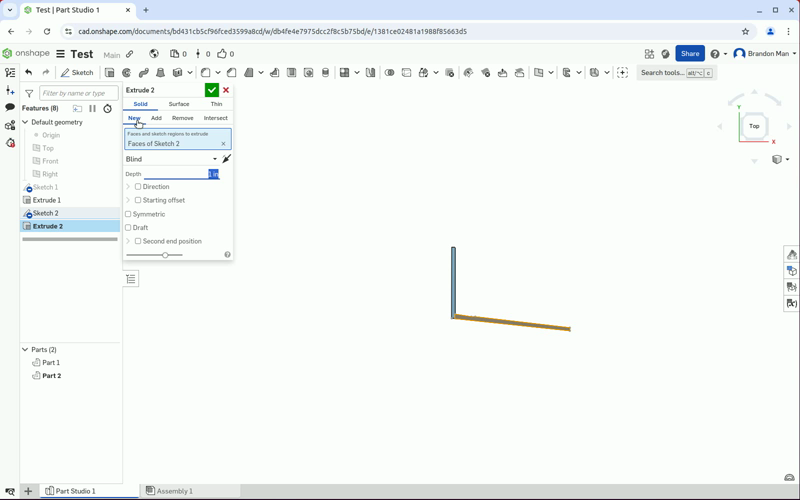
text(0.722)
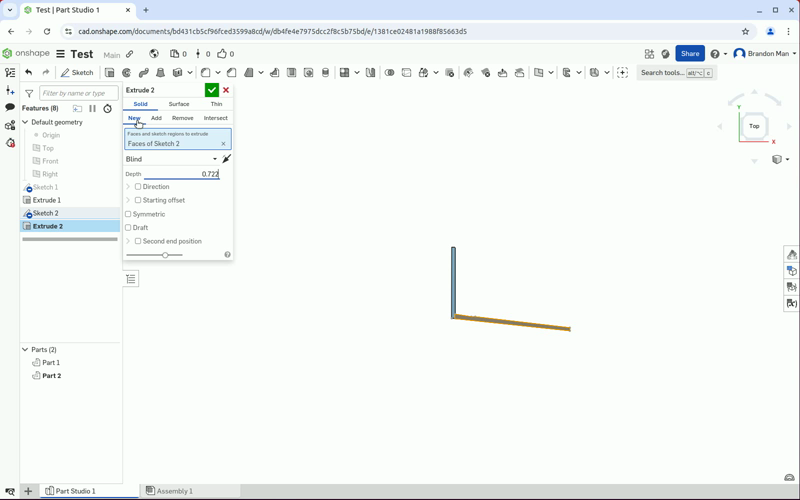
key(enter)
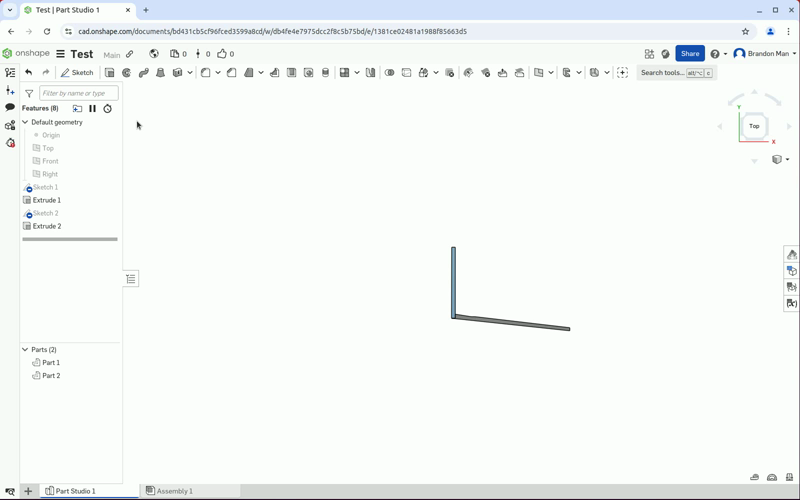
key(shift+h)
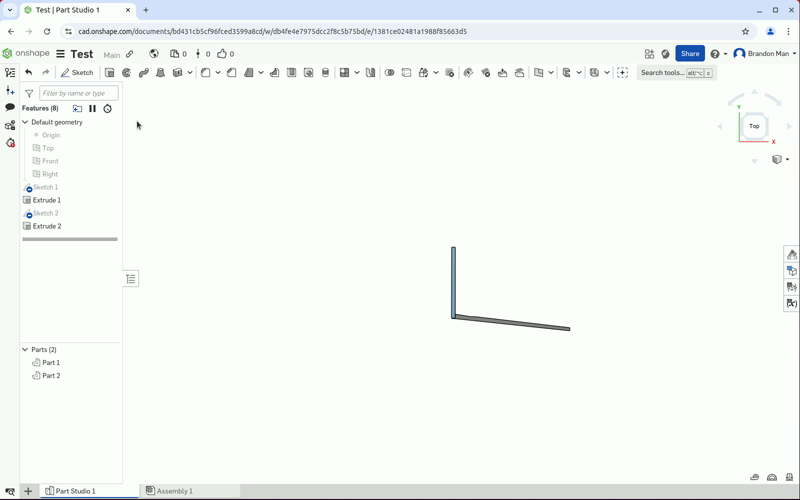
key(shift+h)
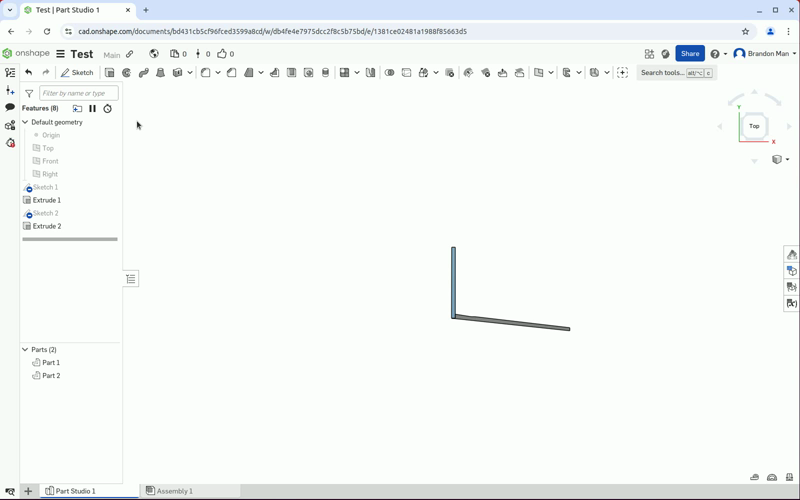
mouse_move(73, 189)
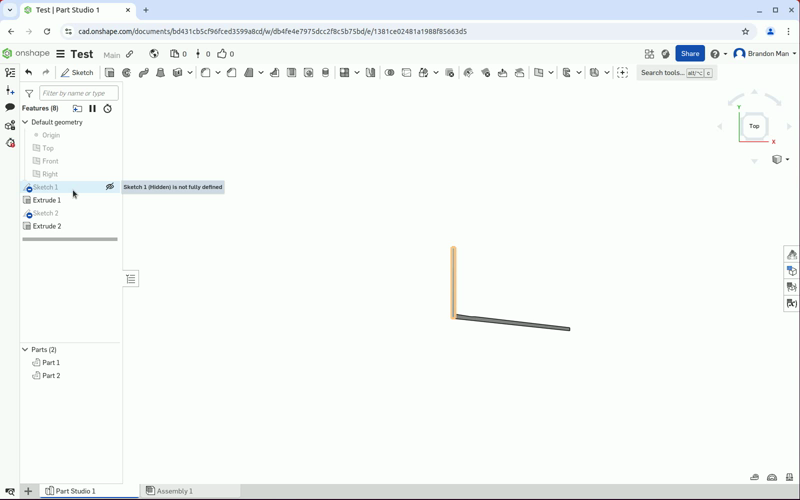
click(73, 189)
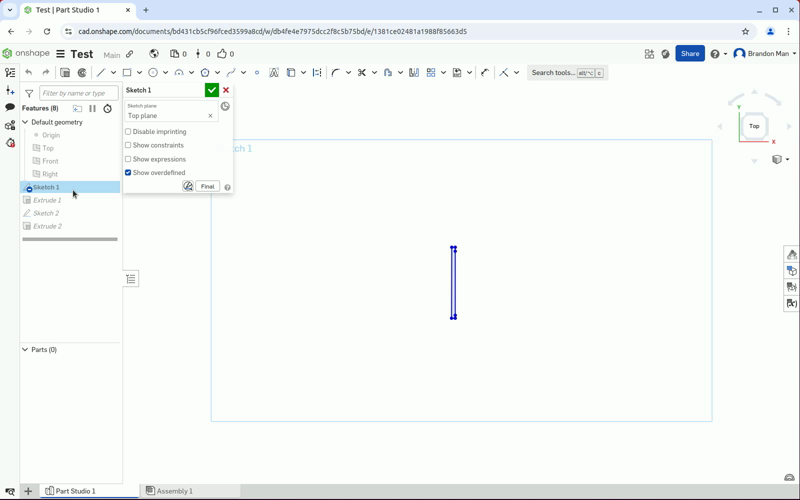
mouse_move(229, 92)
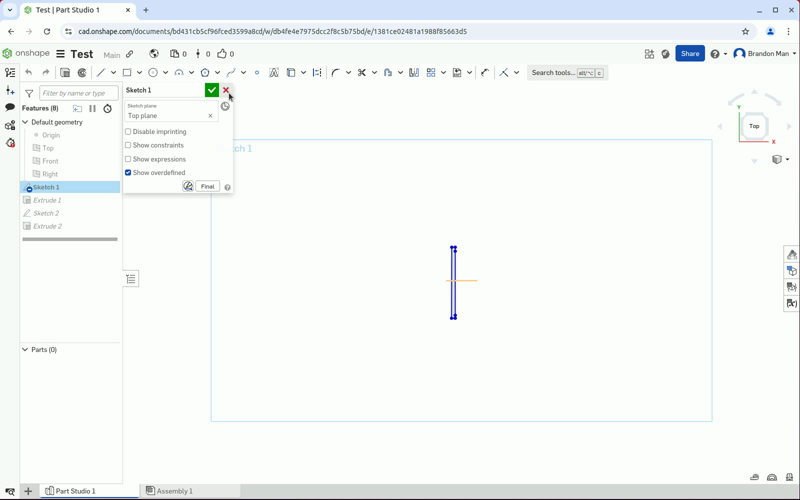
click(229, 92)
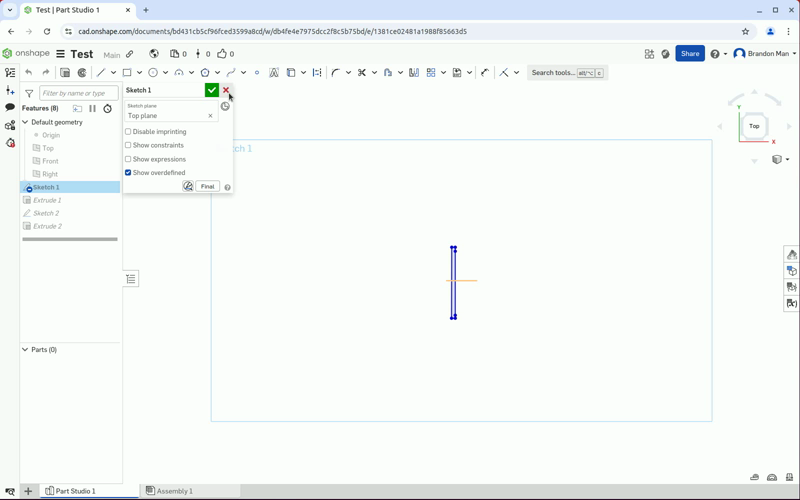
key(shift+s)
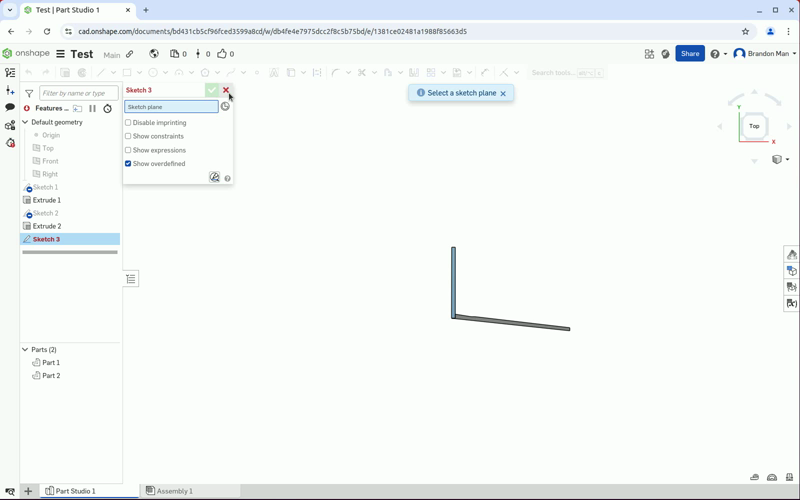
mouse_move(73, 150)
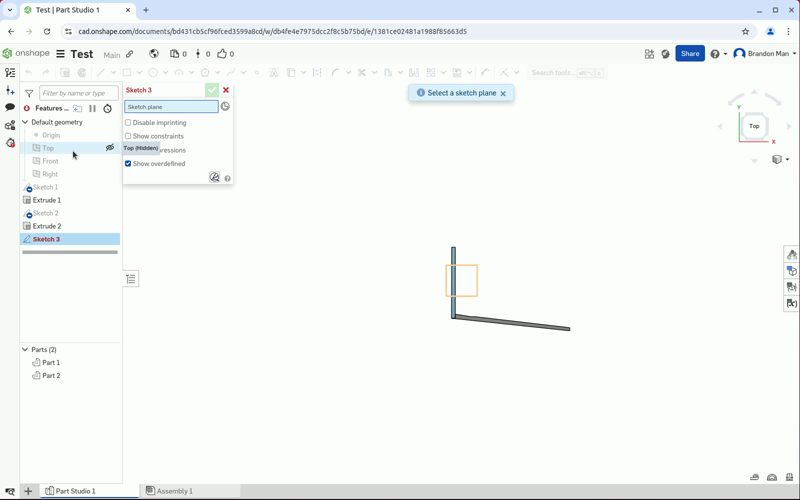
click(73, 150)
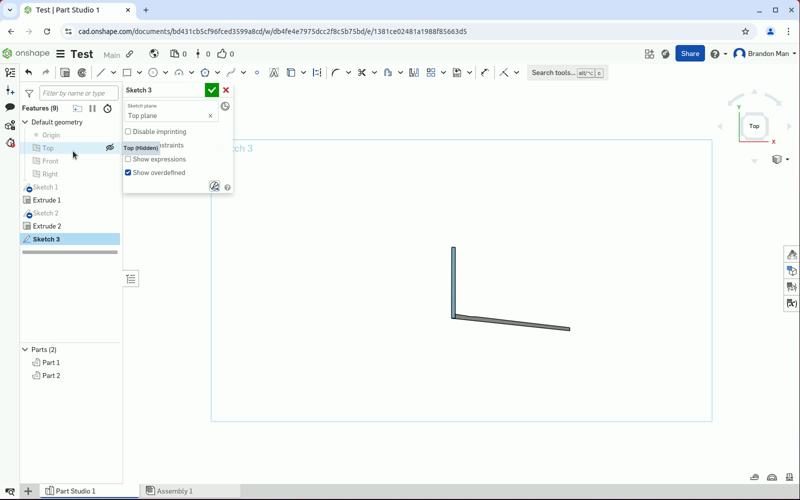
mouse_move(73, 352)
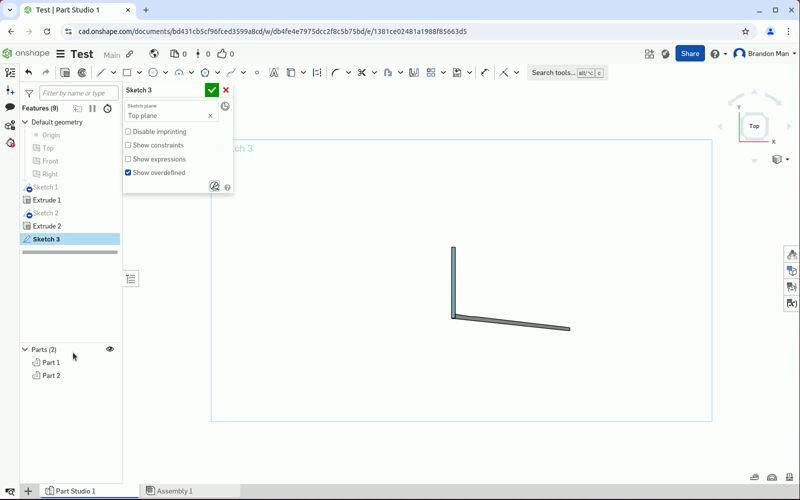
key(y)
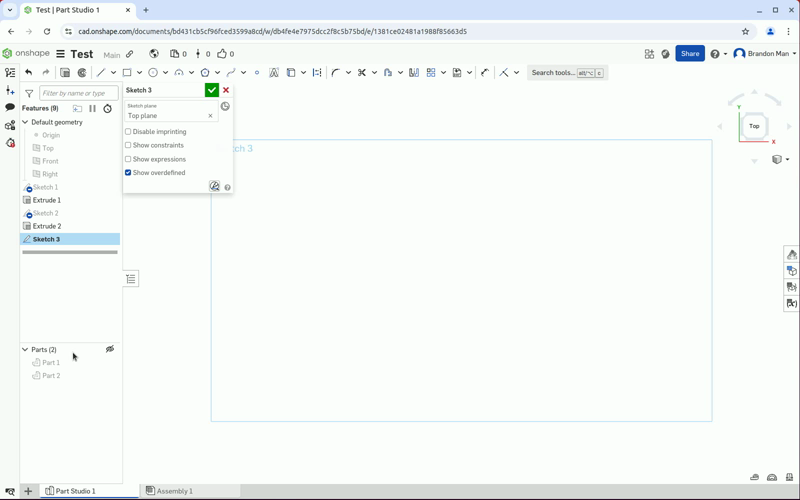
key(l)
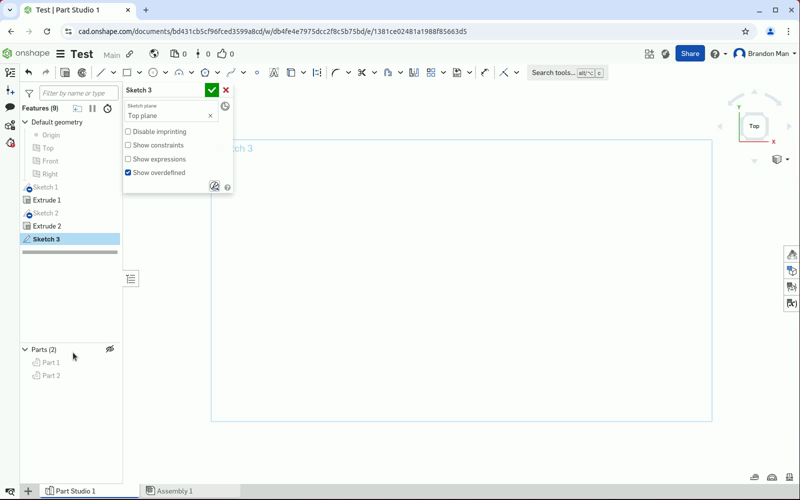
key_down(shift)
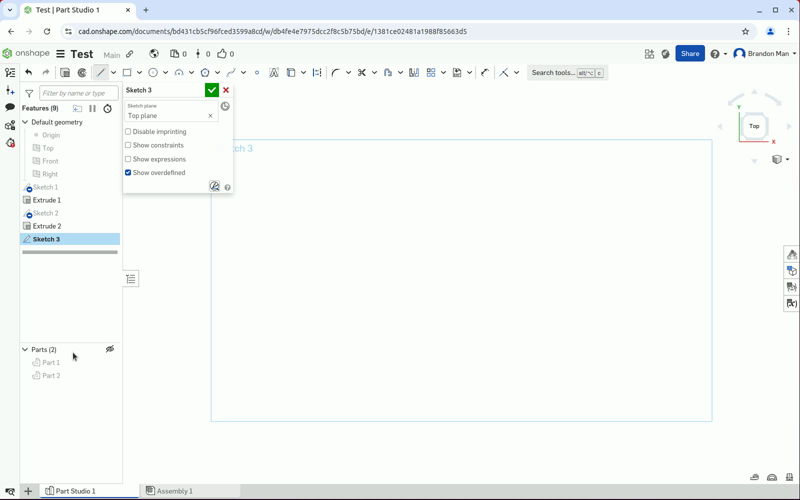
mouse_move(472, 315)
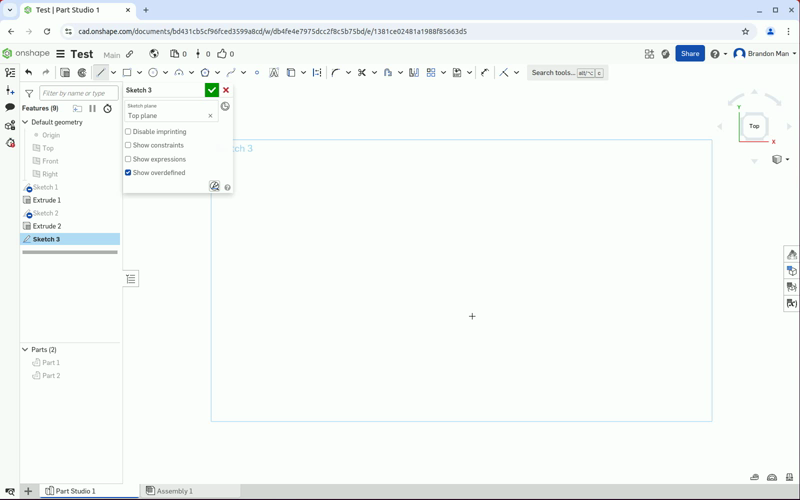
click(472, 315)
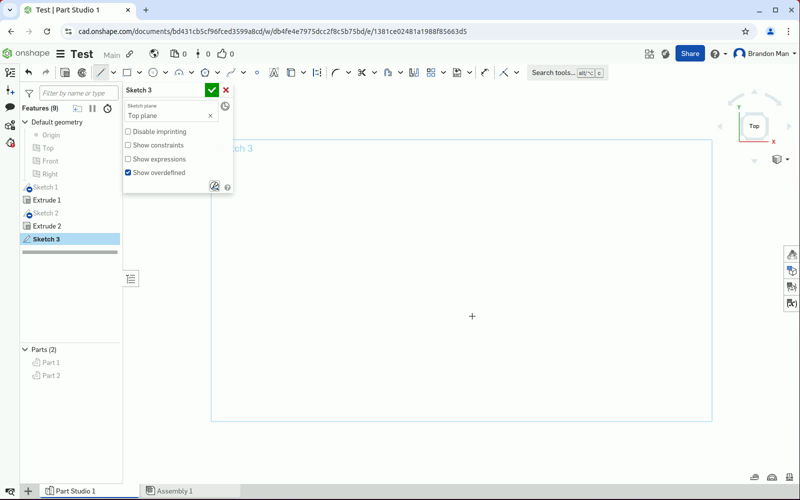
key_up(shift)
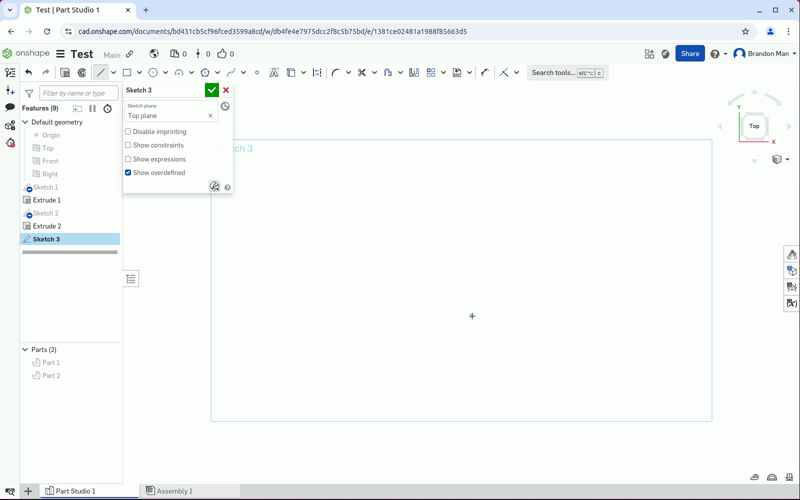
key_down(shift)
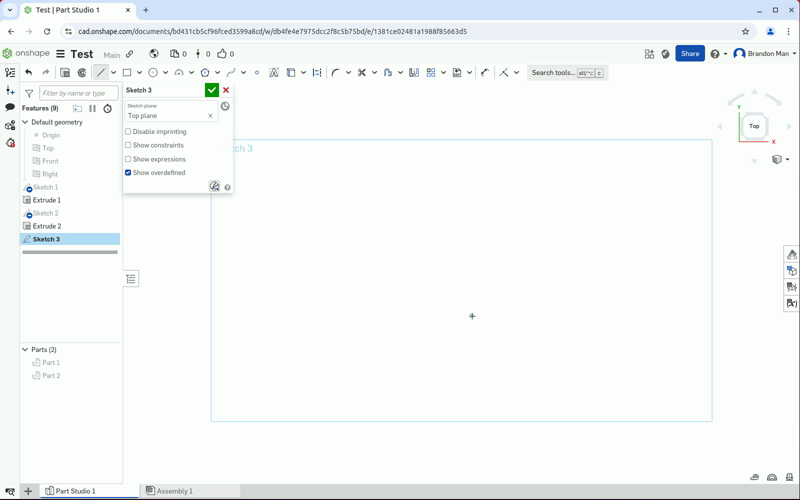
mouse_move(502, 315)
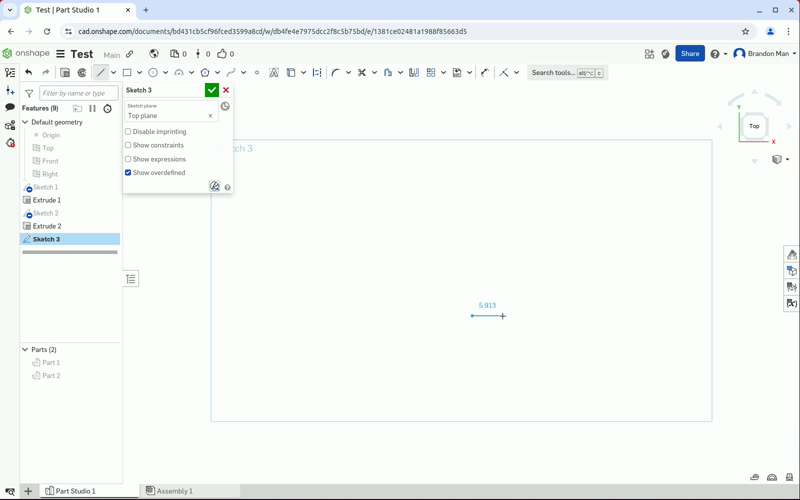
mouse_move(476, 316)
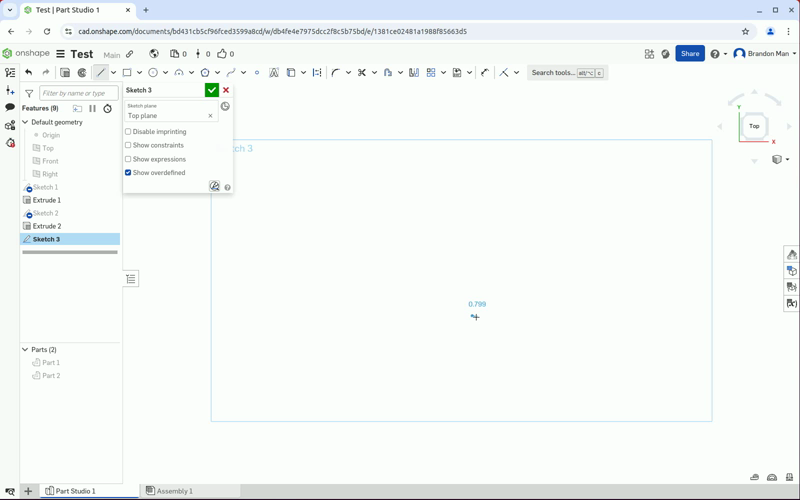
scroll(6)
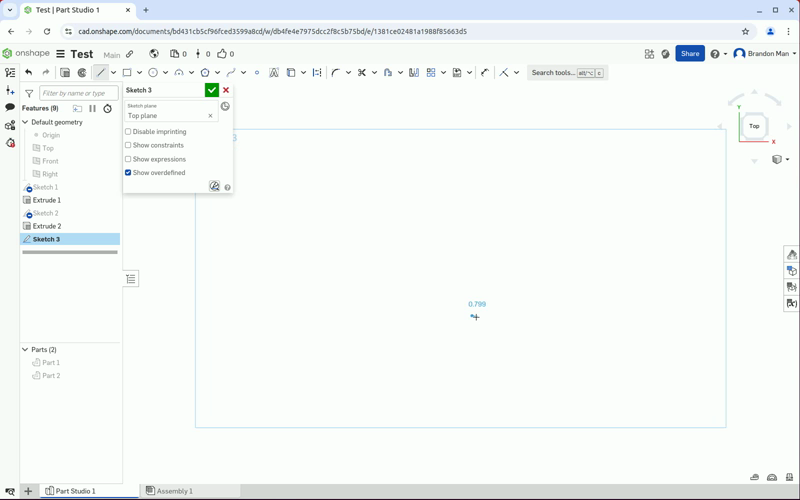
scroll(6)
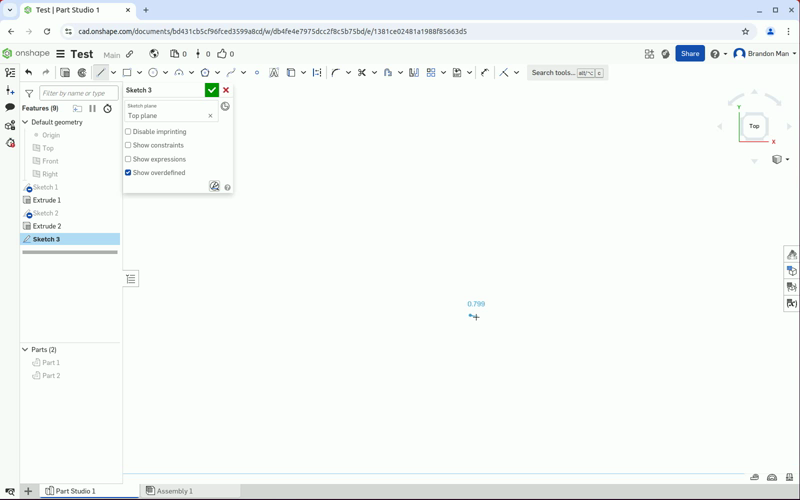
scroll(6)
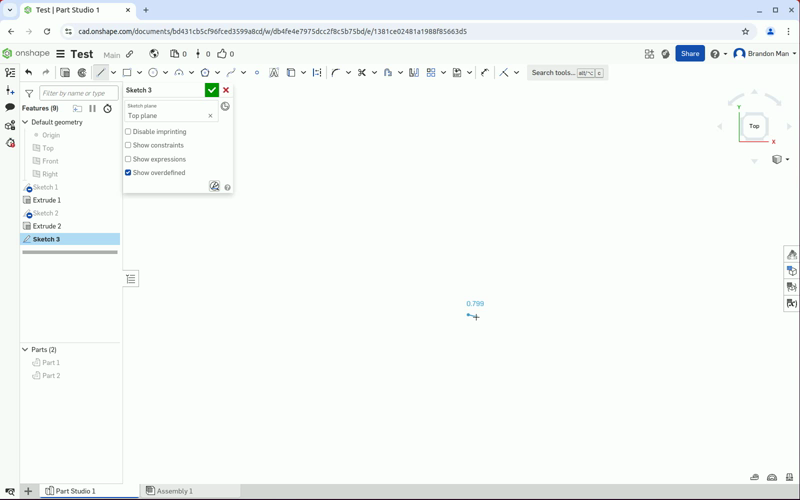
scroll(6)
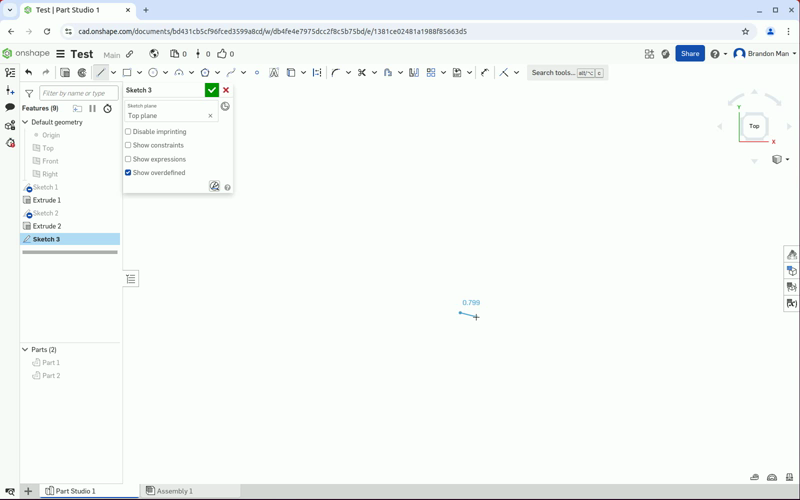
scroll(6)
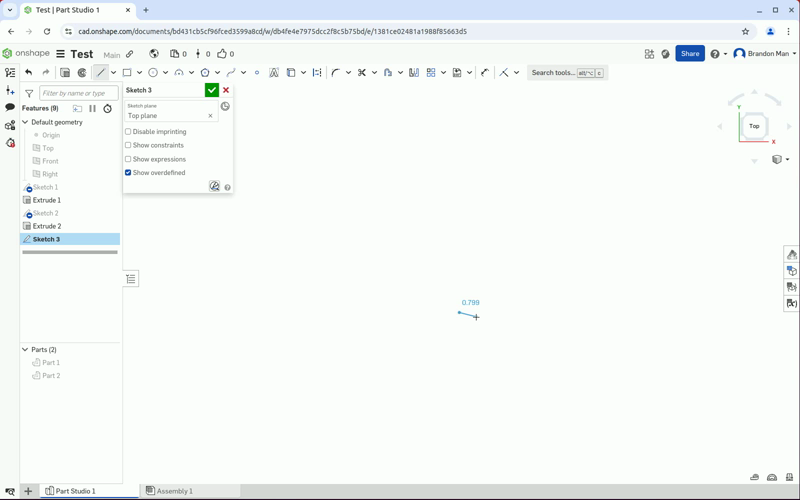
scroll(6)
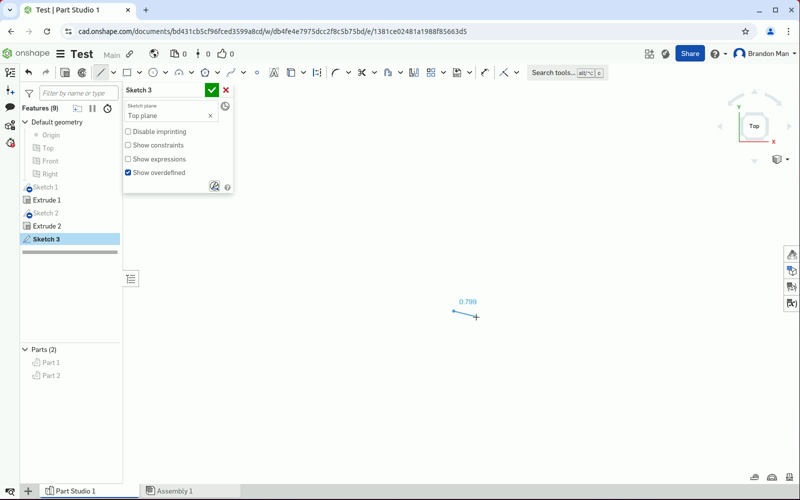
scroll(6)
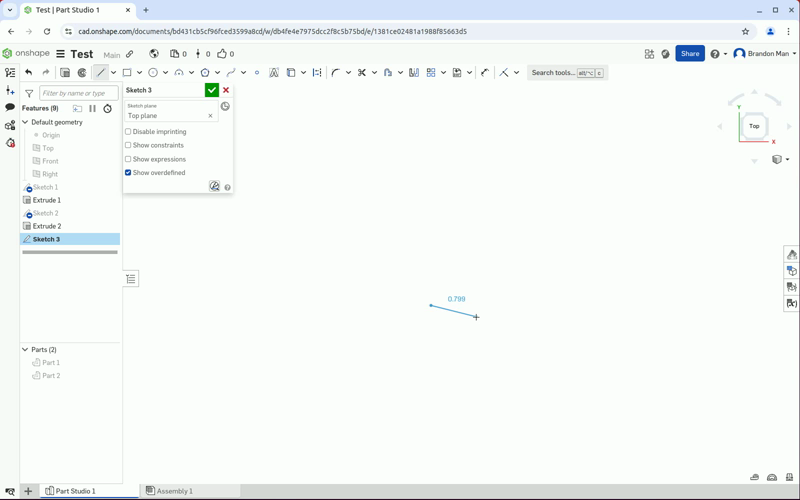
click(476, 316)
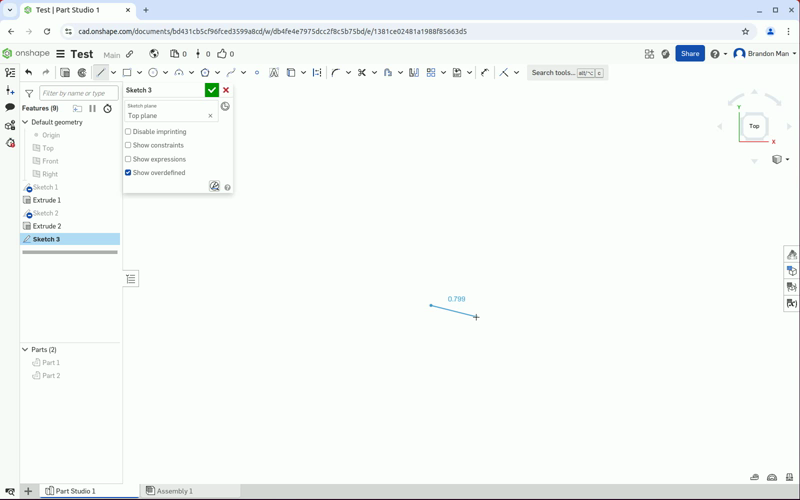
scroll(-6)
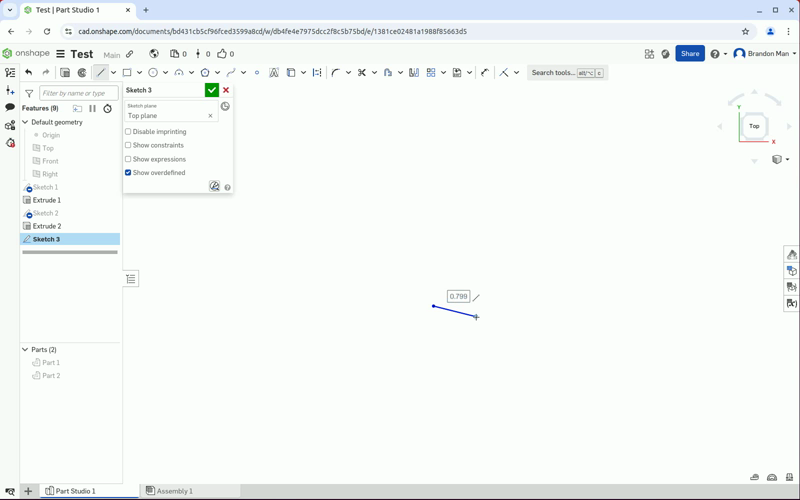
scroll(-6)
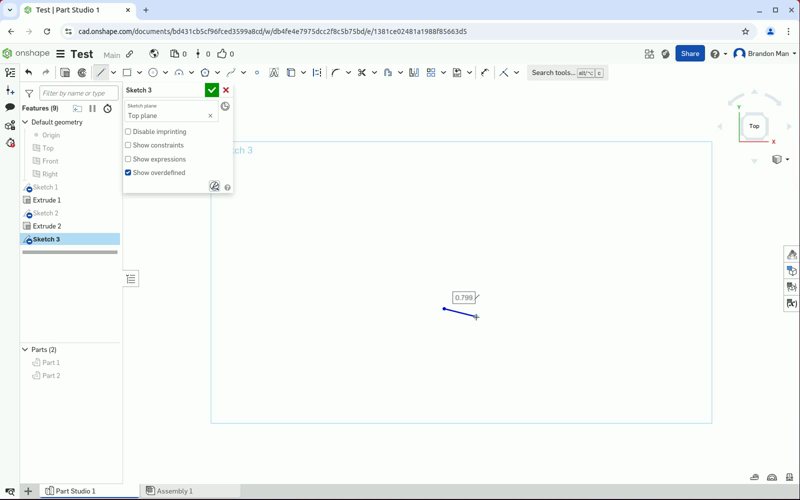
scroll(-6)
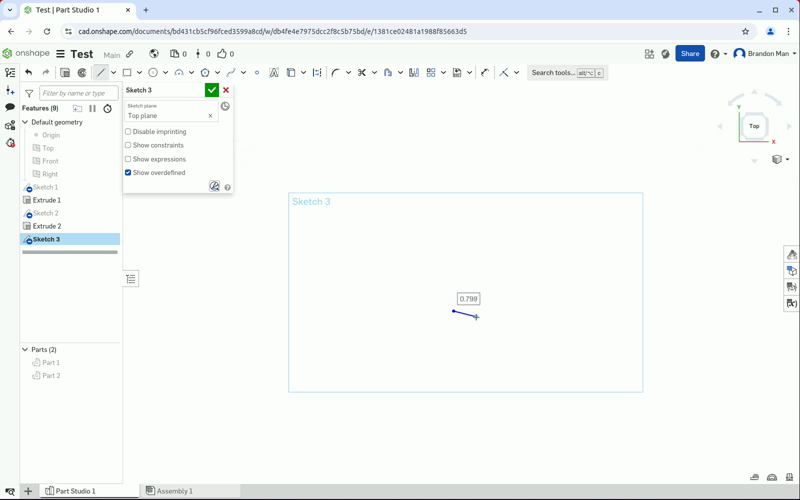
scroll(-6)
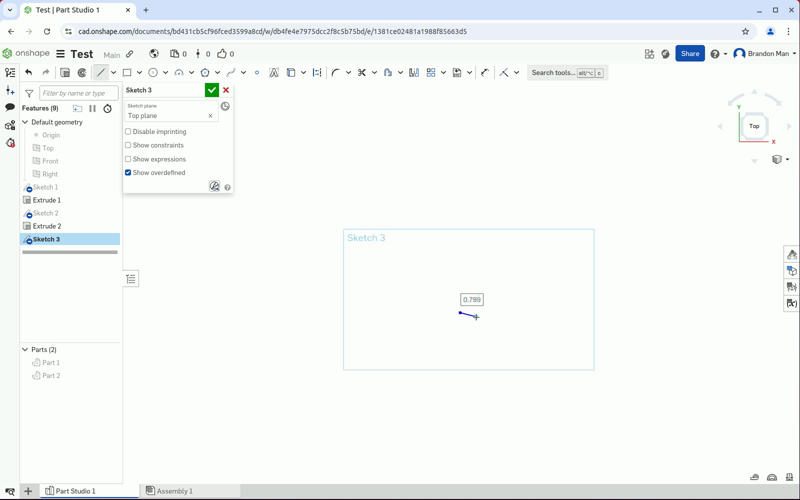
scroll(-6)
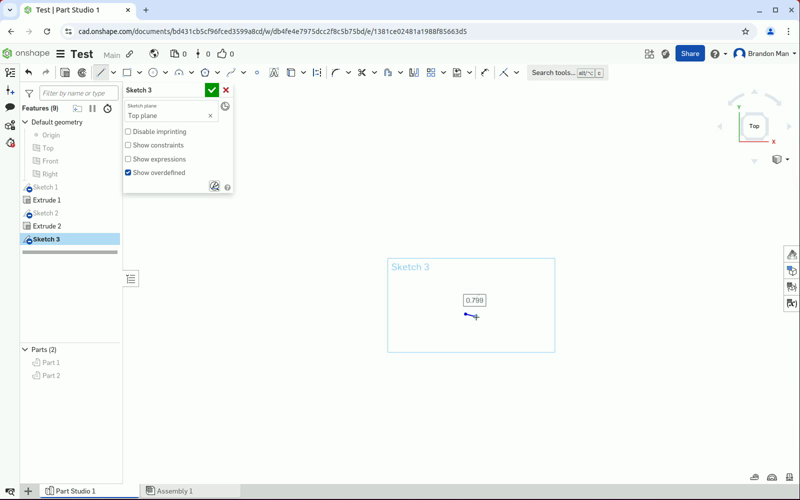
scroll(-6)
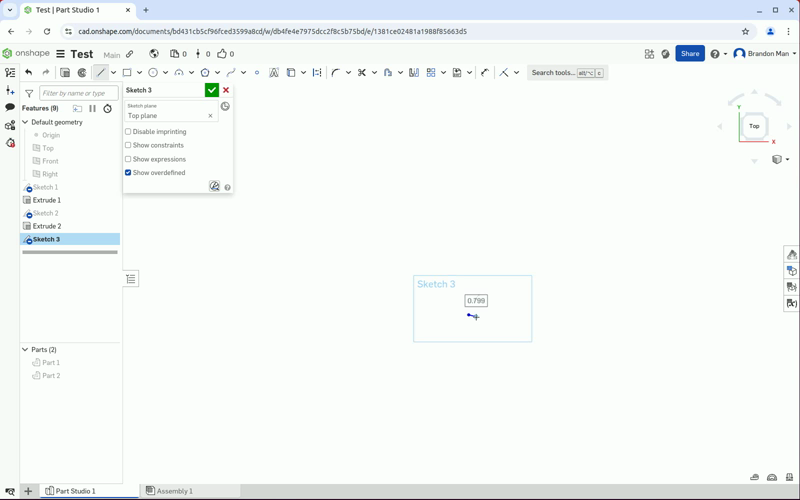
scroll(-6)
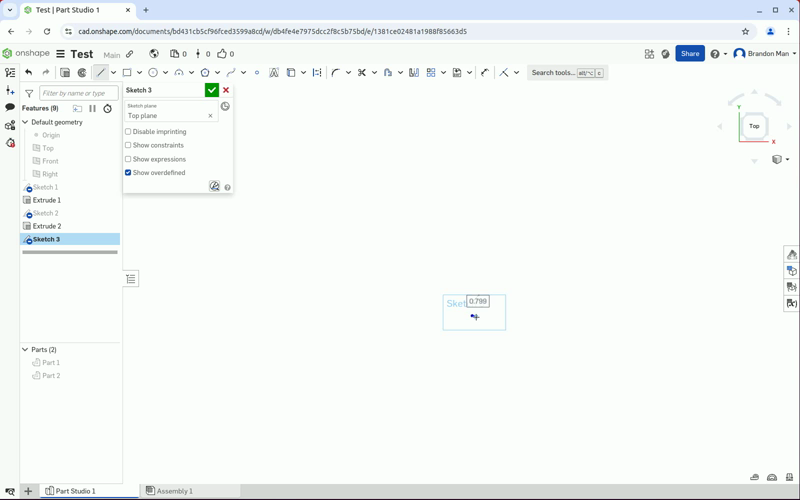
key_up(shift)
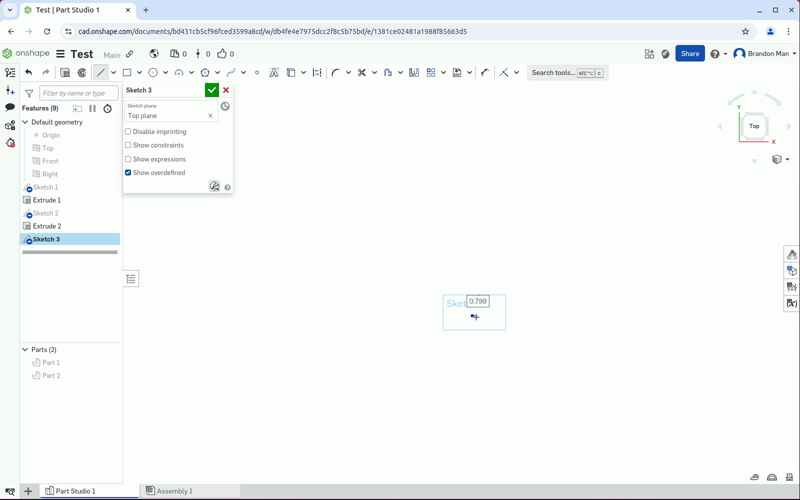
key_down(shift)
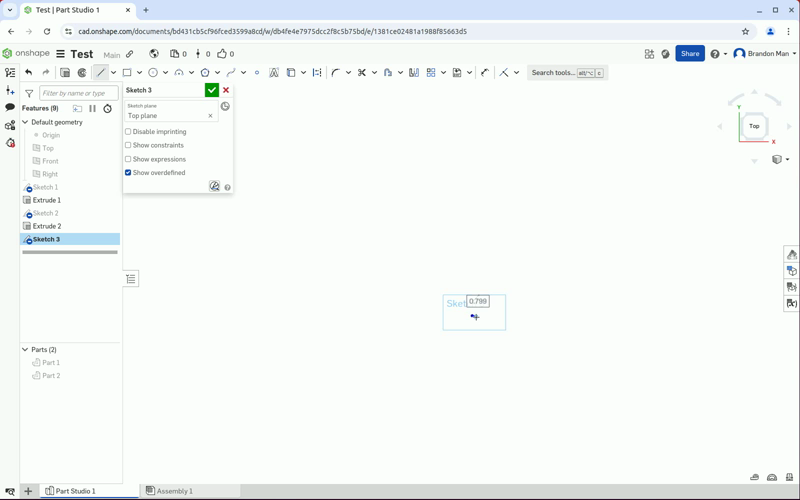
mouse_move(476, 247)
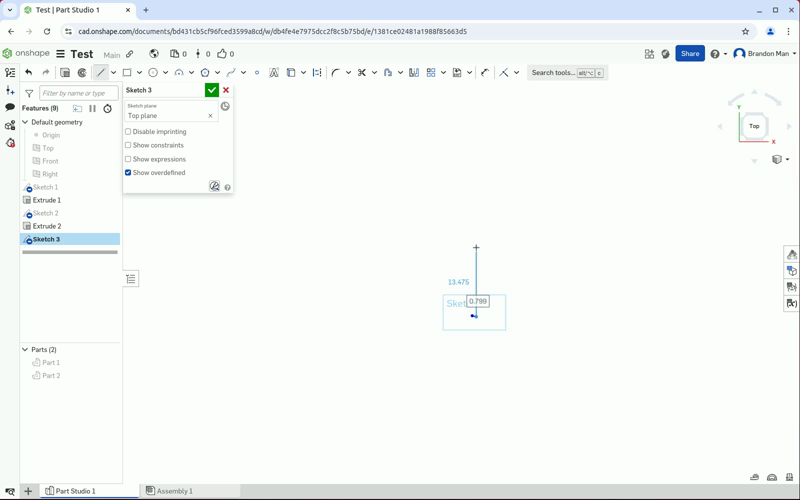
click(476, 247)
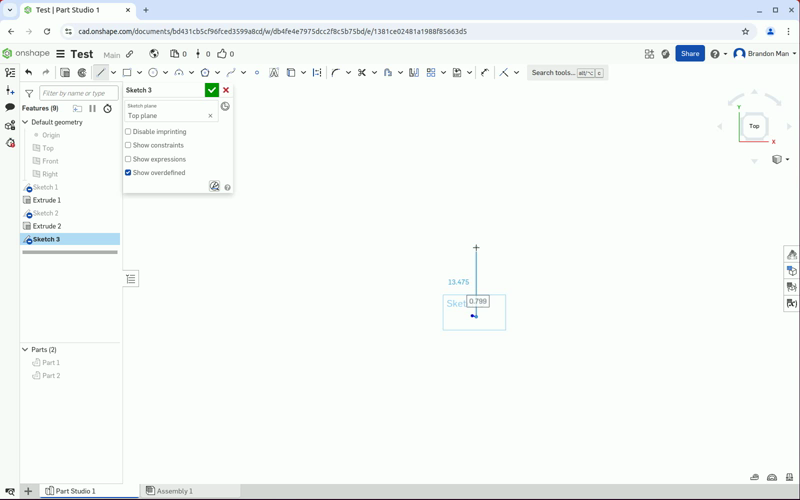
key_up(shift)
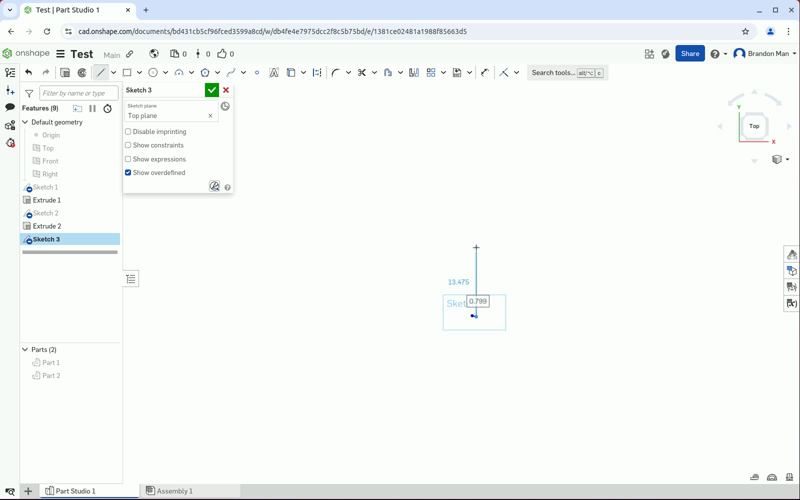
key_down(shift)
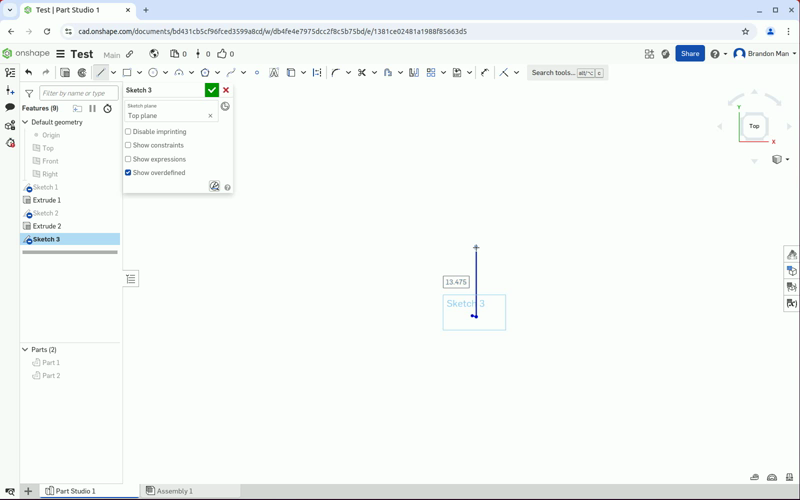
mouse_move(506, 247)
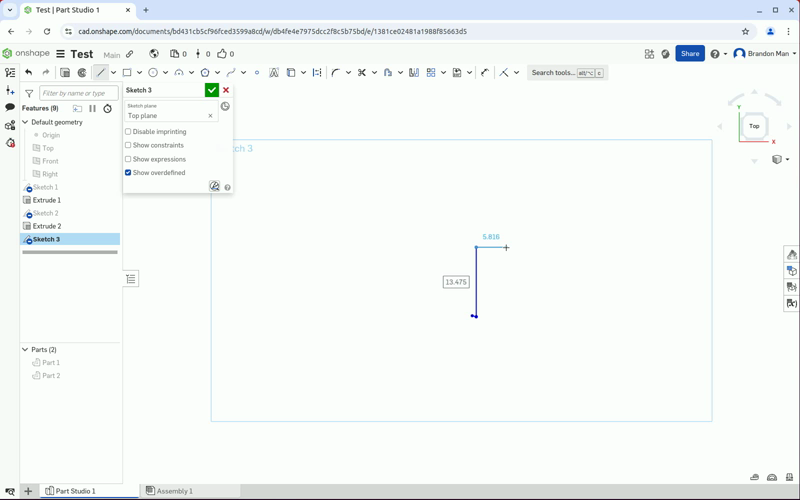
mouse_move(472, 248)
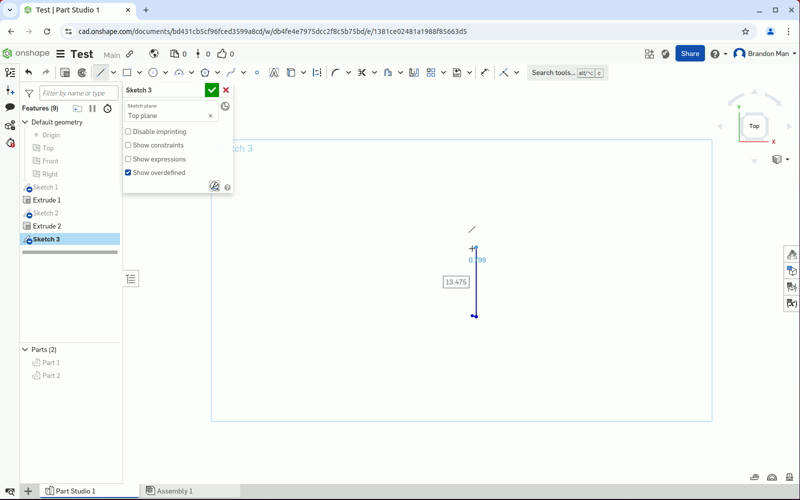
scroll(6)
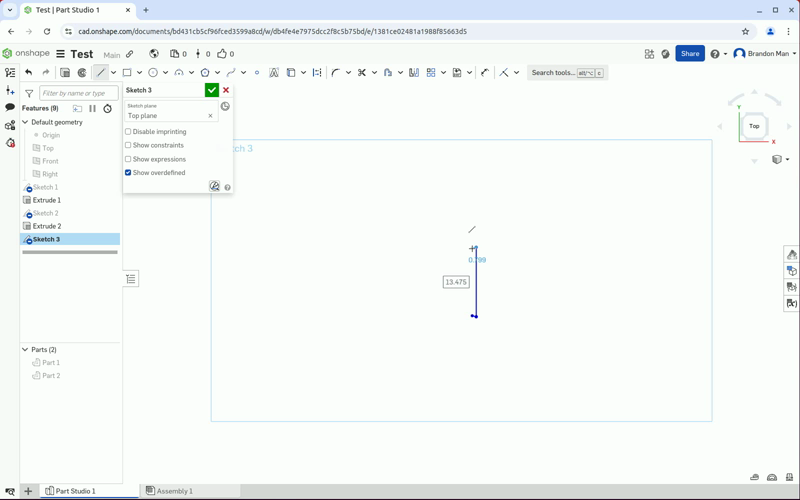
scroll(6)
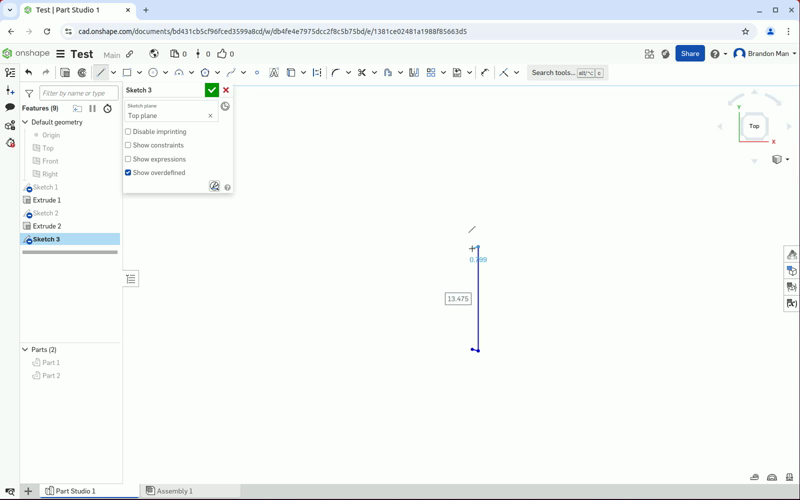
scroll(6)
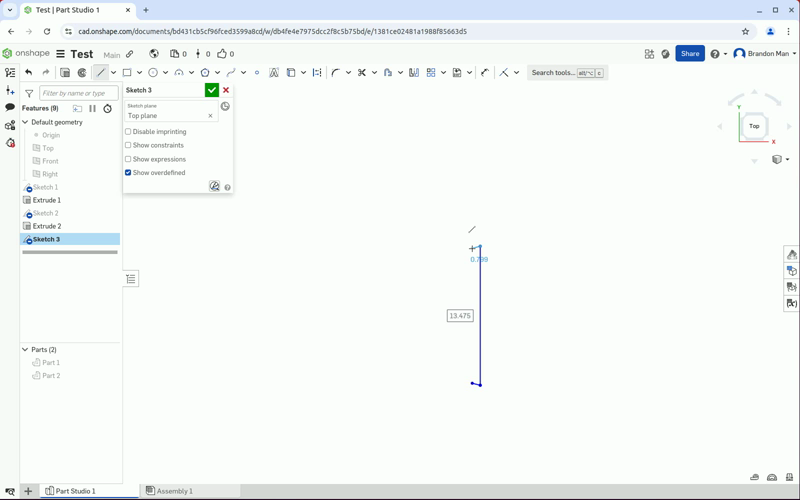
scroll(6)
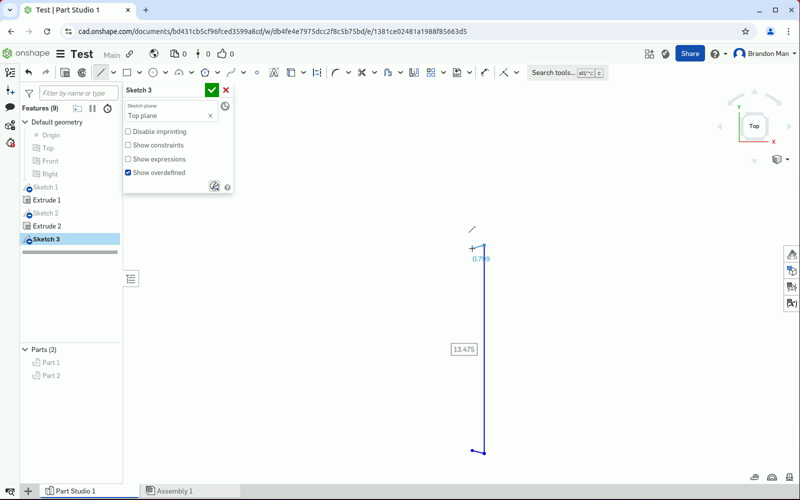
scroll(6)
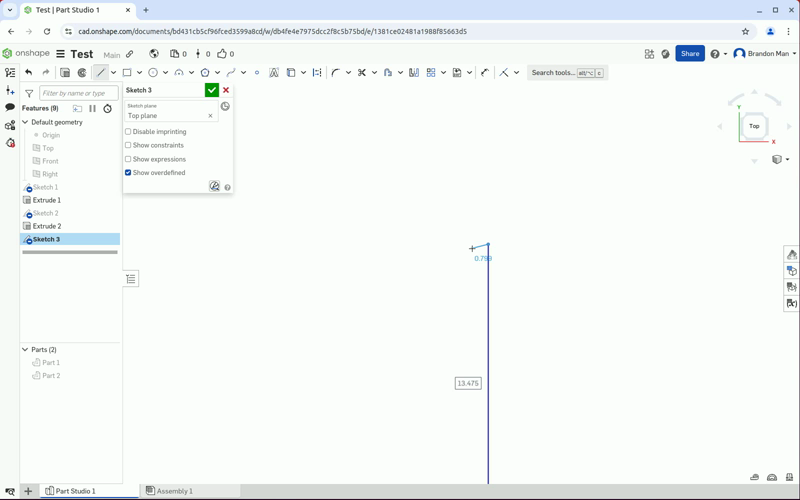
scroll(6)
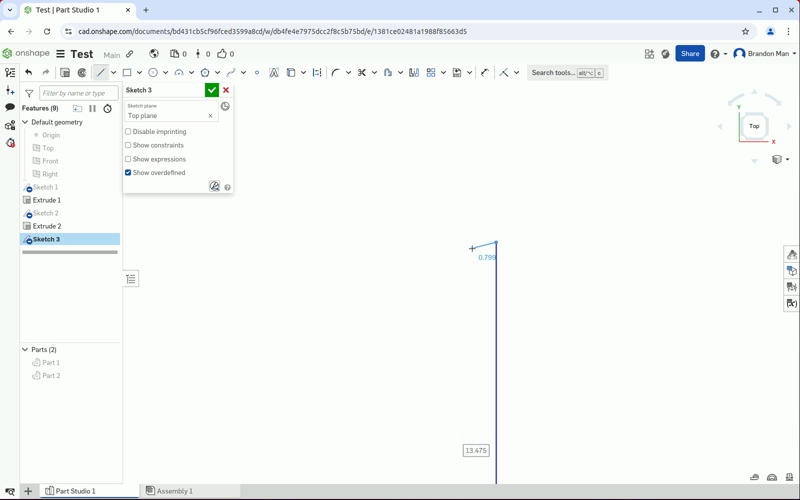
scroll(6)
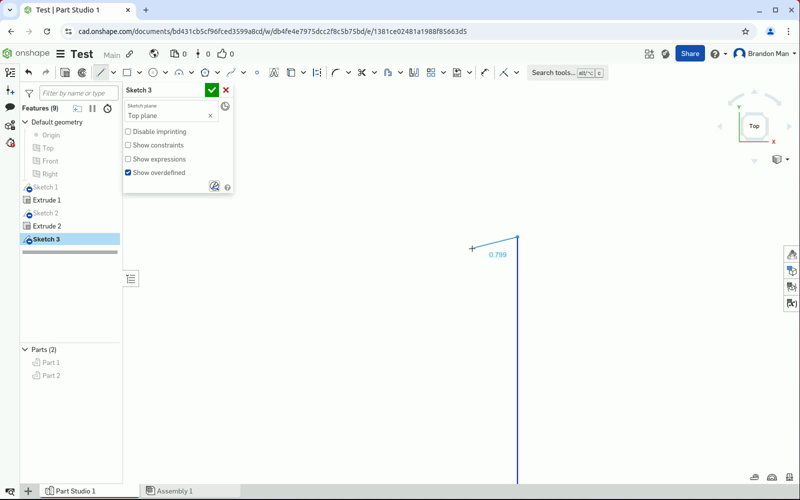
click(472, 248)
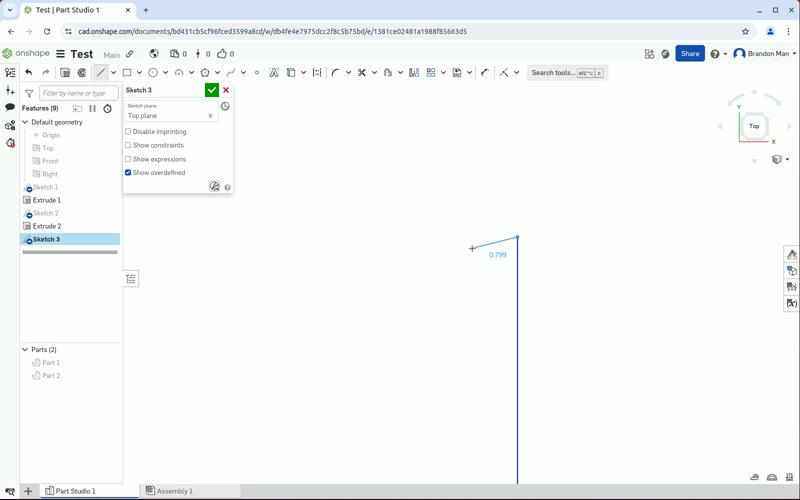
scroll(-6)
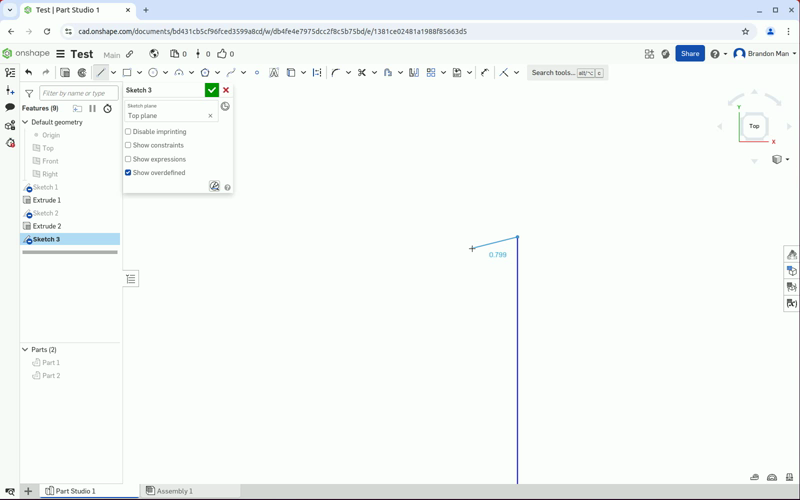
scroll(-6)
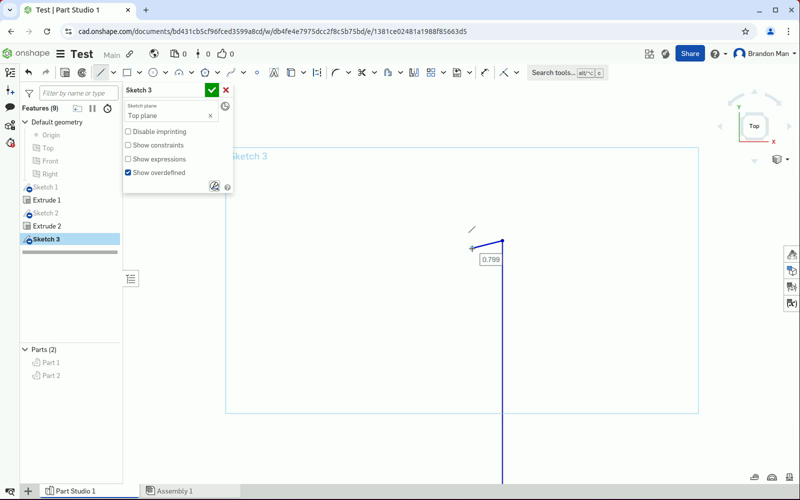
scroll(-6)
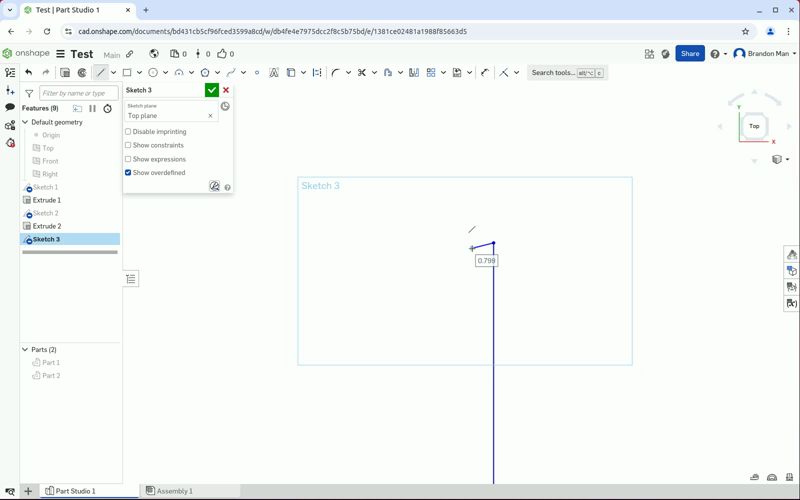
scroll(-6)
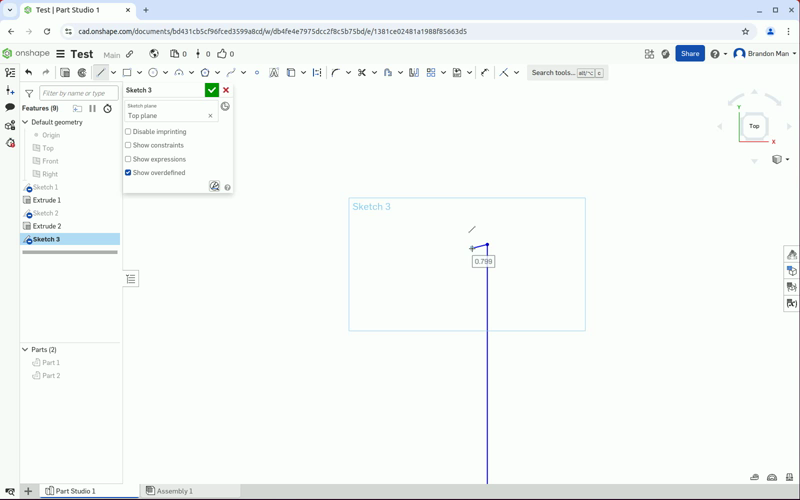
scroll(-6)
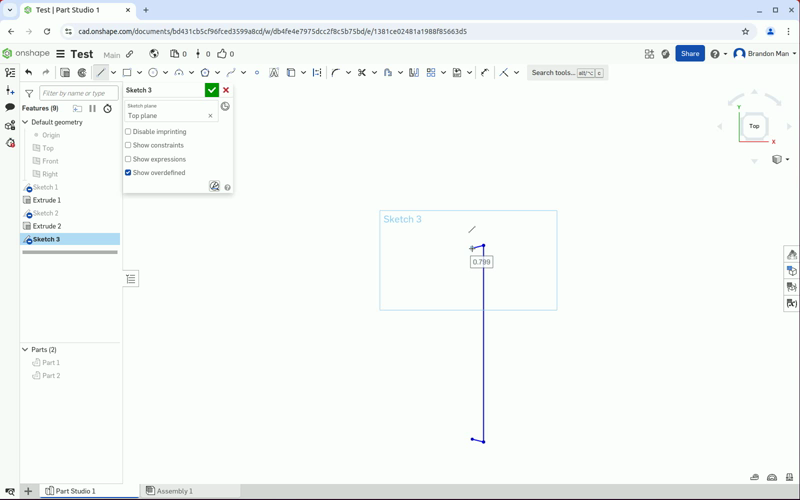
scroll(-6)
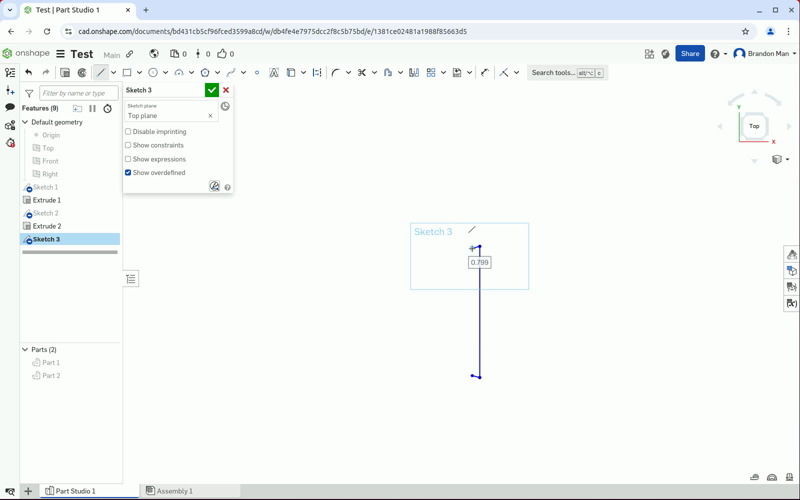
scroll(-6)
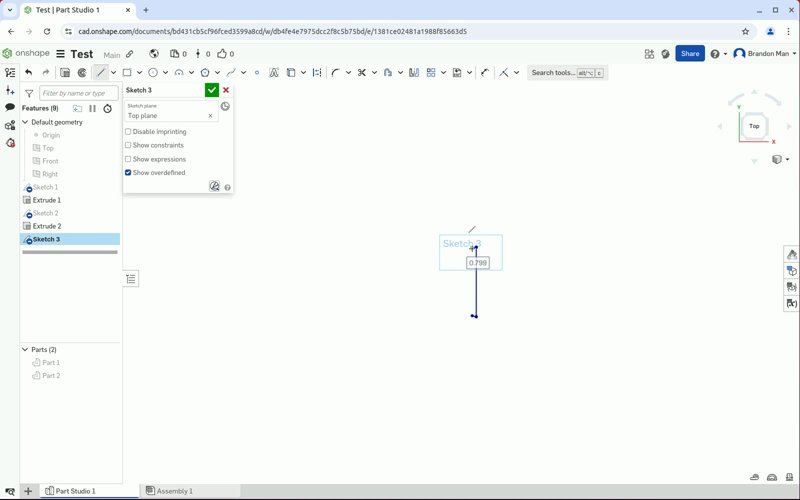
key_up(shift)
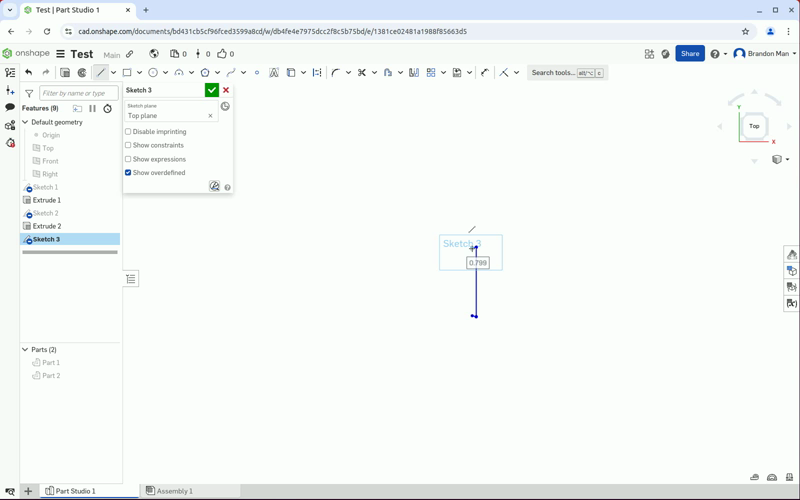
key_down(shift)
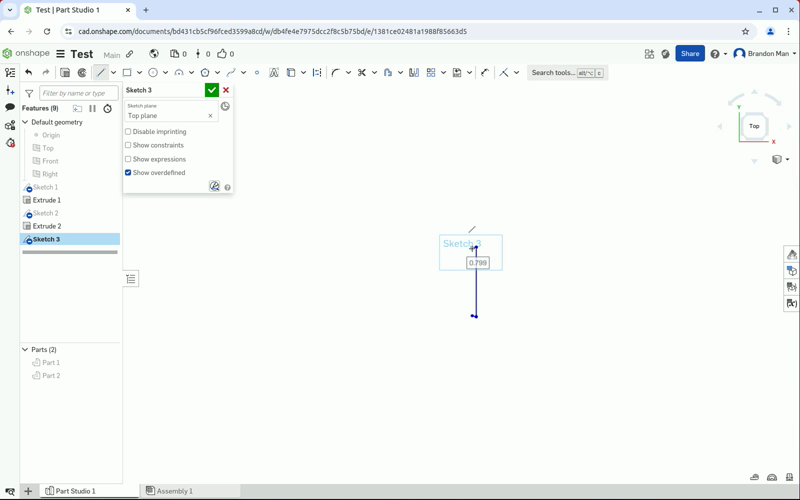
mouse_move(472, 315)
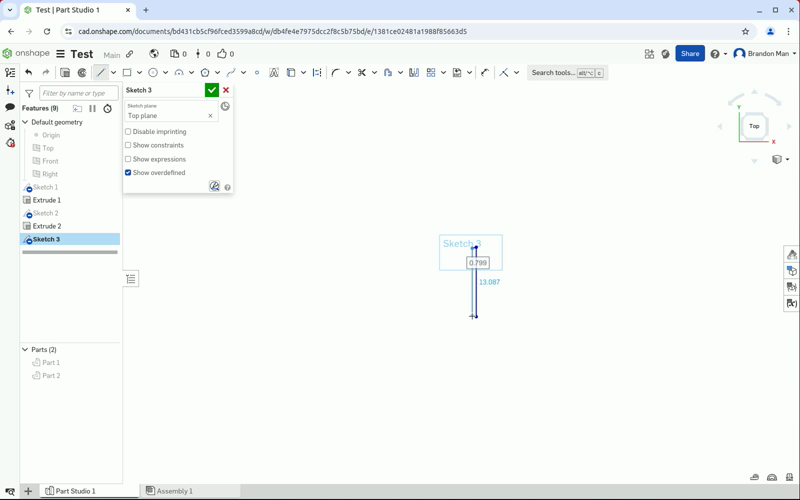
scroll(6)
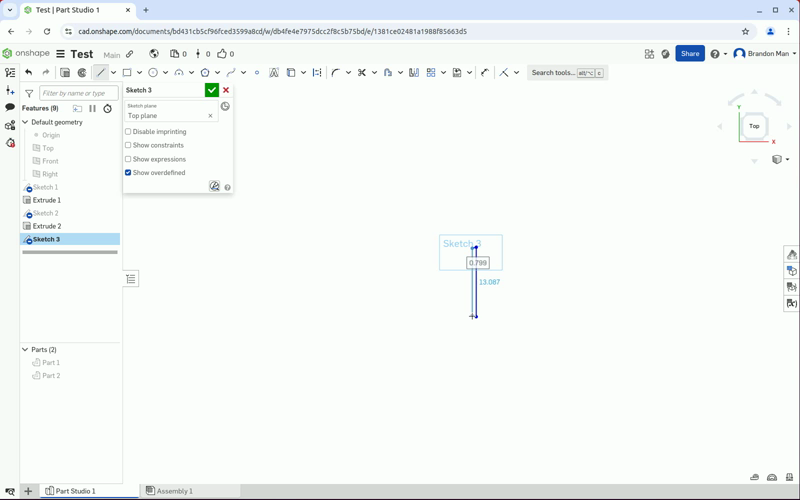
scroll(6)
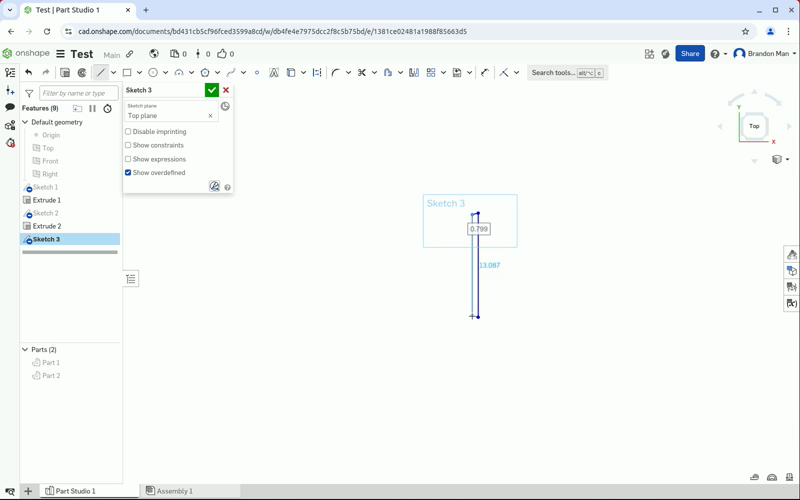
scroll(6)
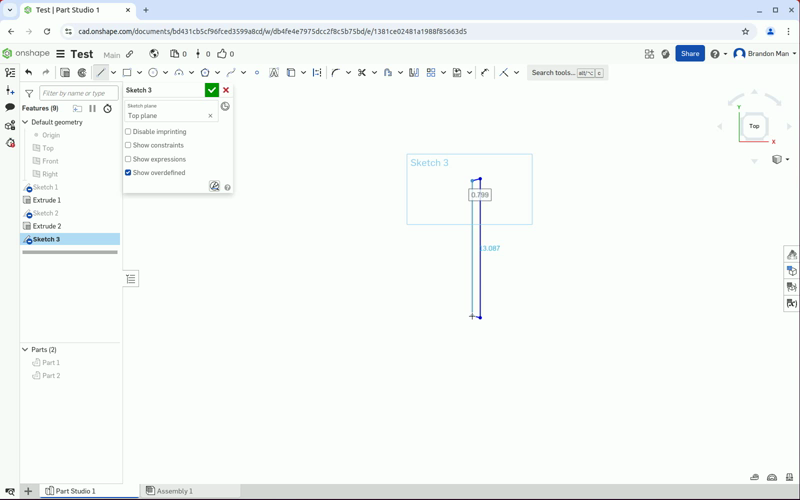
scroll(6)
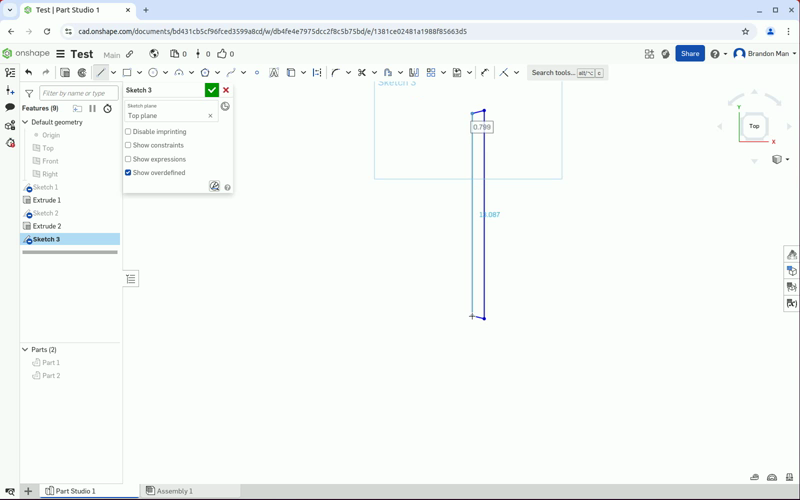
scroll(6)
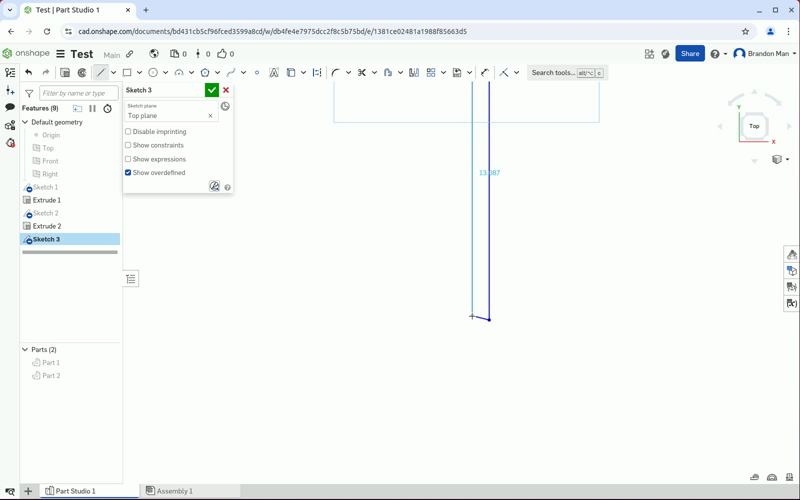
scroll(6)
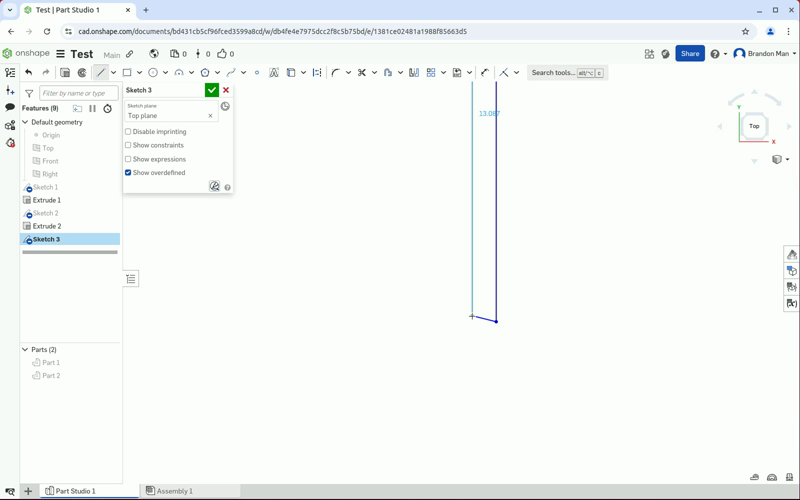
scroll(6)
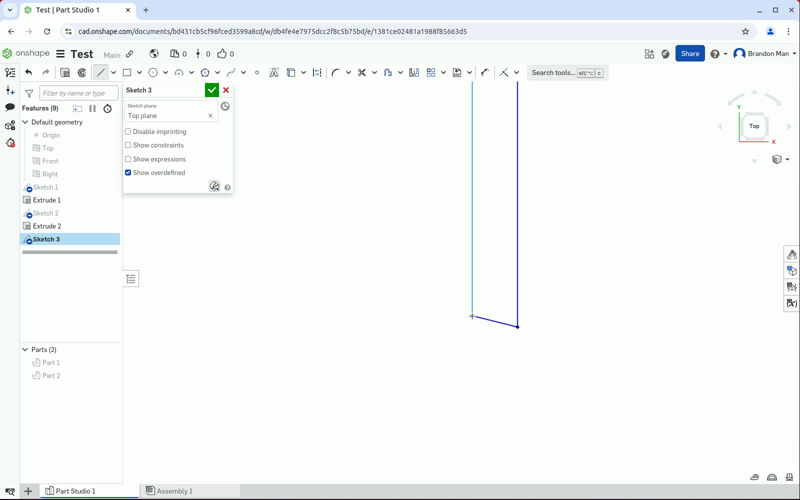
key_up(shift)
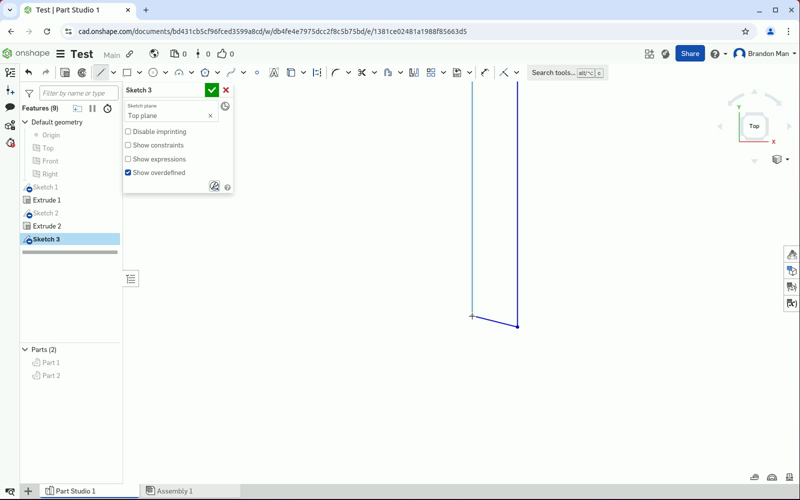
click(472, 315)
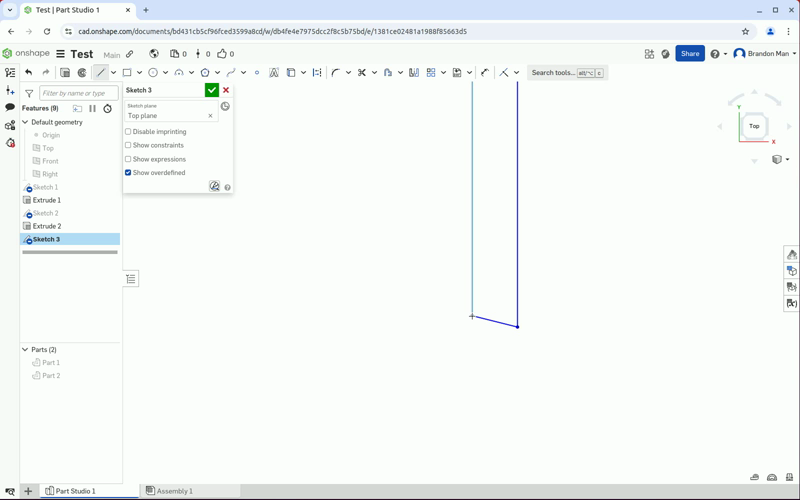
scroll(-6)
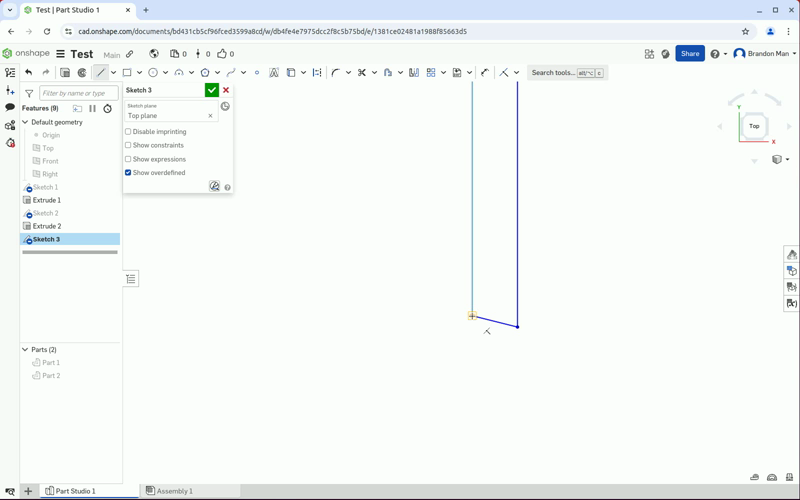
scroll(-6)
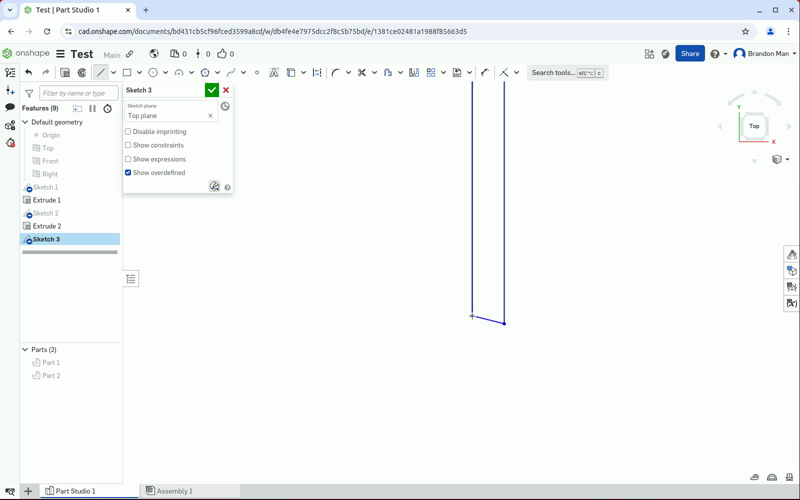
scroll(-6)
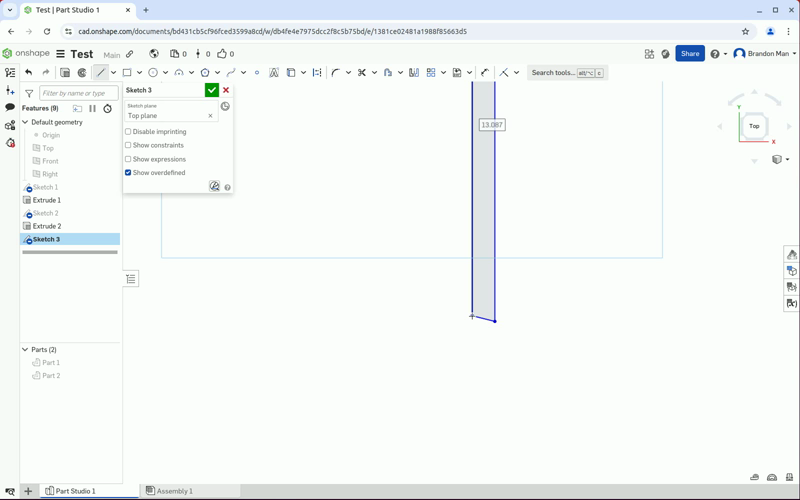
scroll(-6)
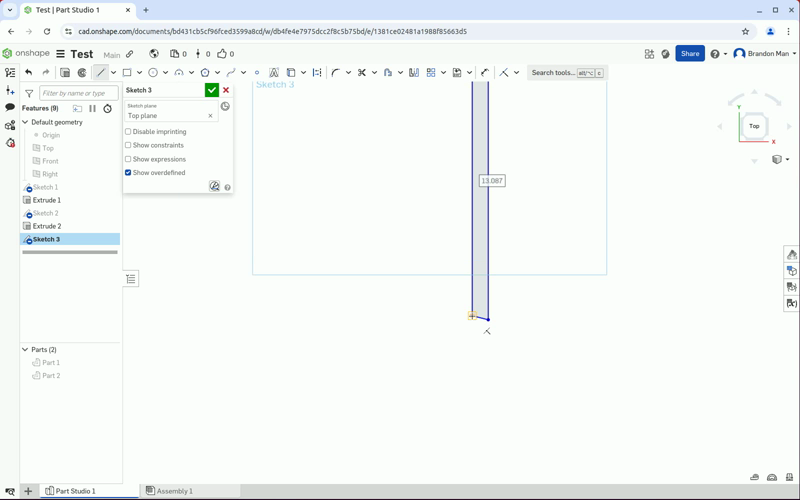
scroll(-6)
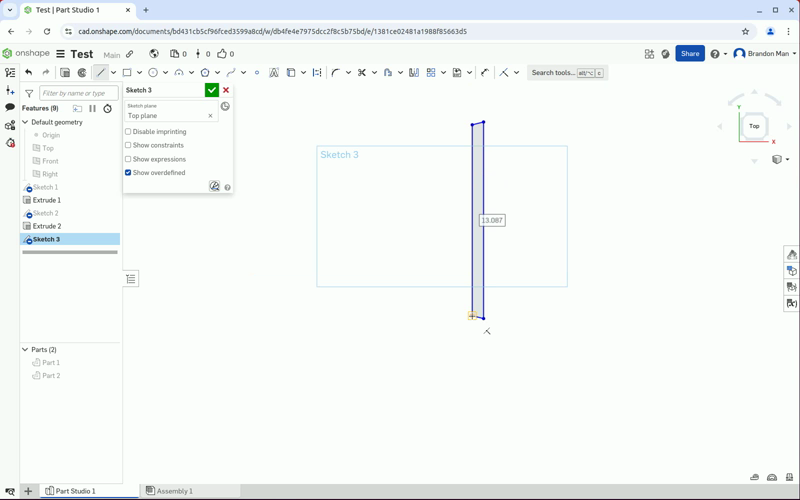
scroll(-6)
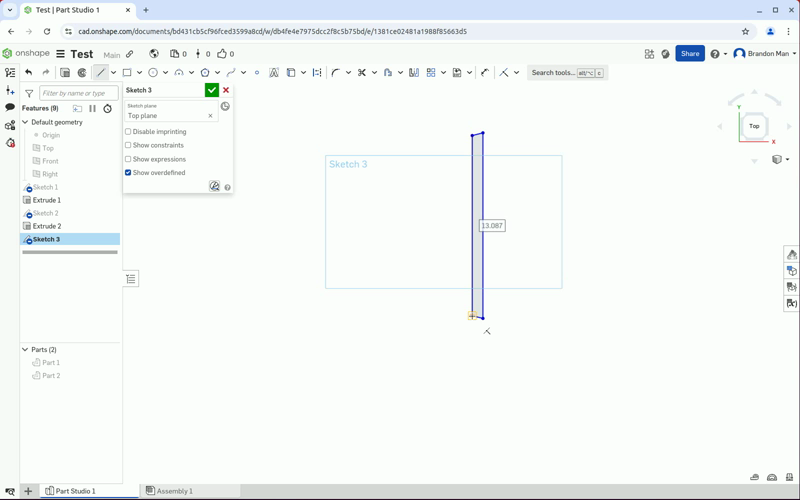
scroll(-6)
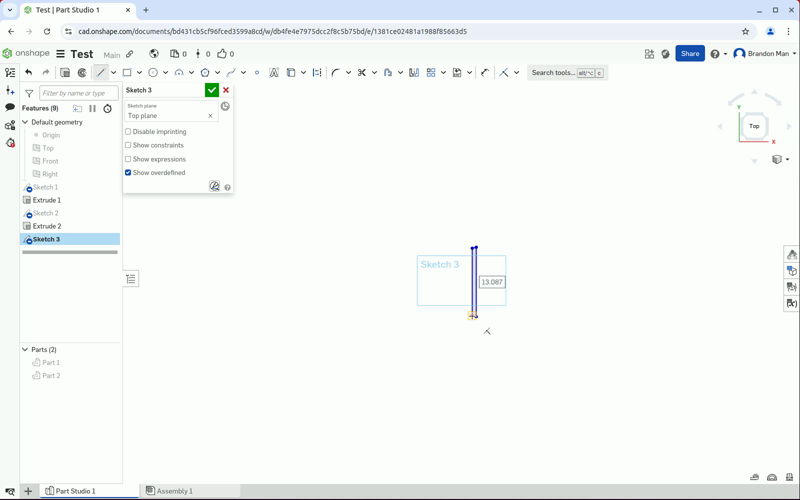
key(esc)
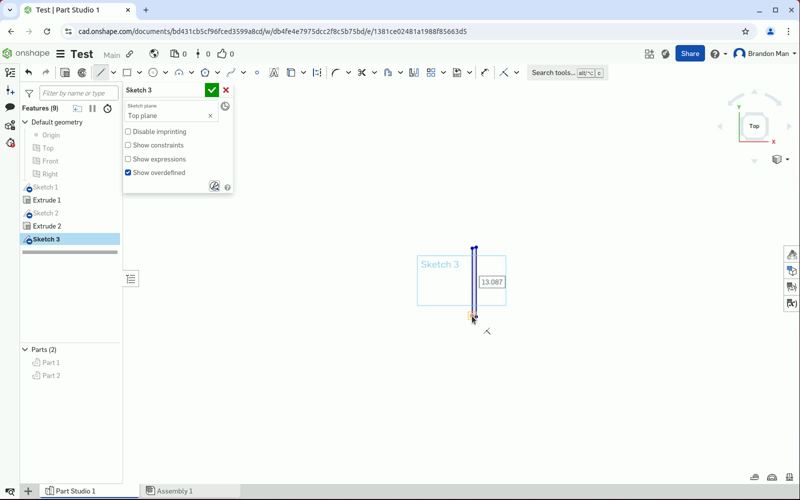
mouse_move(473, 277)
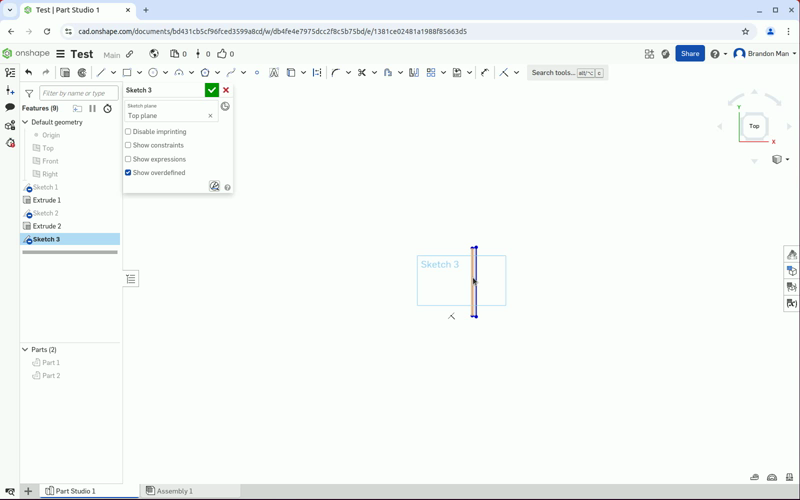
scroll(6)
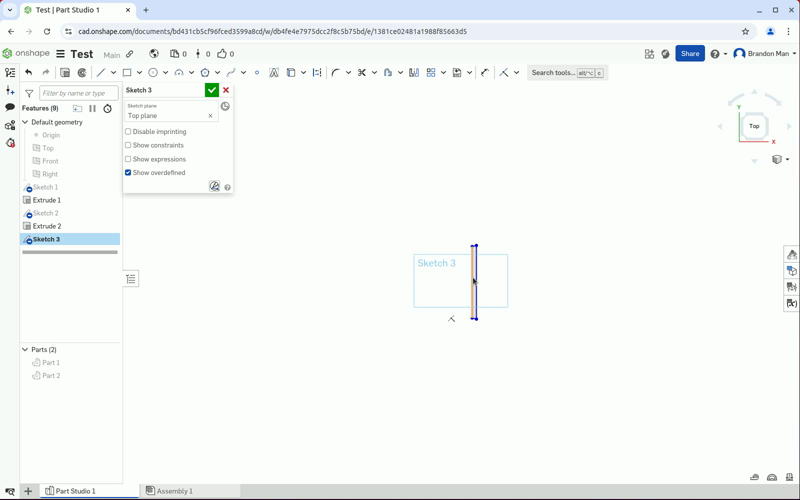
scroll(6)
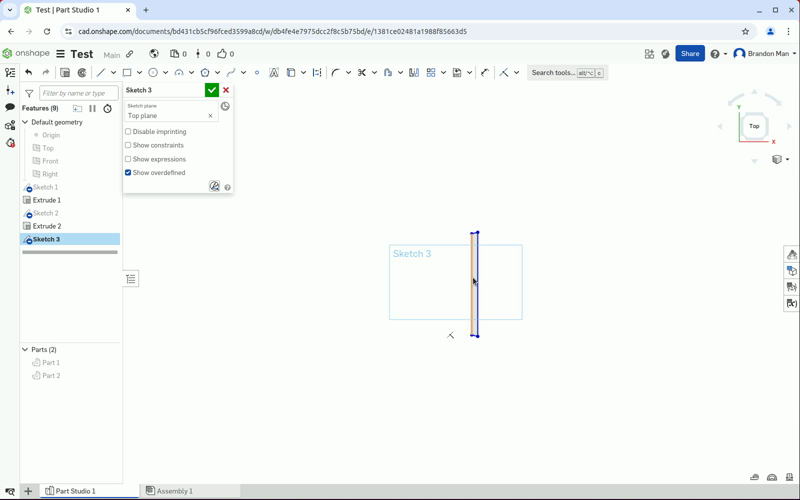
scroll(6)
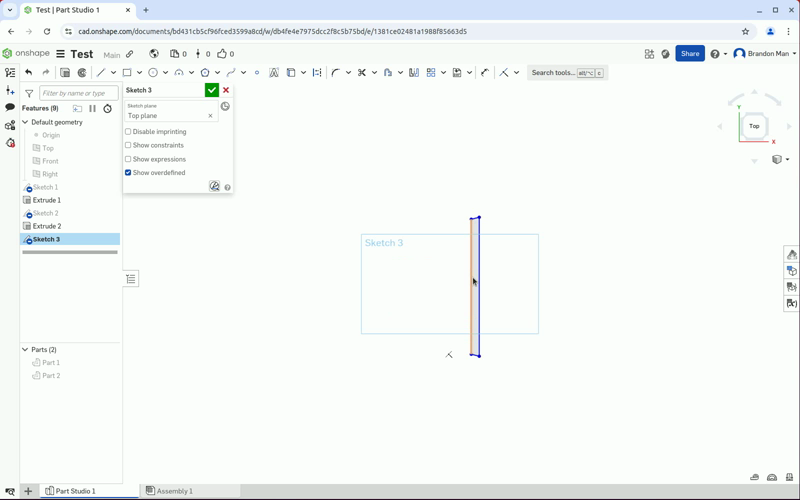
scroll(6)
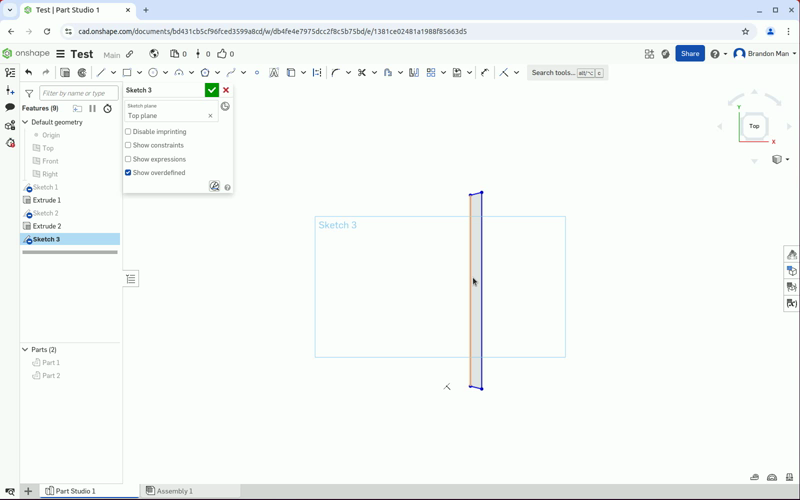
scroll(6)
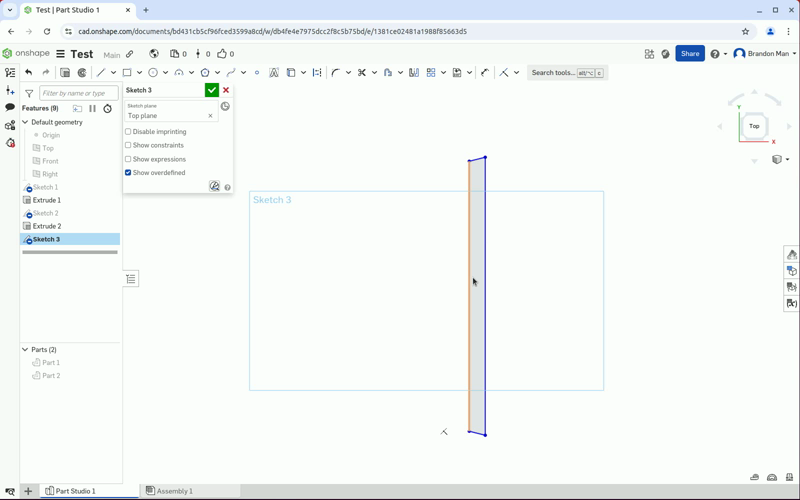
scroll(6)
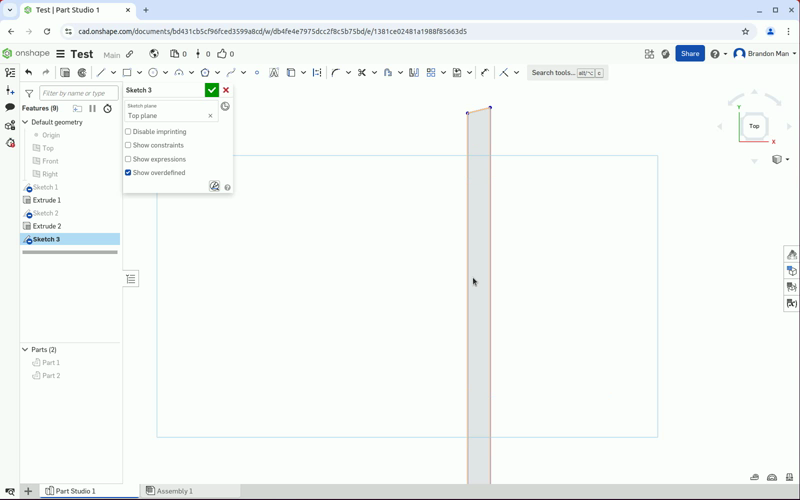
scroll(6)
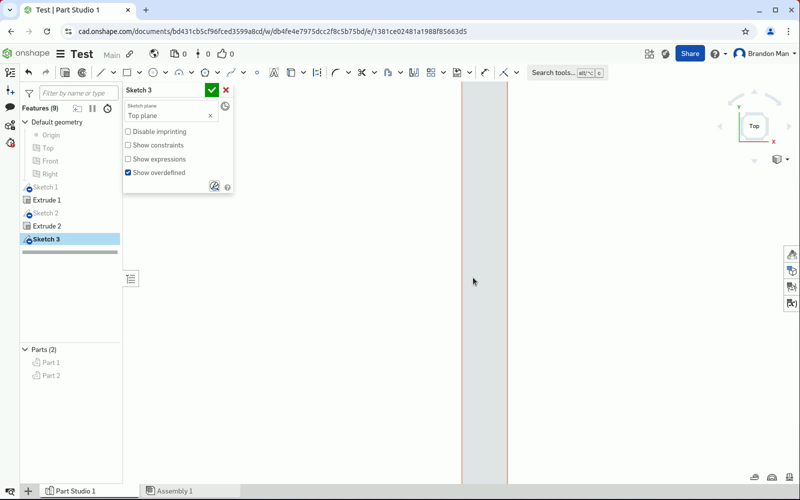
click(473, 277)
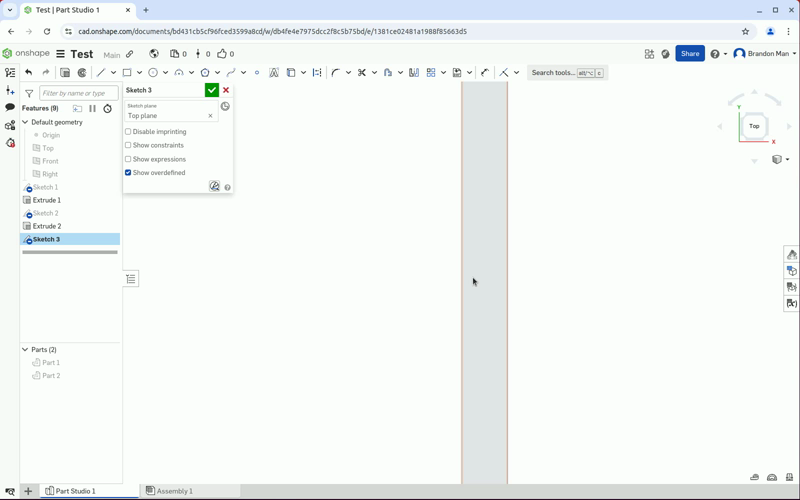
scroll(-6)
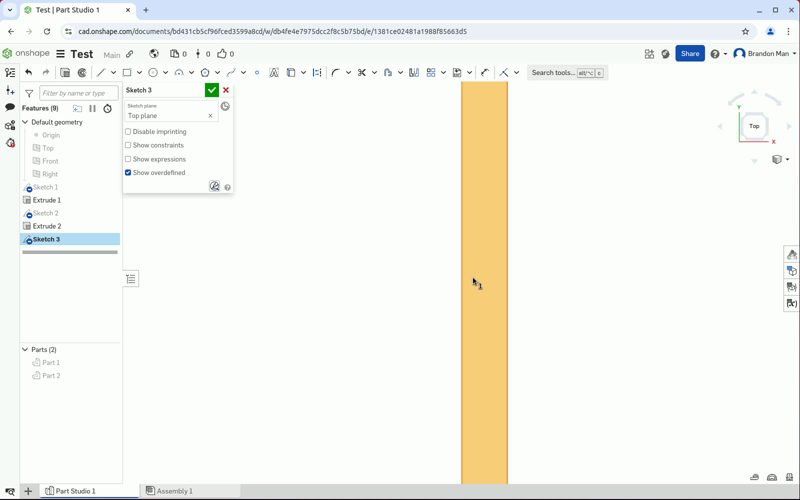
scroll(-6)
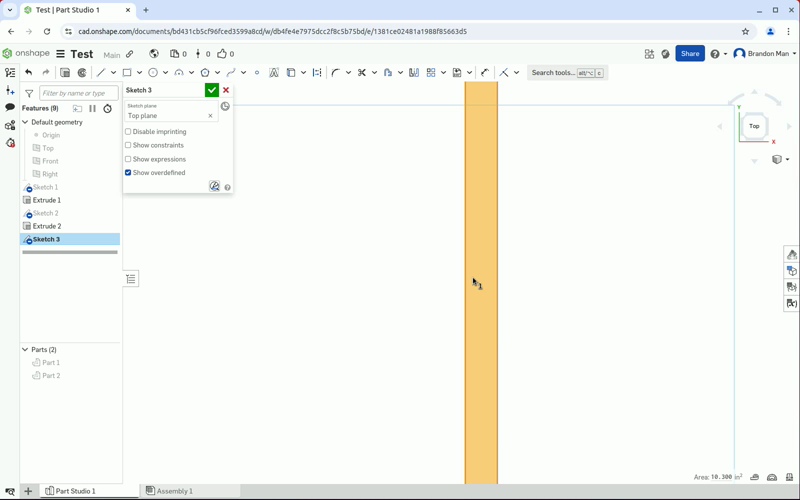
scroll(-6)
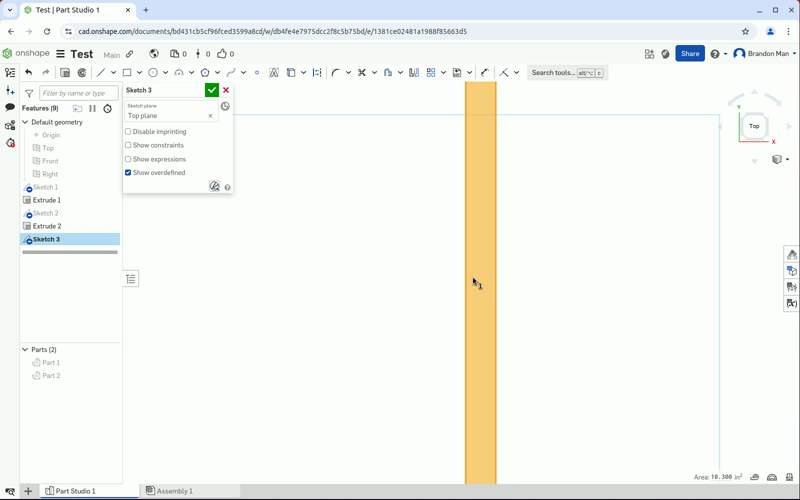
scroll(-6)
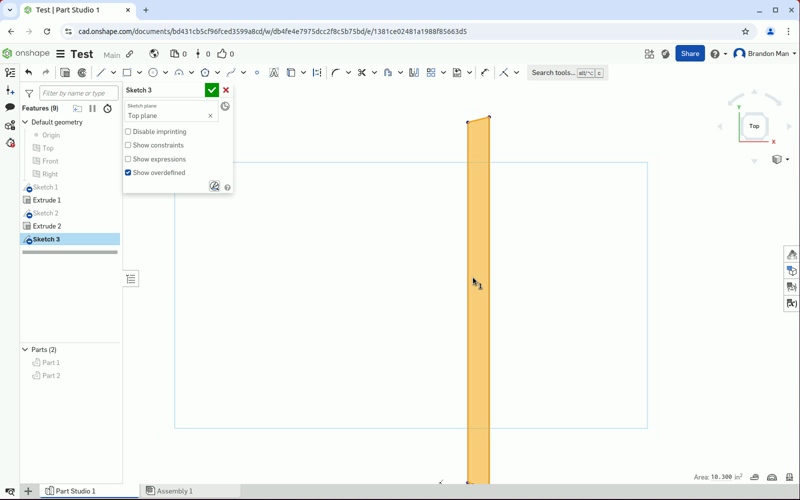
scroll(-6)
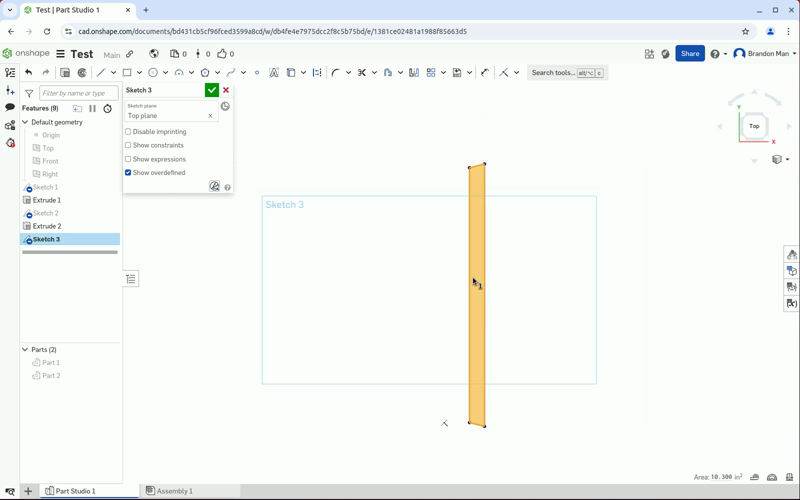
scroll(-6)
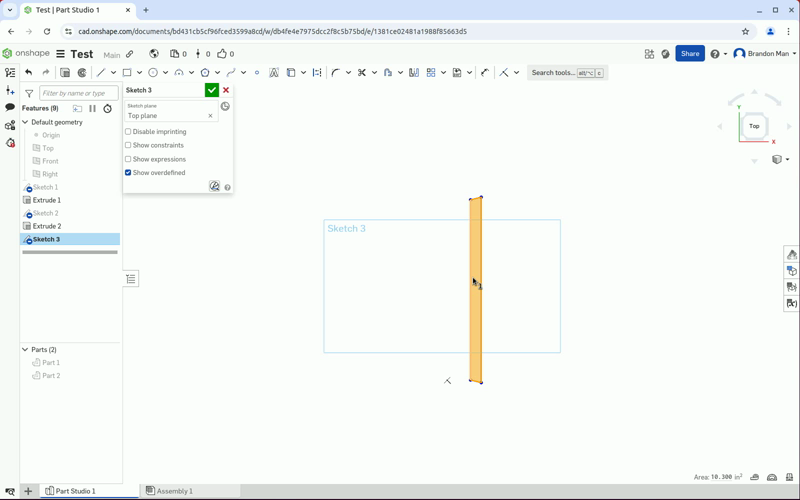
scroll(-6)
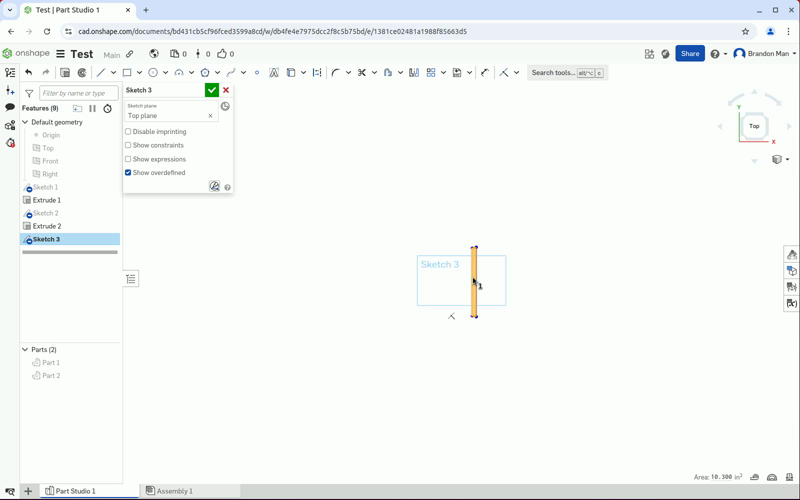
mouse_move(73, 352)
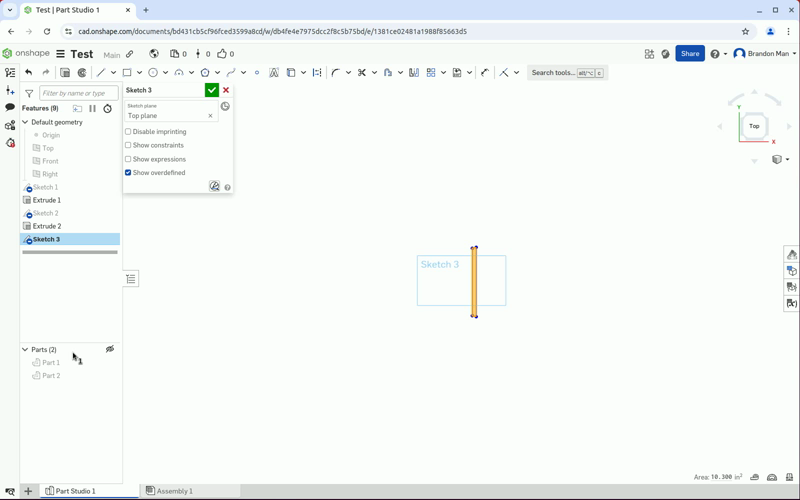
key(shift+y)
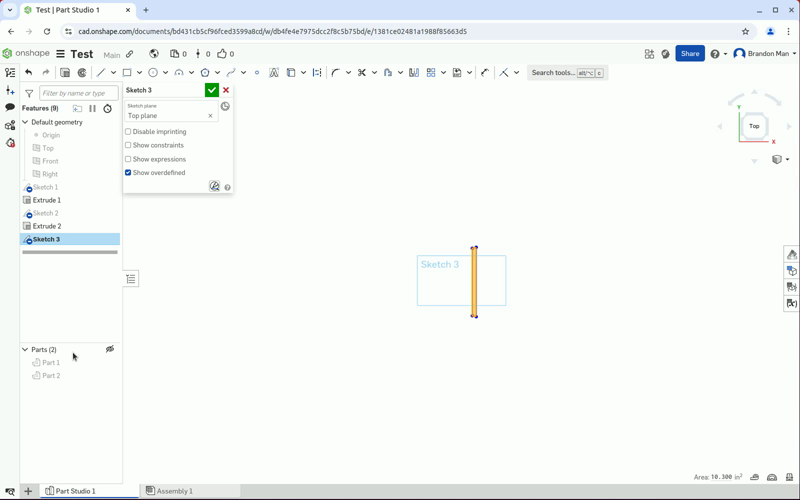
key(shift+e)
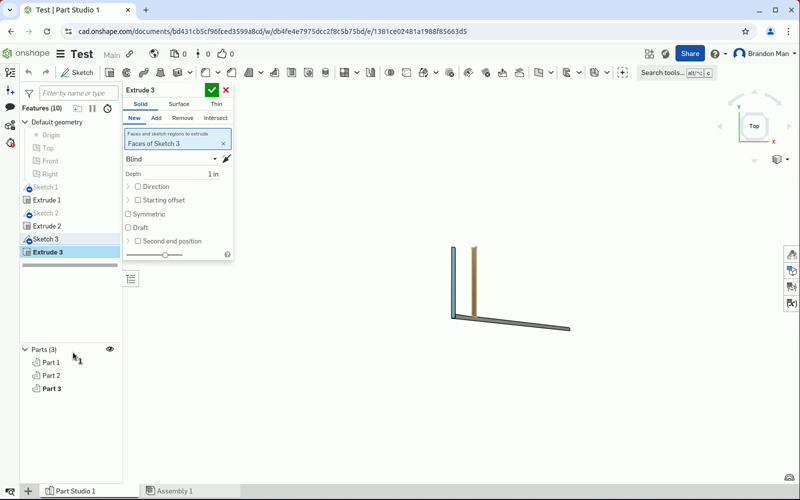
mouse_move(143, 106)
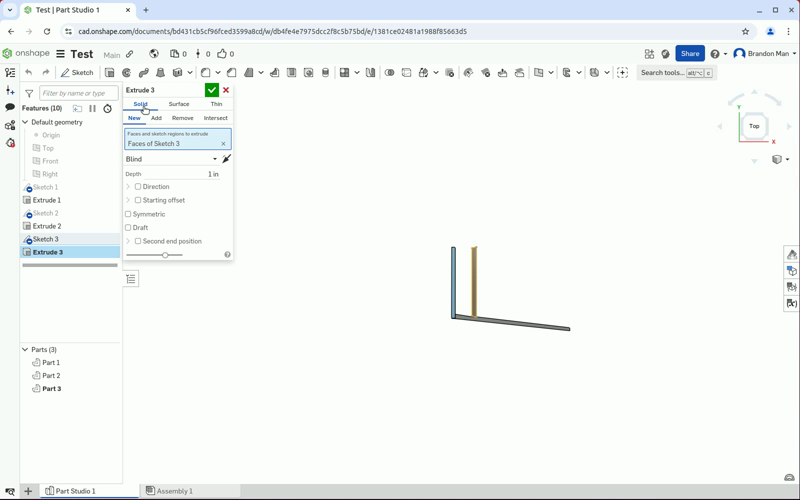
click(143, 106)
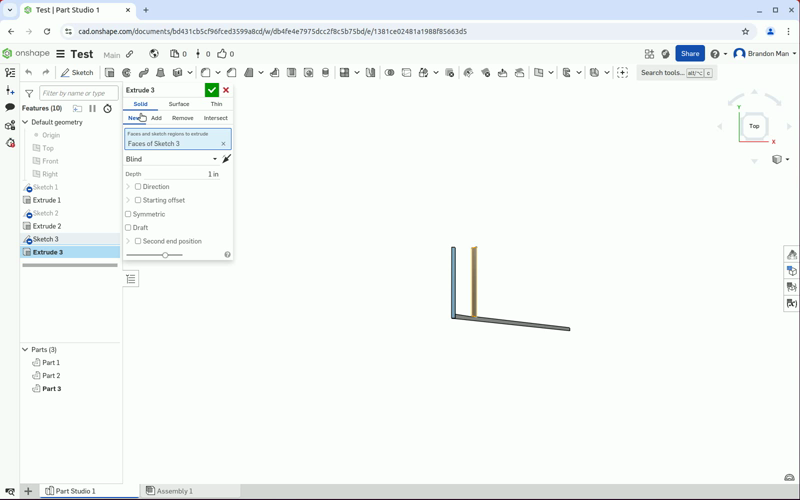
mouse_move(137, 120)
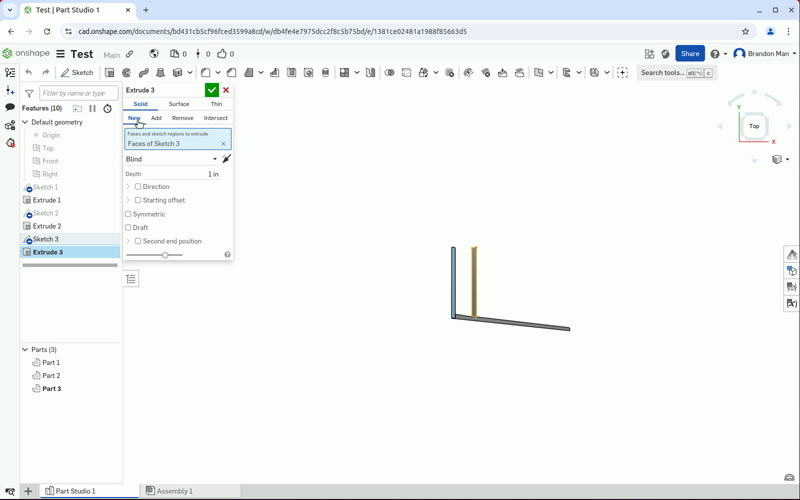
click(137, 120)
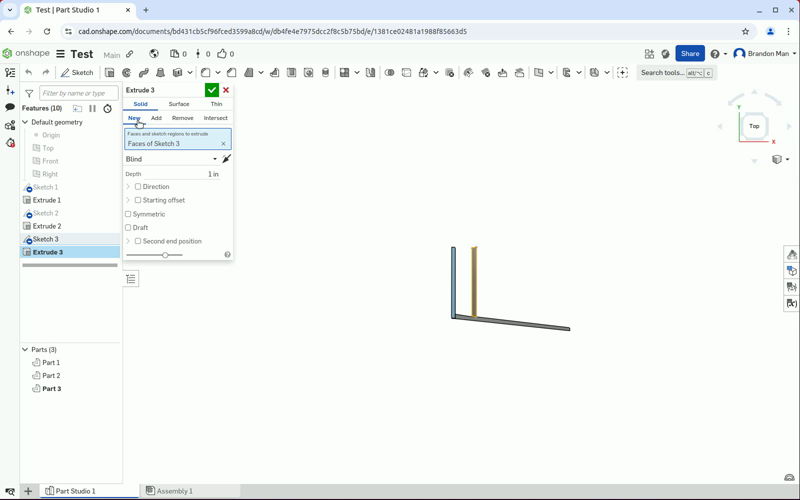
key(tab, 4)
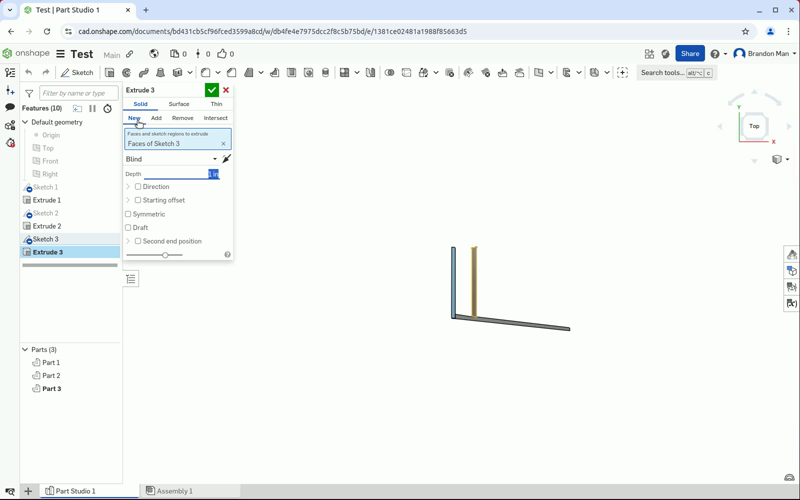
text(0.722)
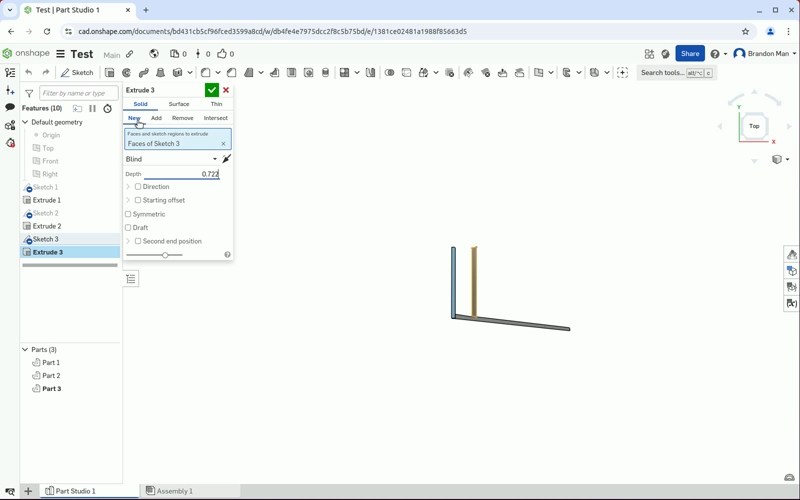
key(enter)
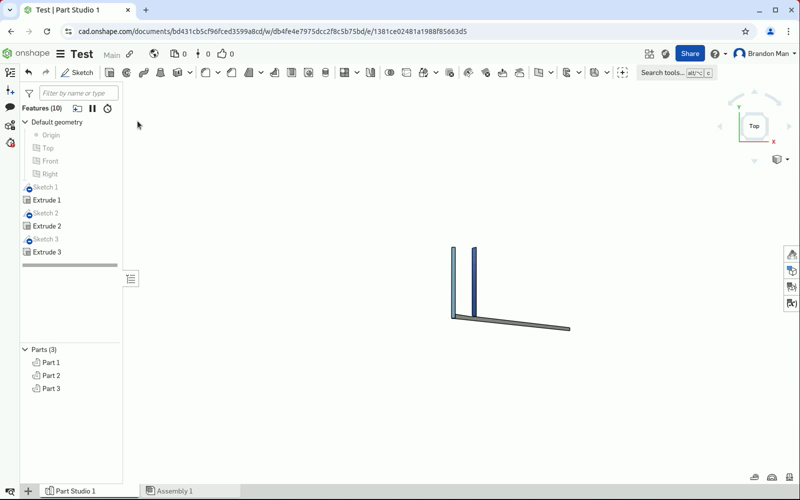
key(shift+h)
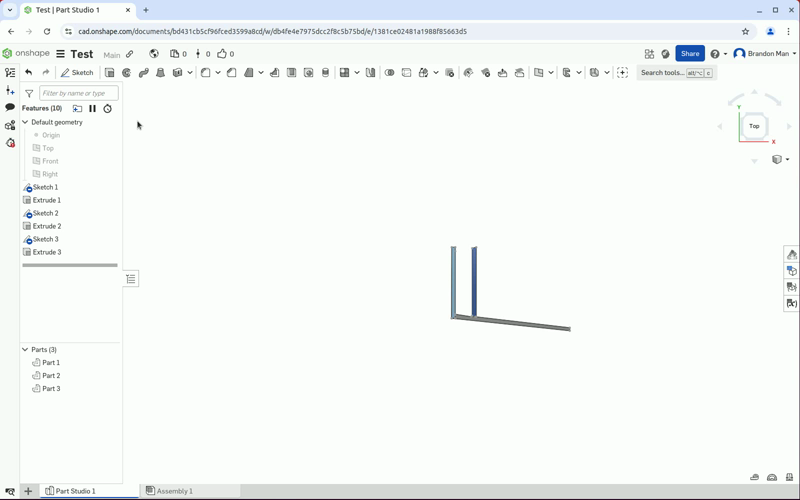
key(shift+h)
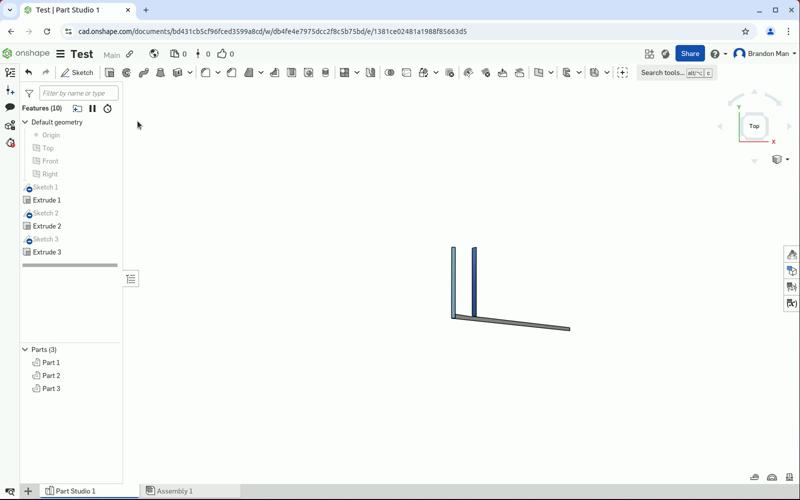
mouse_move(73, 189)
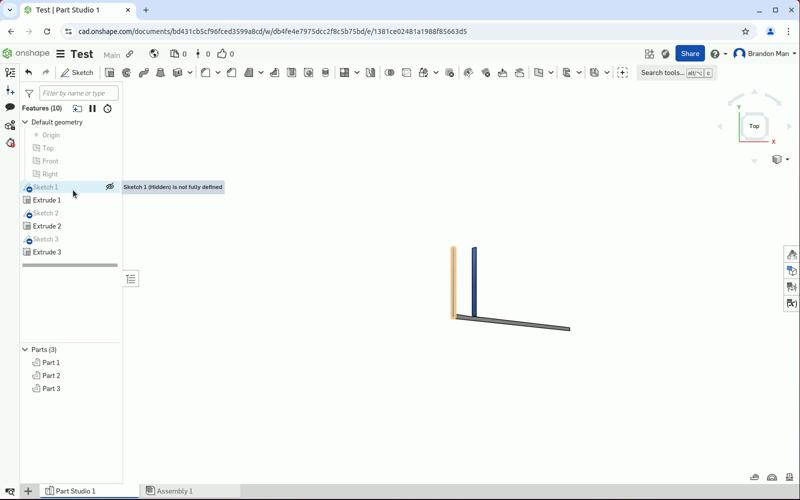
click(73, 189)
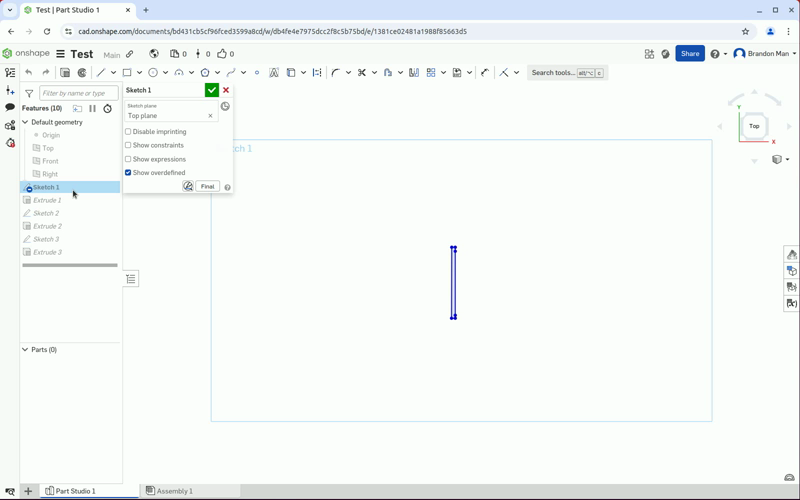
mouse_move(229, 92)
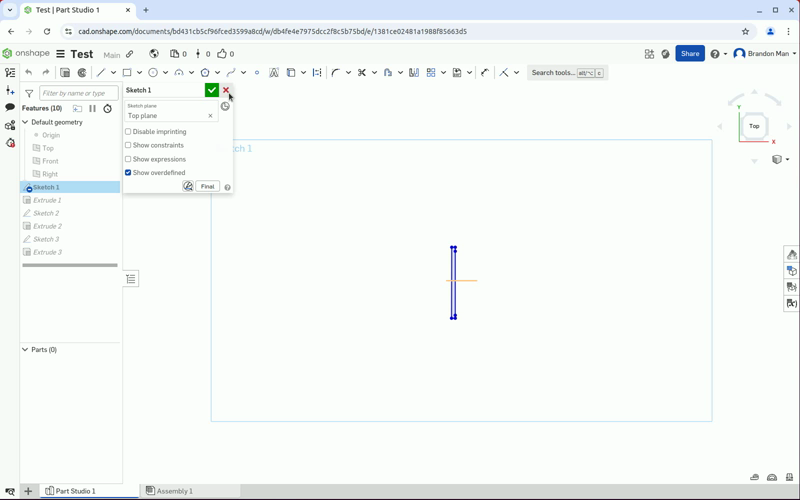
click(229, 92)
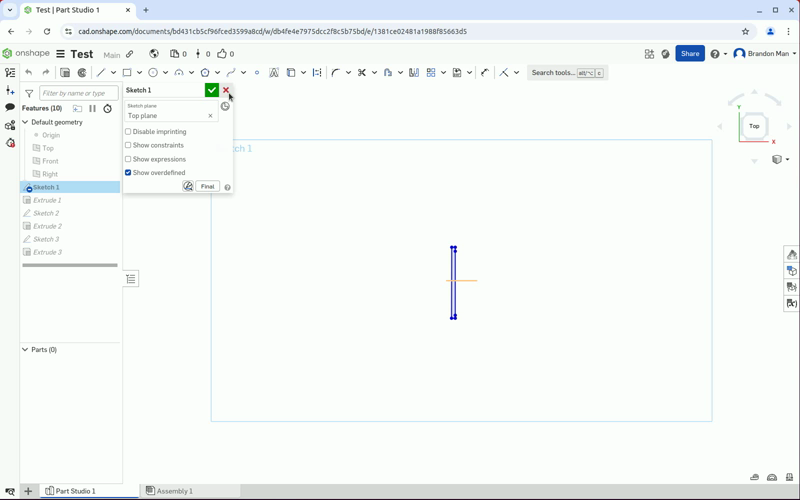
key(shift+s)
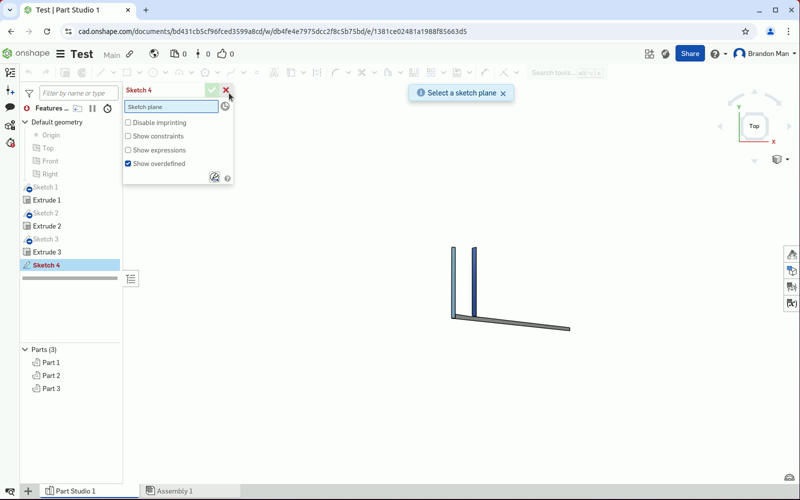
mouse_move(73, 150)
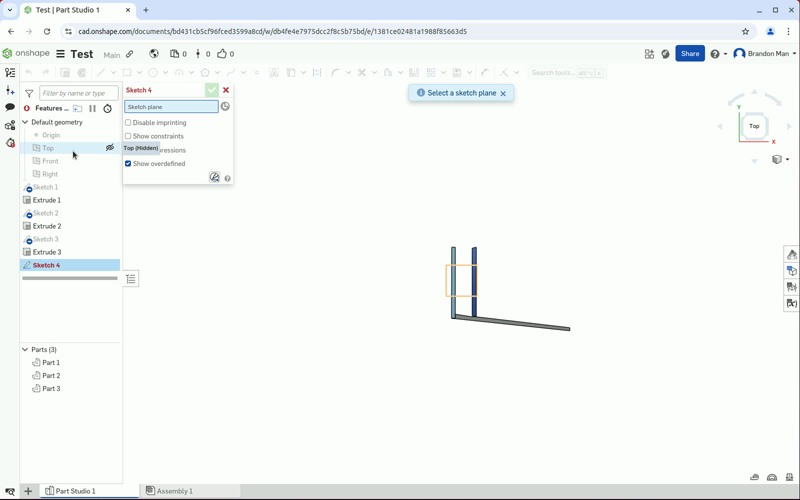
click(73, 150)
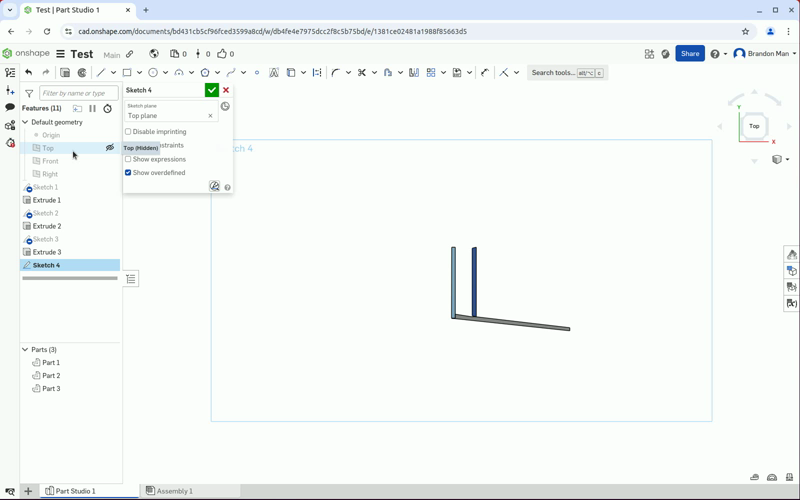
mouse_move(73, 352)
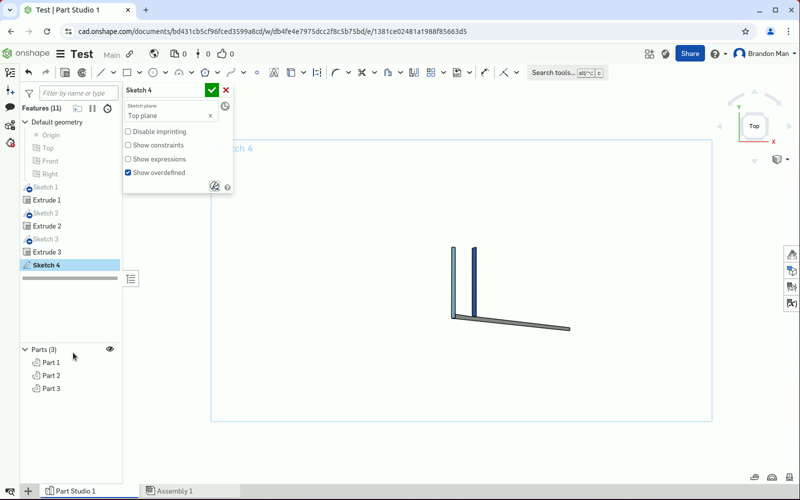
key(y)
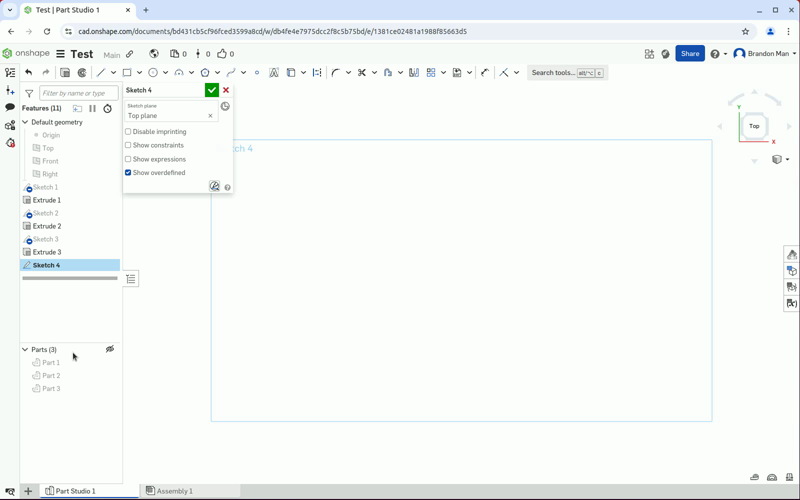
key(l)
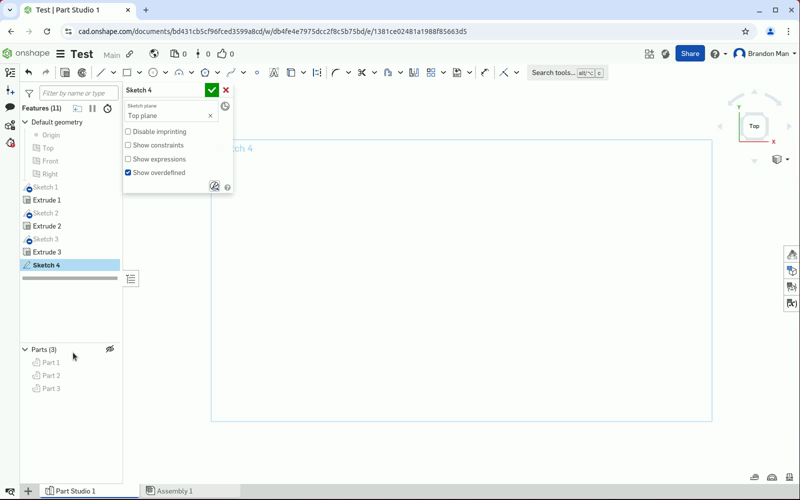
key_down(shift)
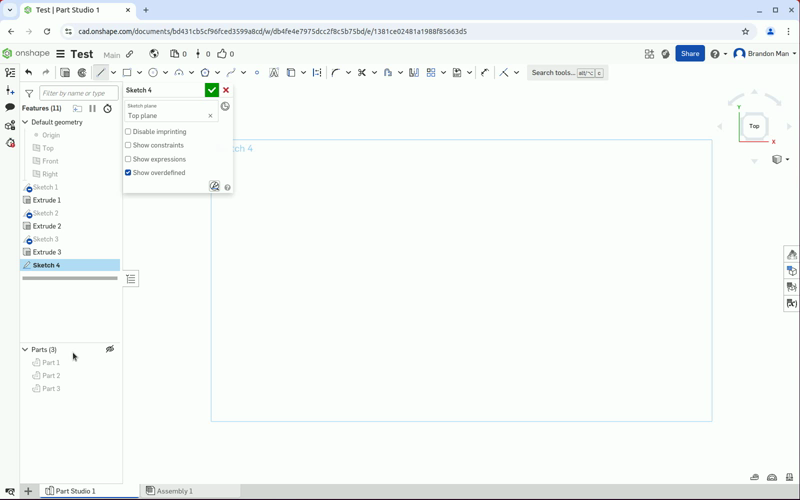
mouse_move(454, 251)
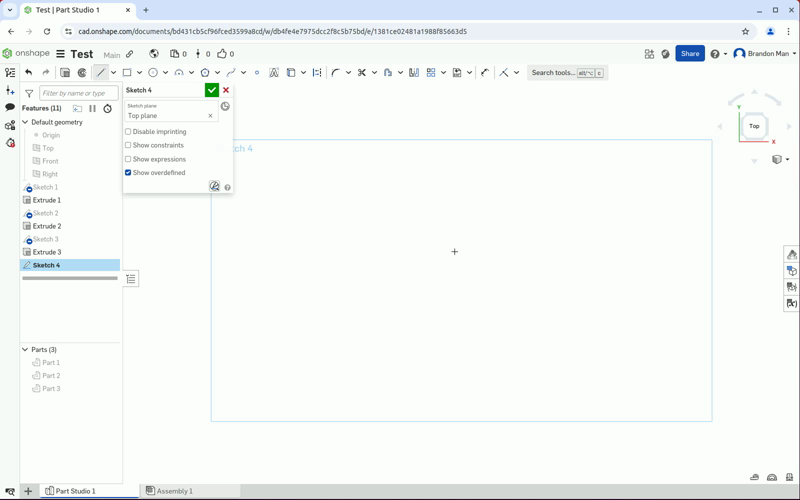
click(454, 251)
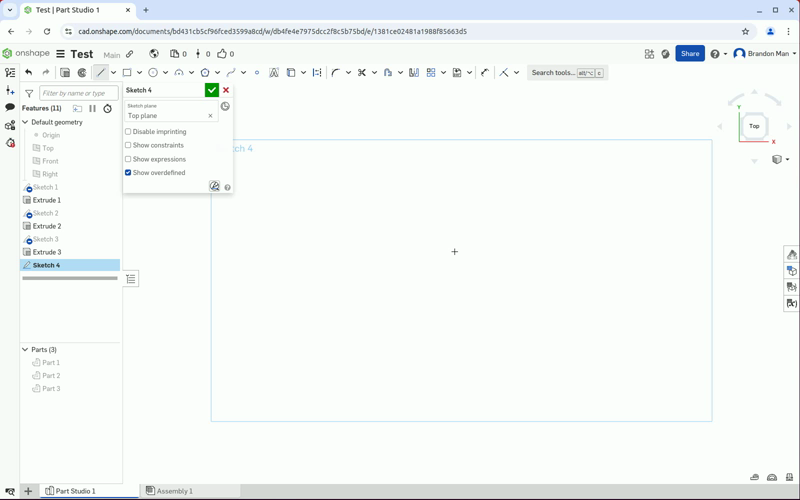
key_up(shift)
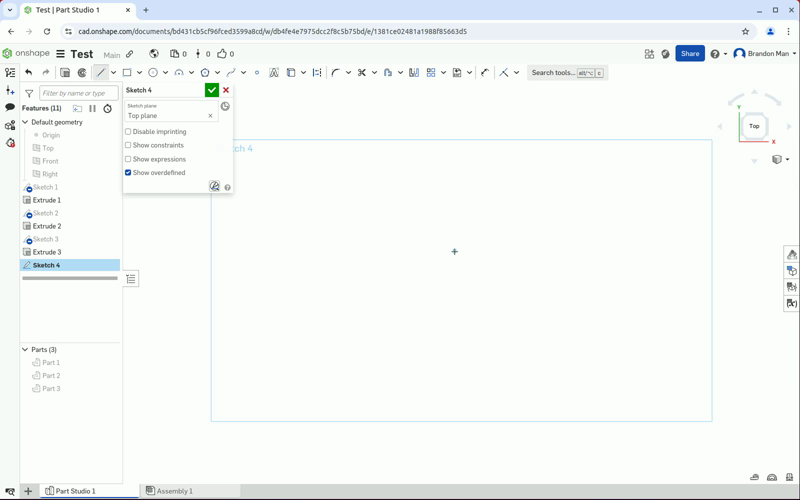
key_down(shift)
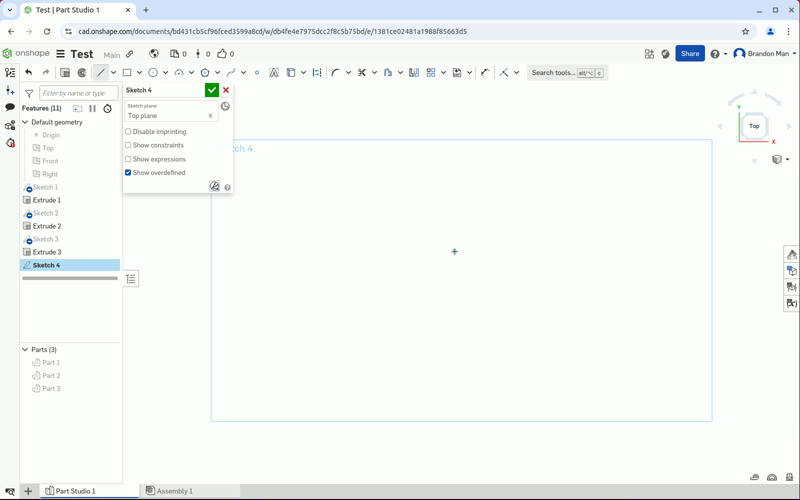
mouse_move(484, 251)
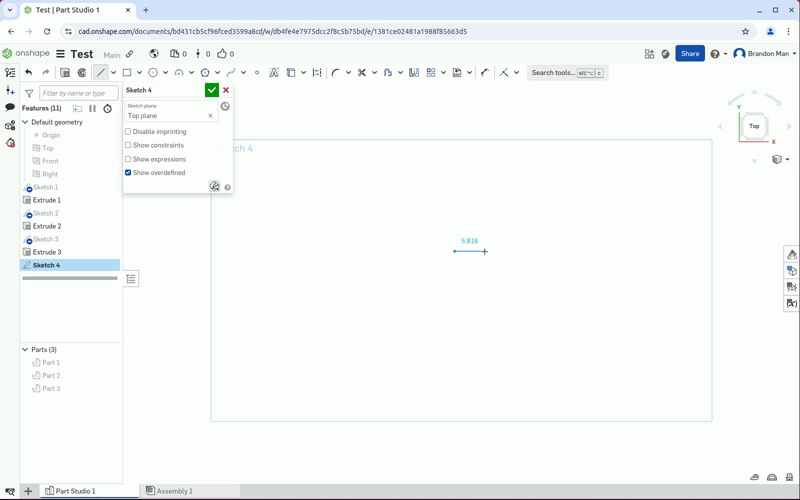
mouse_move(470, 249)
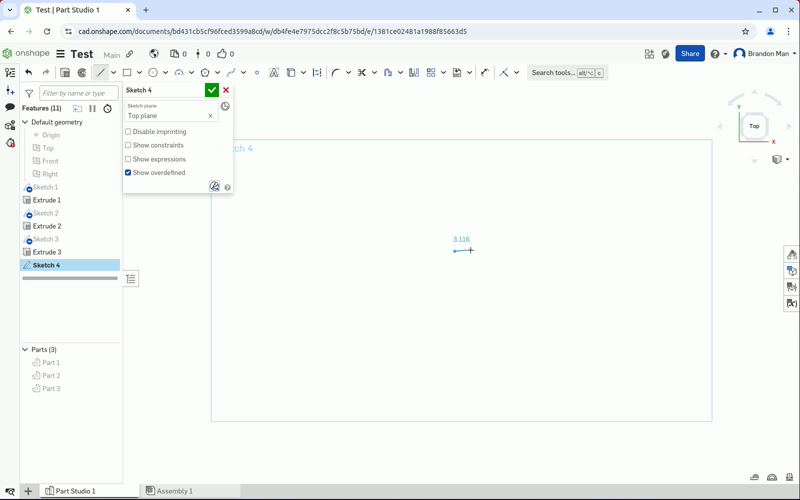
click(470, 249)
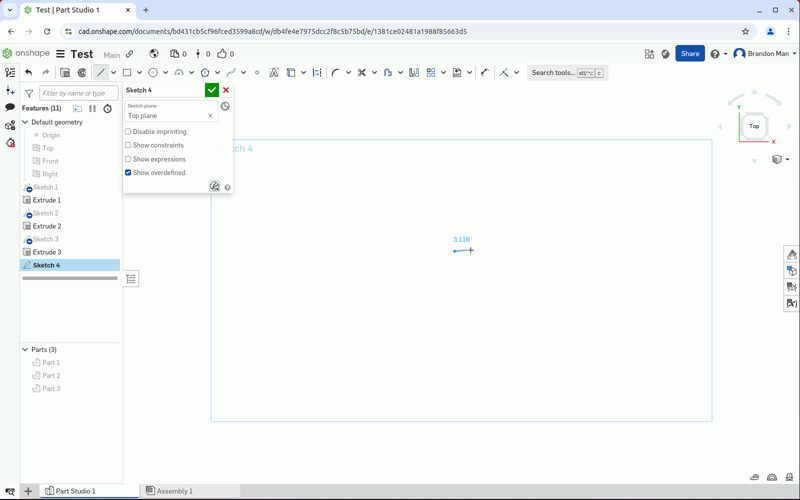
key_up(shift)
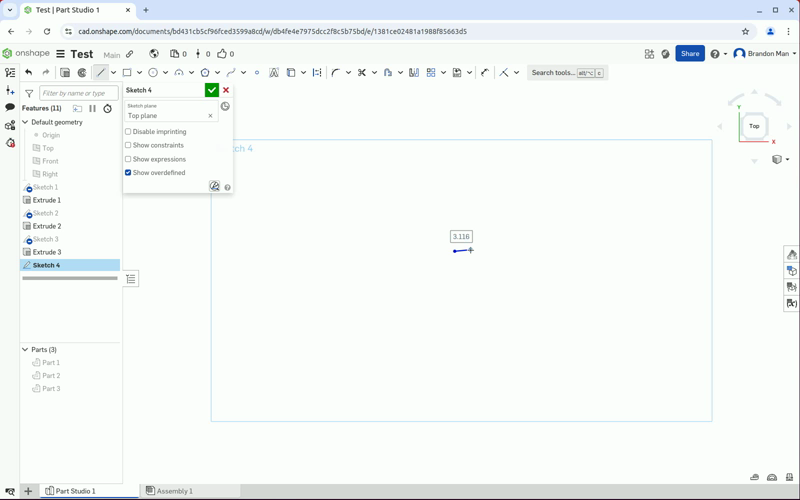
key_down(shift)
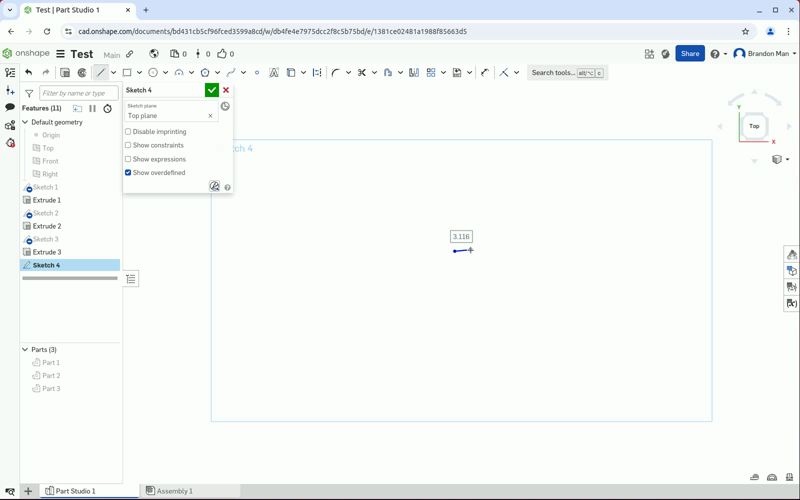
mouse_move(501, 249)
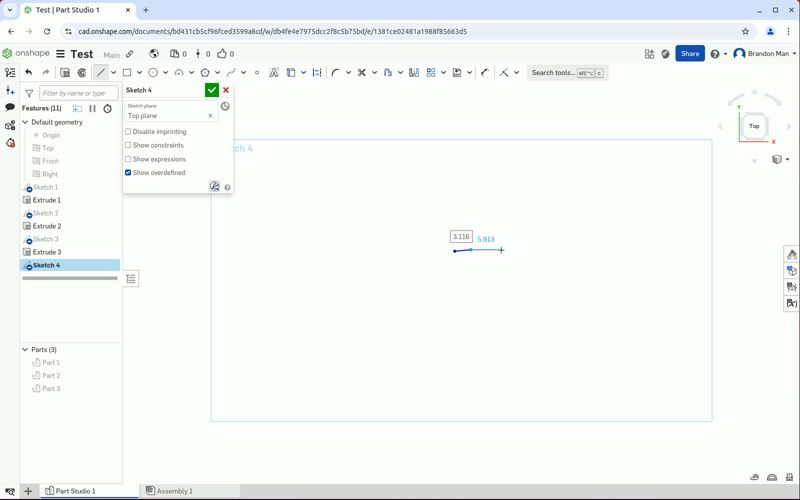
mouse_move(474, 248)
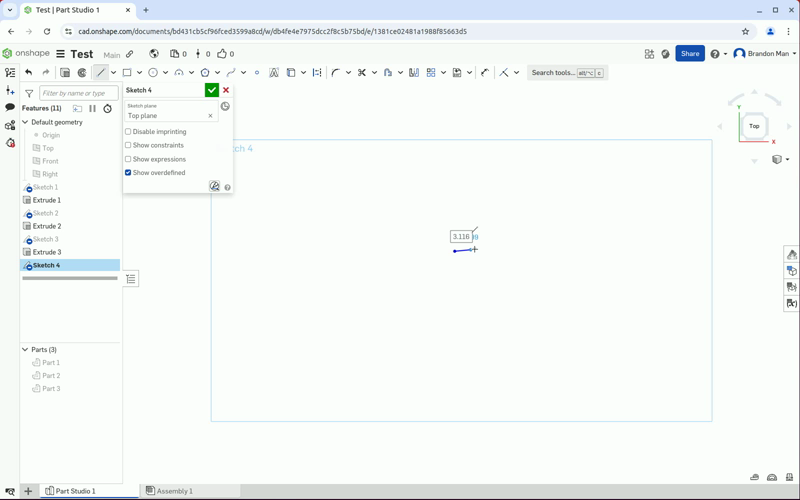
scroll(6)
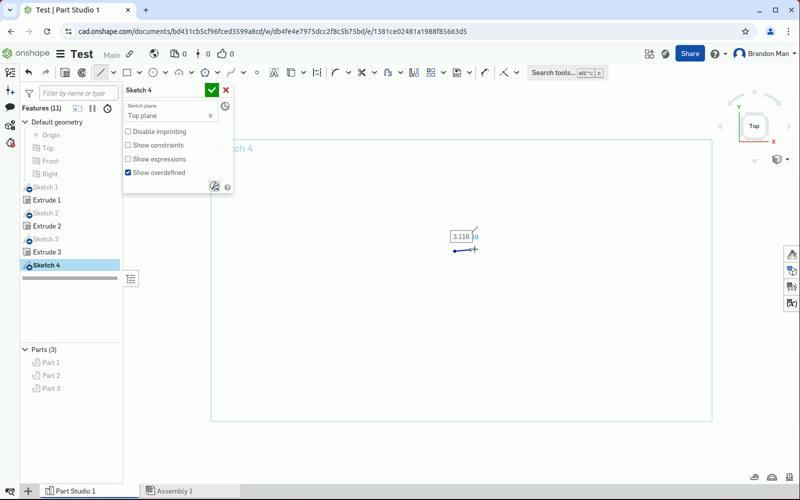
scroll(6)
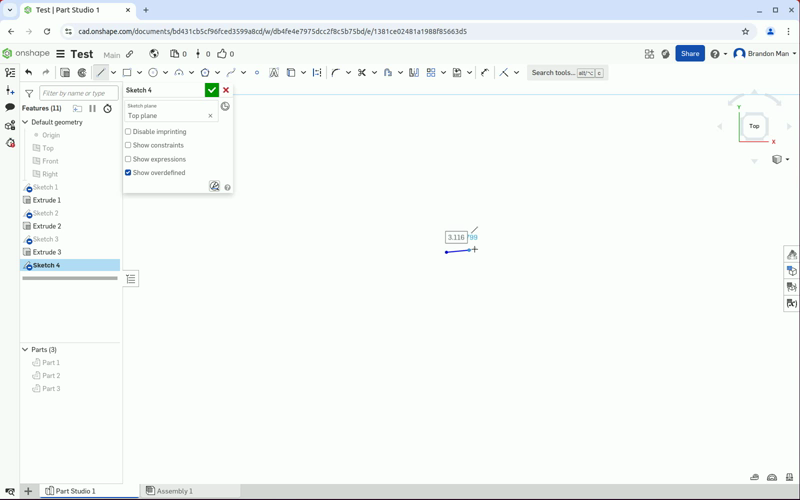
scroll(6)
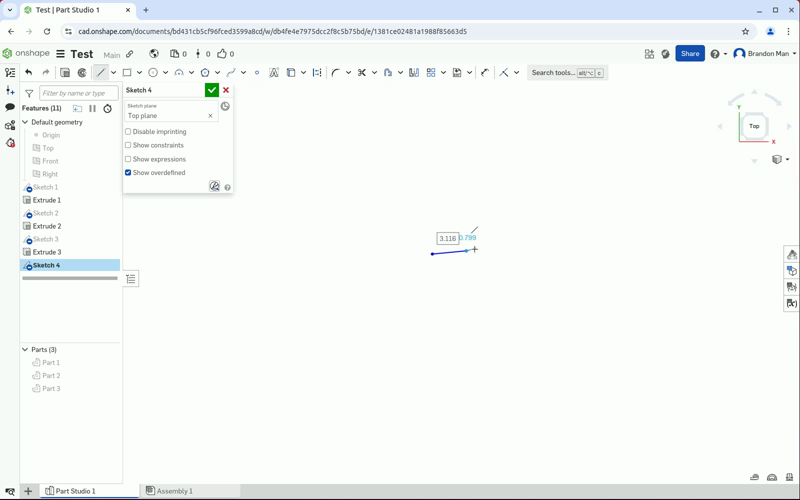
scroll(6)
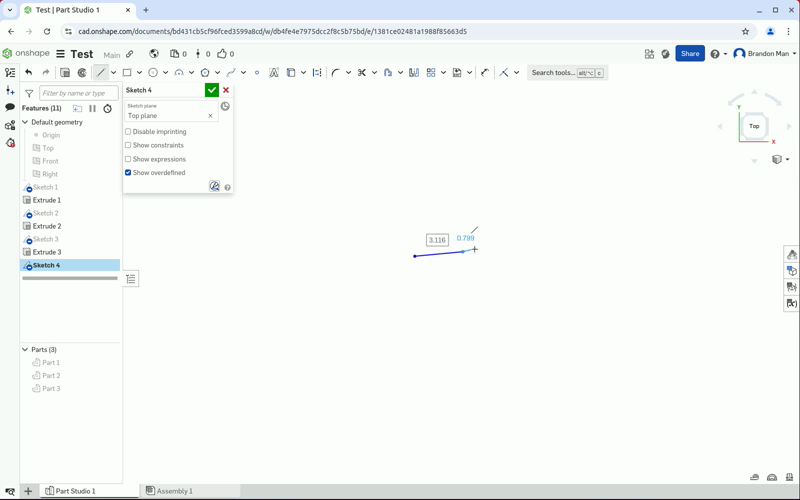
scroll(6)
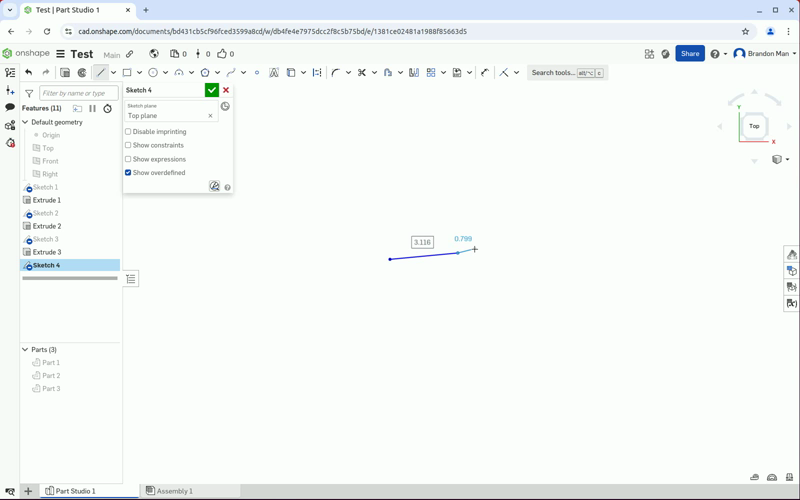
scroll(6)
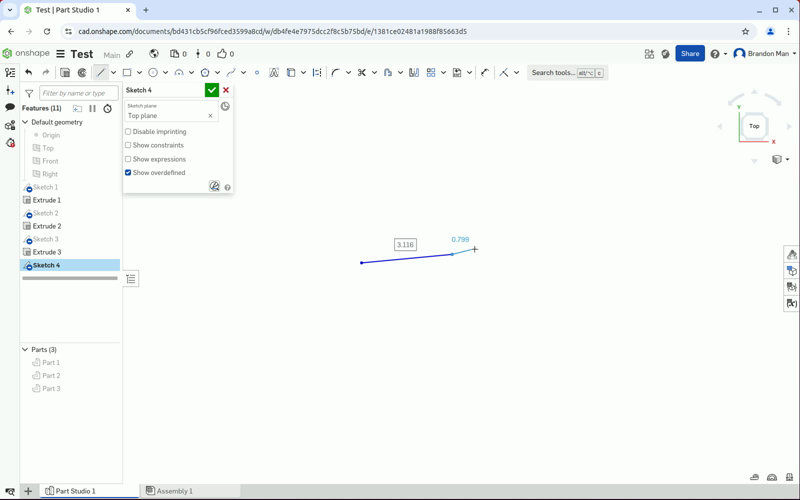
scroll(6)
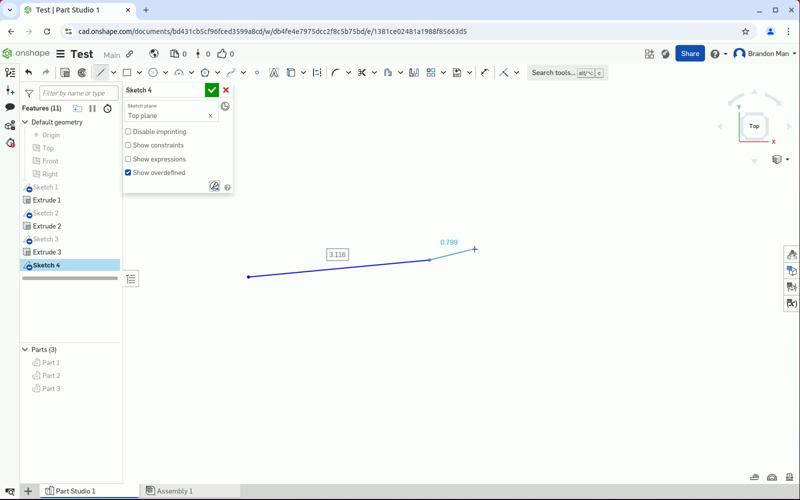
click(474, 248)
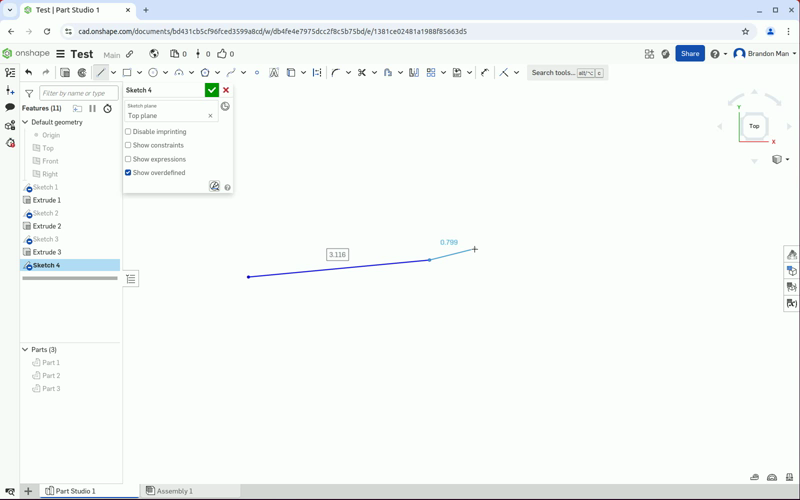
scroll(-6)
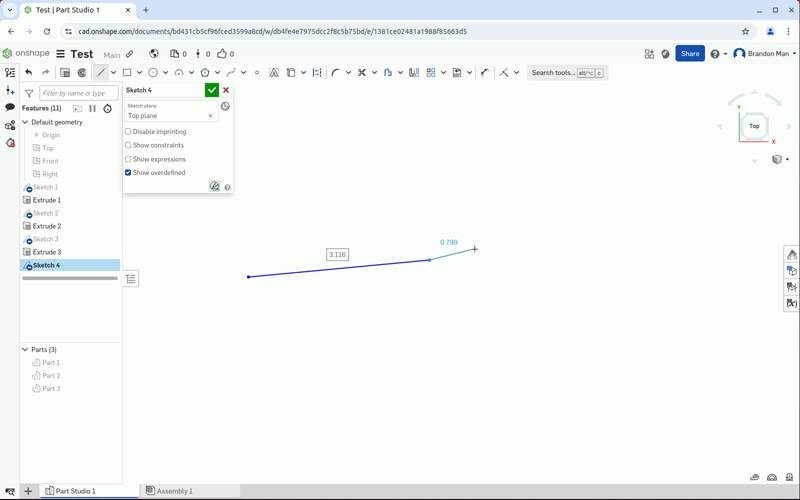
scroll(-6)
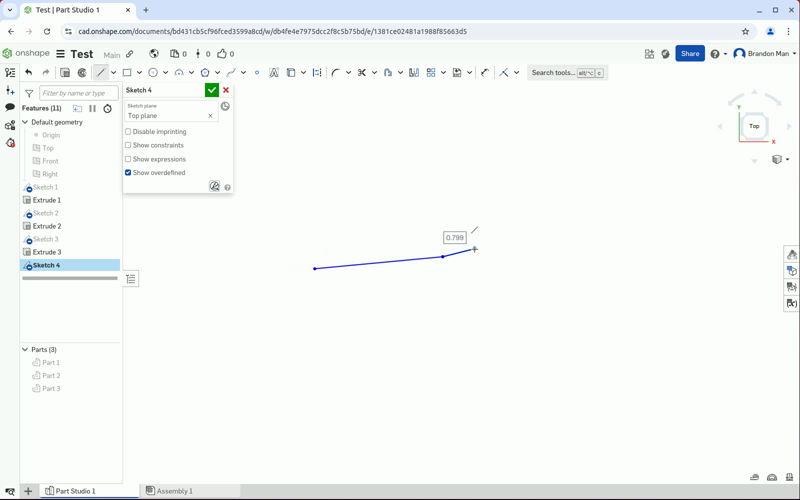
scroll(-6)
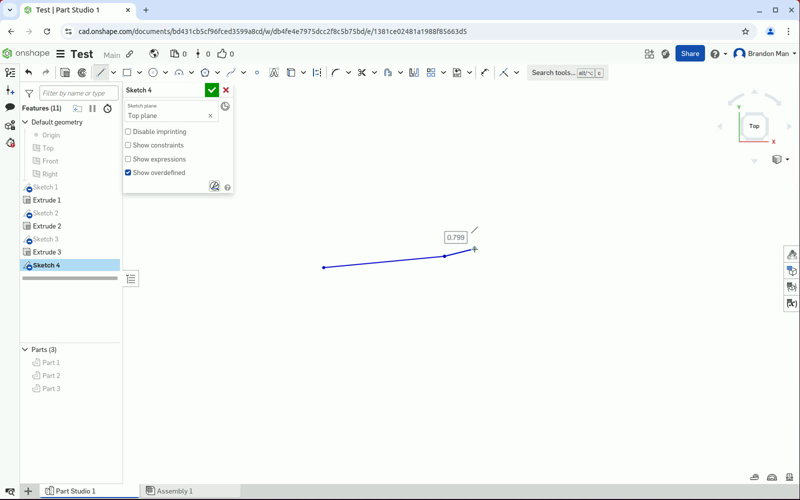
scroll(-6)
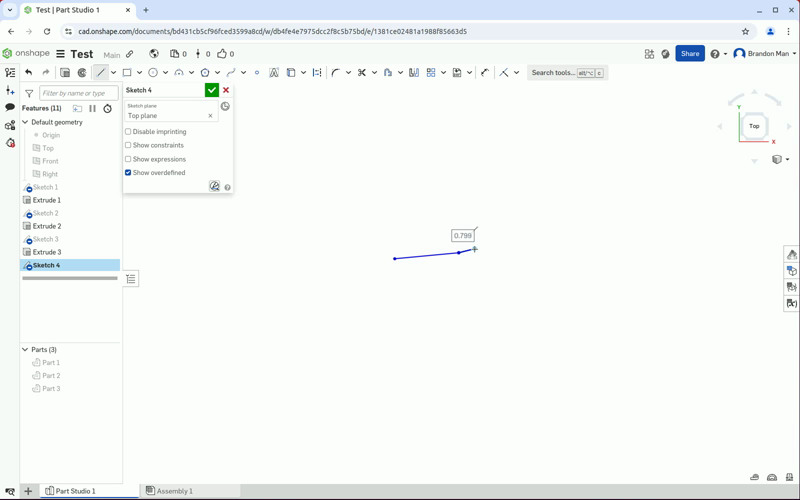
scroll(-6)
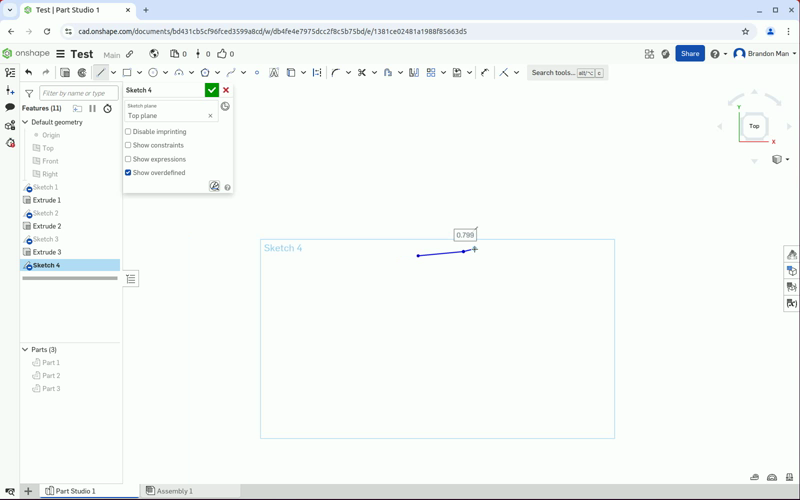
scroll(-6)
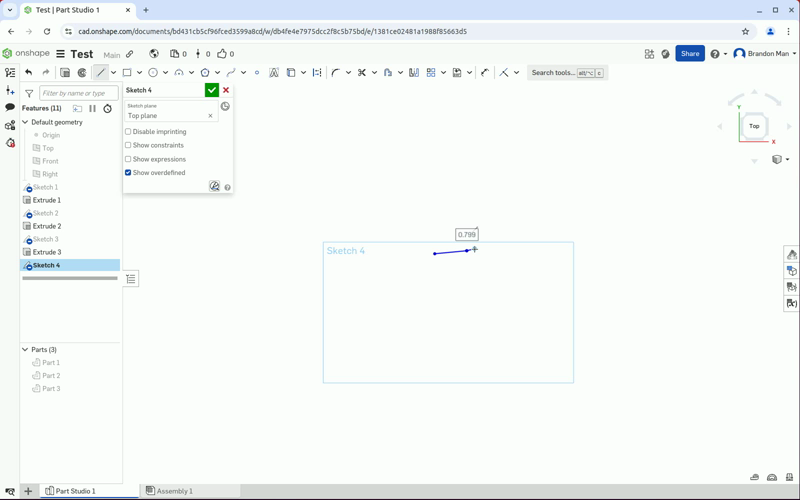
scroll(-6)
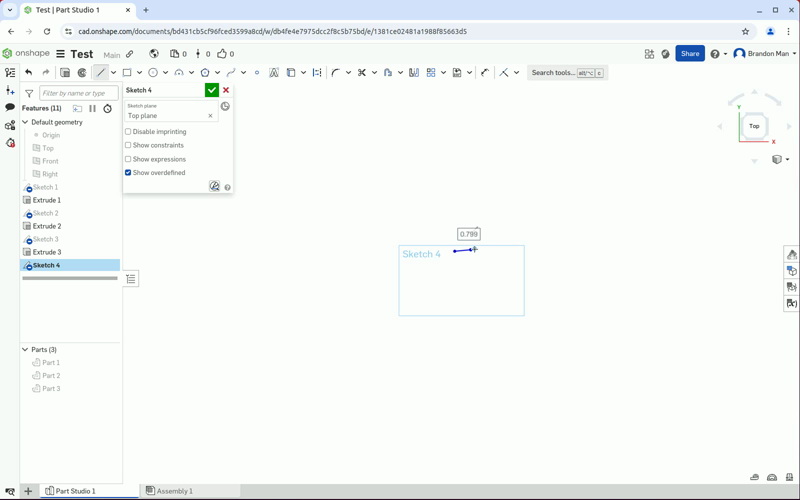
key_up(shift)
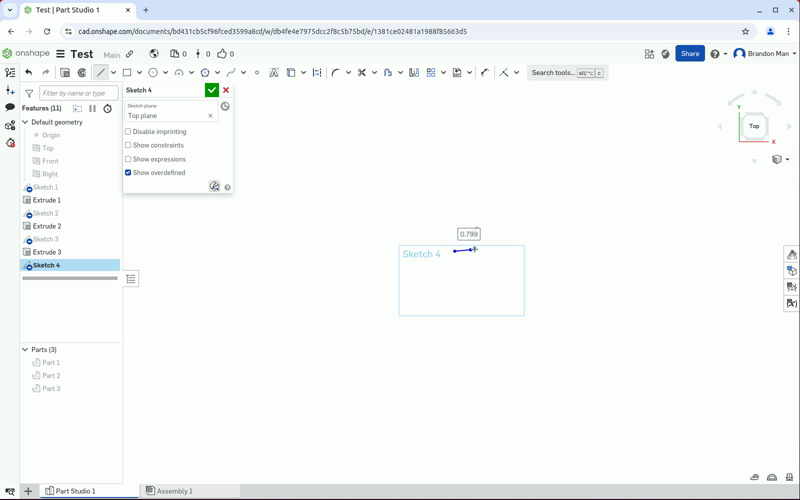
key_down(shift)
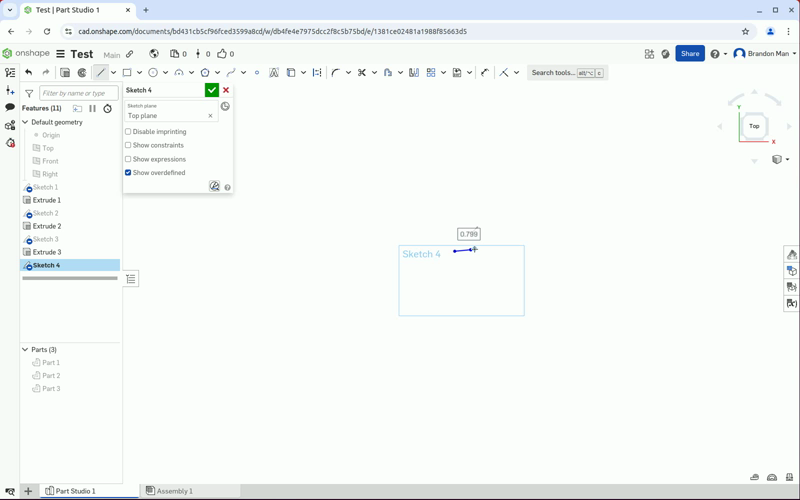
mouse_move(573, 240)
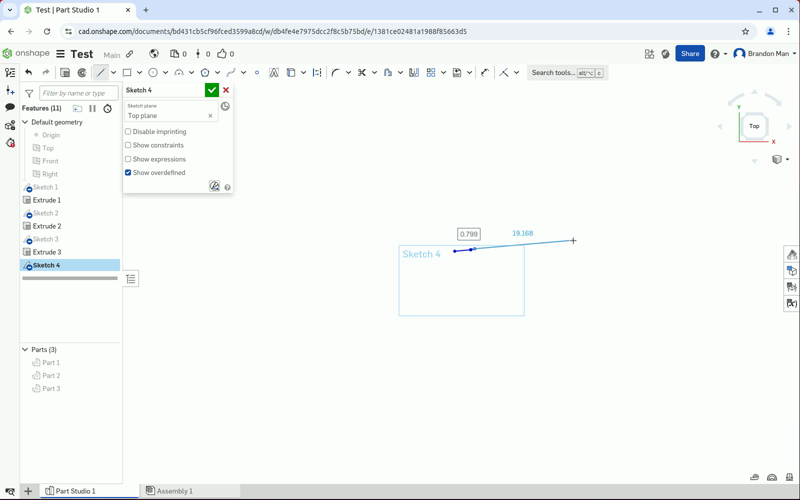
click(573, 240)
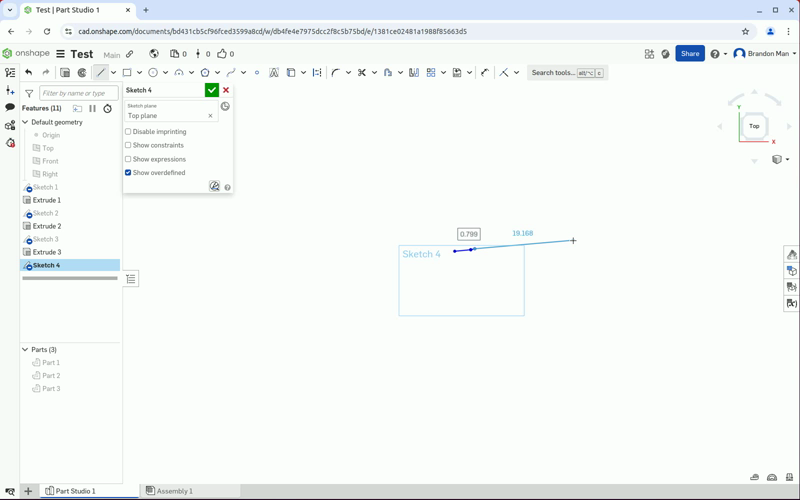
key_up(shift)
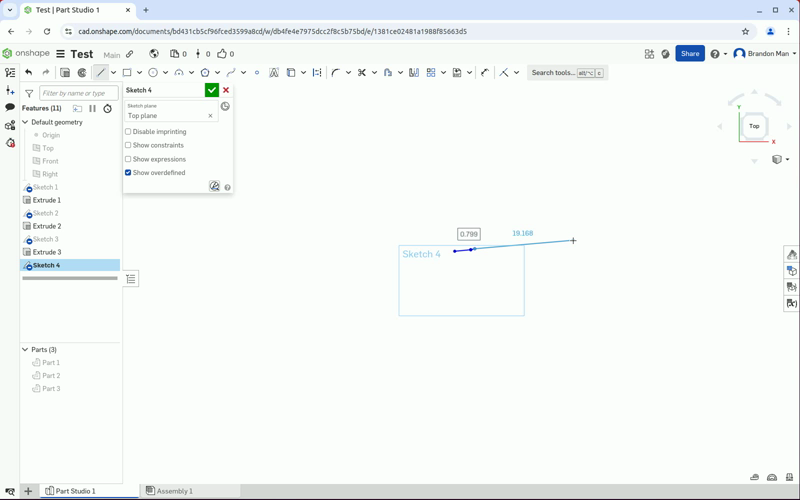
key_down(shift)
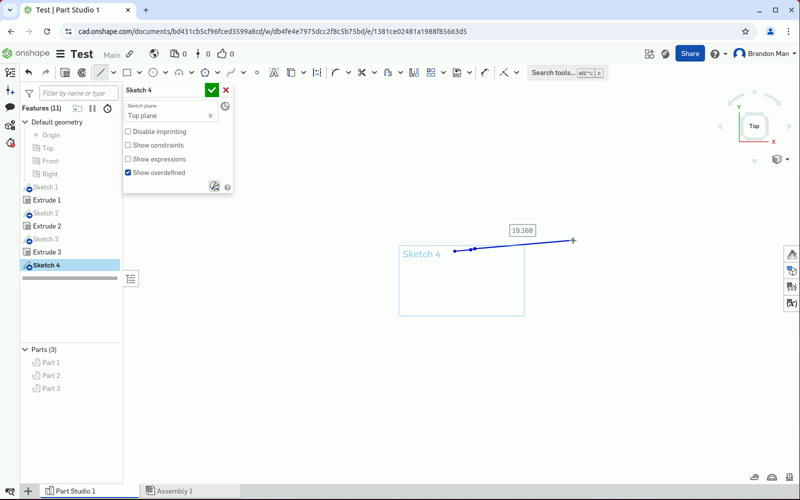
mouse_move(589, 240)
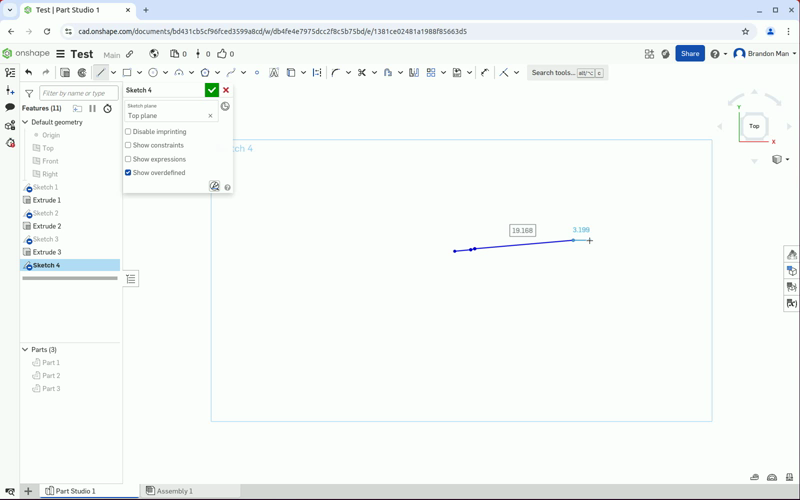
mouse_move(573, 236)
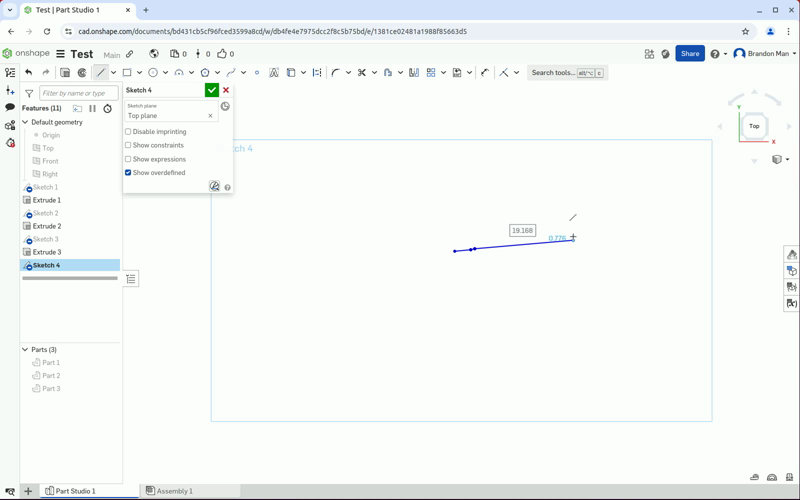
scroll(6)
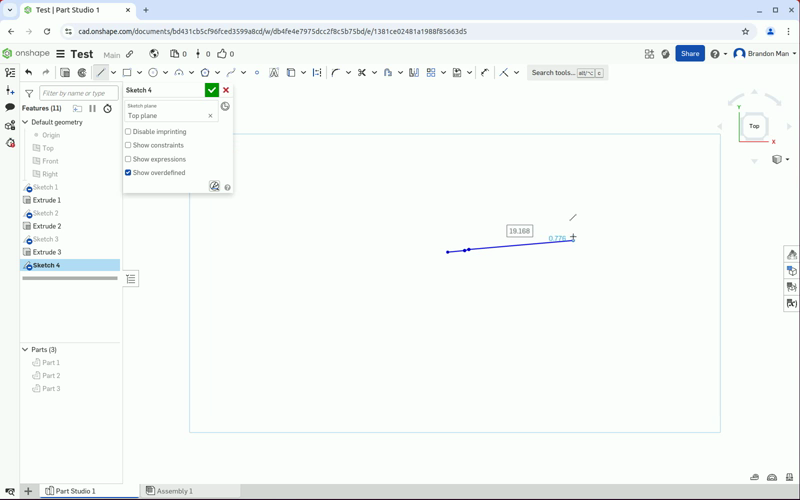
scroll(6)
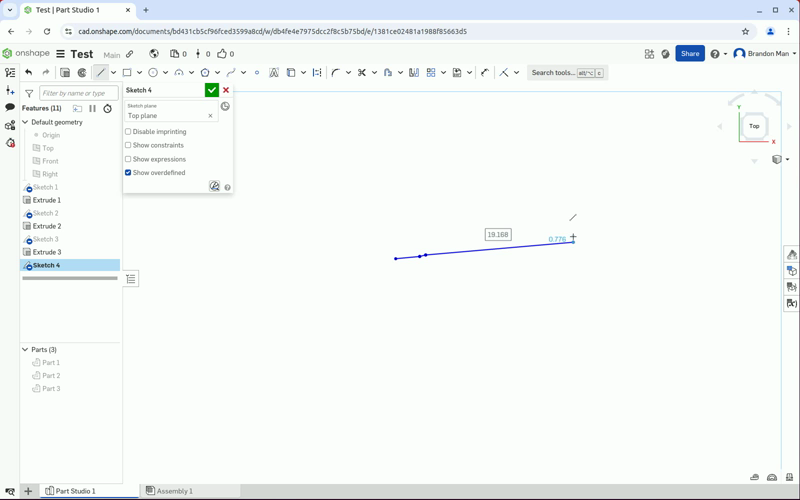
scroll(6)
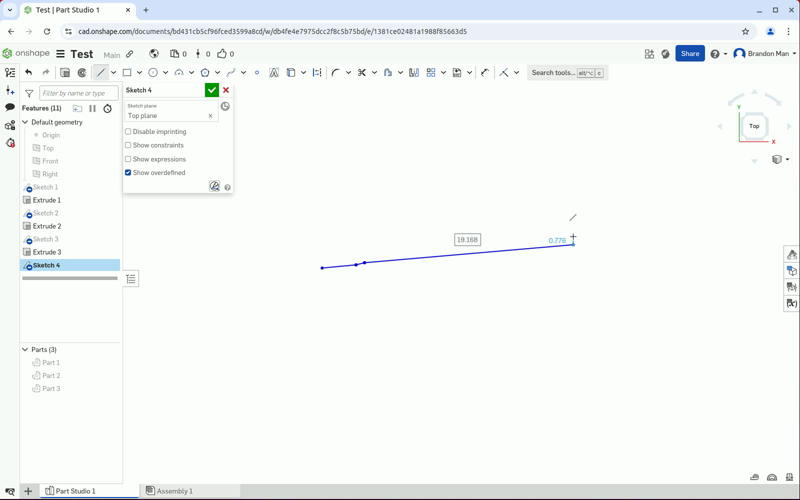
scroll(6)
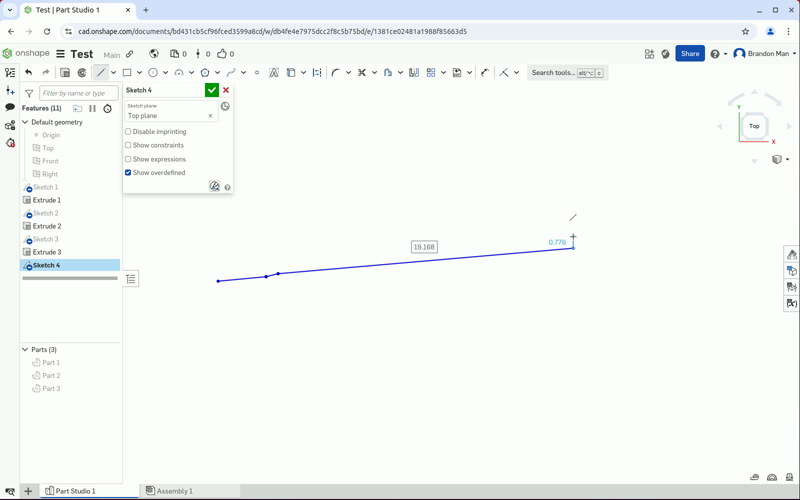
scroll(6)
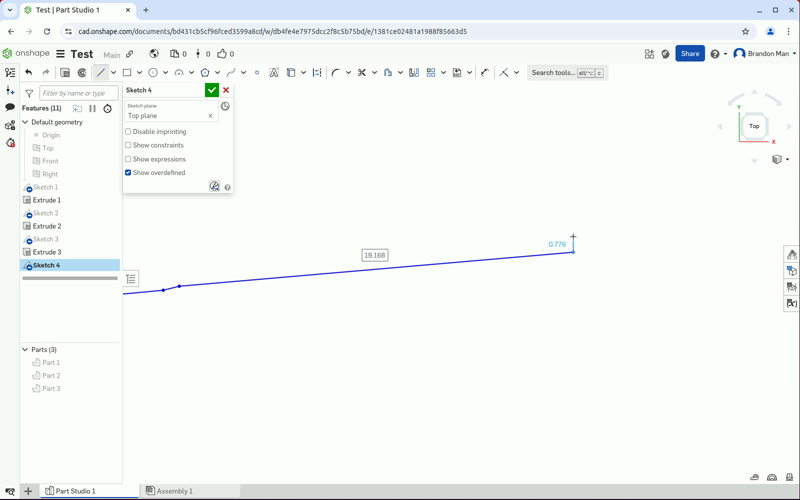
scroll(6)
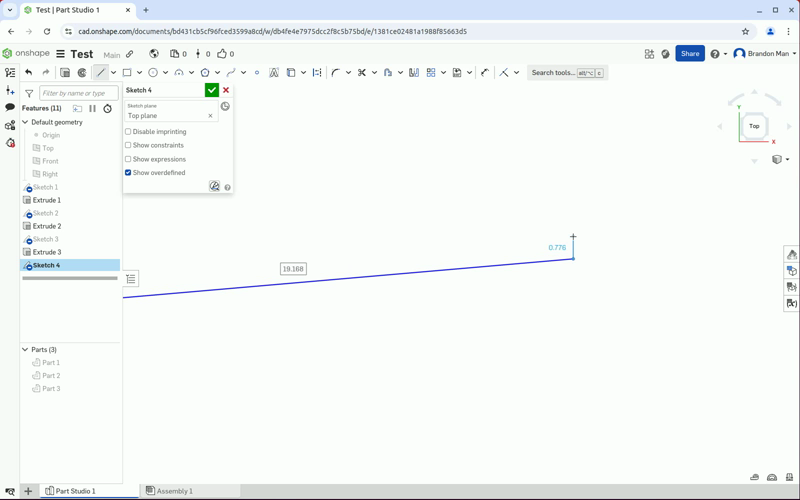
scroll(6)
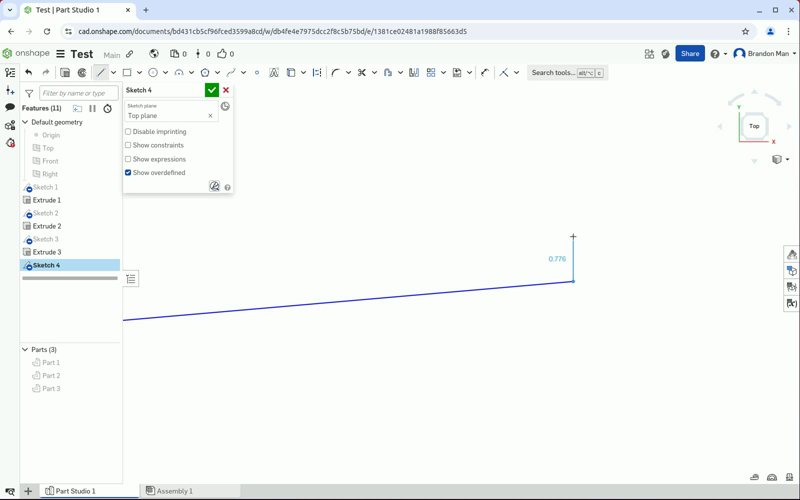
click(573, 236)
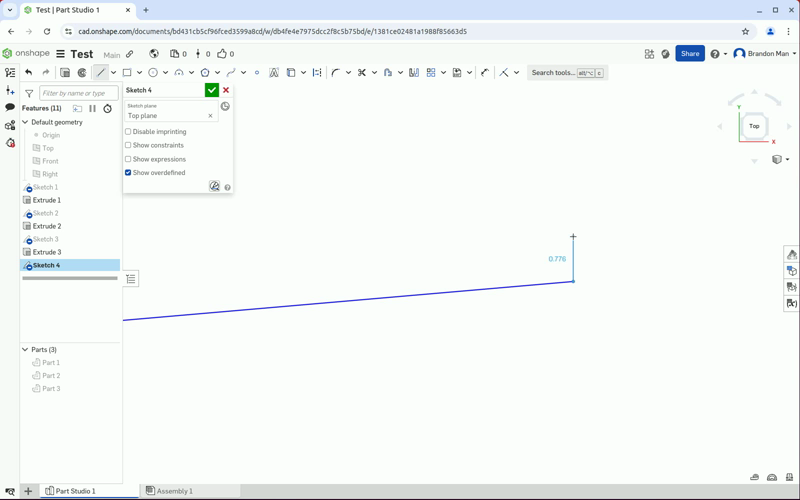
scroll(-6)
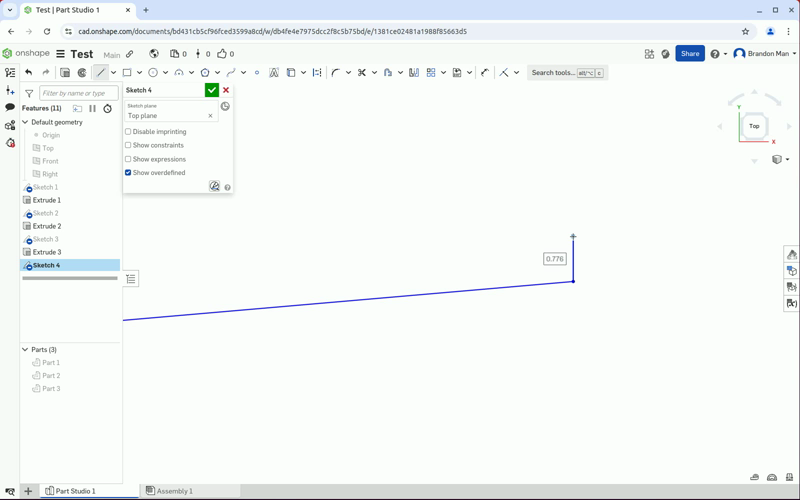
scroll(-6)
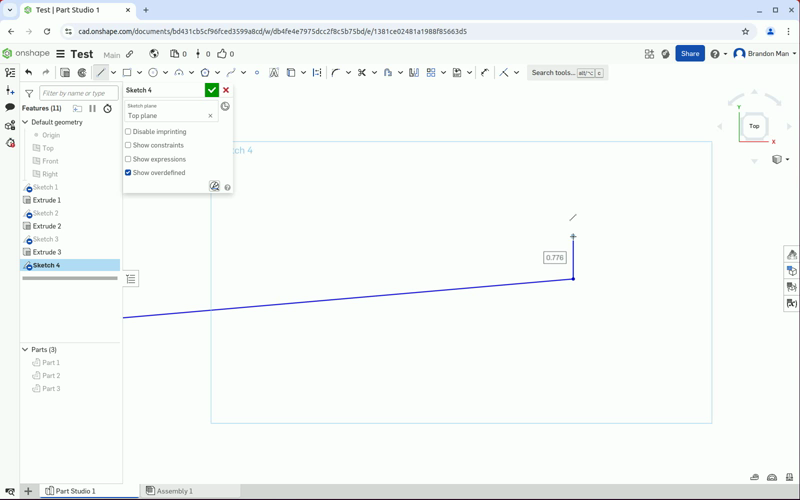
scroll(-6)
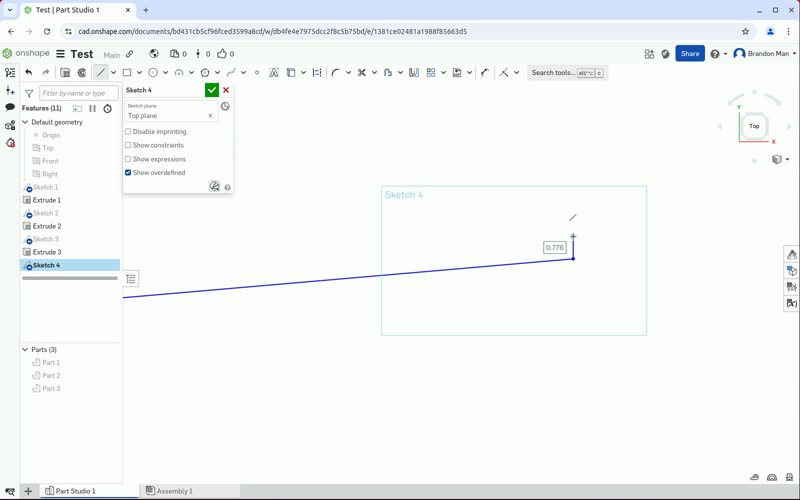
scroll(-6)
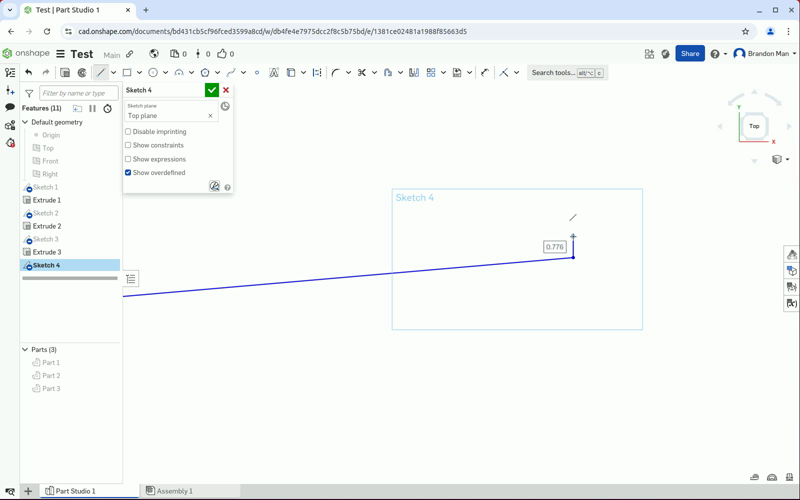
scroll(-6)
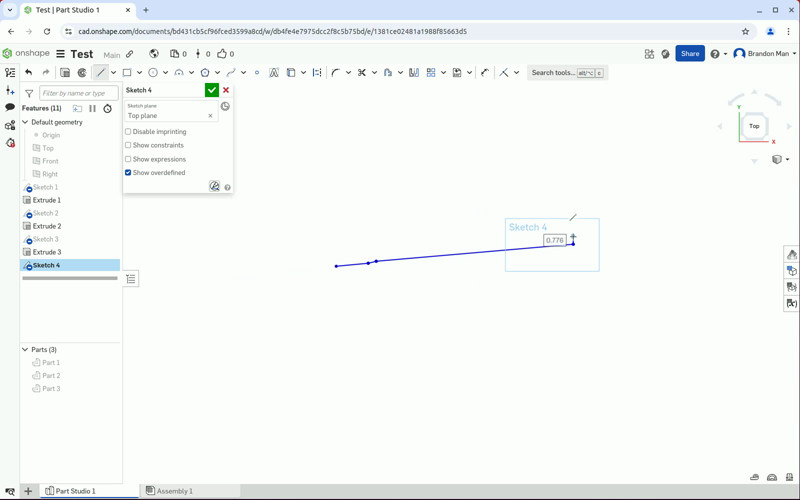
scroll(-6)
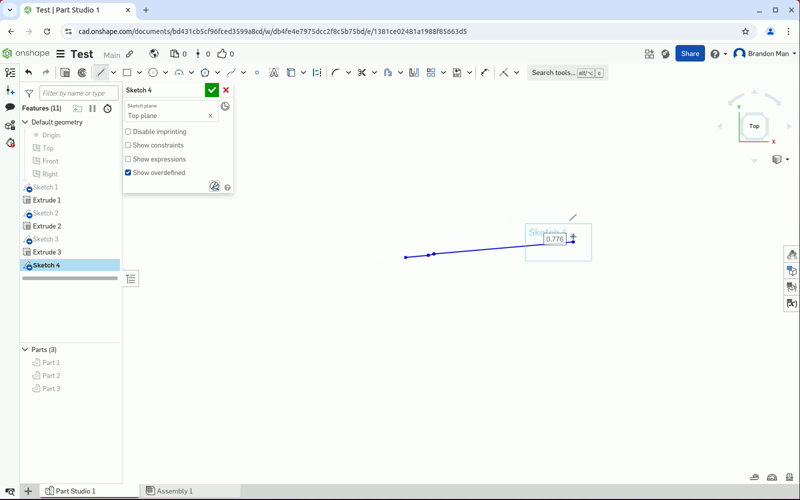
scroll(-6)
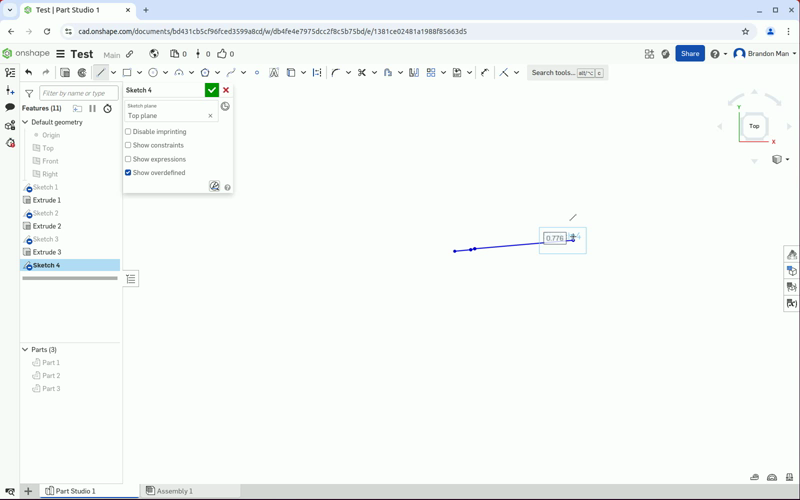
key_up(shift)
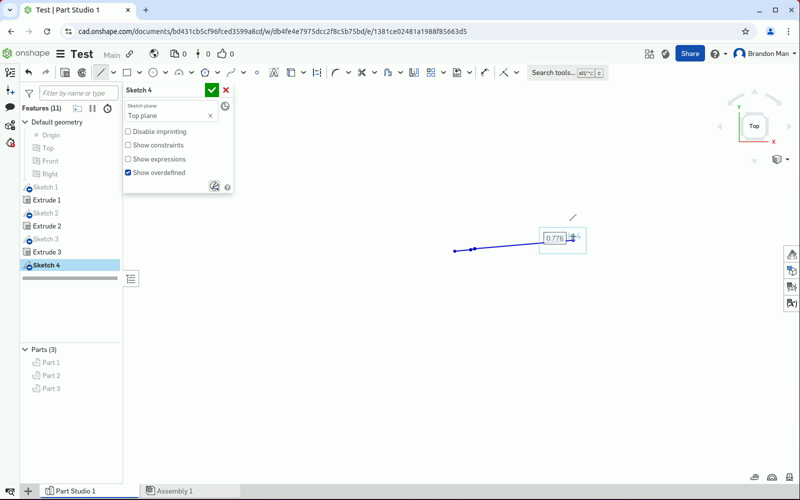
key_down(shift)
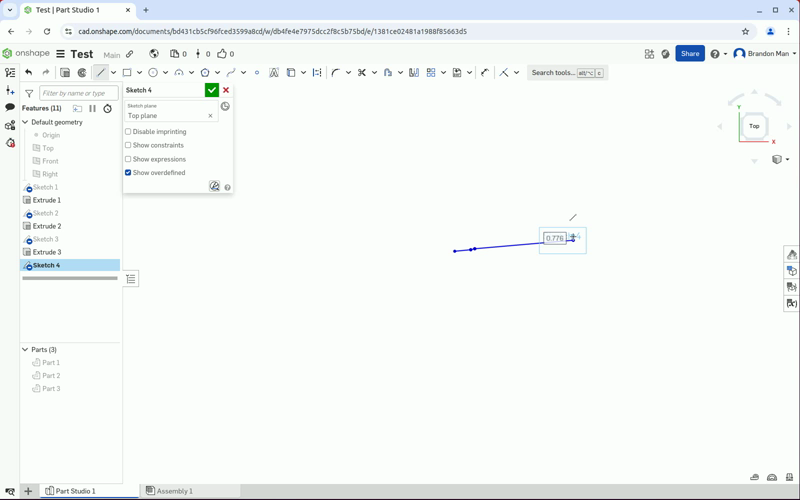
mouse_move(454, 247)
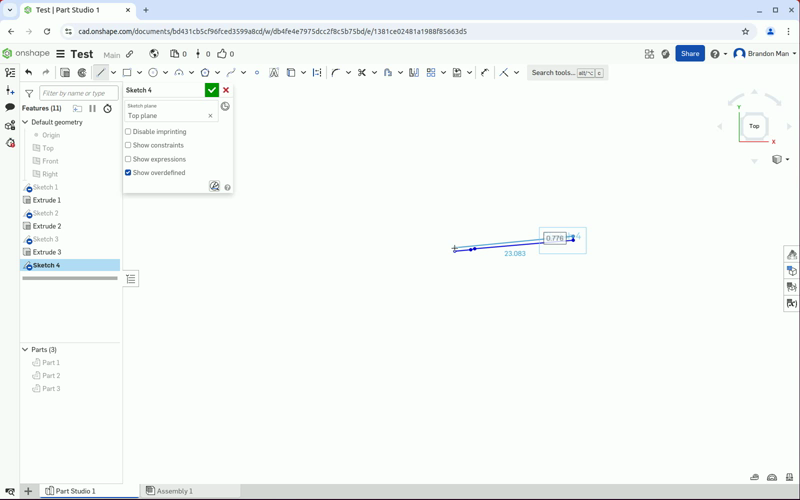
scroll(6)
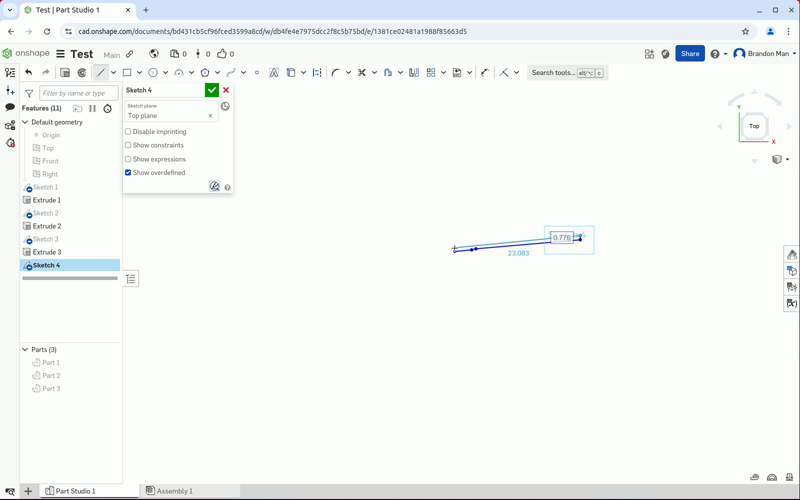
scroll(6)
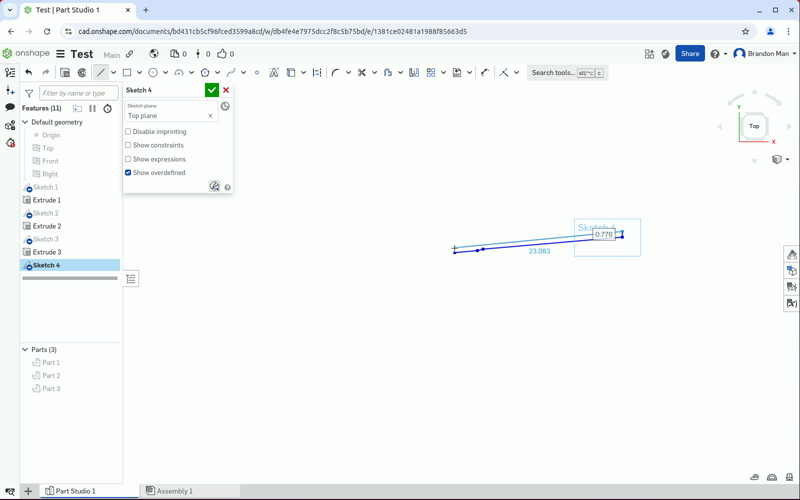
scroll(6)
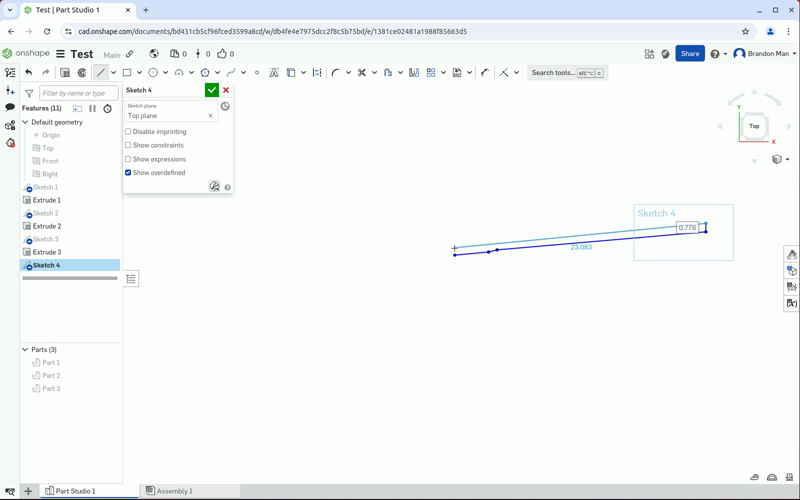
scroll(6)
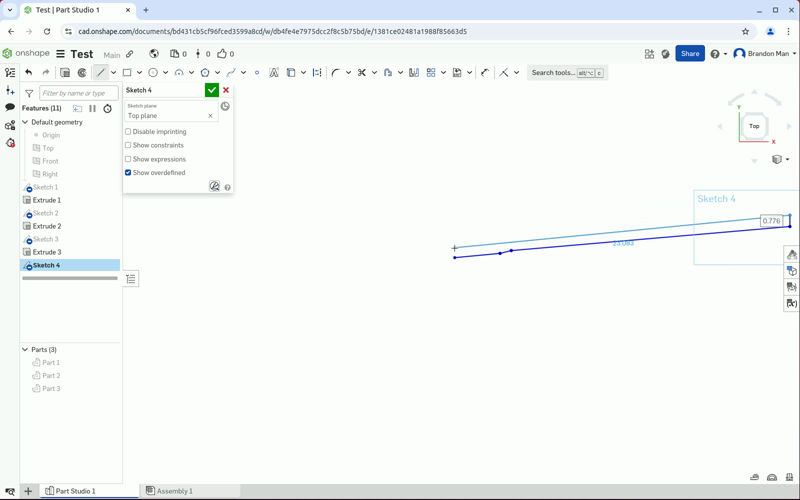
scroll(6)
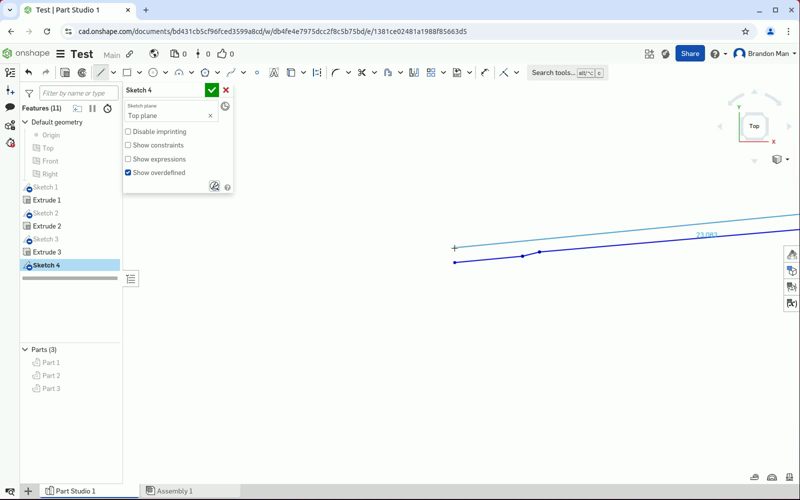
scroll(6)
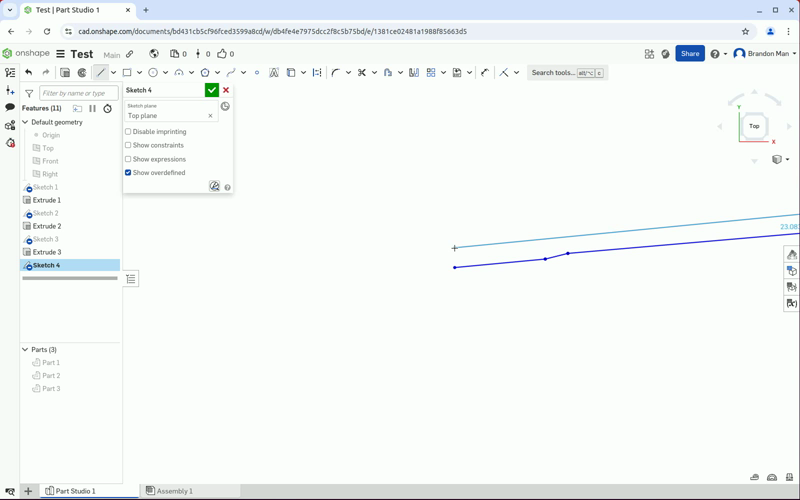
scroll(6)
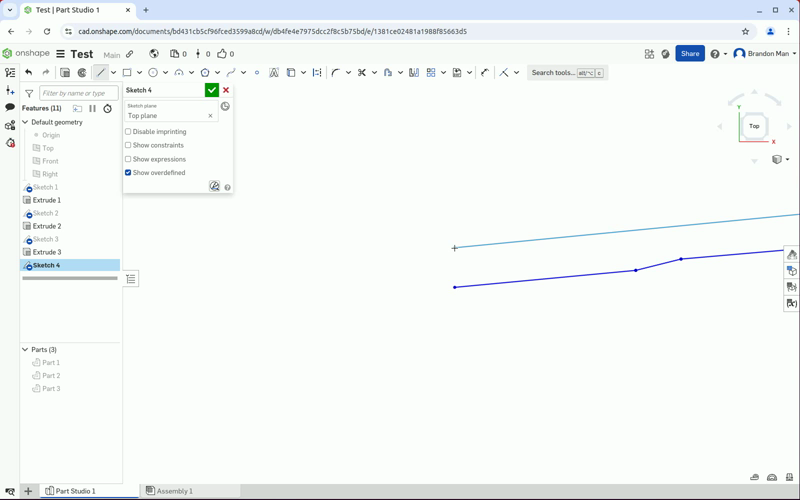
click(454, 247)
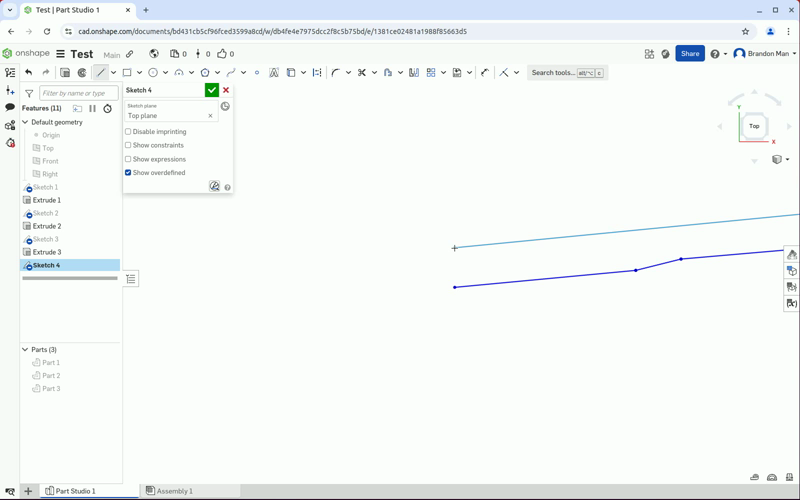
scroll(-6)
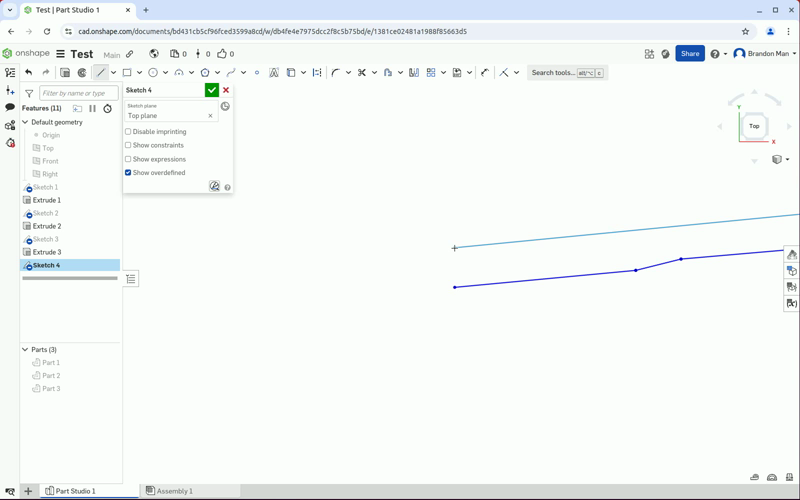
scroll(-6)
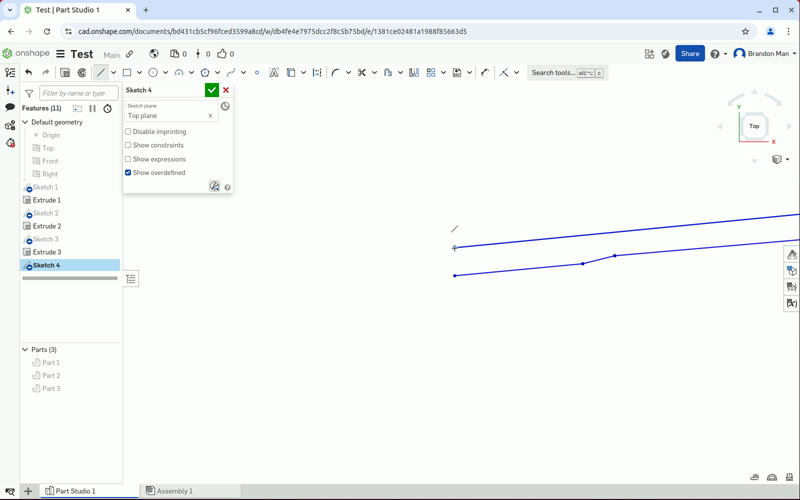
scroll(-6)
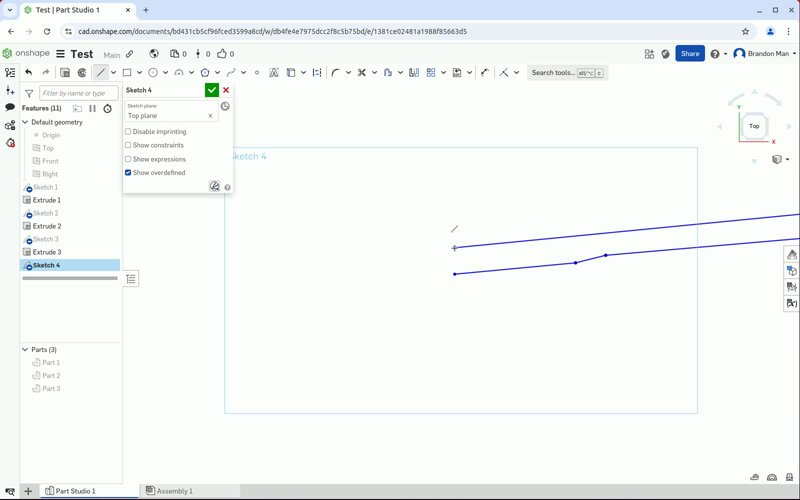
scroll(-6)
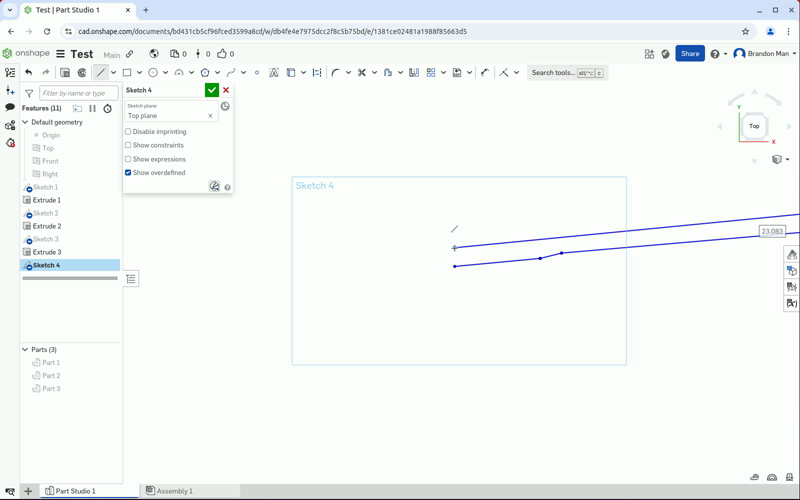
scroll(-6)
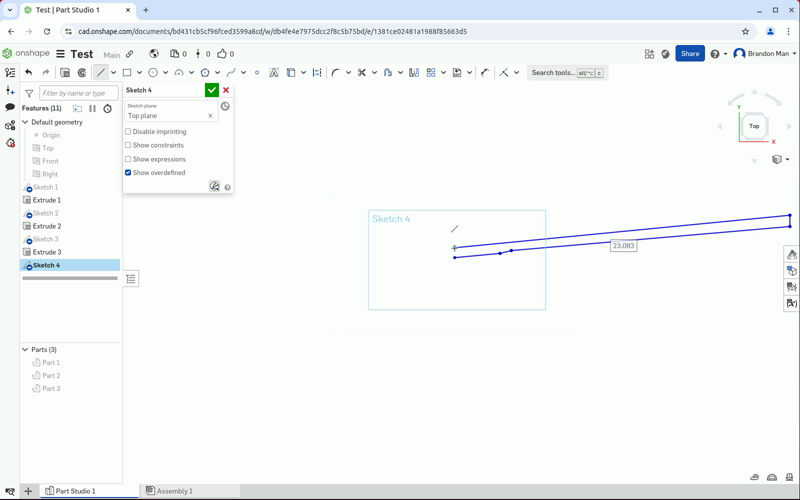
scroll(-6)
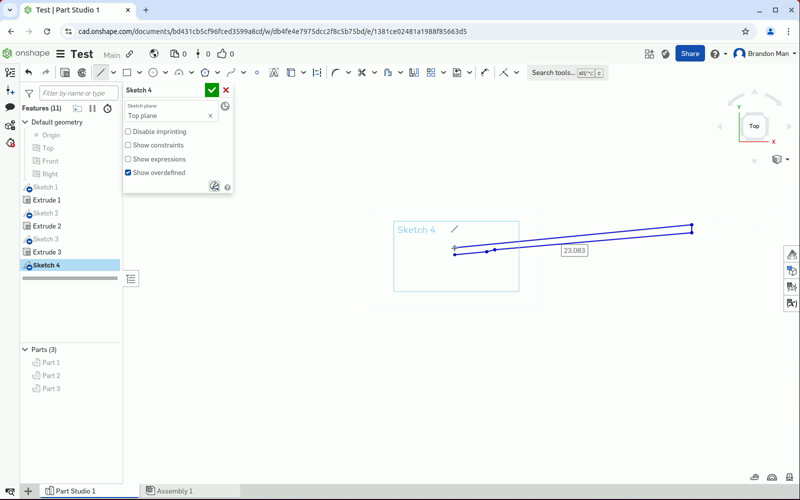
scroll(-6)
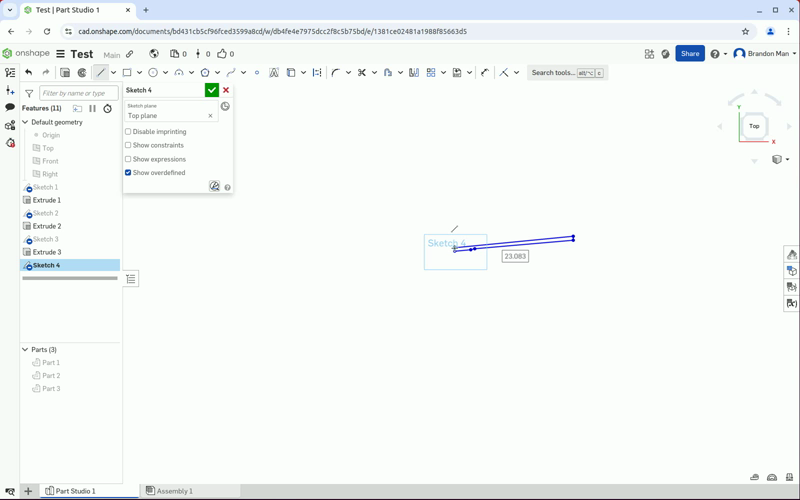
key_up(shift)
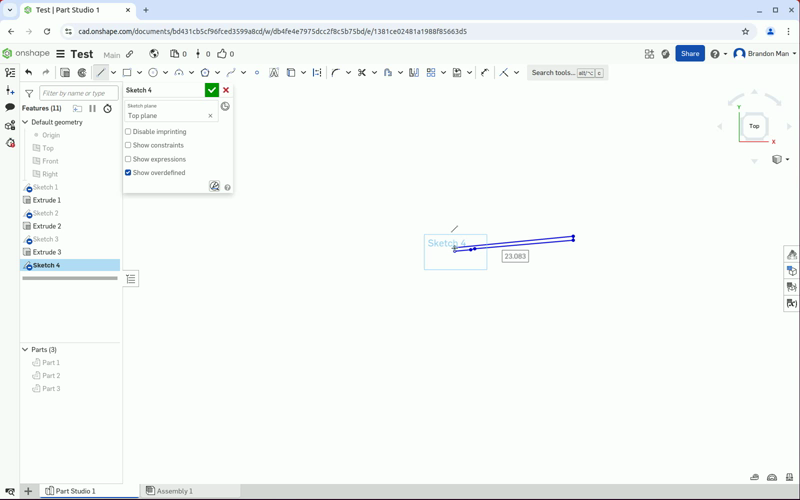
mouse_move(484, 247)
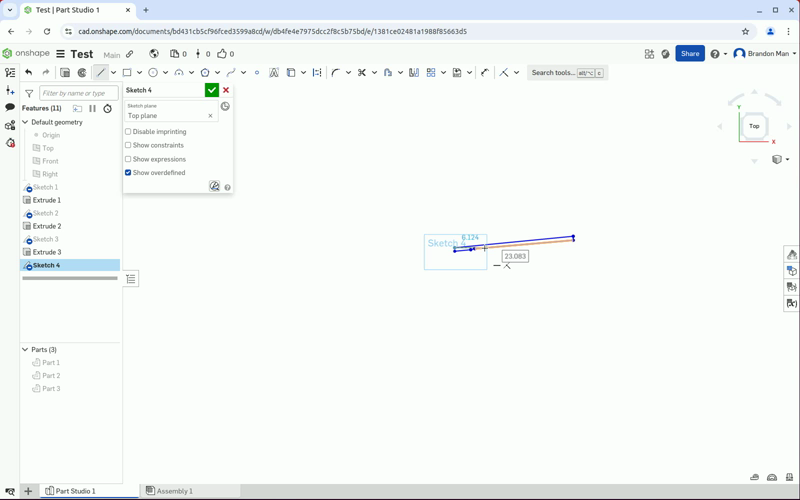
key_down(shift)
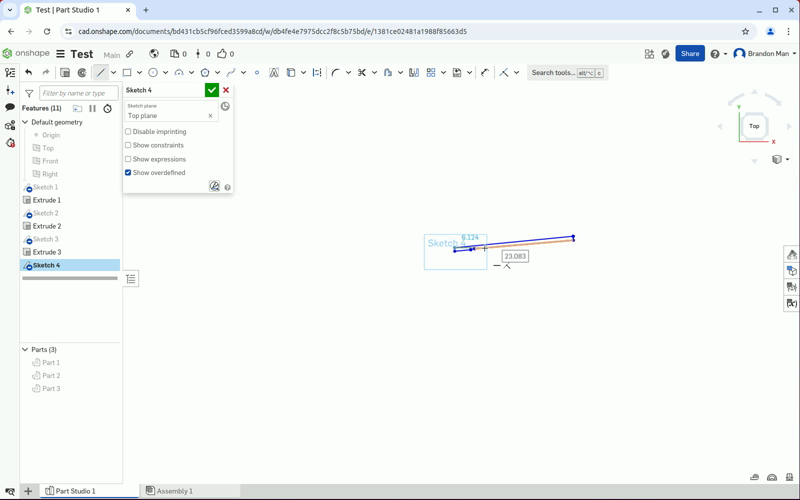
mouse_move(454, 251)
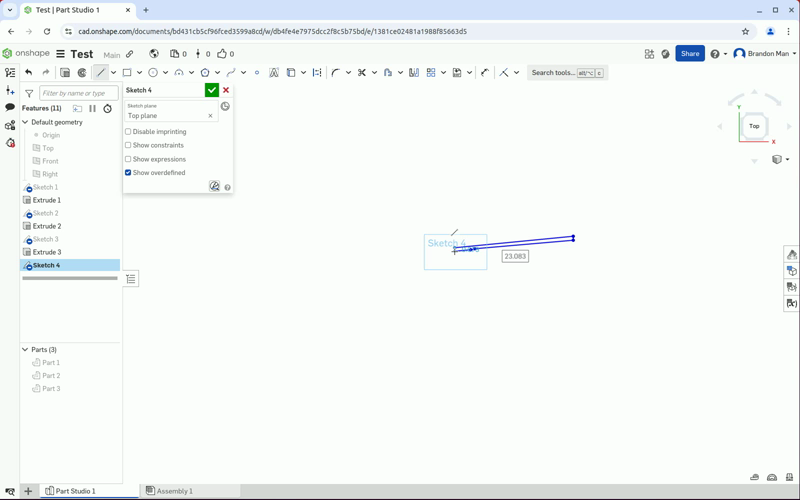
scroll(6)
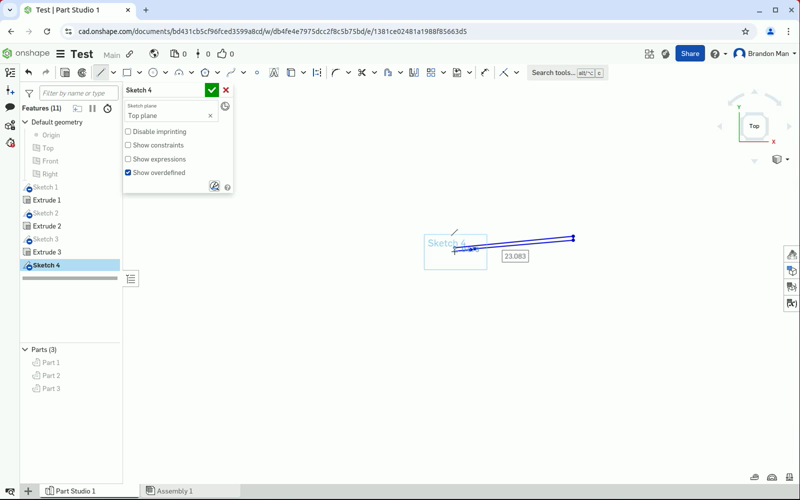
scroll(6)
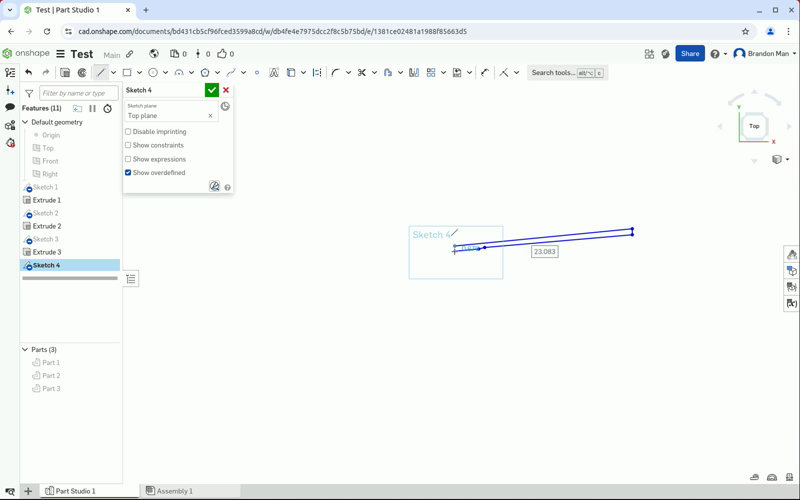
scroll(6)
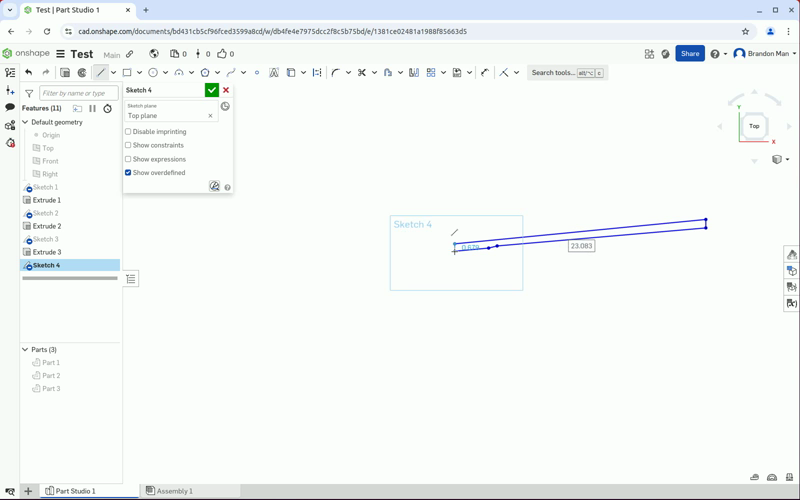
scroll(6)
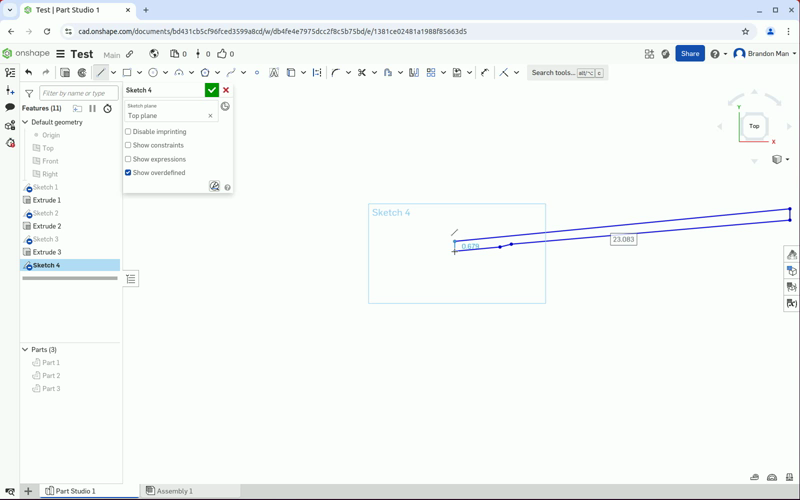
scroll(6)
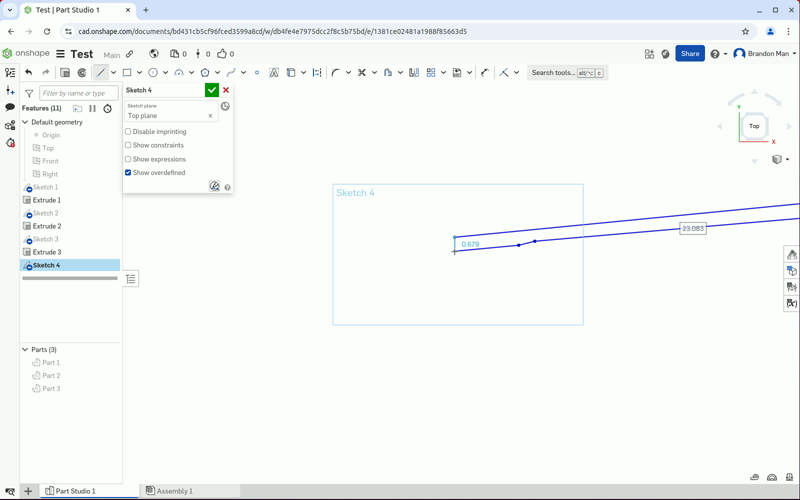
scroll(6)
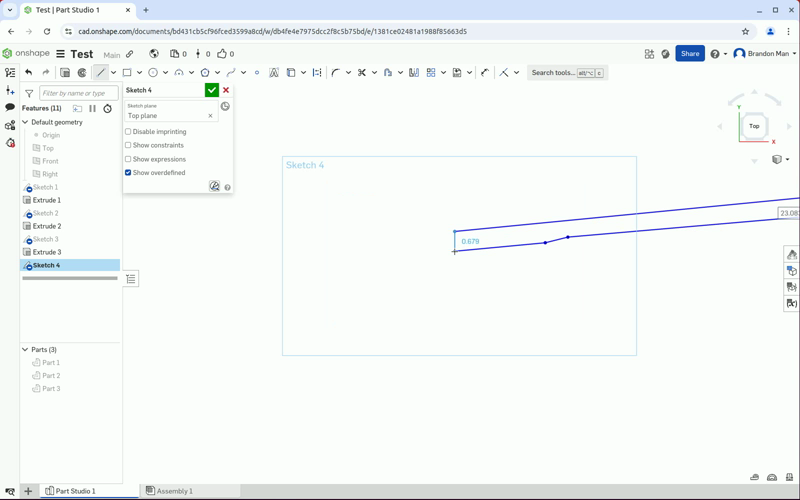
scroll(6)
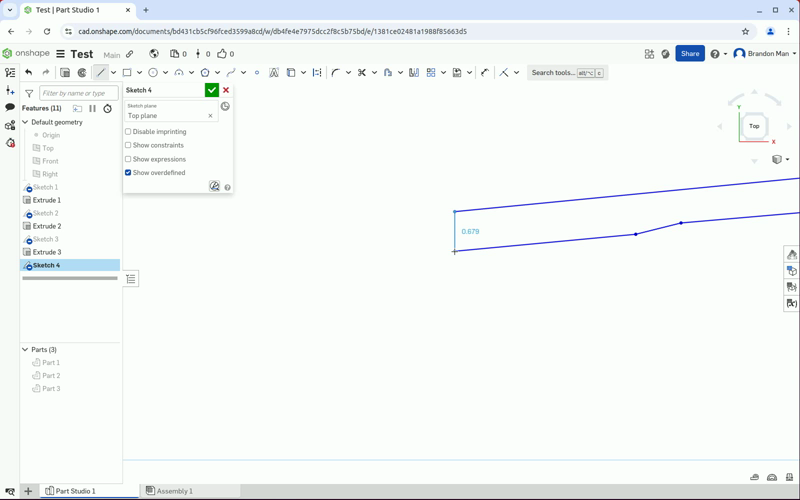
key_up(shift)
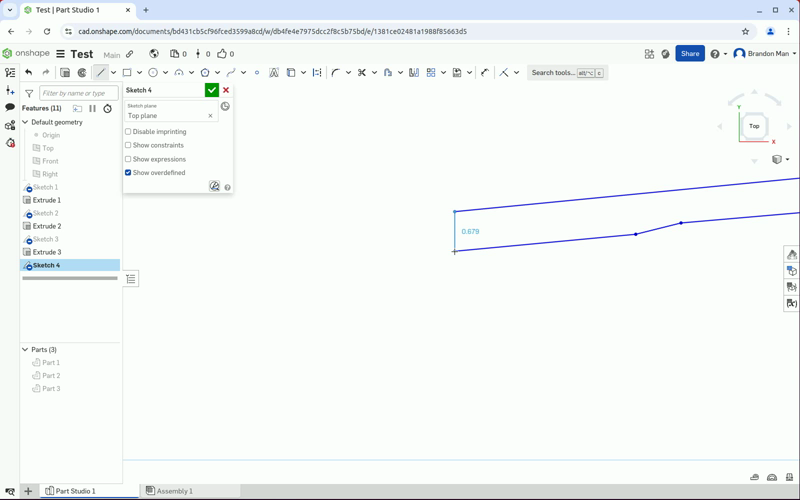
click(454, 251)
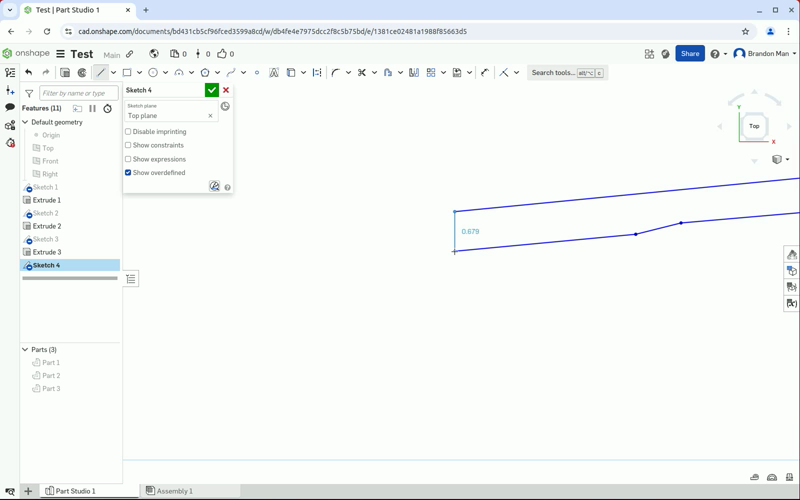
scroll(-6)
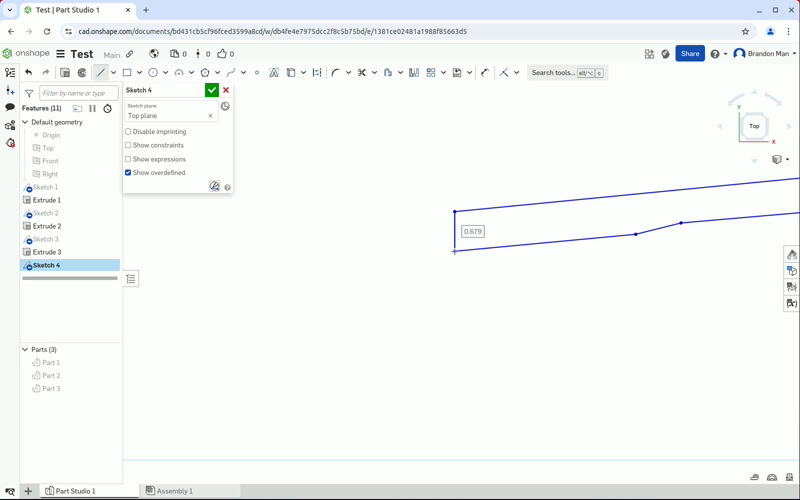
scroll(-6)
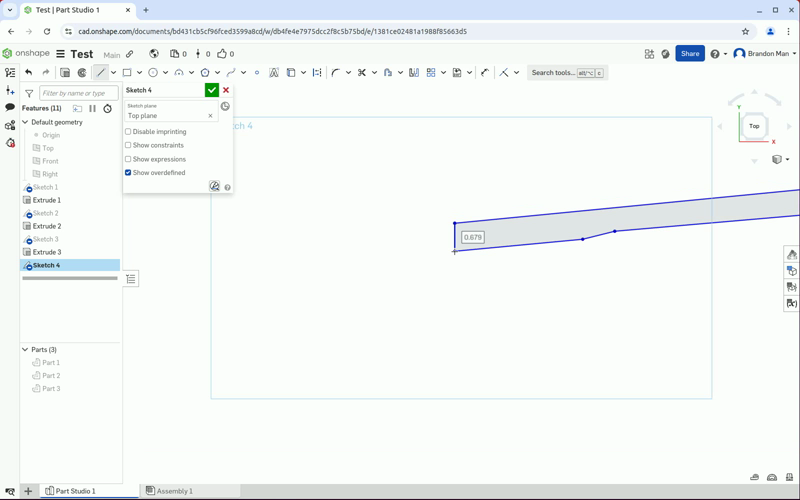
scroll(-6)
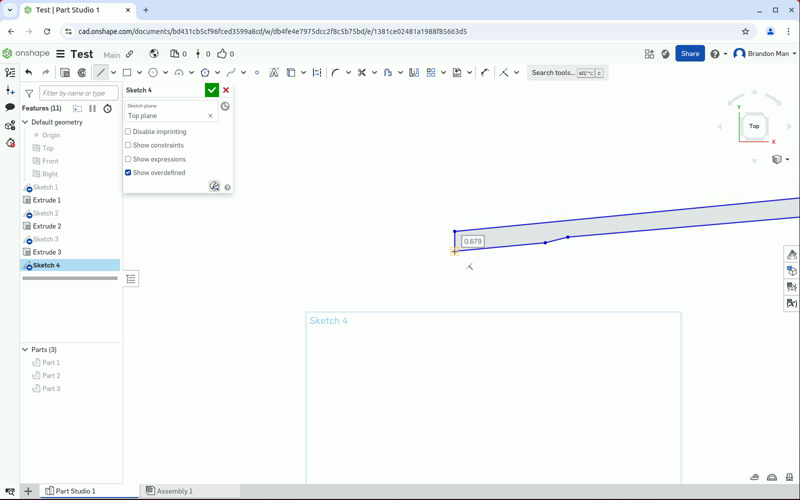
scroll(-6)
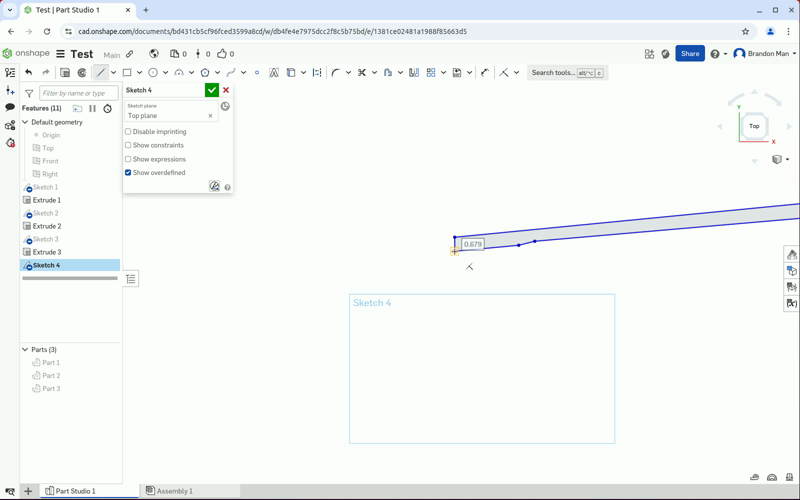
scroll(-6)
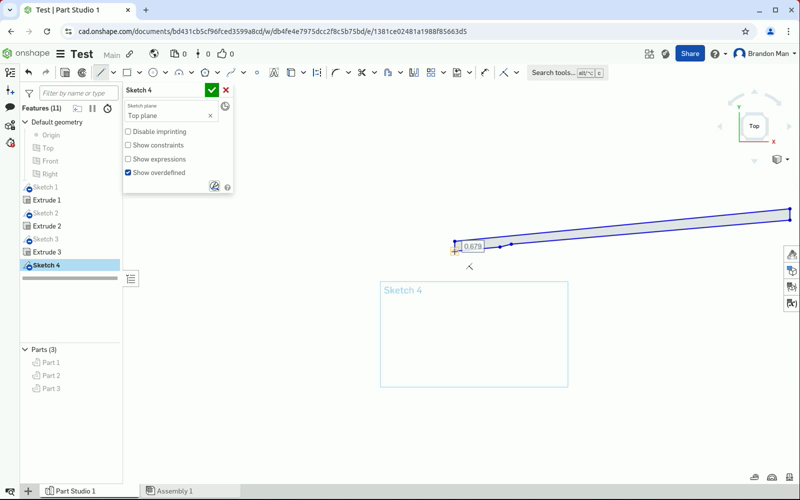
scroll(-6)
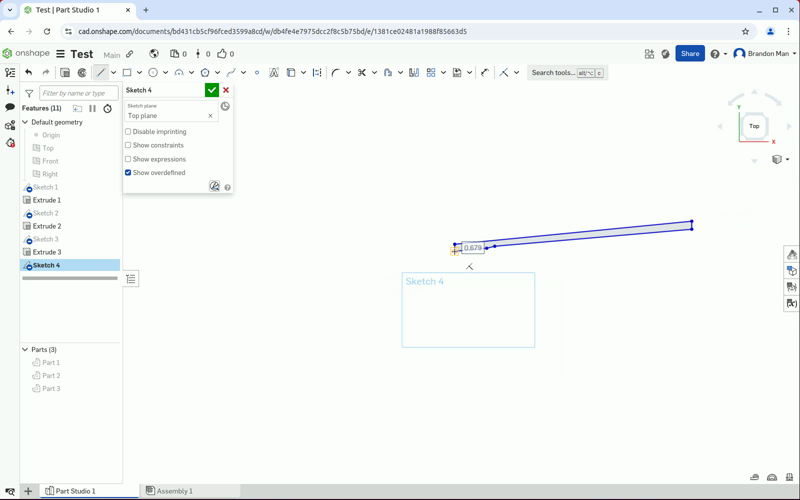
scroll(-6)
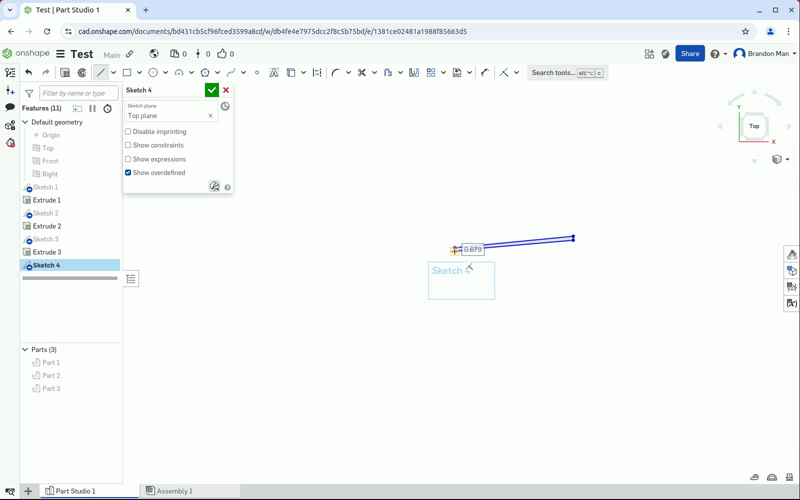
key(esc)
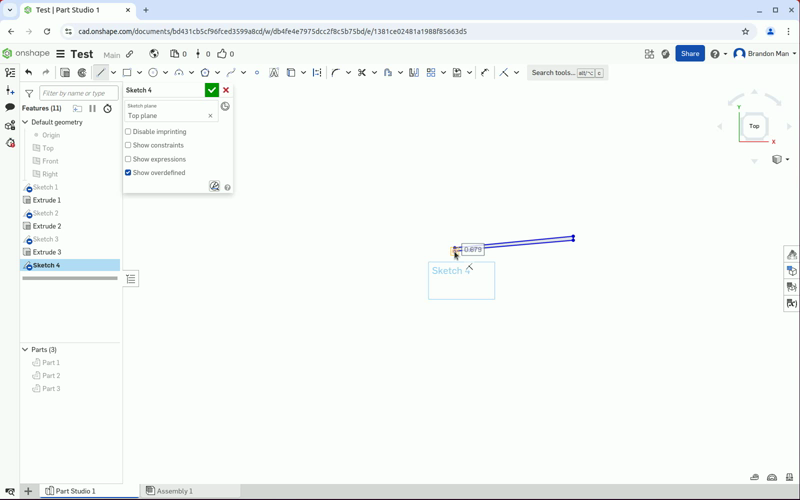
mouse_move(457, 248)
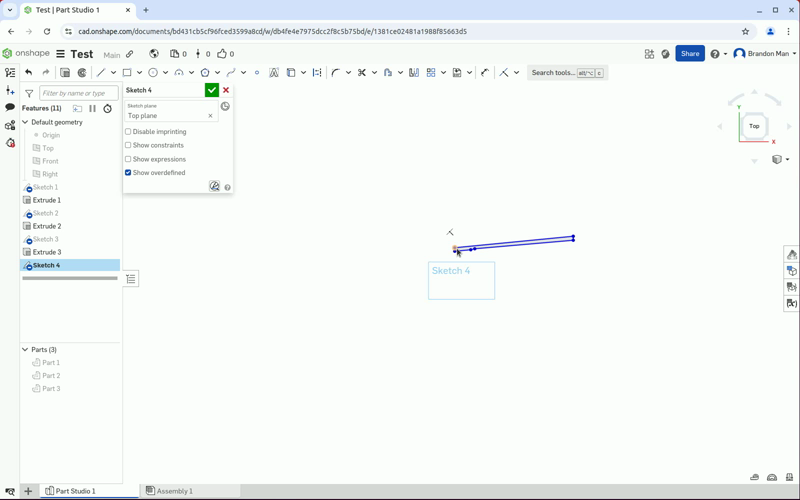
scroll(6)
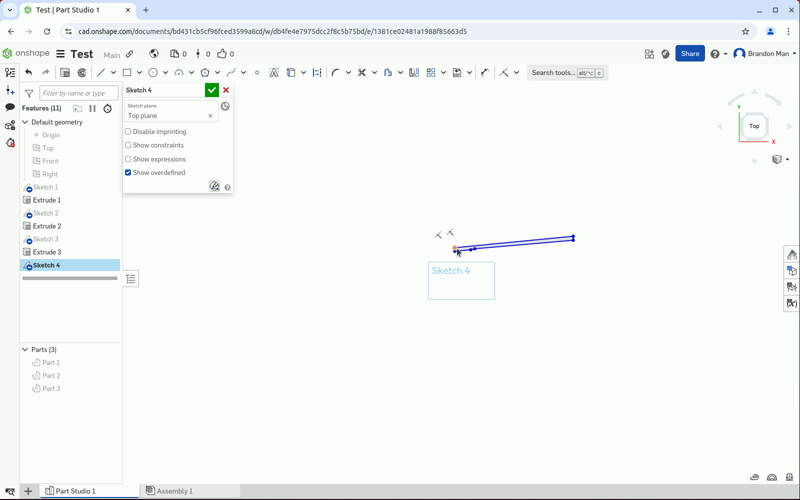
scroll(6)
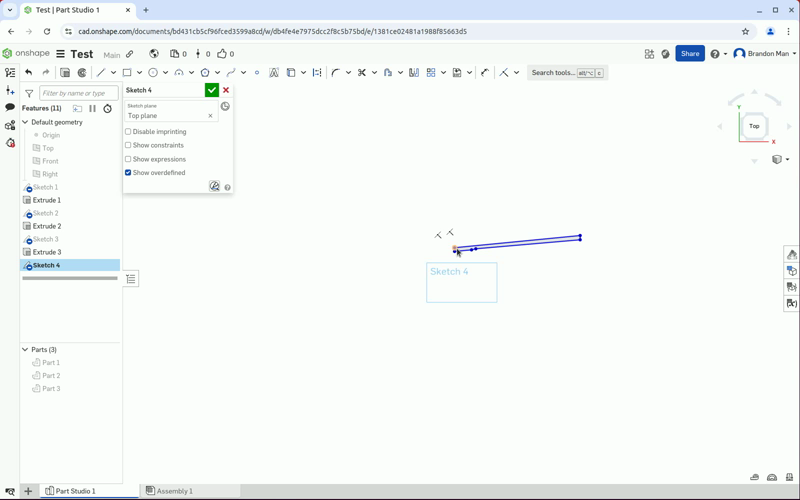
scroll(6)
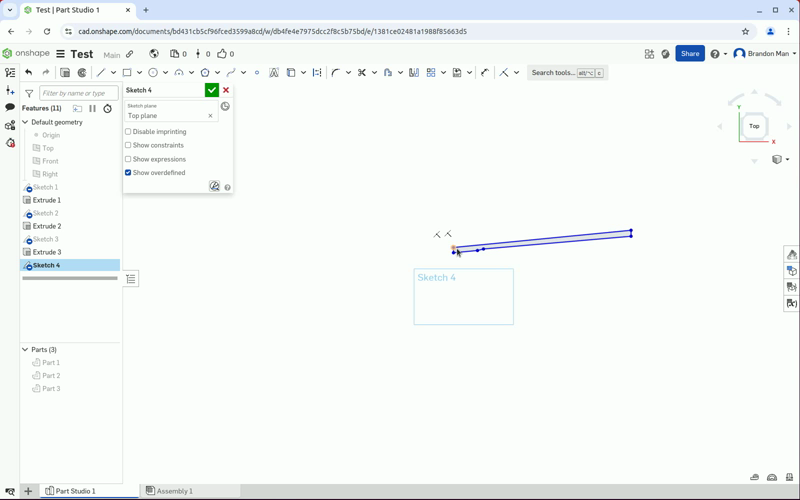
scroll(6)
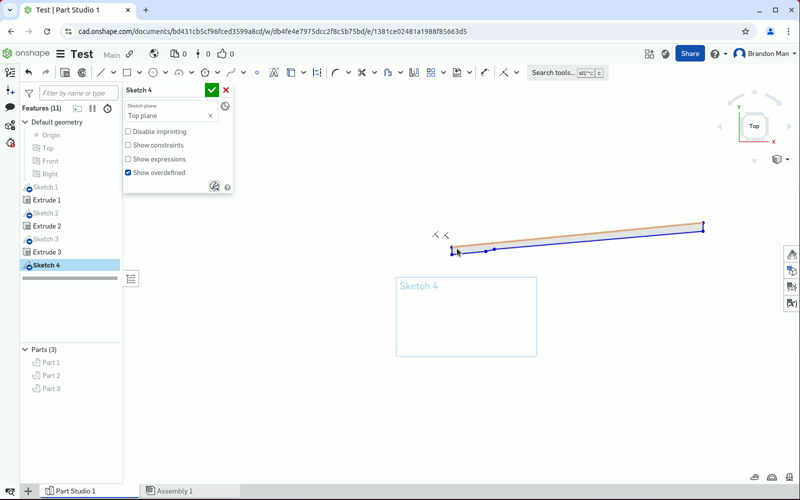
scroll(6)
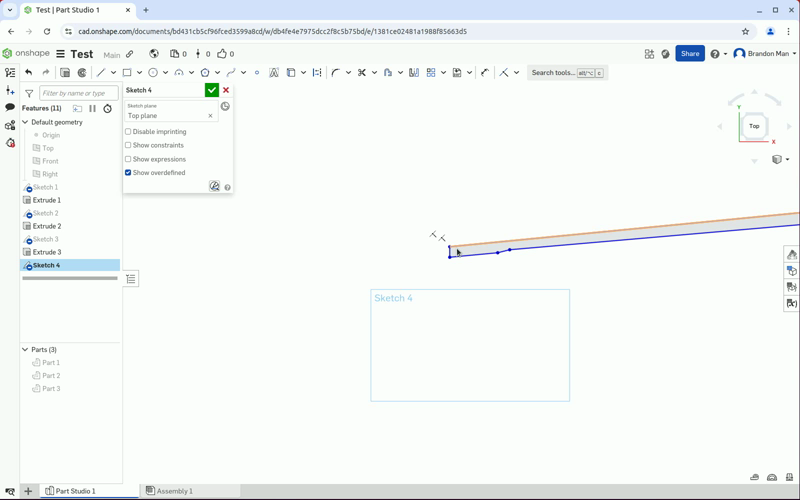
scroll(6)
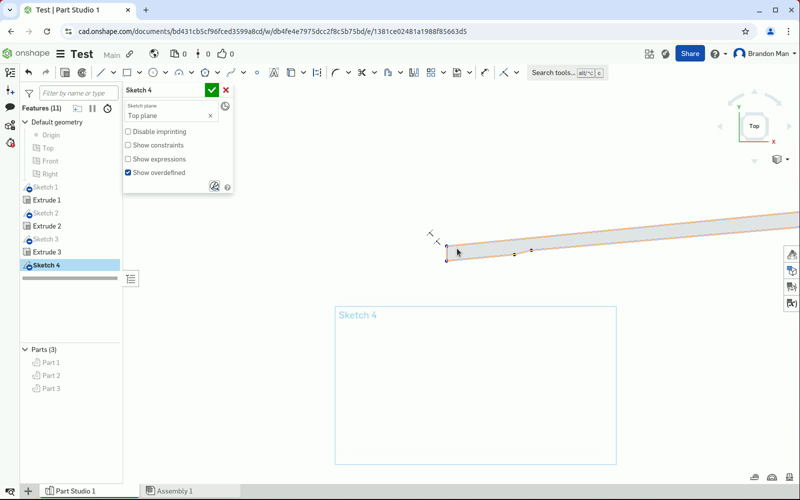
scroll(6)
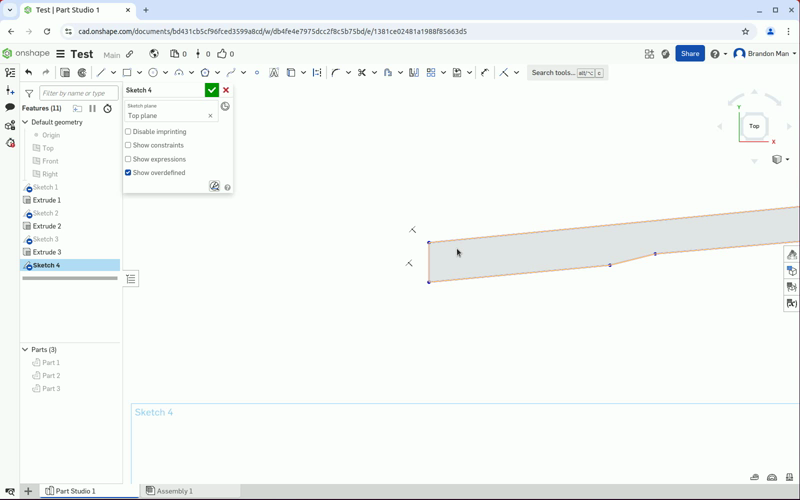
click(457, 248)
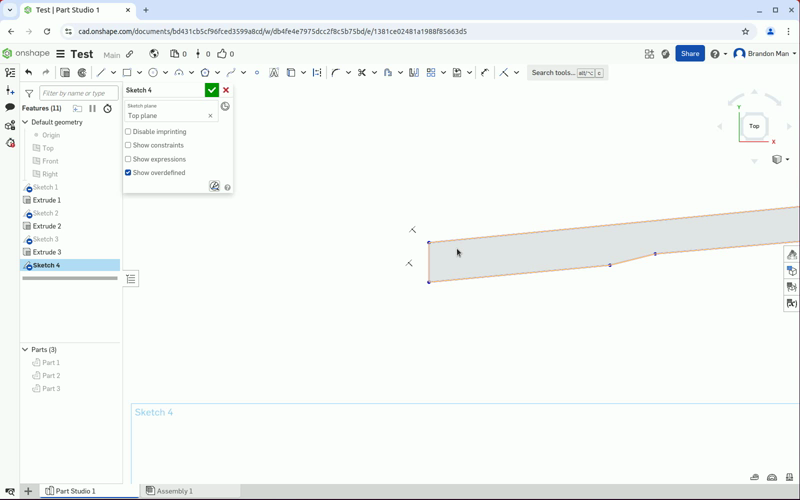
scroll(-6)
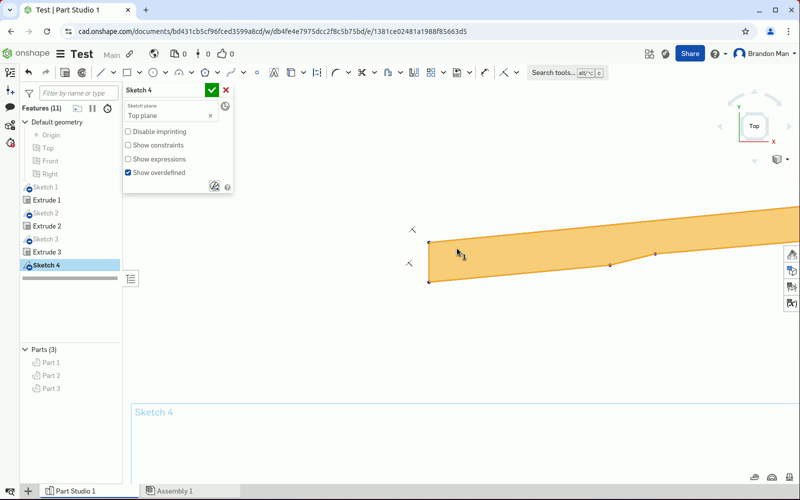
scroll(-6)
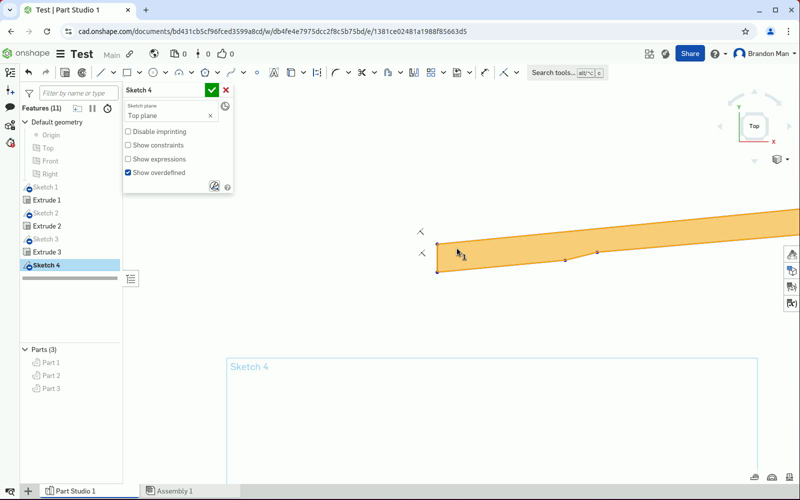
scroll(-6)
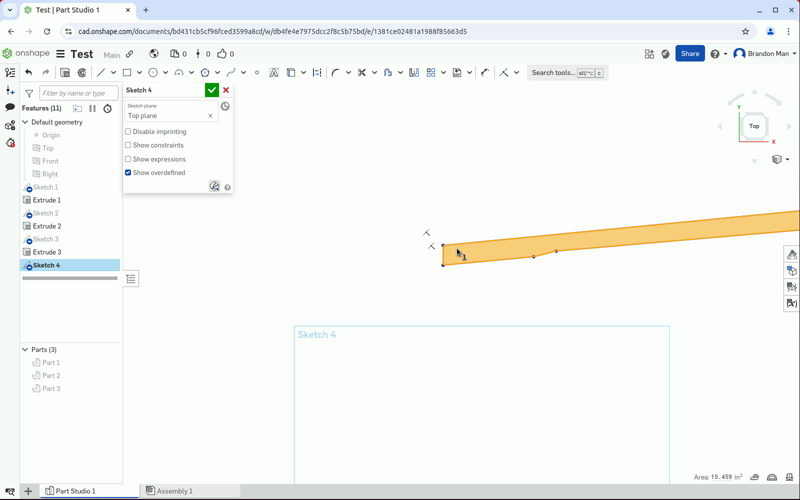
scroll(-6)
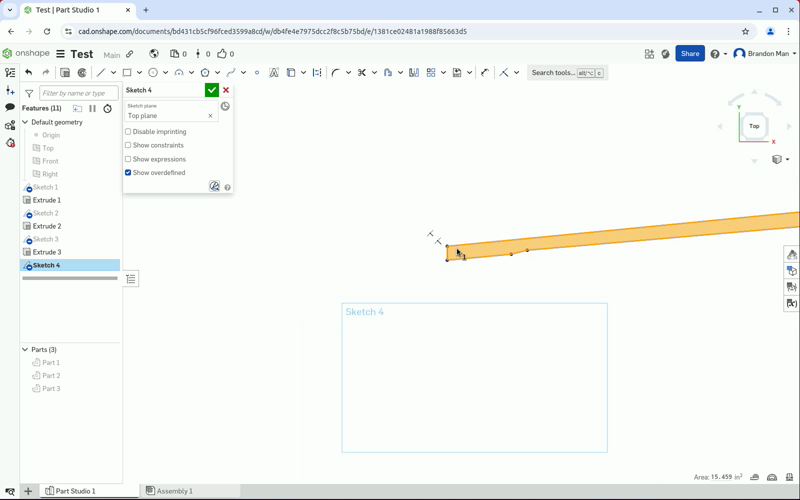
scroll(-6)
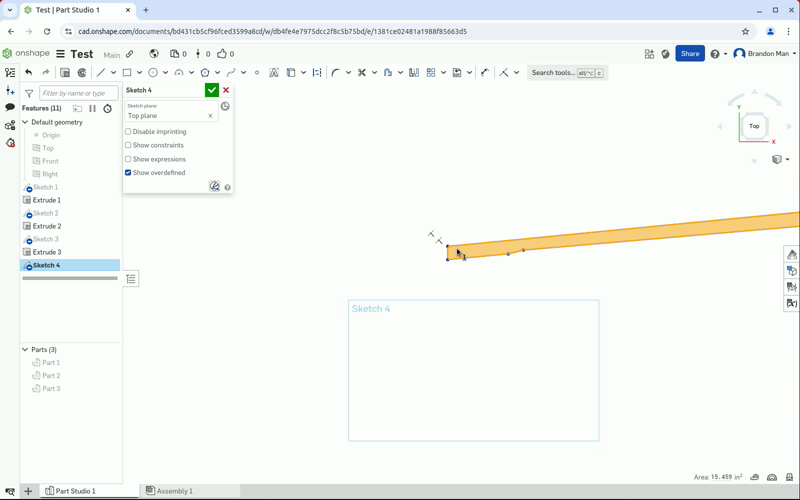
scroll(-6)
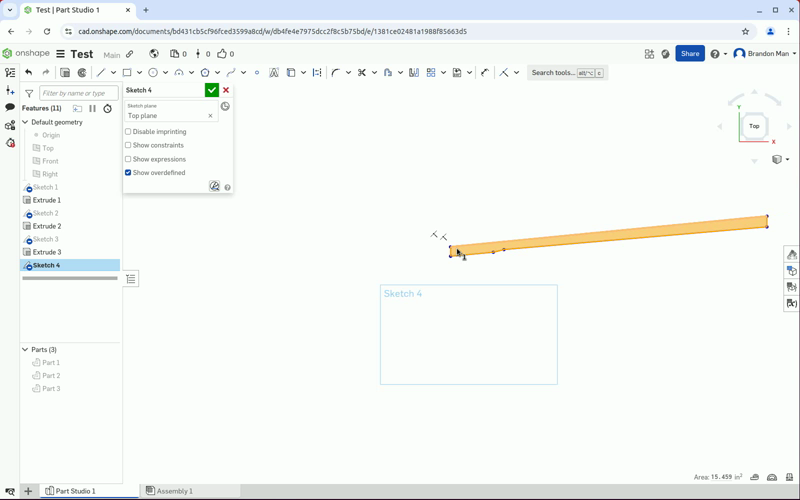
scroll(-6)
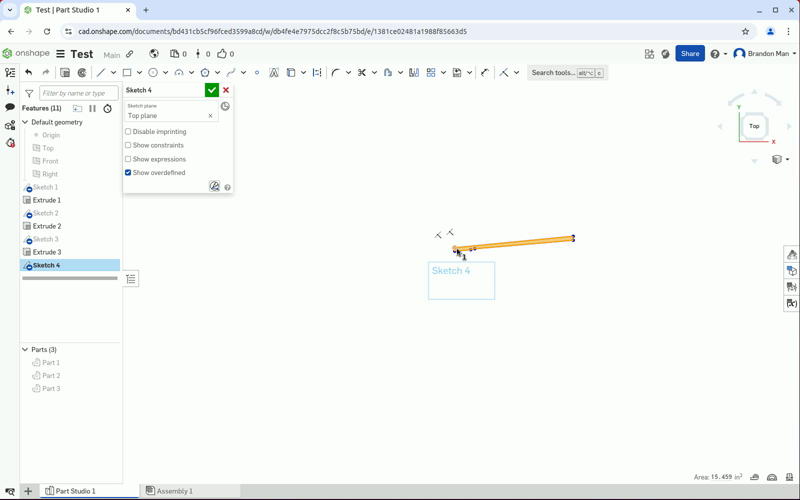
mouse_move(73, 352)
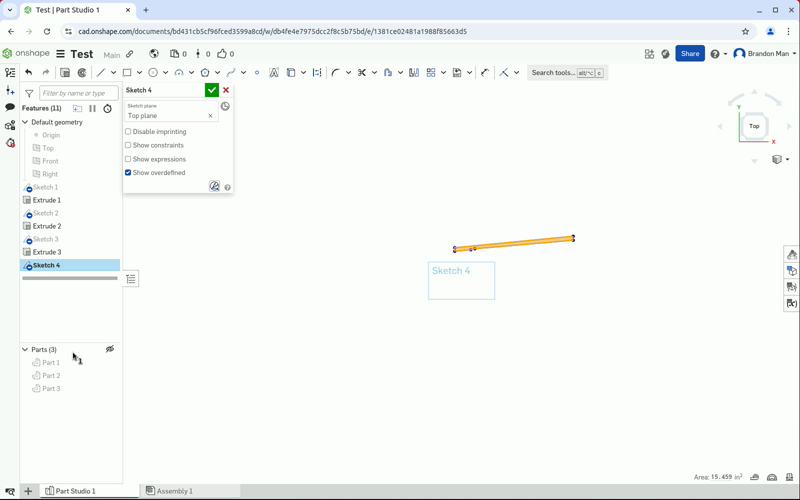
key(shift+y)
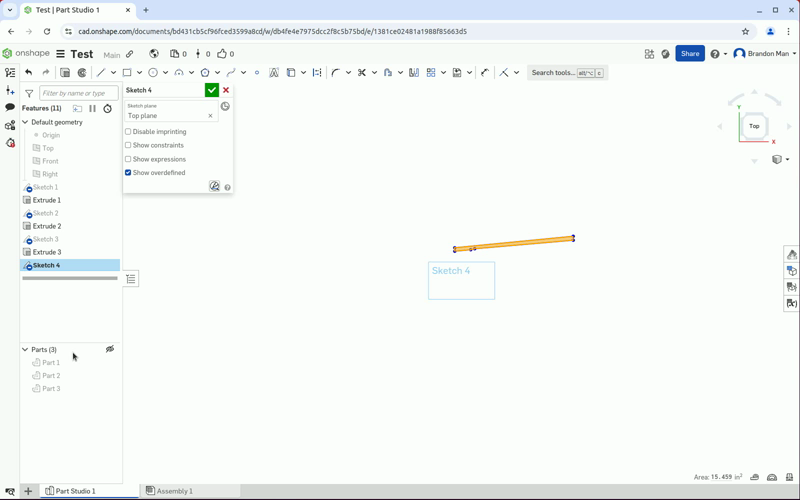
key(shift+e)
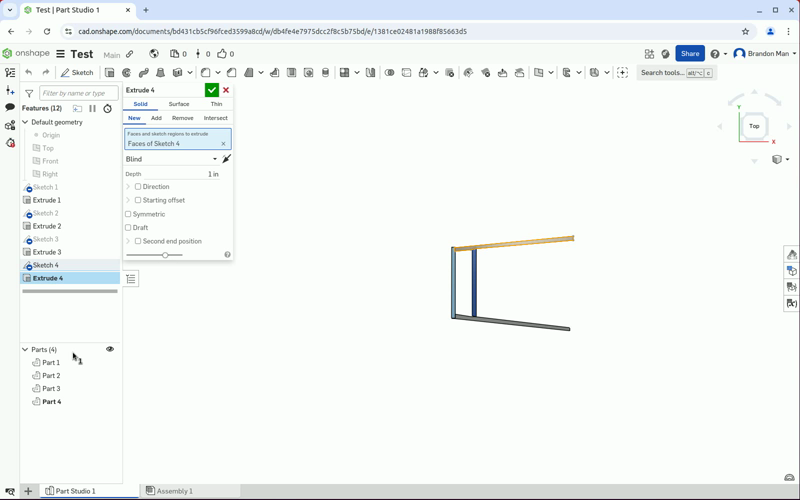
mouse_move(143, 106)
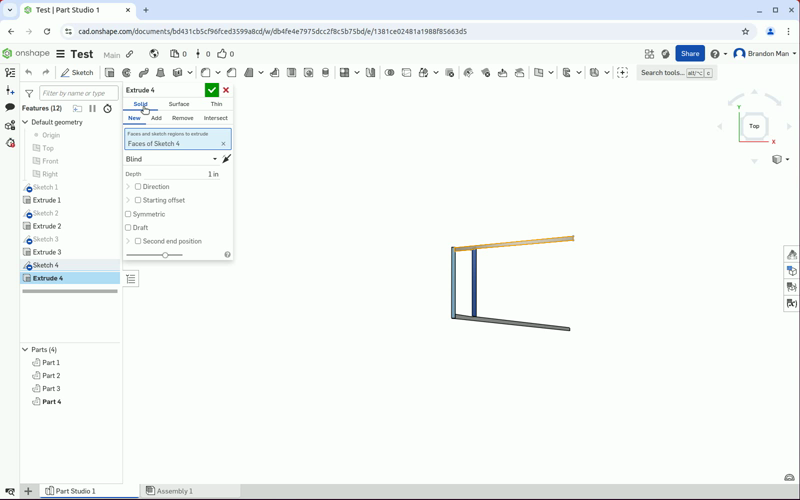
click(143, 106)
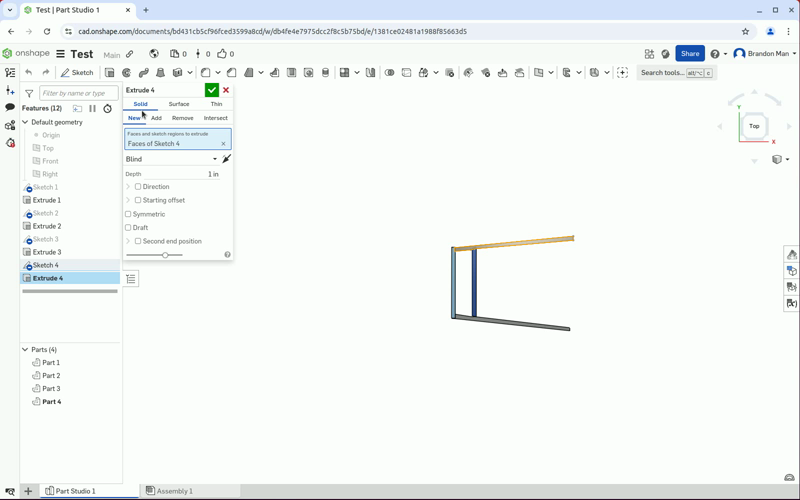
mouse_move(137, 120)
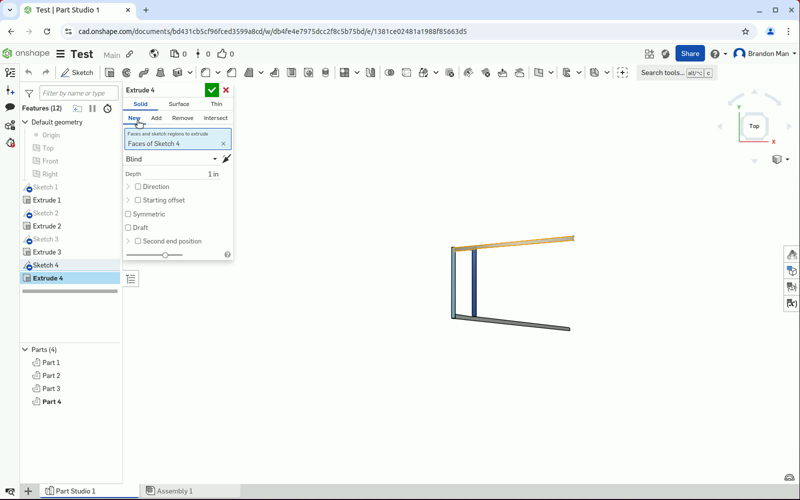
click(137, 120)
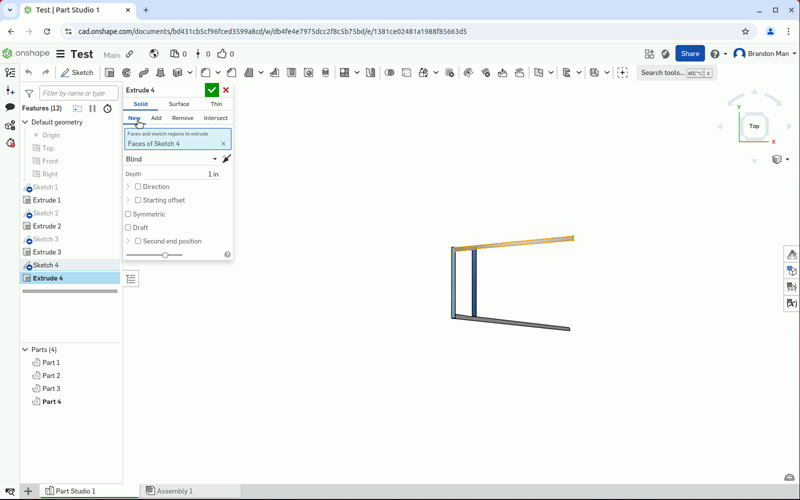
key(tab, 4)
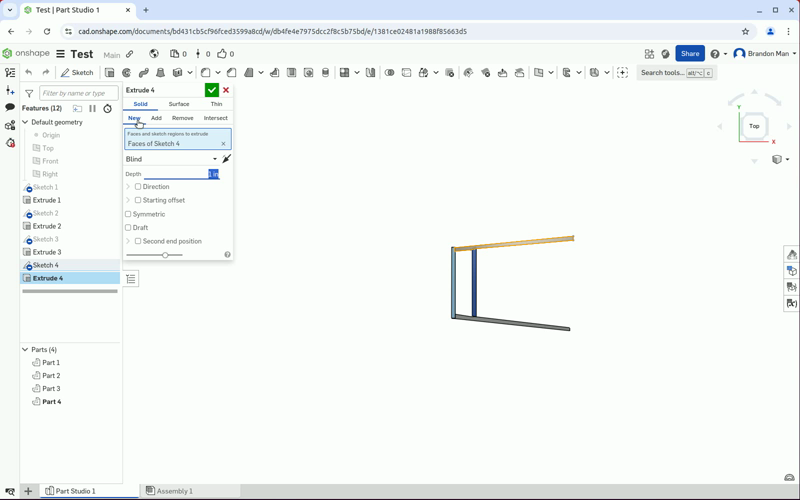
text(0.722)
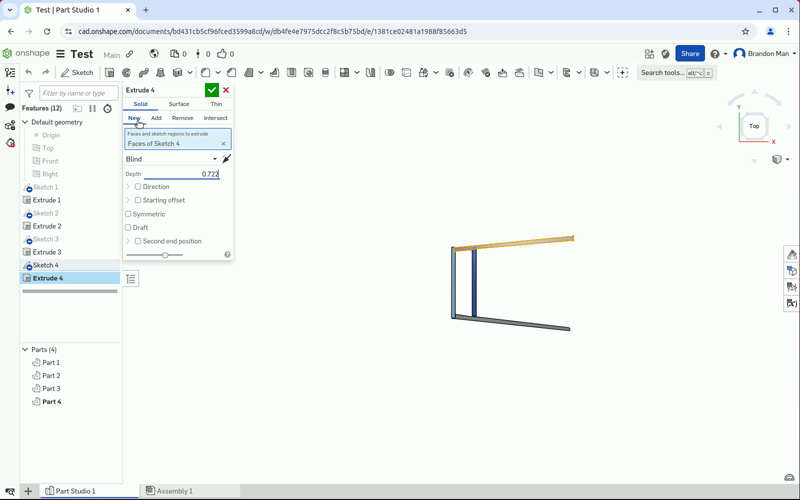
key(enter)
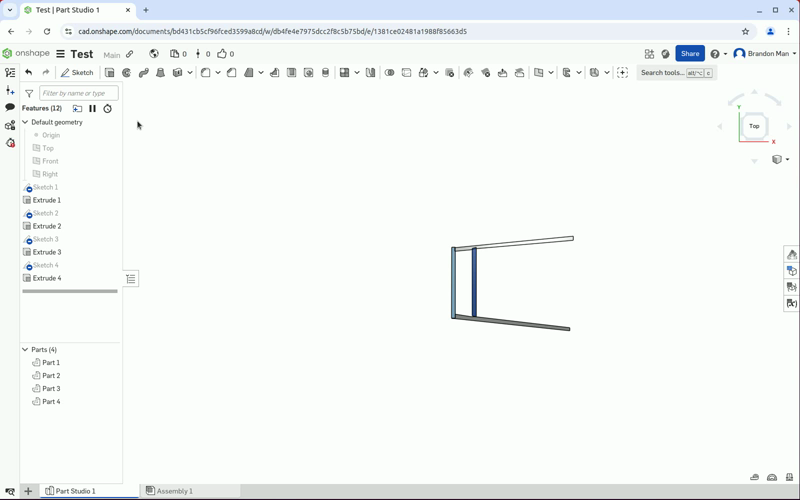
key(shift+h)
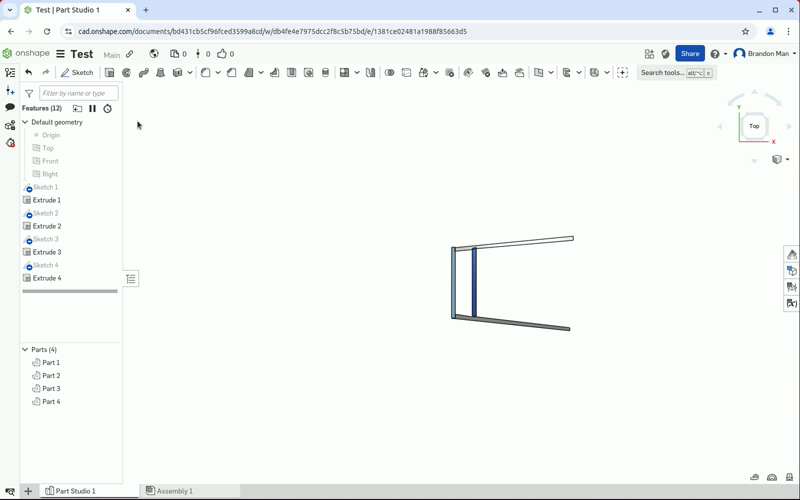
key(shift+h)
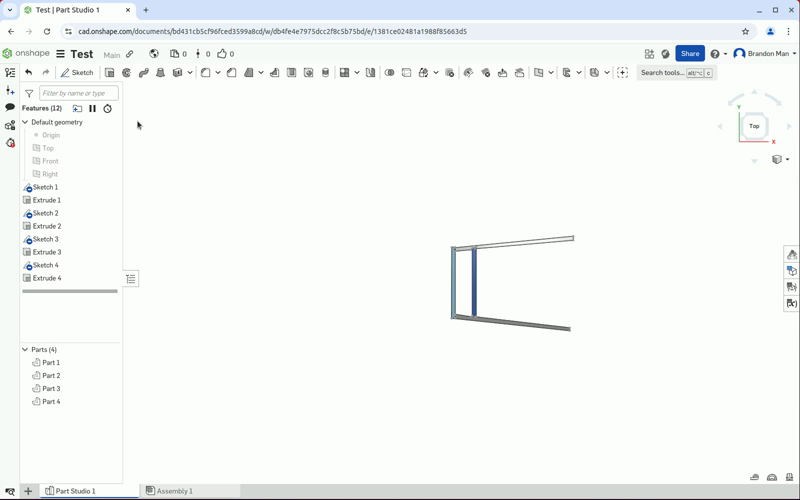
key(shift+7)
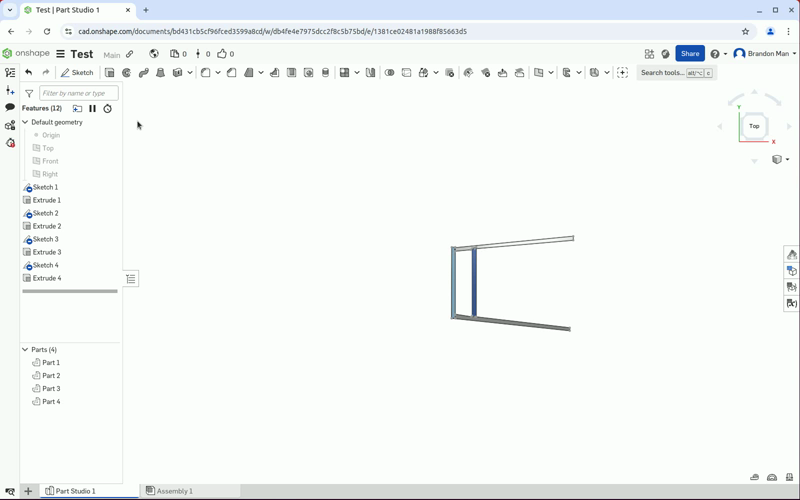
key(up, 3)
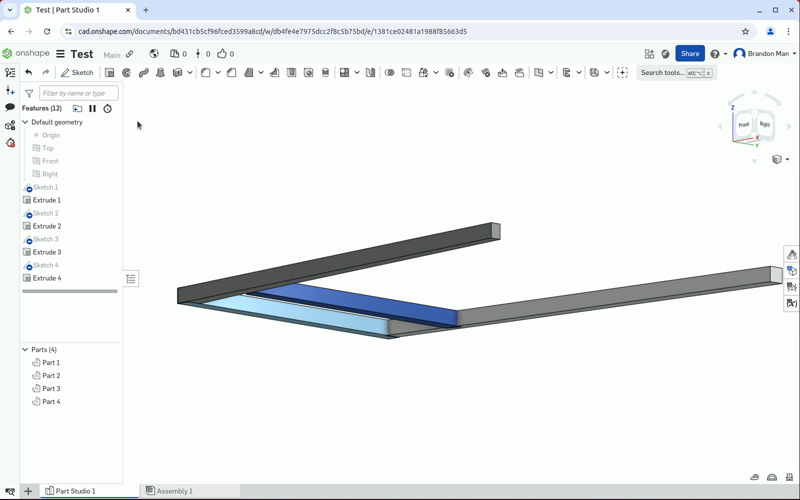
key(left, 3)
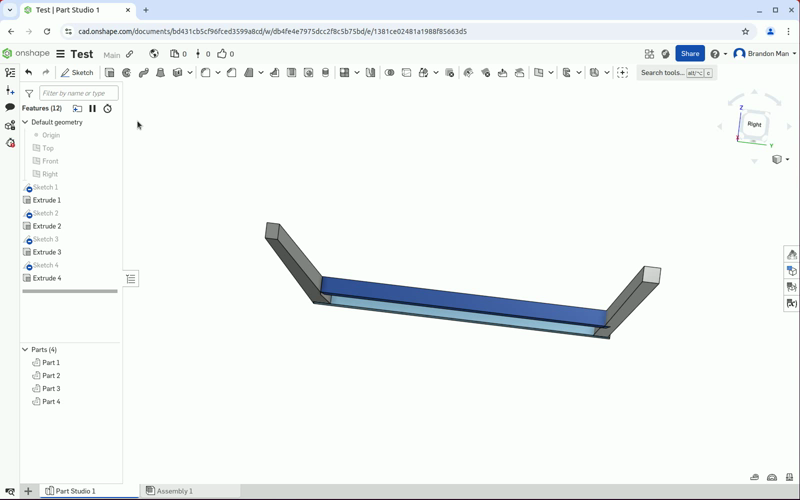
key(right, 3)
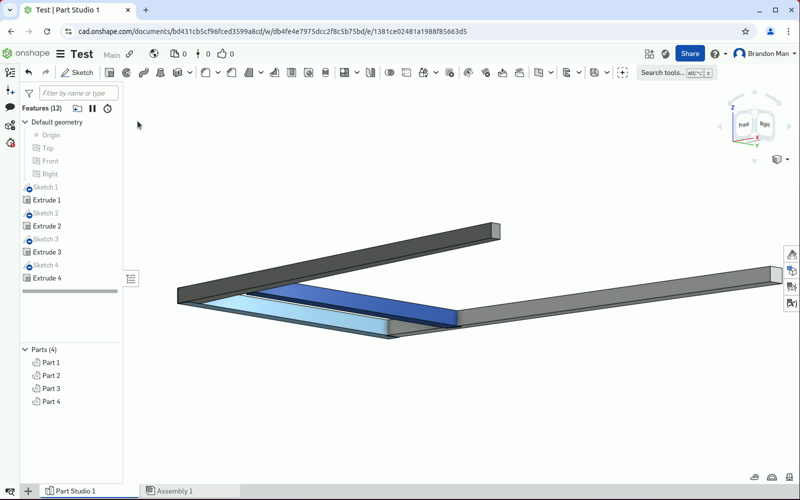
key(down, 3)
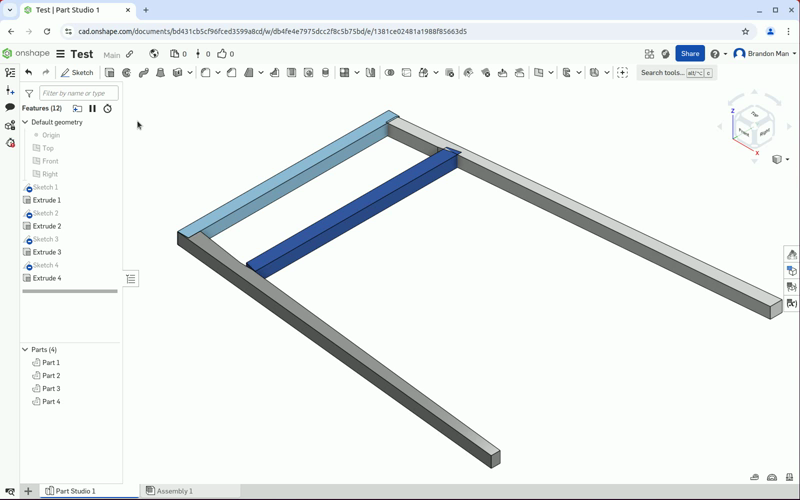
mouse_move(73, 189)
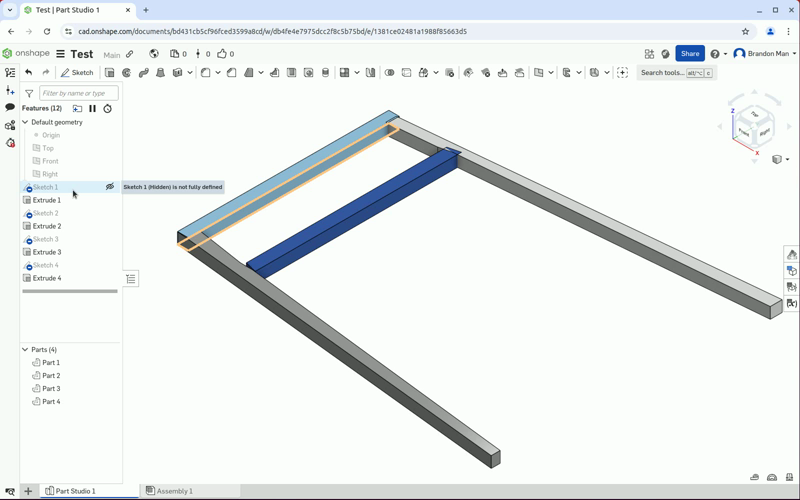
click(73, 189)